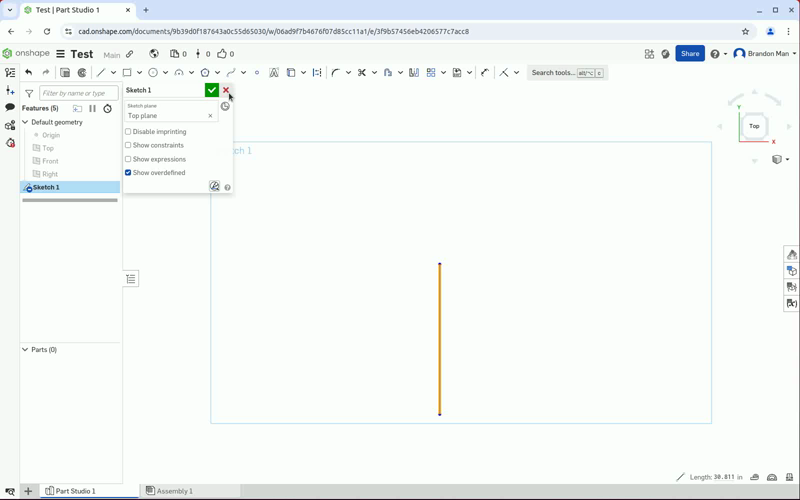
key(shift+h)
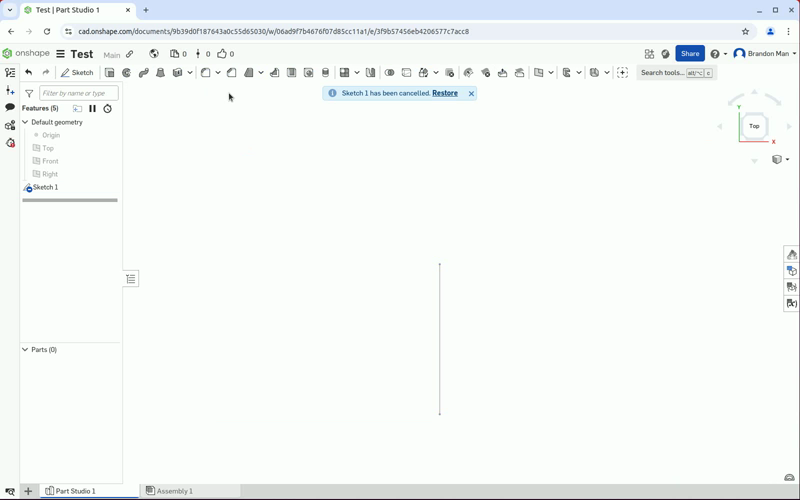
mouse_move(73, 352)
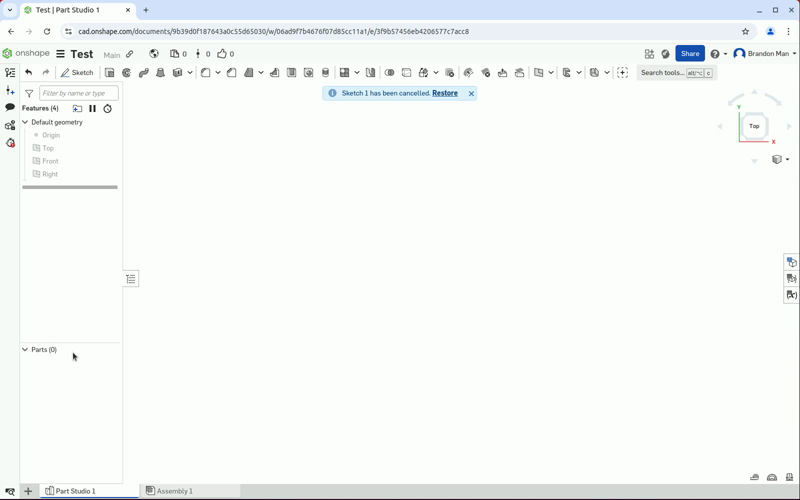
key(y)
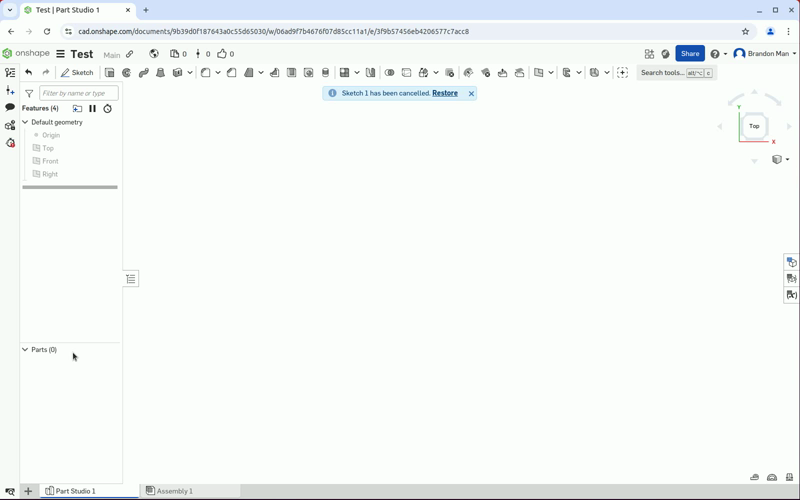
key(shift+p)
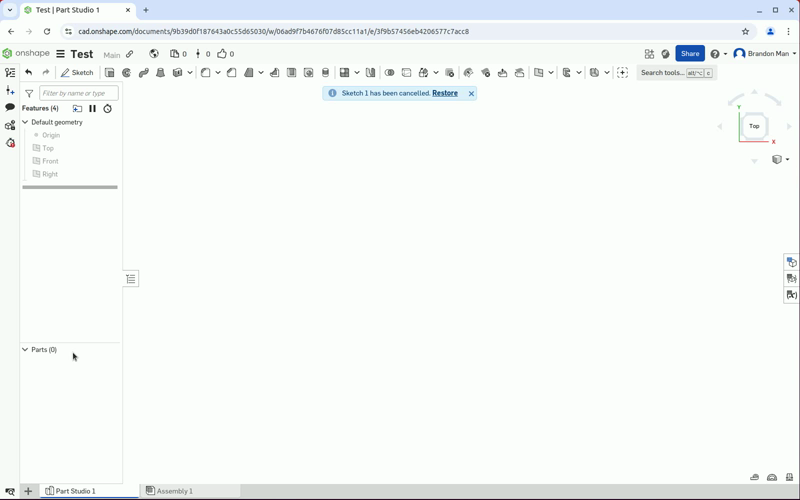
key(space)
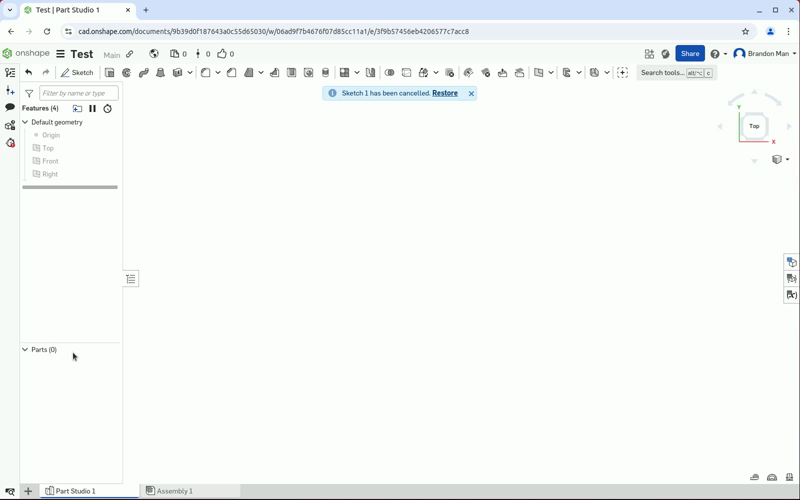
key_down(shift)
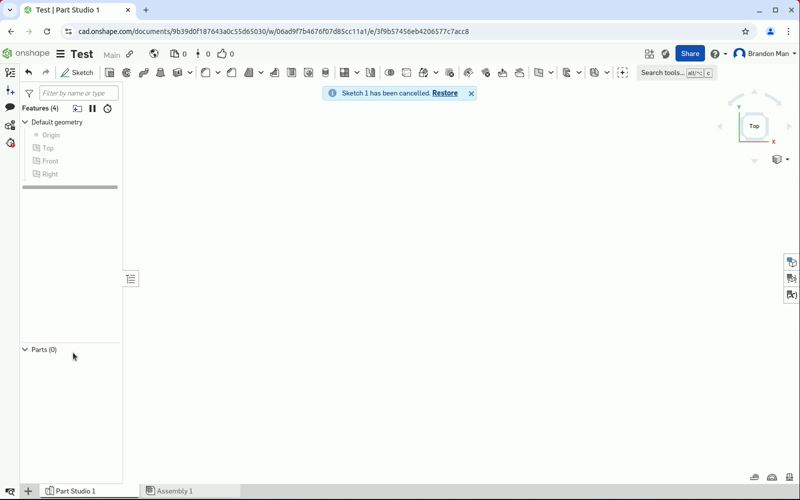
key(up)
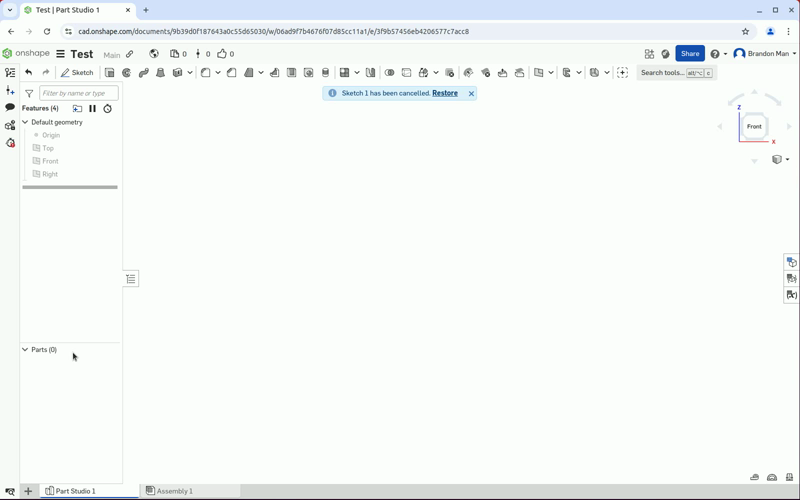
key_up(shift)
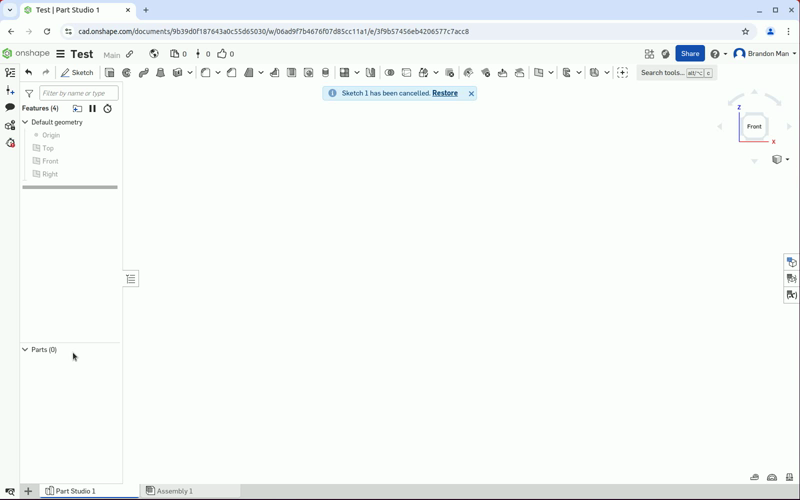
mouse_move(73, 352)
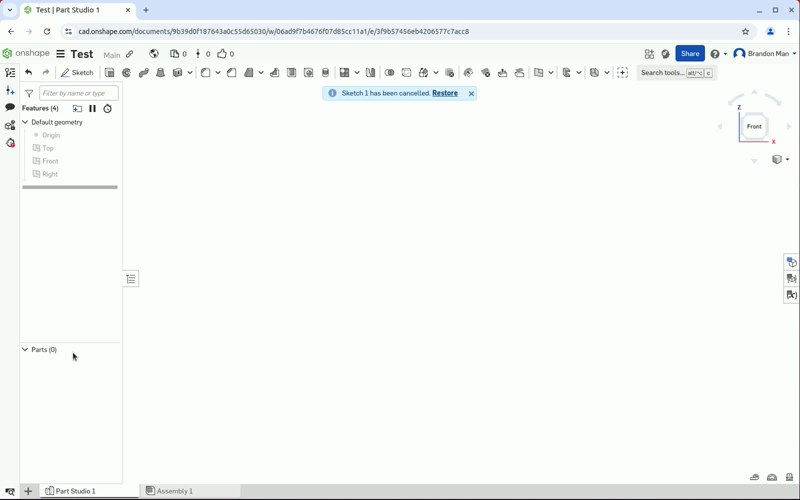
key(shift+y)
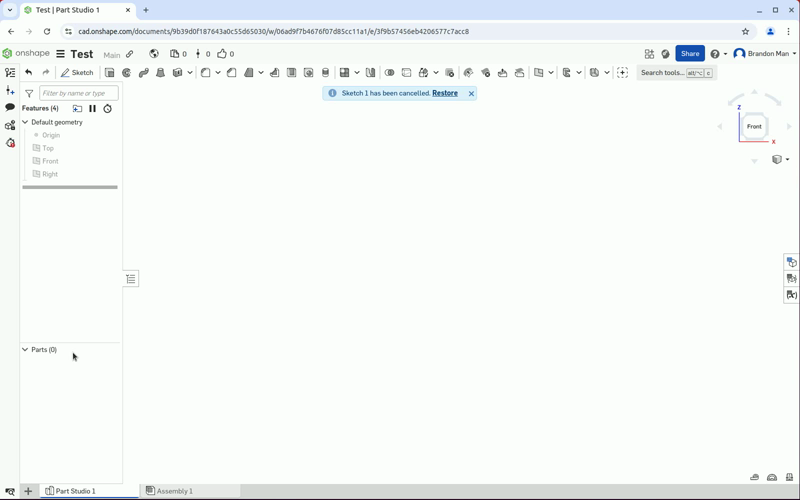
key(shift+s)
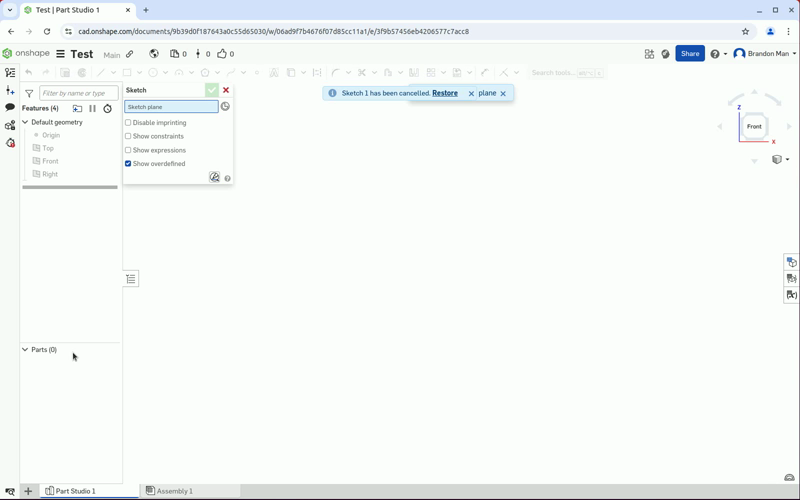
mouse_move(73, 163)
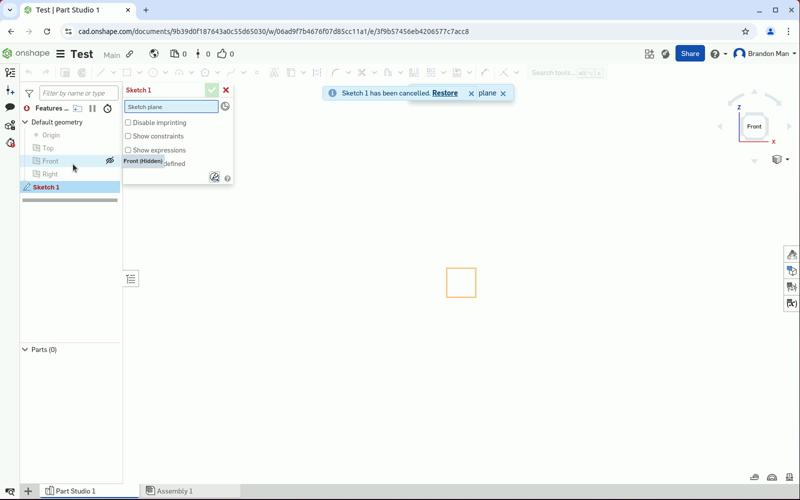
click(73, 163)
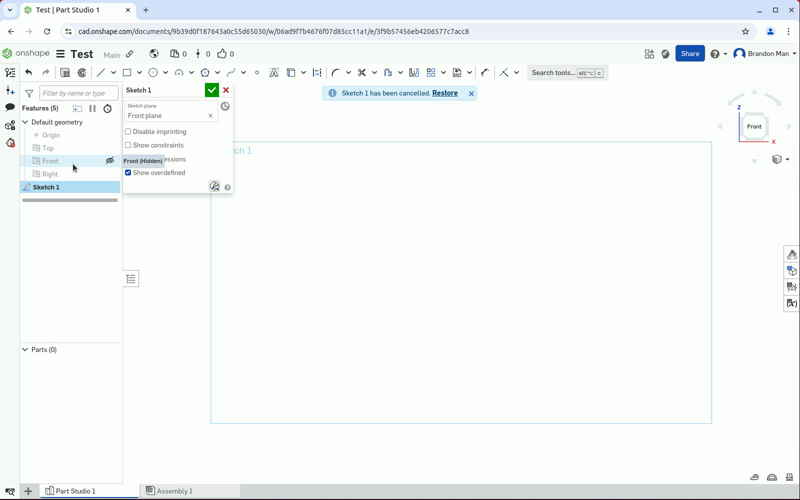
mouse_move(73, 352)
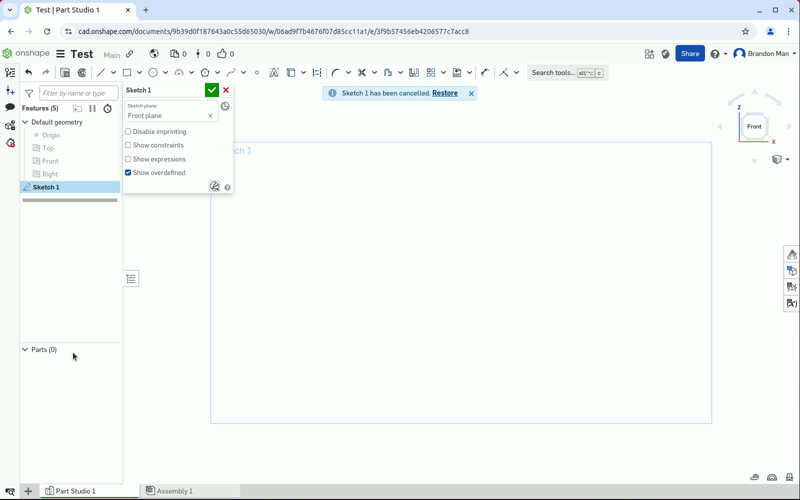
key(y)
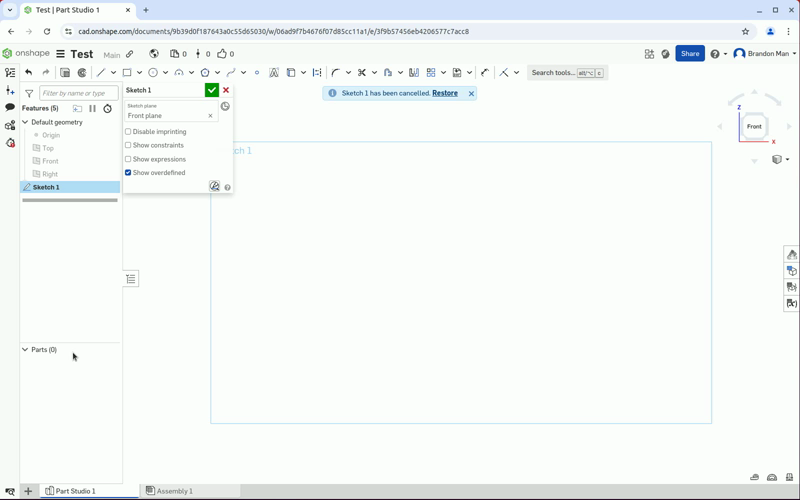
key(l)
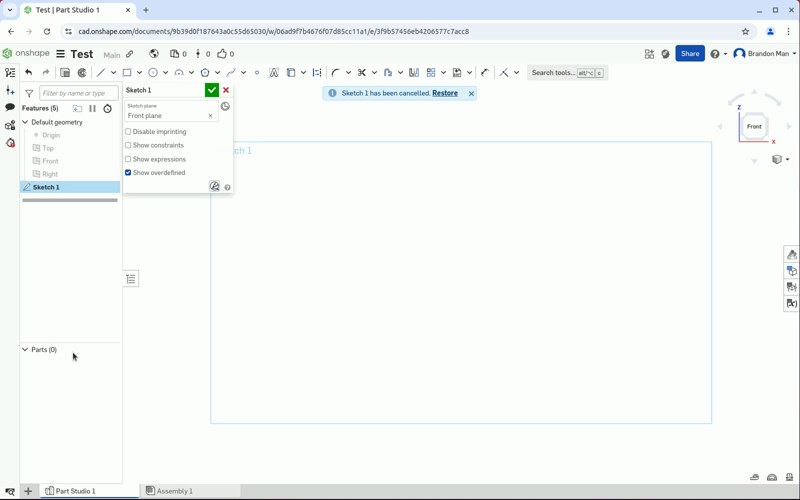
key_down(shift)
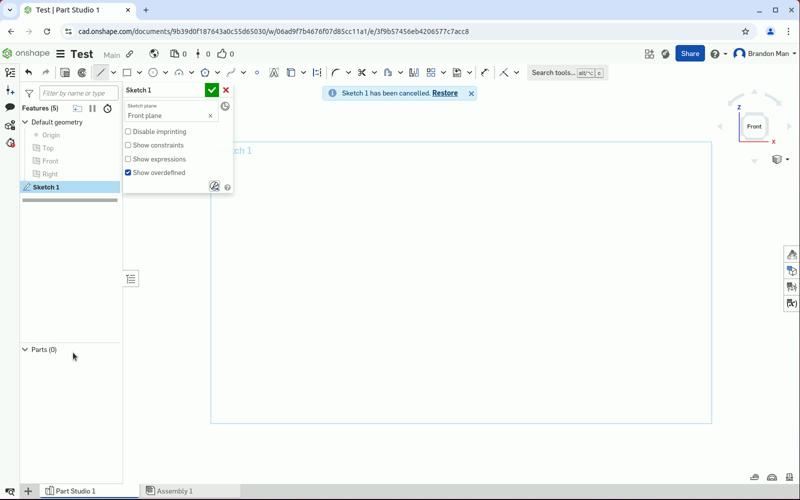
mouse_move(460, 258)
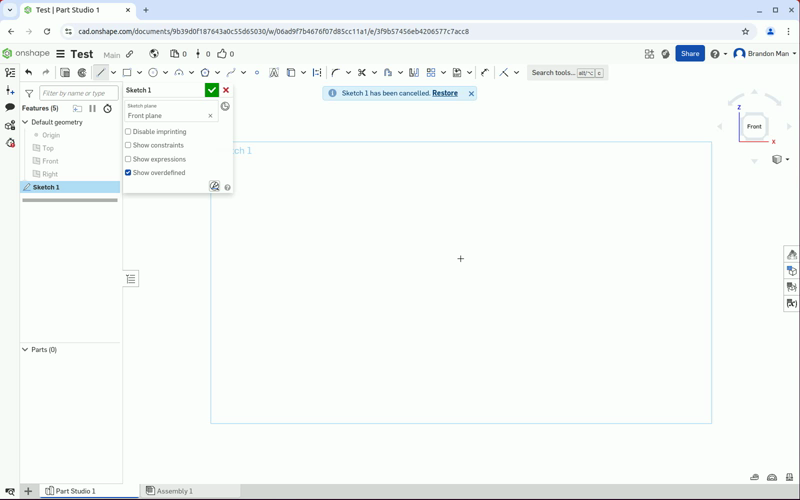
click(460, 258)
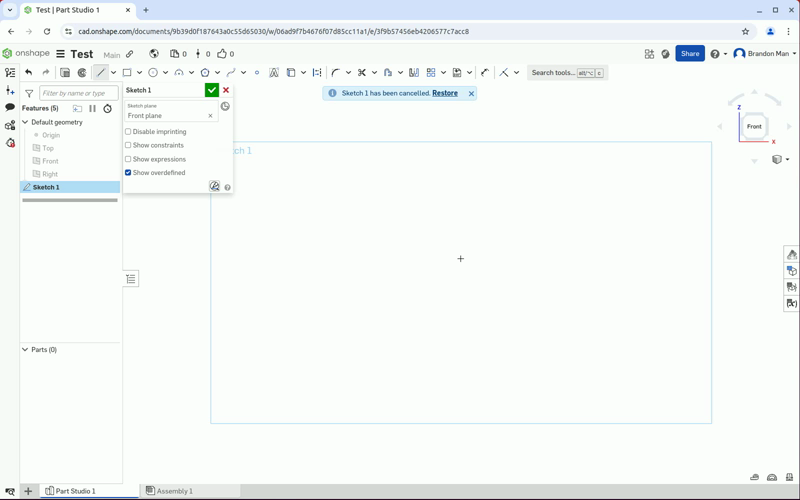
key_up(shift)
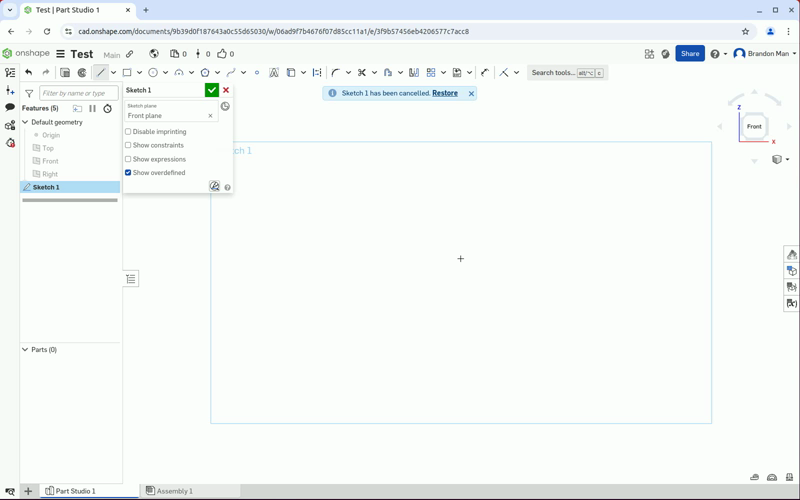
key_down(shift)
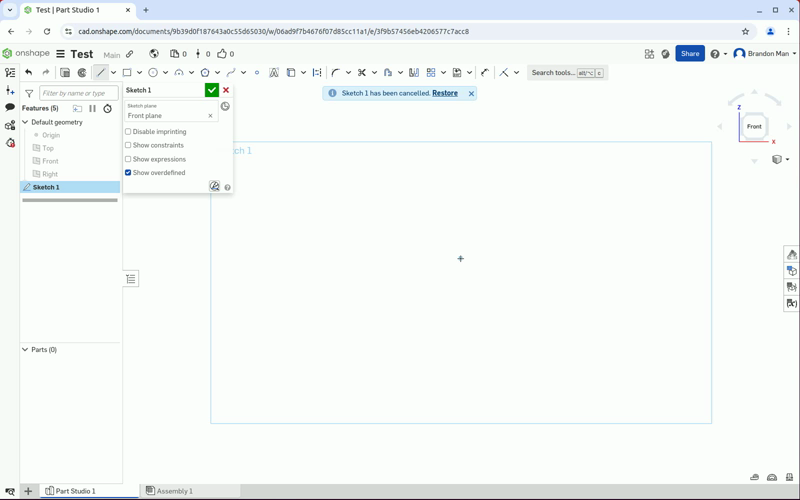
mouse_move(539, 216)
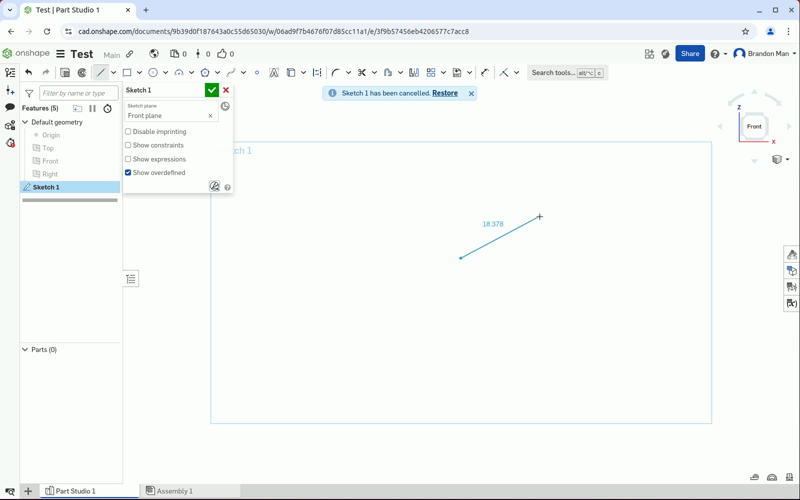
click(539, 216)
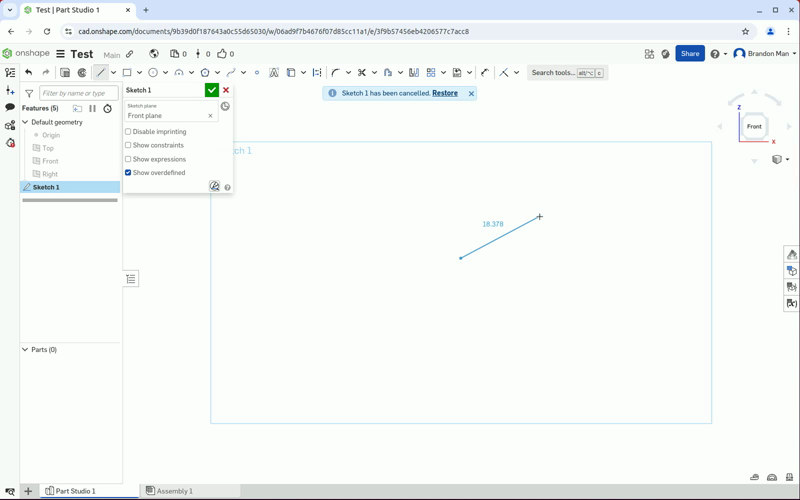
key_up(shift)
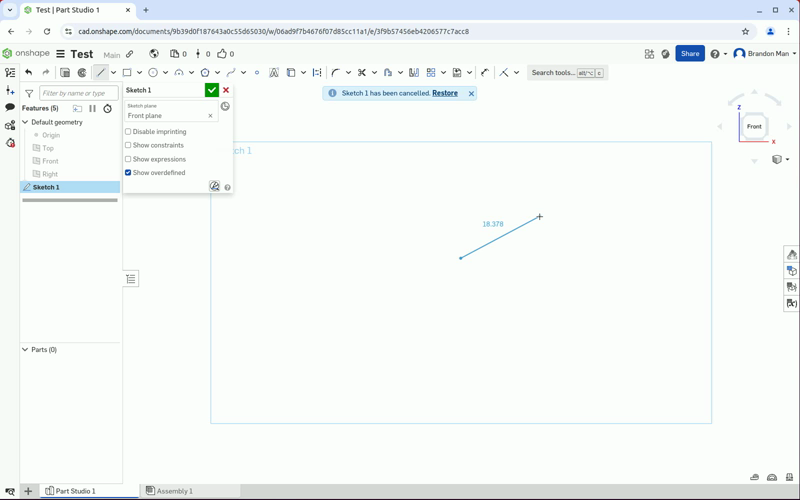
key_down(shift)
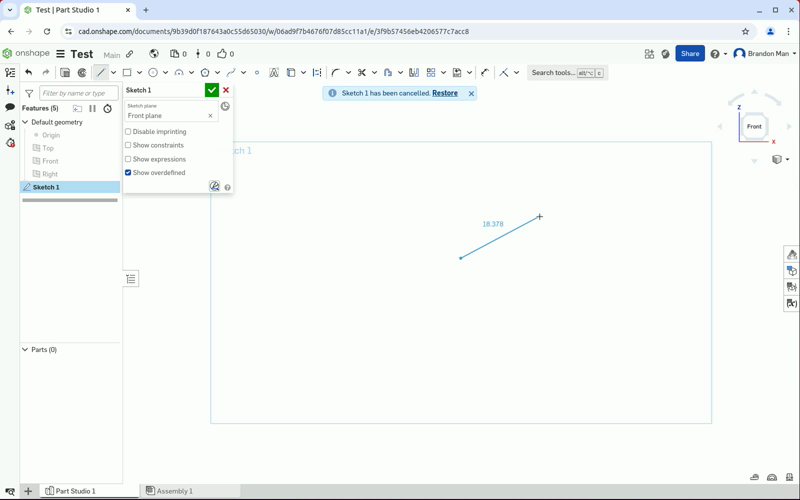
mouse_move(569, 216)
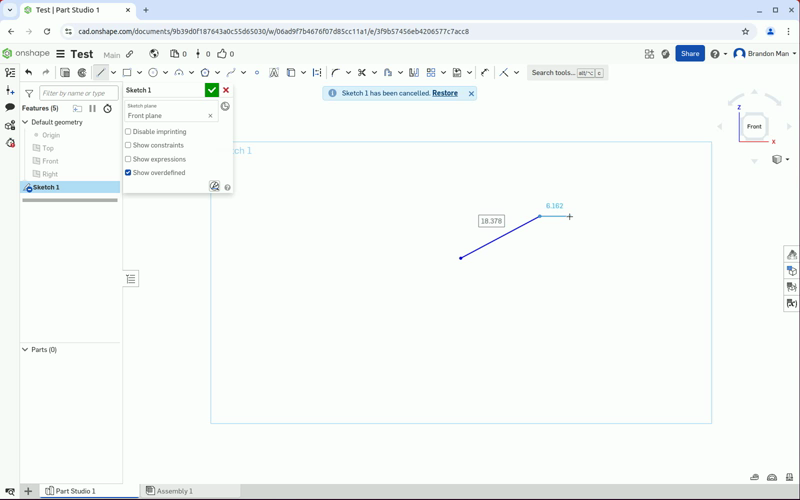
mouse_move(528, 212)
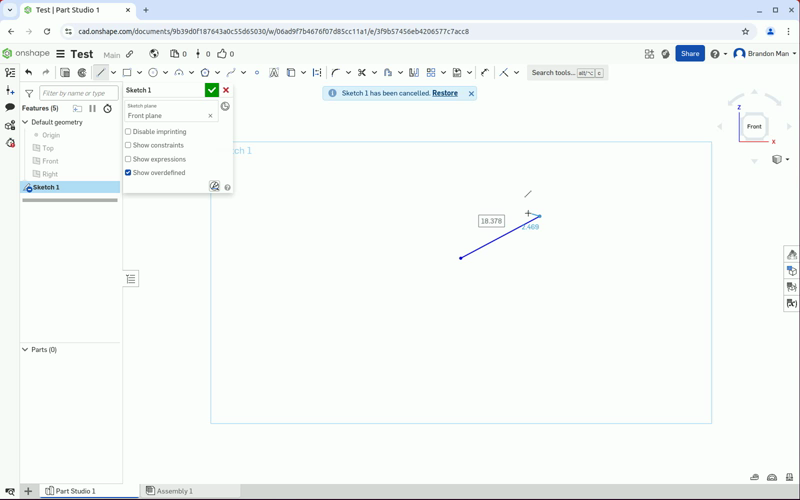
click(528, 212)
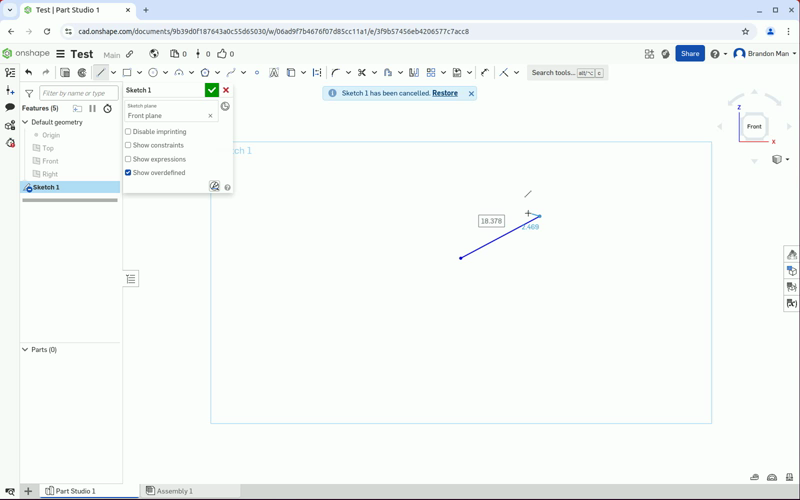
key_up(shift)
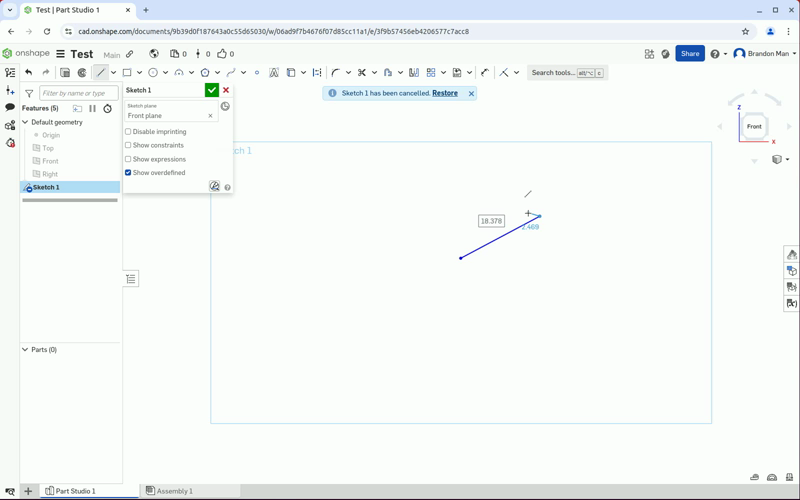
key_down(shift)
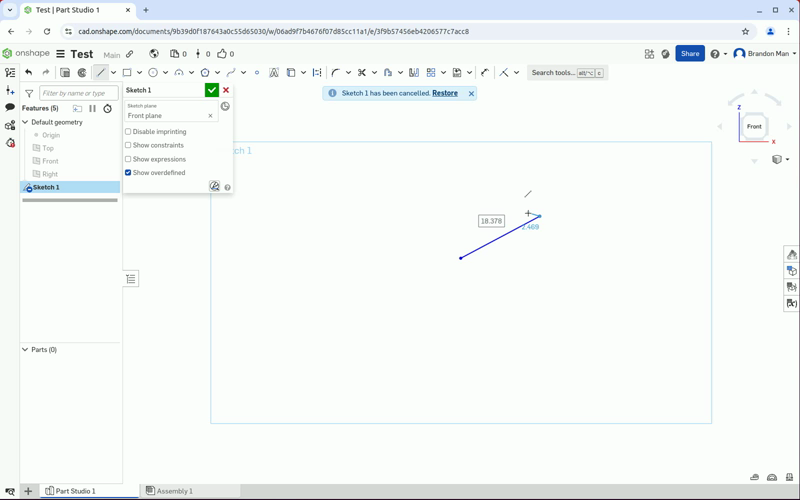
mouse_move(462, 247)
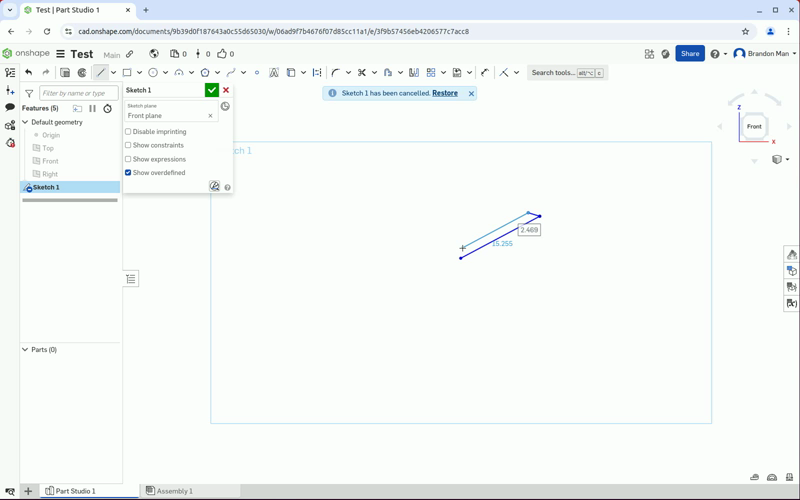
click(462, 247)
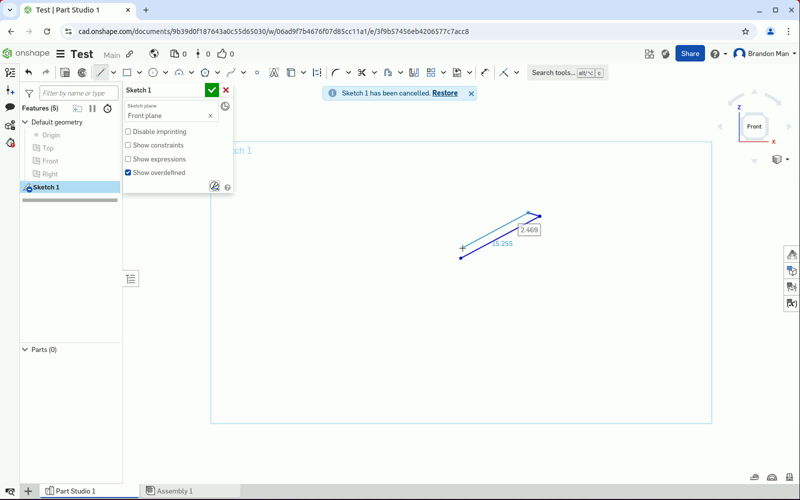
key_up(shift)
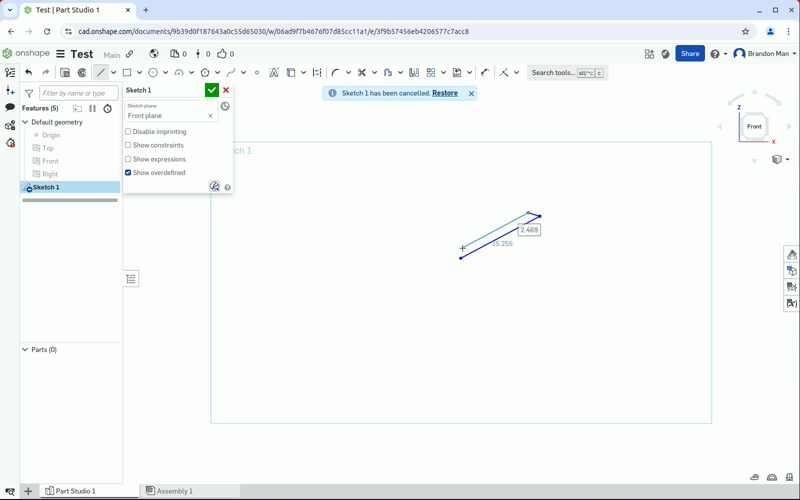
mouse_move(492, 247)
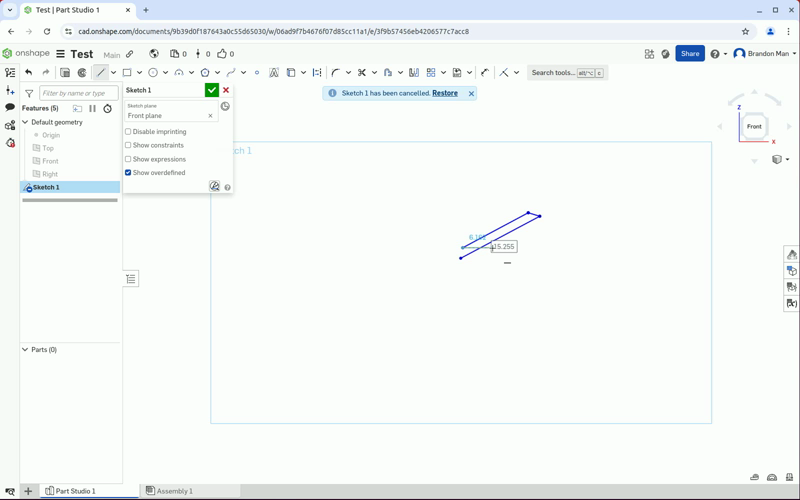
key_down(shift)
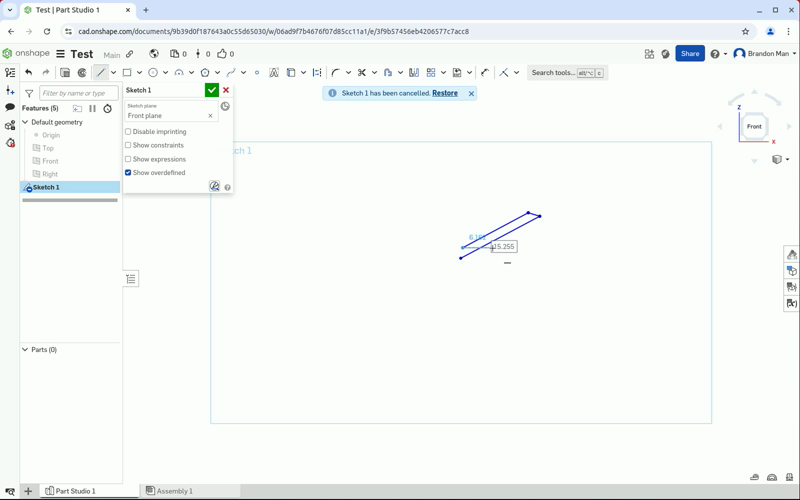
mouse_move(460, 258)
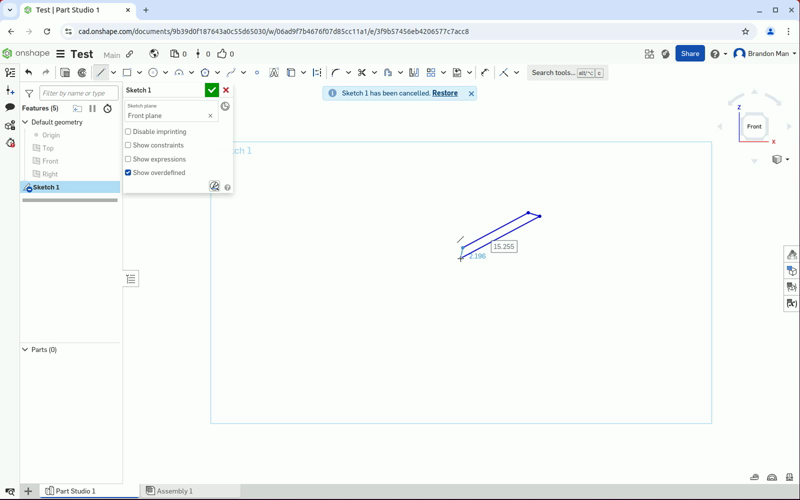
key_up(shift)
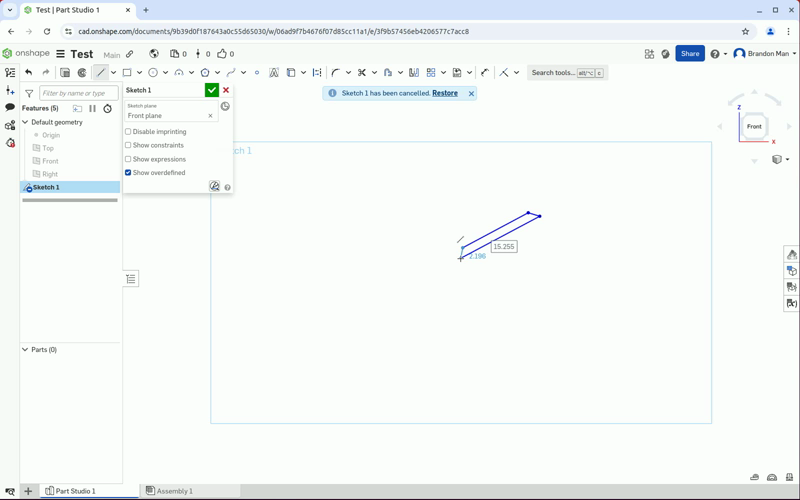
click(460, 258)
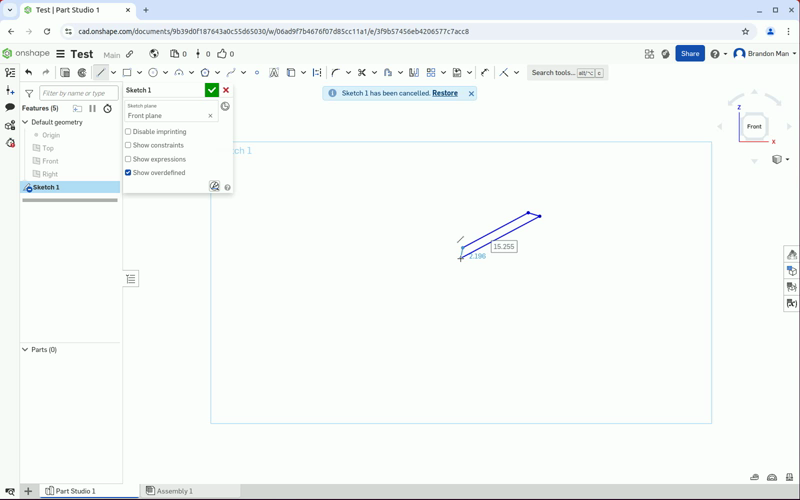
key(esc)
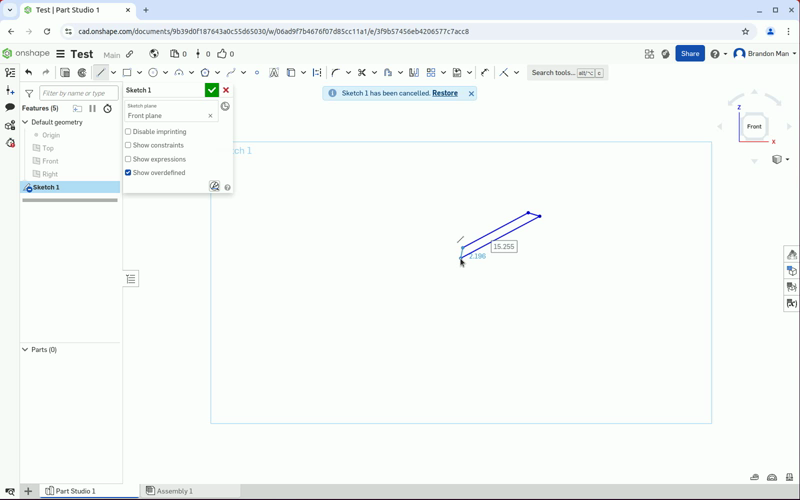
mouse_move(509, 227)
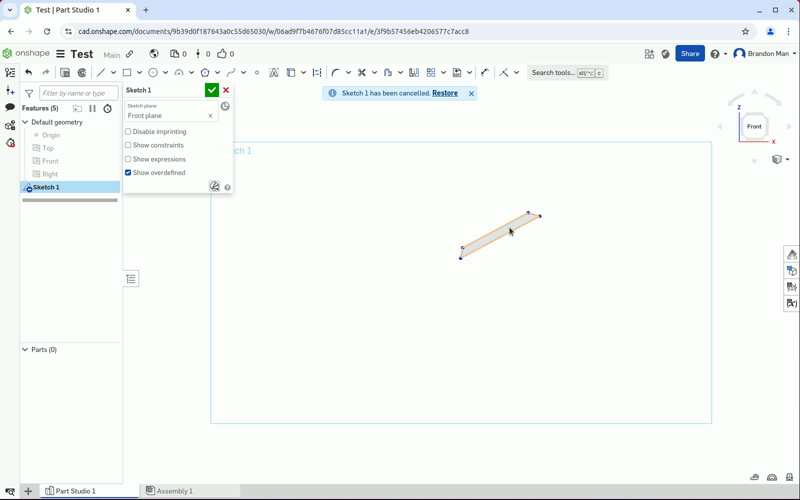
scroll(6)
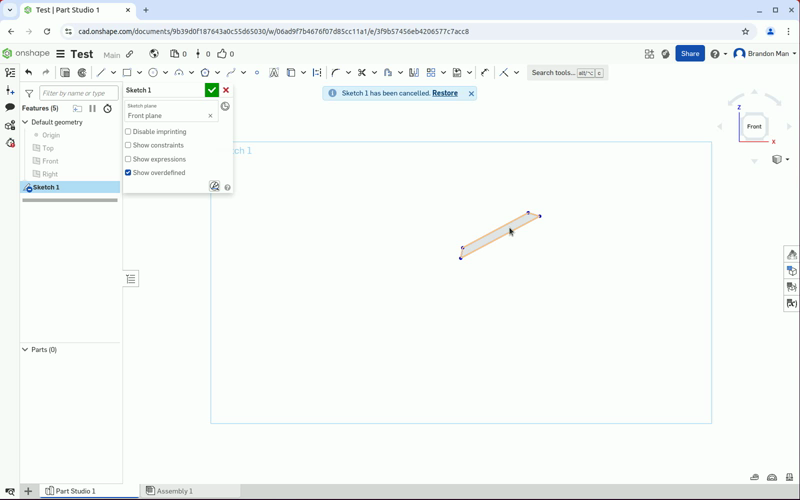
scroll(6)
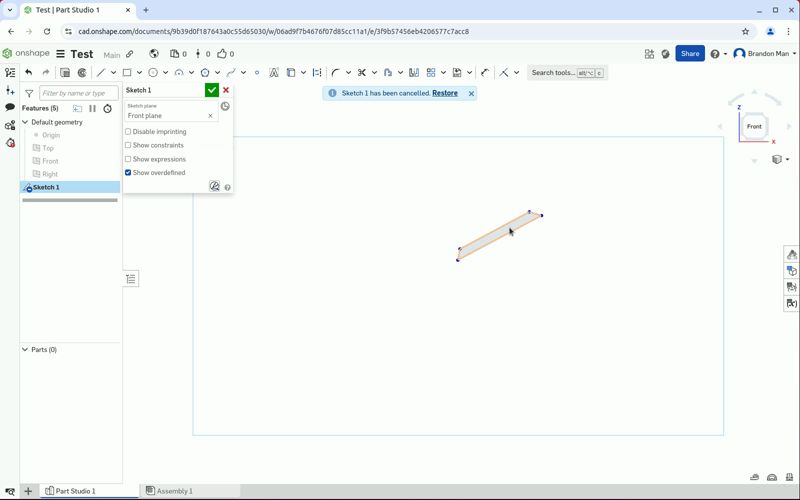
scroll(6)
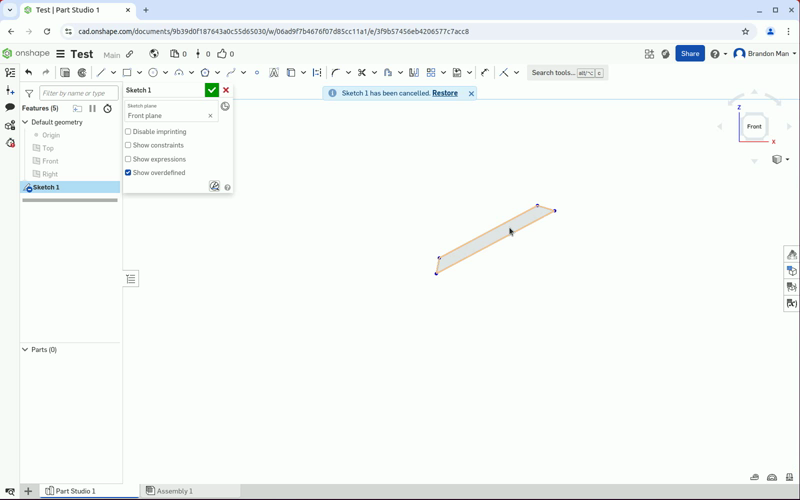
scroll(6)
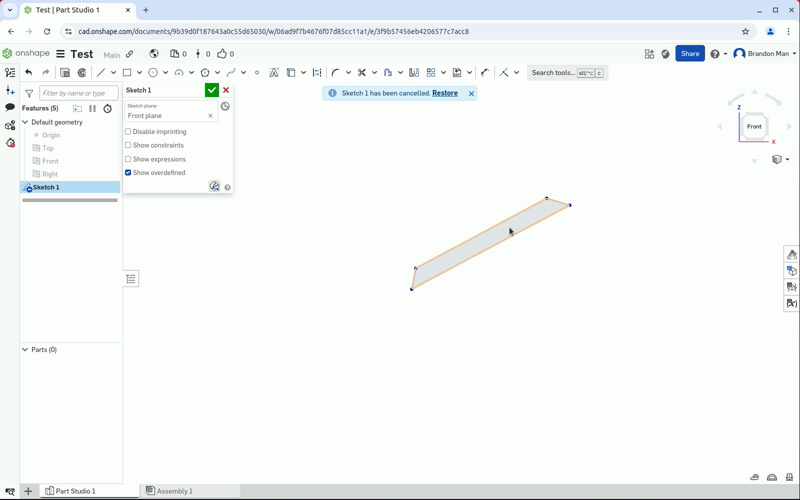
scroll(6)
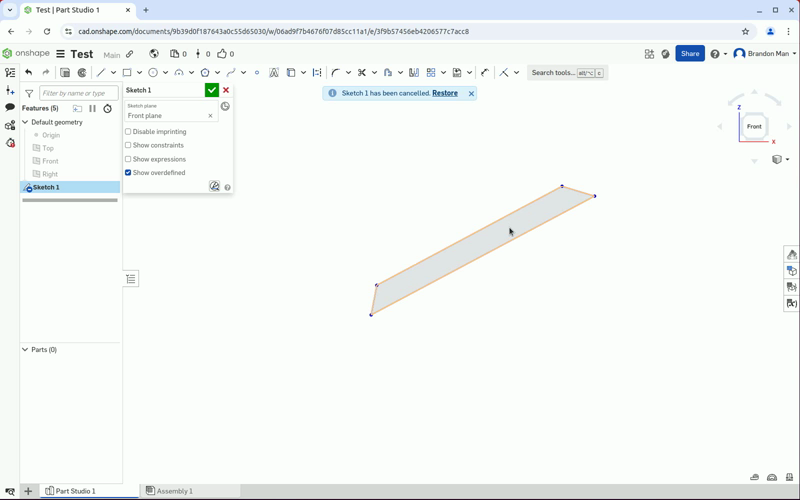
scroll(6)
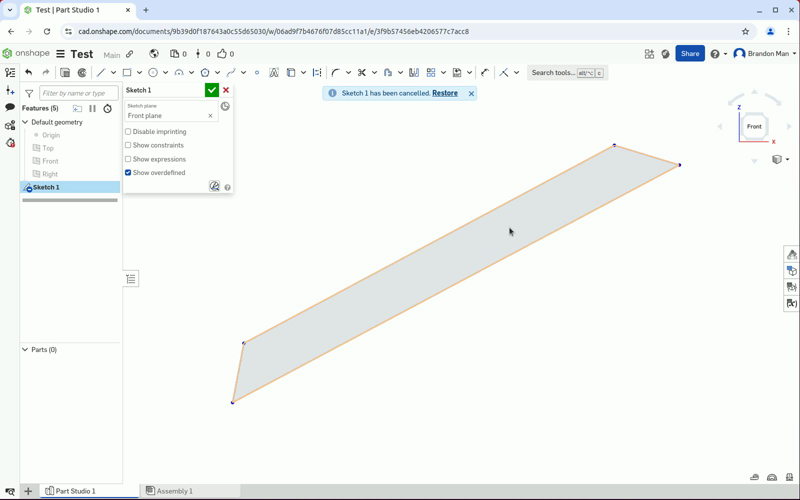
scroll(6)
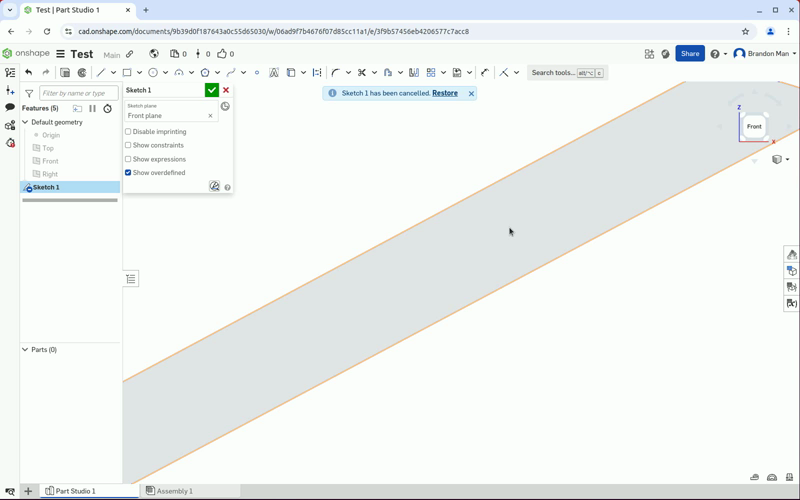
click(509, 227)
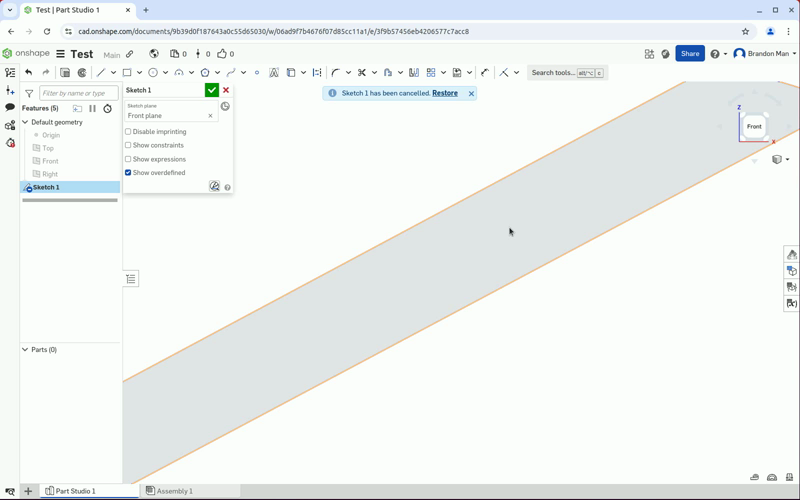
scroll(-6)
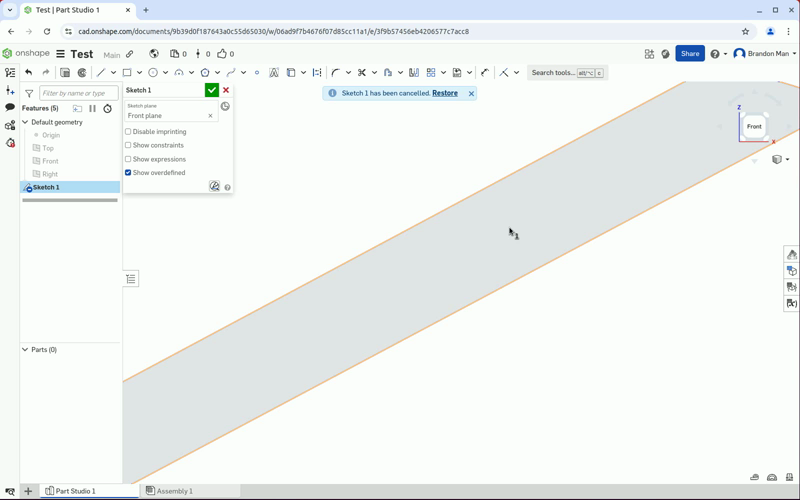
scroll(-6)
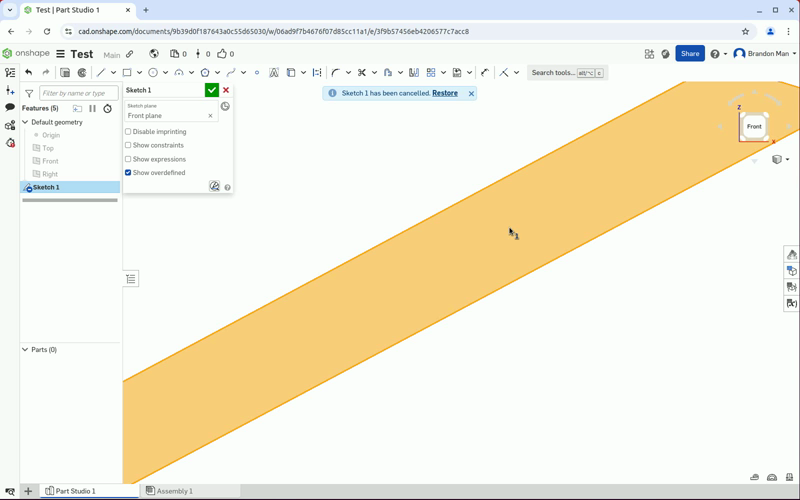
scroll(-6)
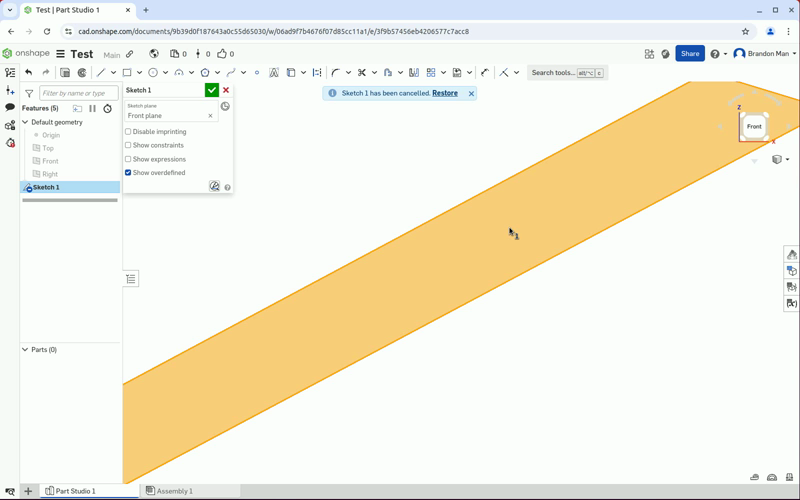
scroll(-6)
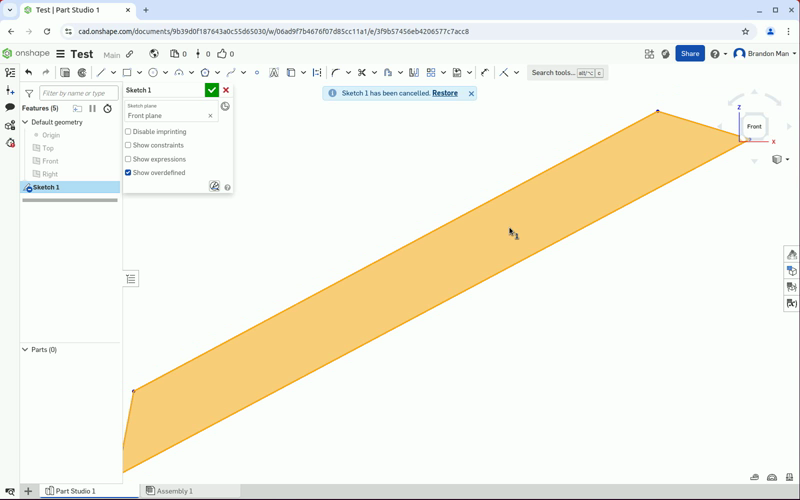
scroll(-6)
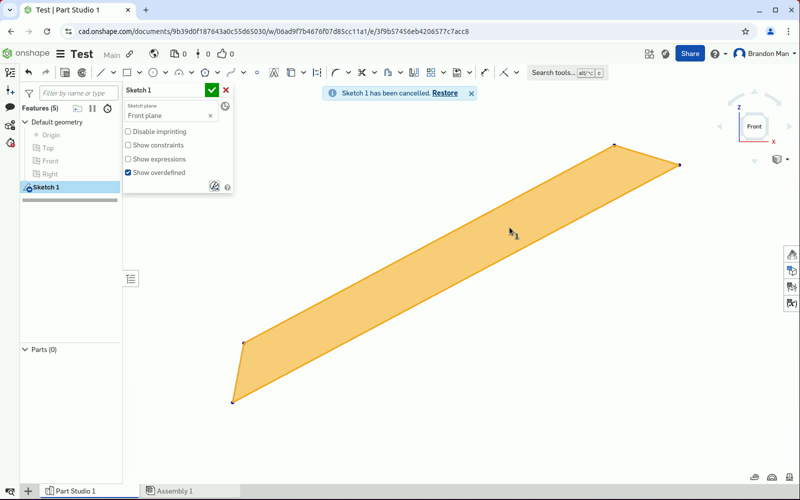
scroll(-6)
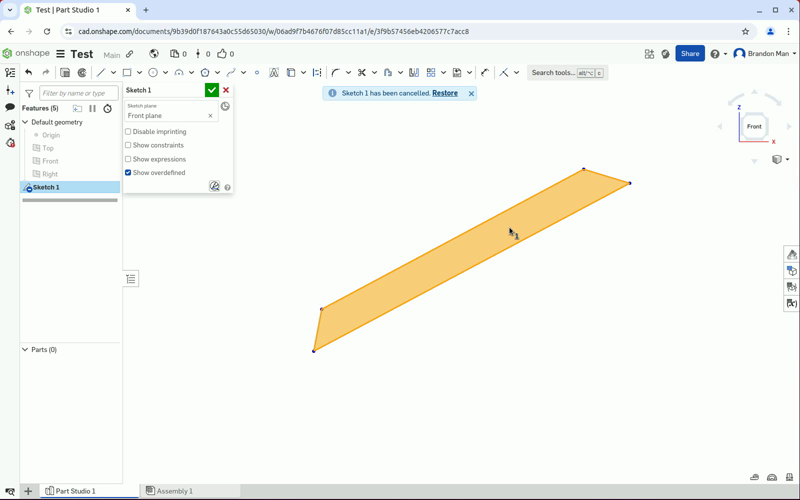
scroll(-6)
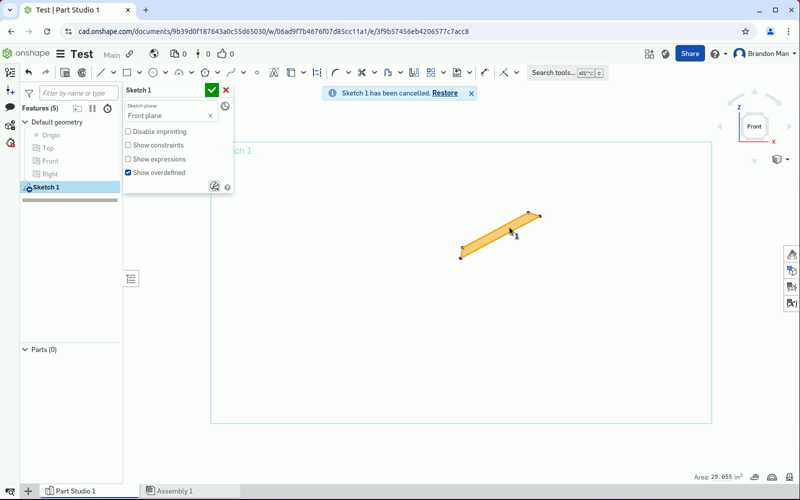
mouse_move(73, 352)
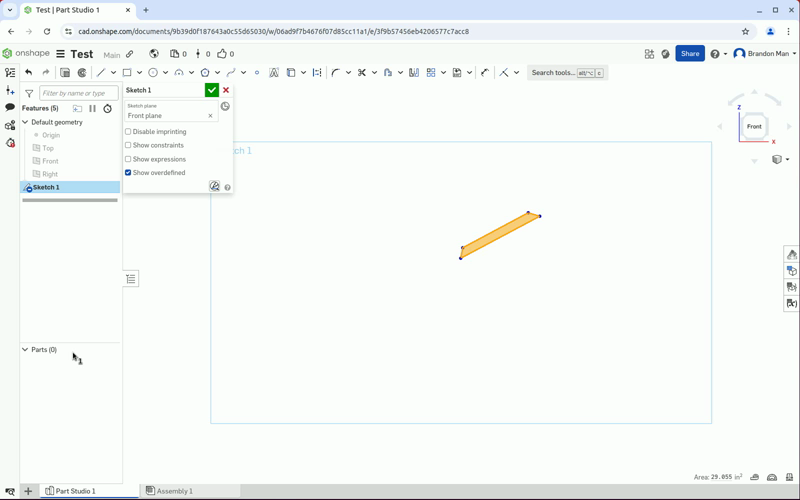
key(shift+y)
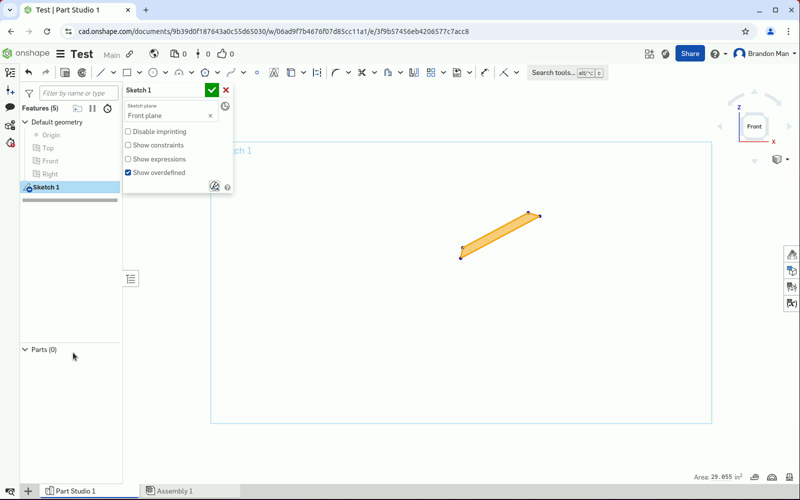
key(shift+e)
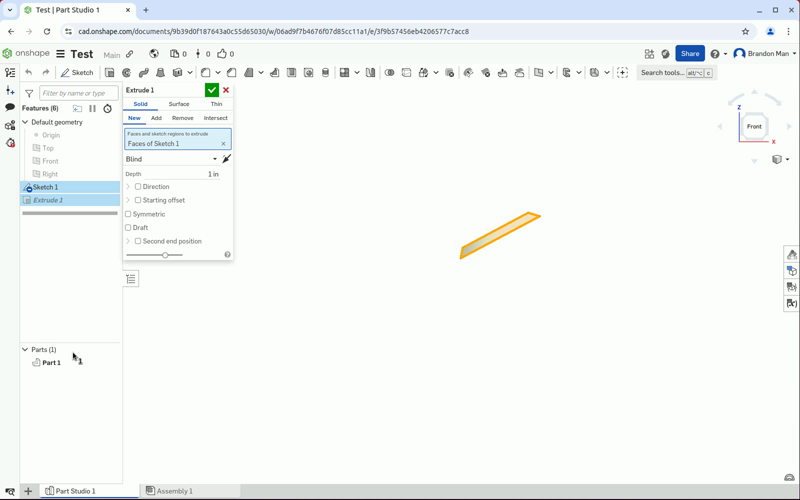
mouse_move(143, 106)
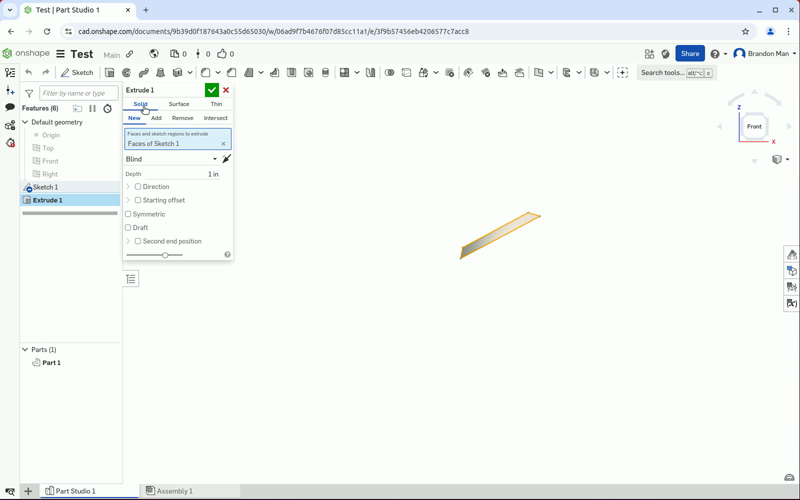
click(143, 106)
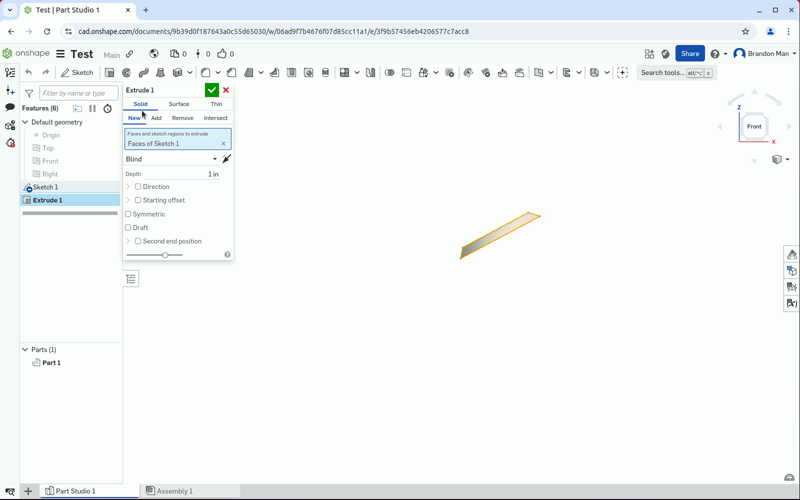
mouse_move(137, 120)
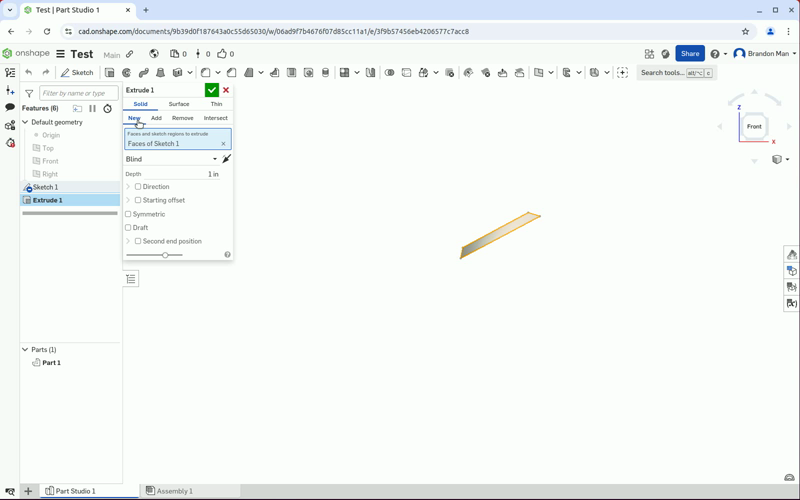
click(137, 120)
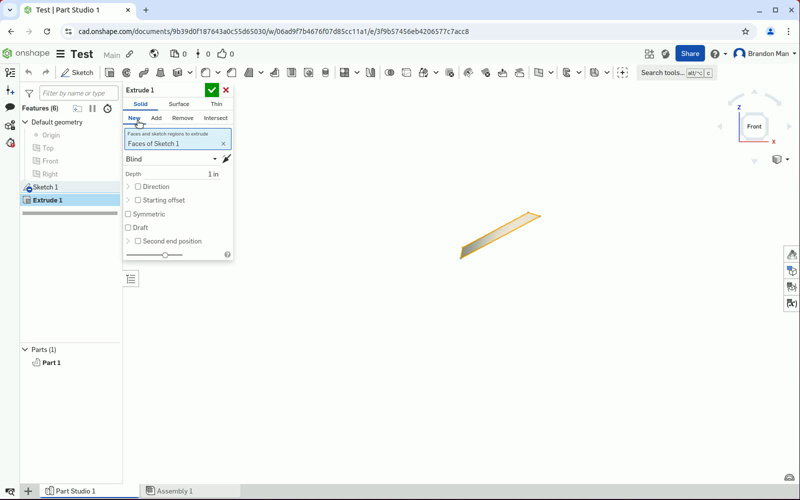
key(tab, 4)
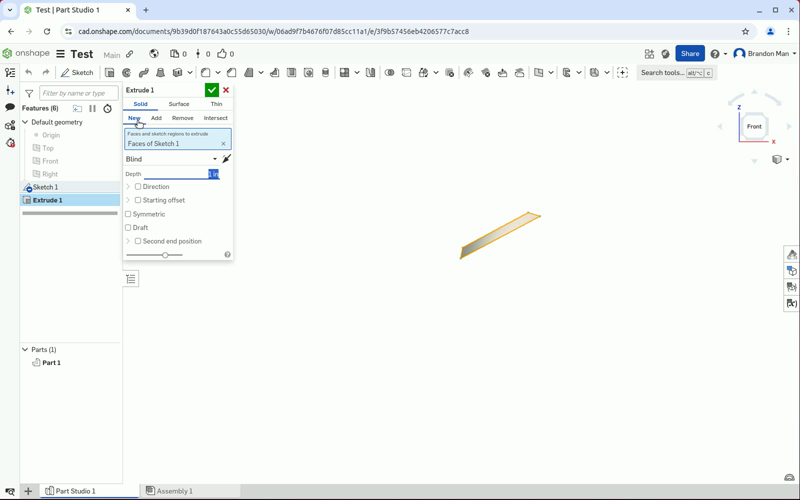
text(0.481)
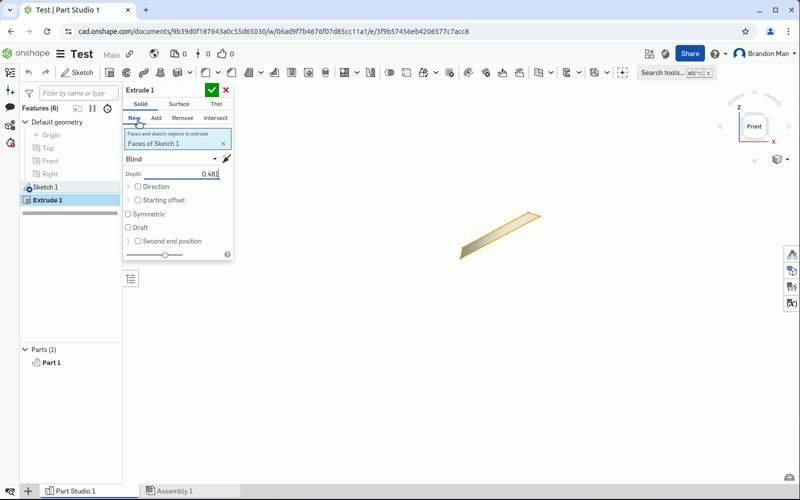
key(enter)
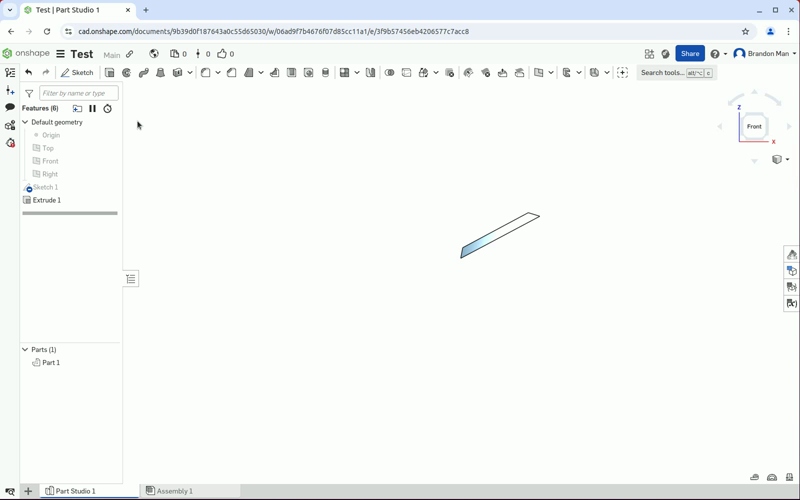
key(shift+h)
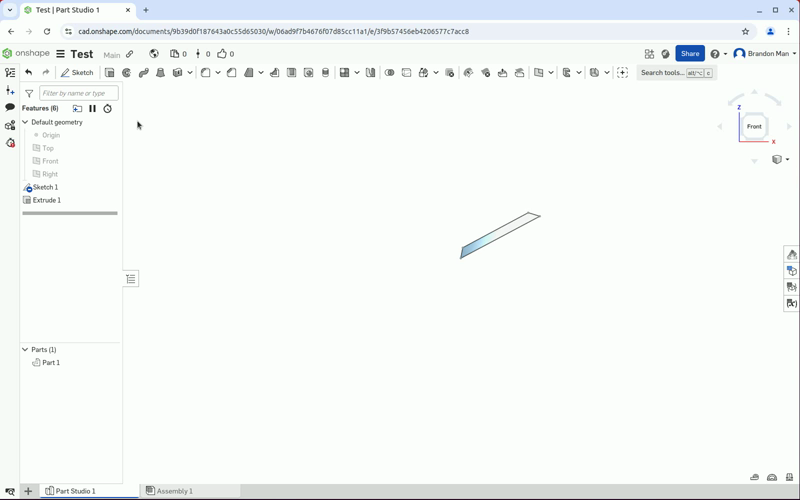
key(shift+h)
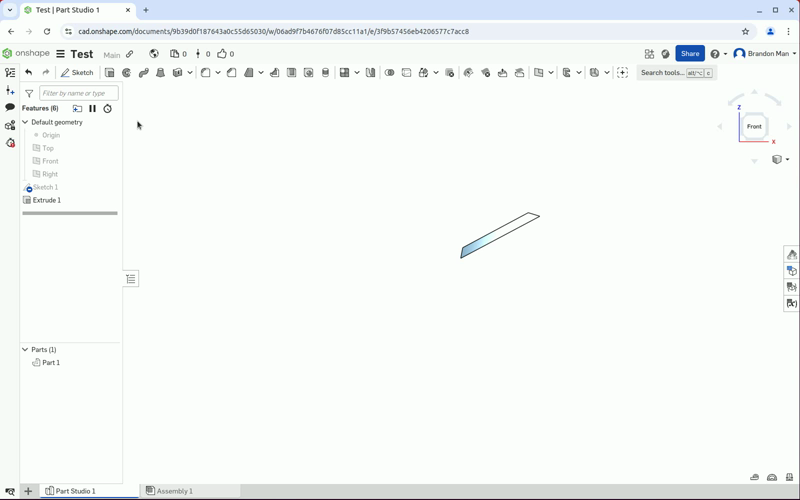
mouse_move(73, 189)
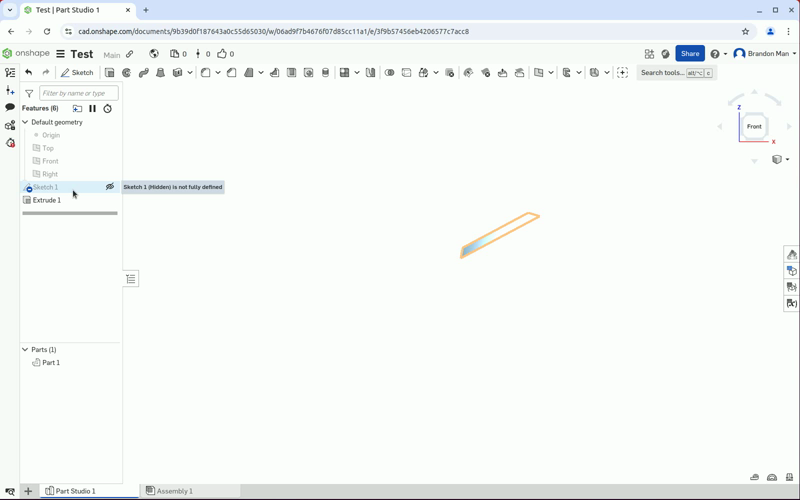
click(73, 189)
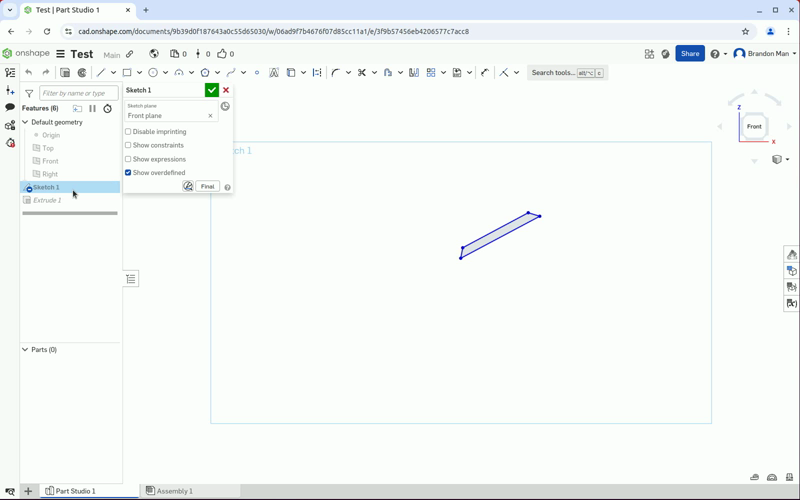
mouse_move(229, 92)
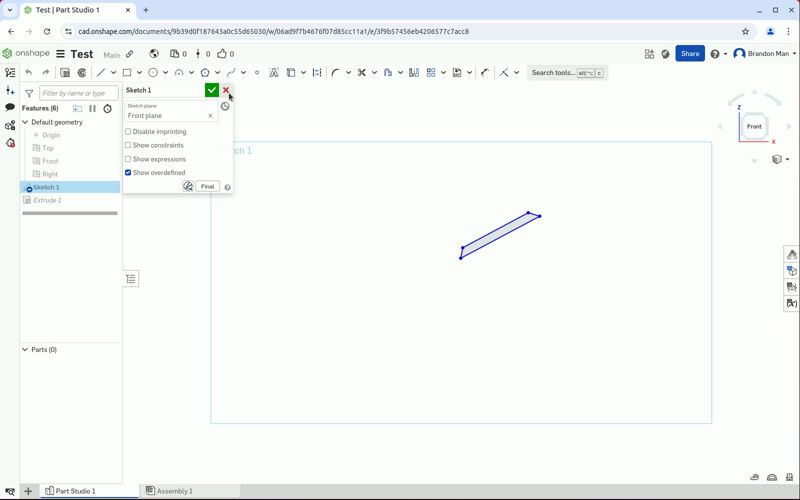
click(229, 92)
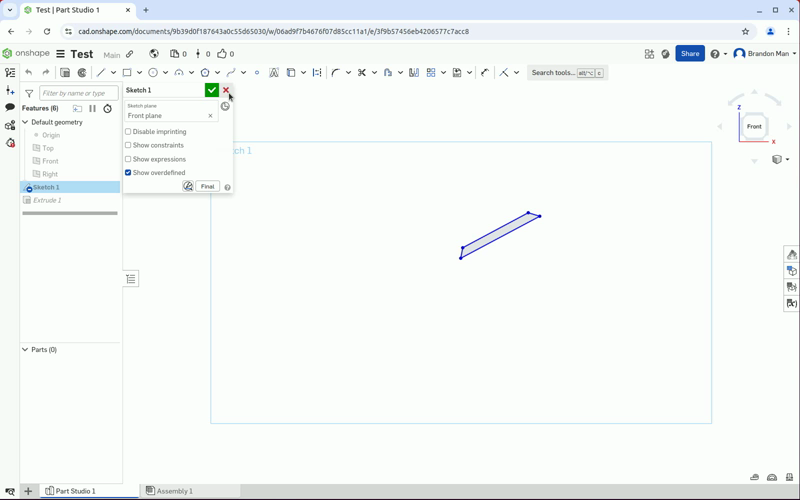
key(shift+s)
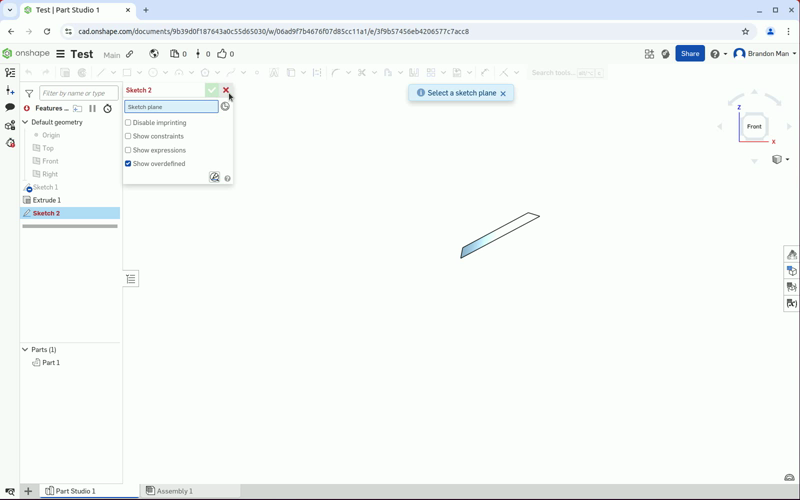
mouse_move(73, 163)
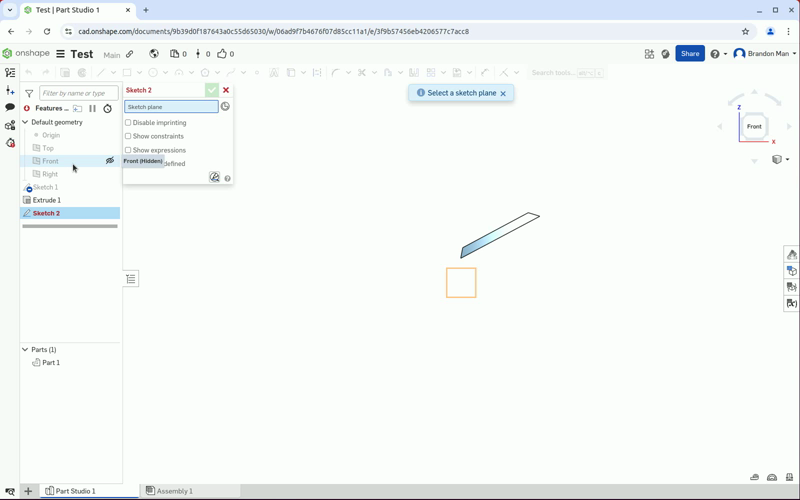
click(73, 163)
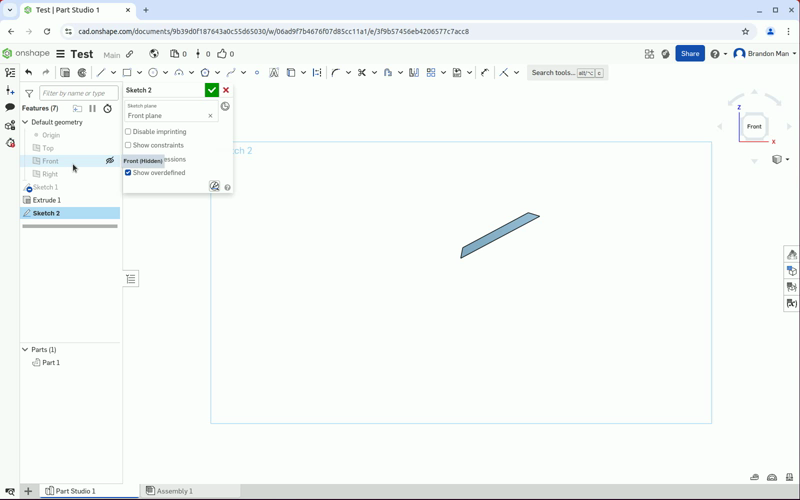
mouse_move(73, 352)
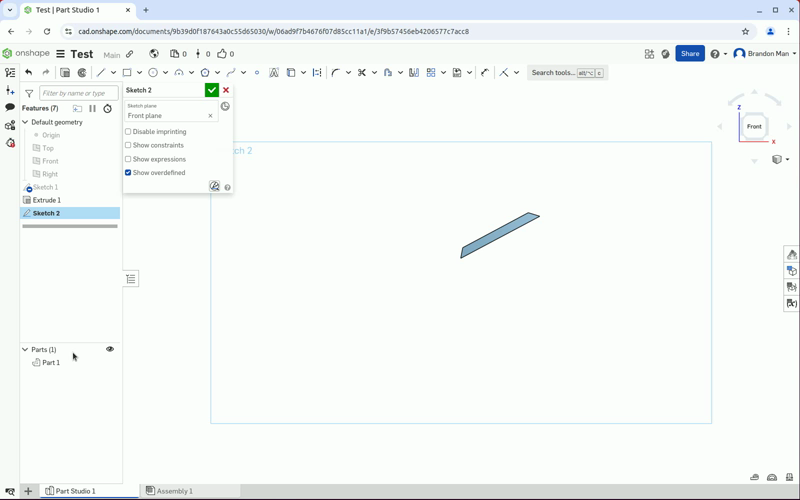
key(y)
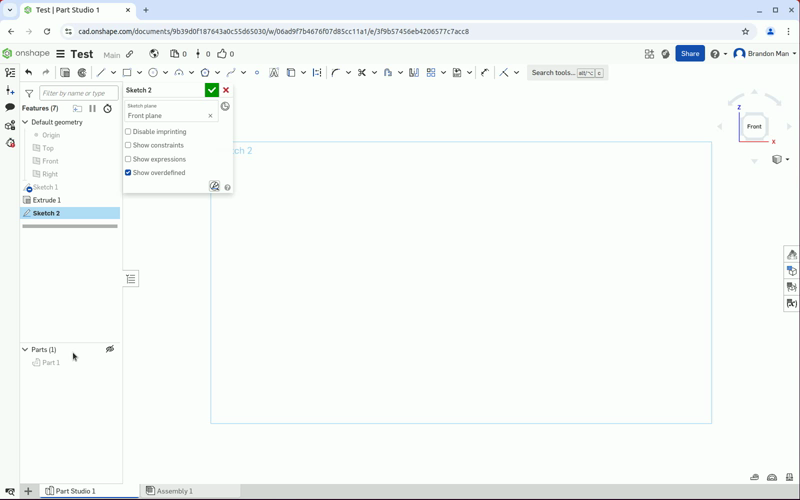
key(l)
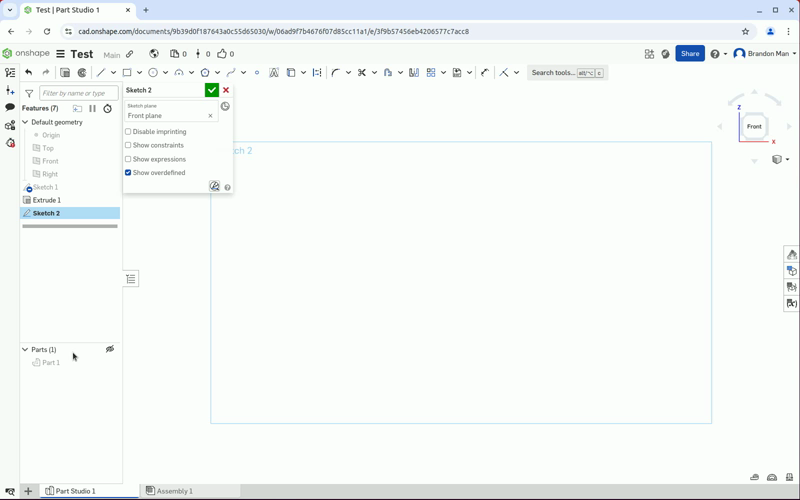
key_down(shift)
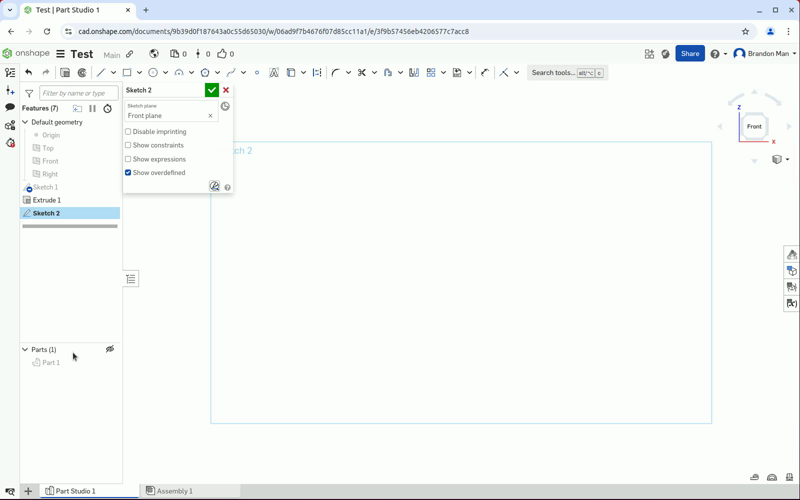
mouse_move(356, 268)
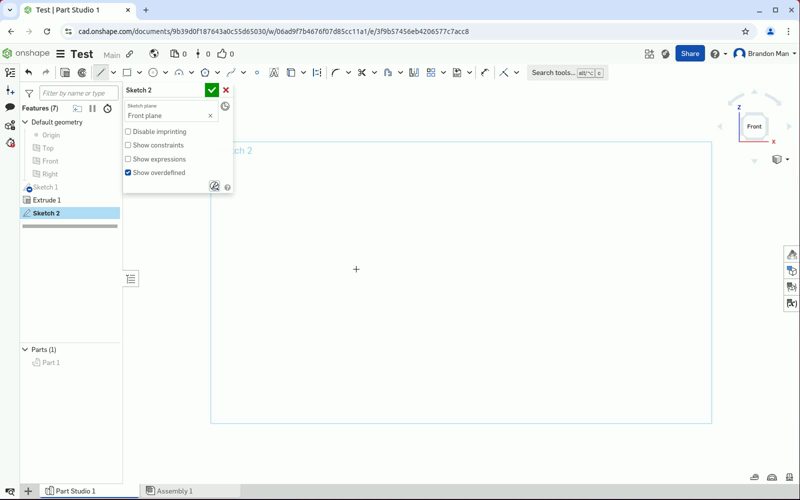
click(356, 268)
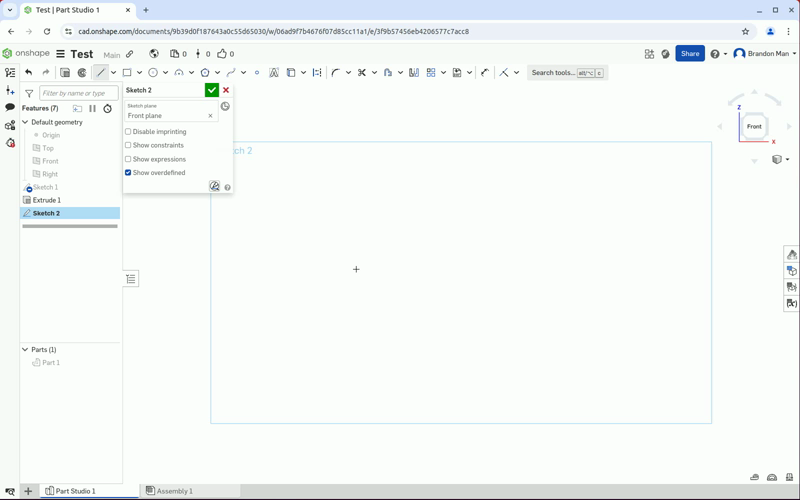
key_up(shift)
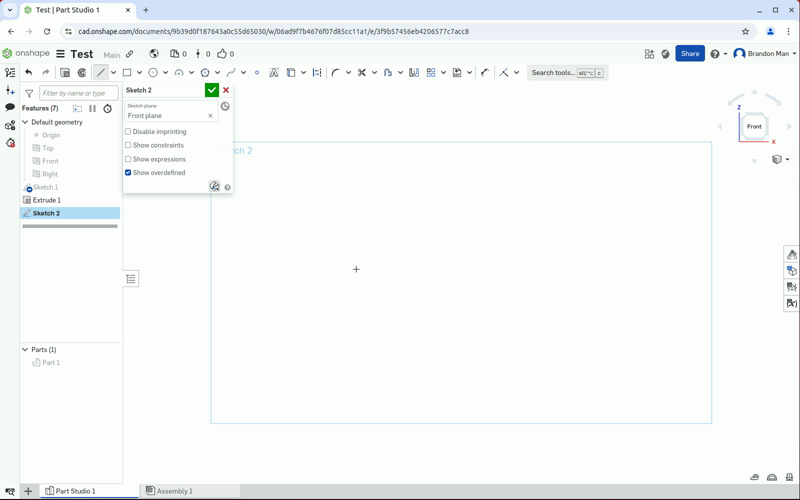
key_down(shift)
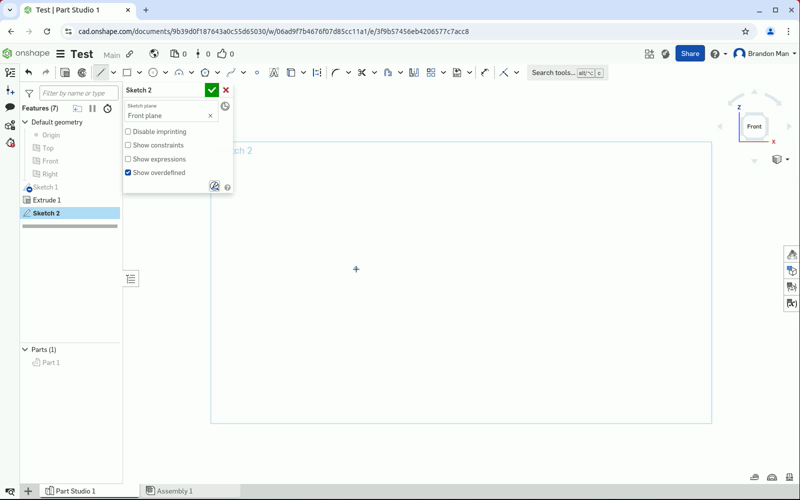
mouse_move(418, 307)
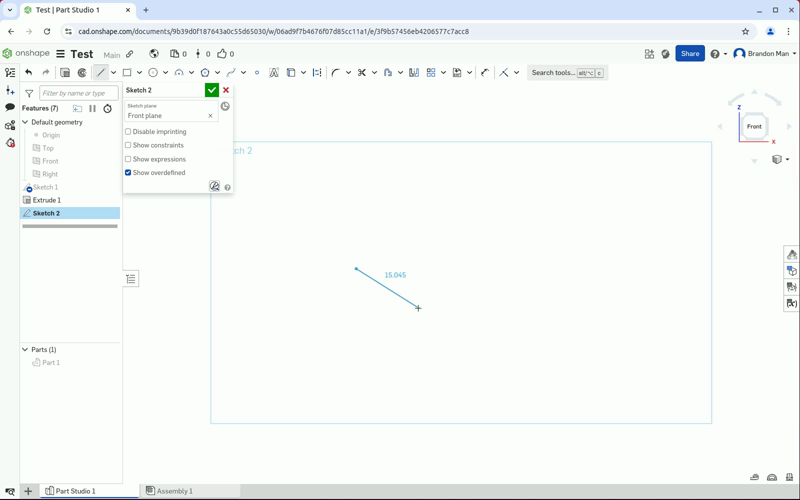
click(418, 307)
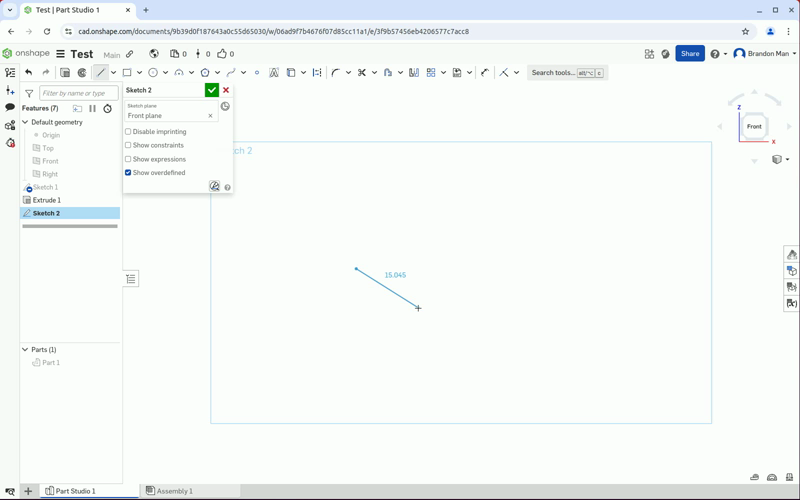
key_up(shift)
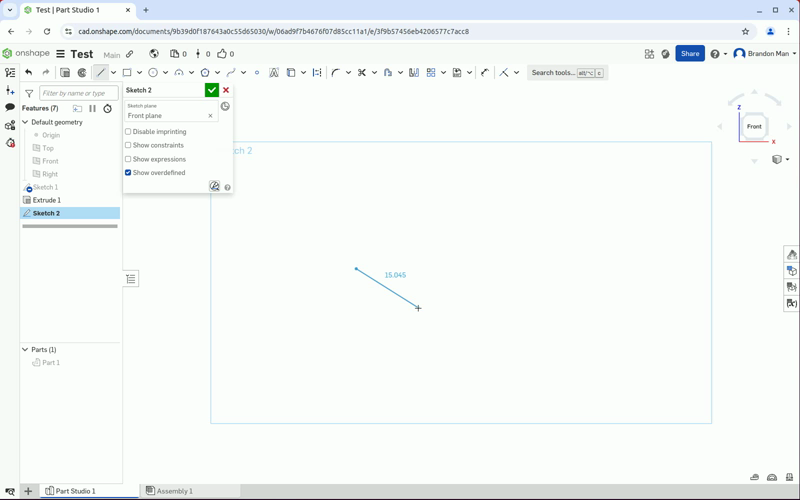
key_down(shift)
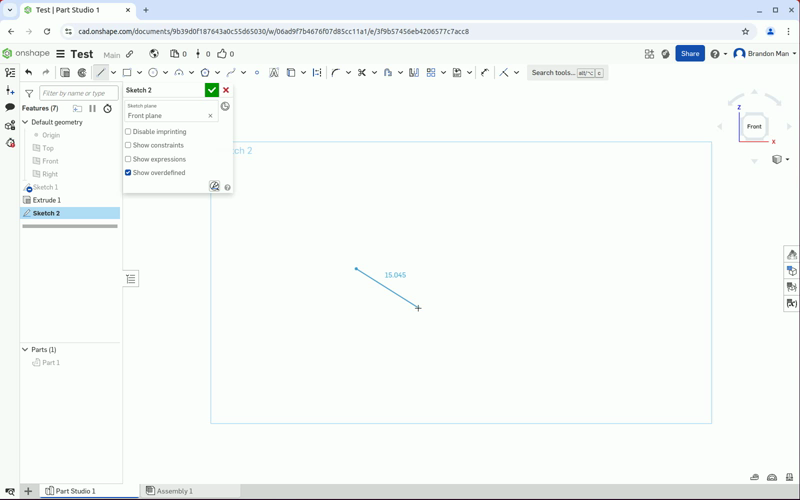
mouse_move(448, 307)
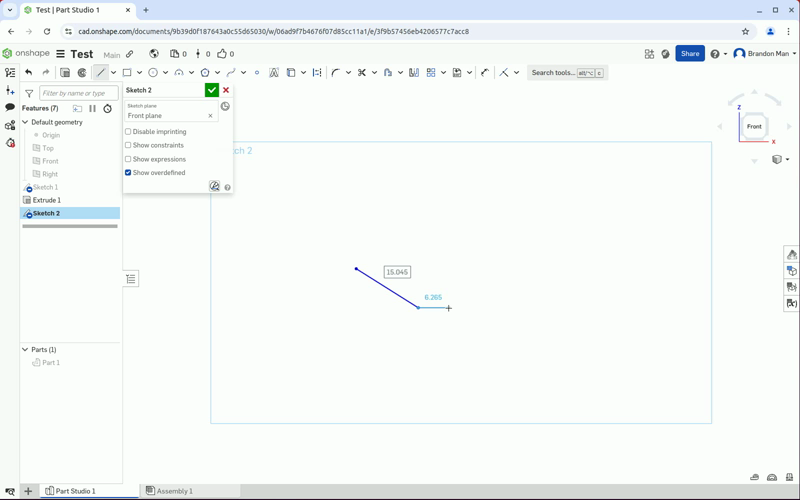
mouse_move(433, 304)
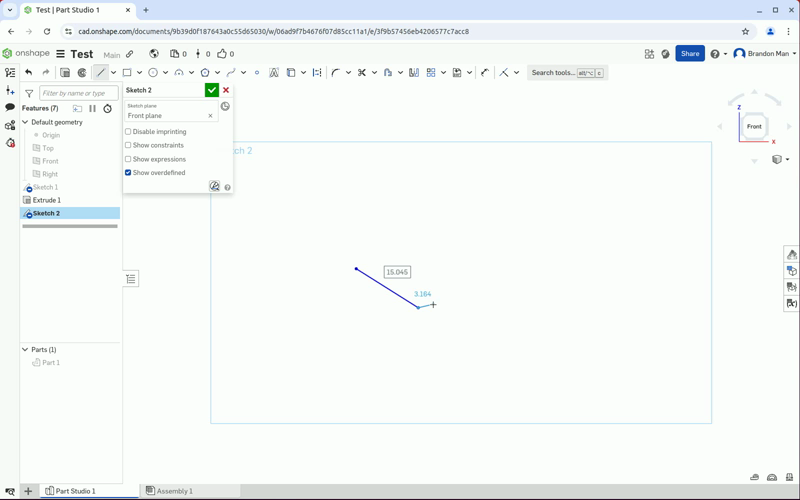
click(433, 304)
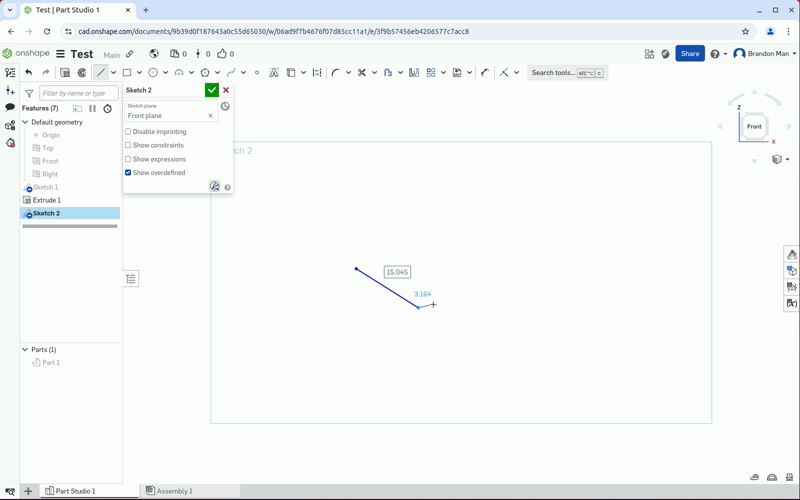
key_up(shift)
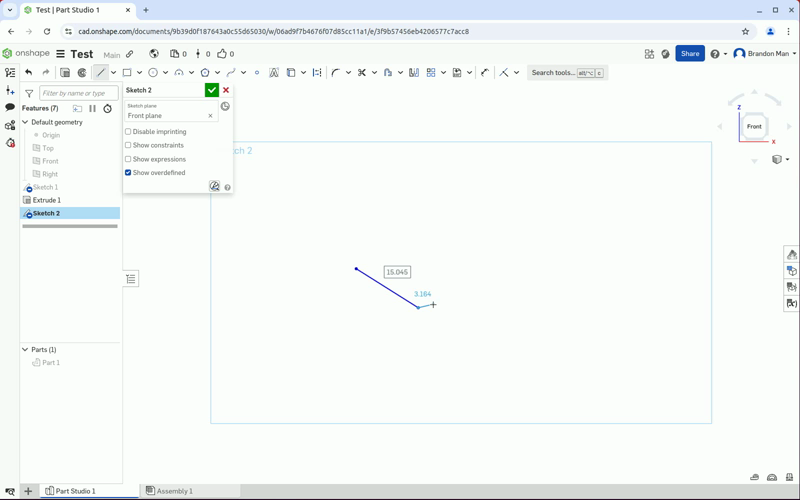
key_down(shift)
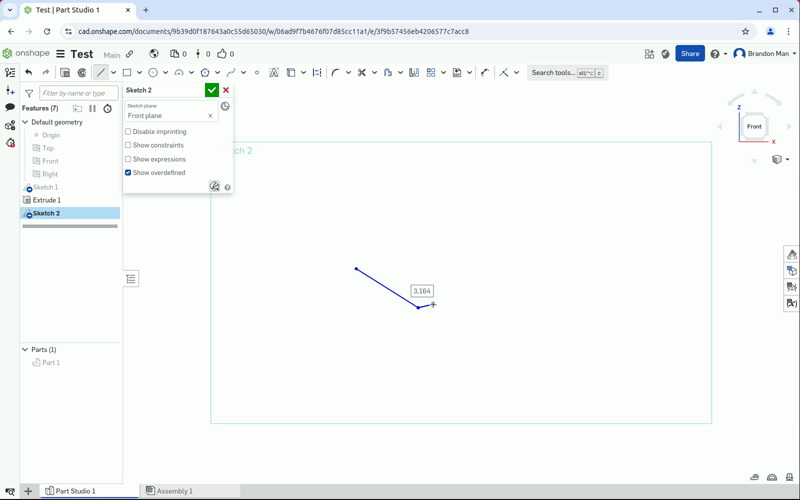
mouse_move(356, 256)
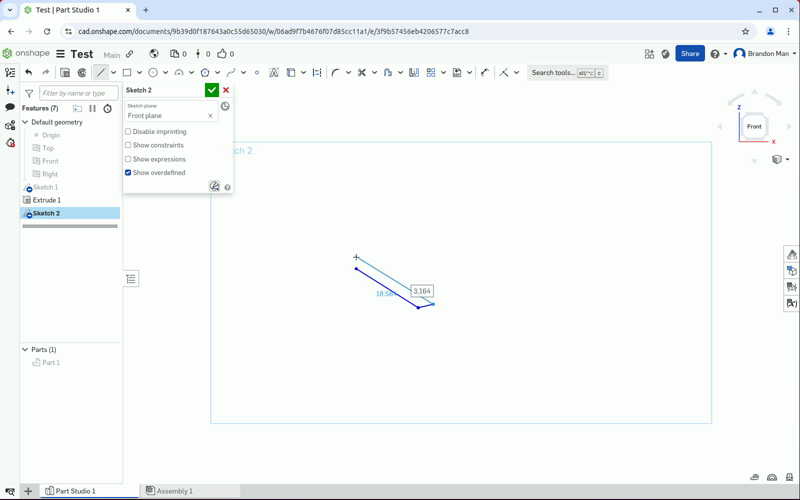
click(356, 256)
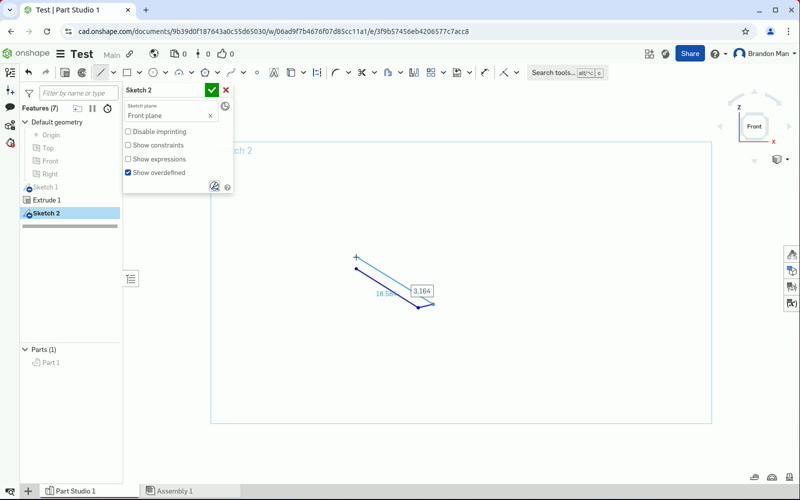
key_up(shift)
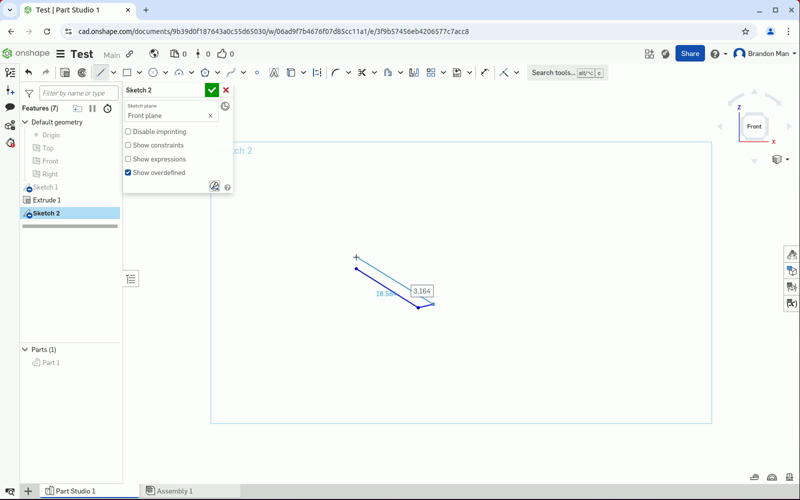
mouse_move(386, 256)
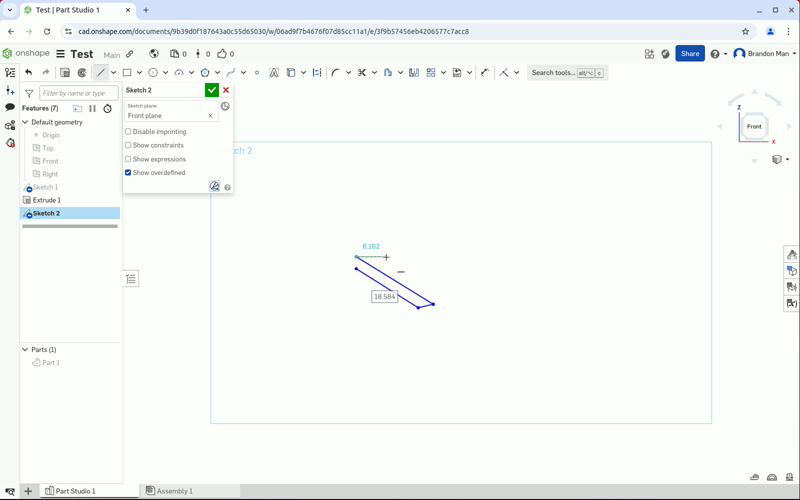
key_down(shift)
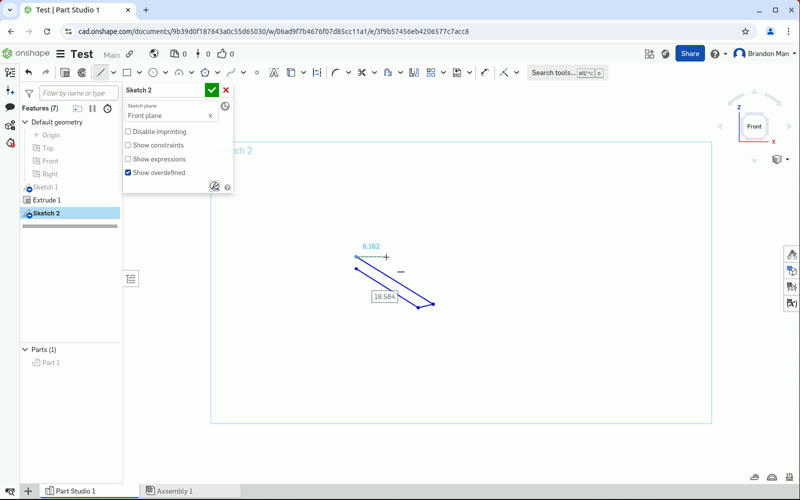
mouse_move(356, 268)
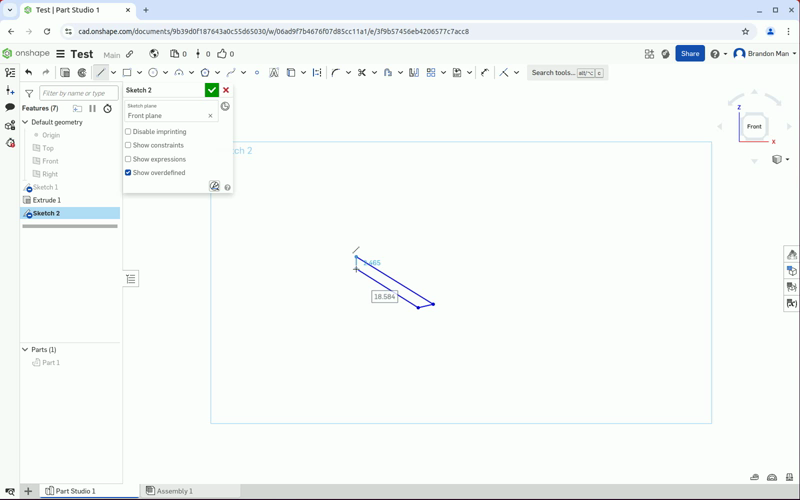
key_up(shift)
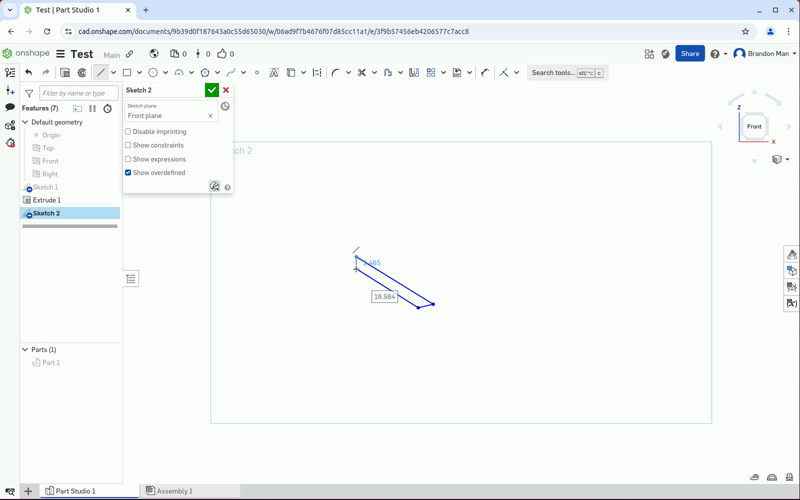
click(356, 268)
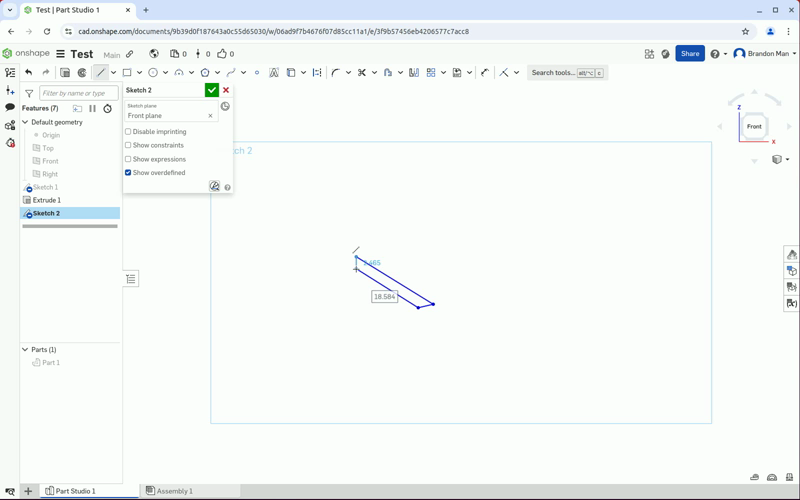
key(esc)
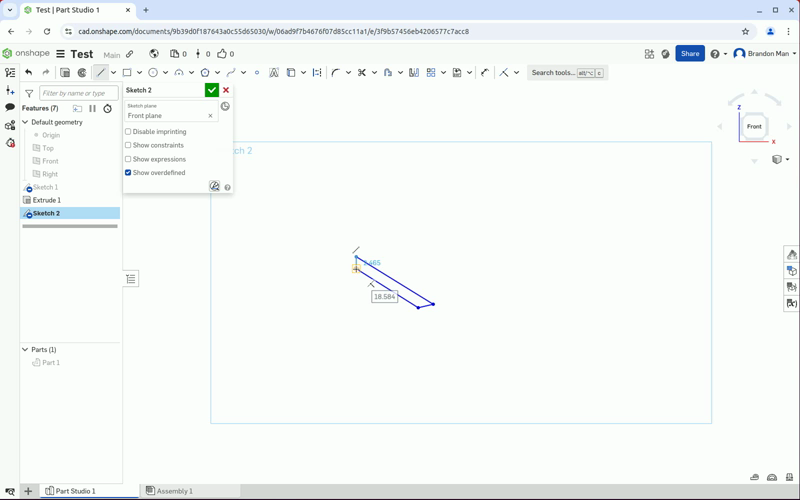
mouse_move(390, 288)
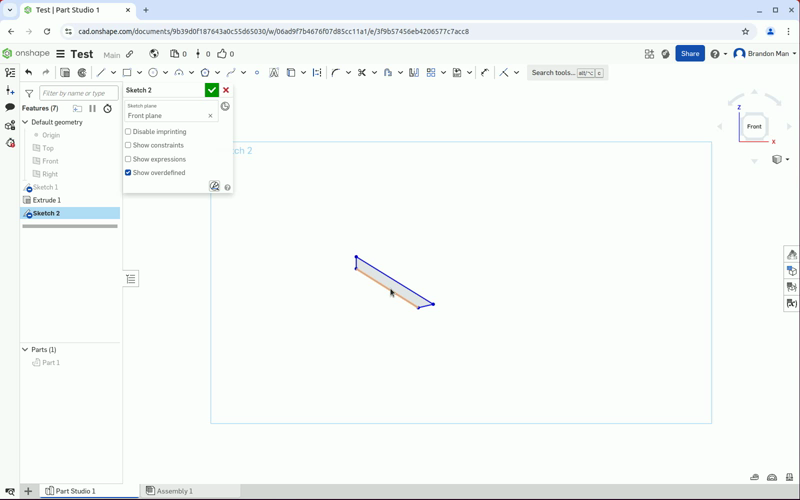
scroll(6)
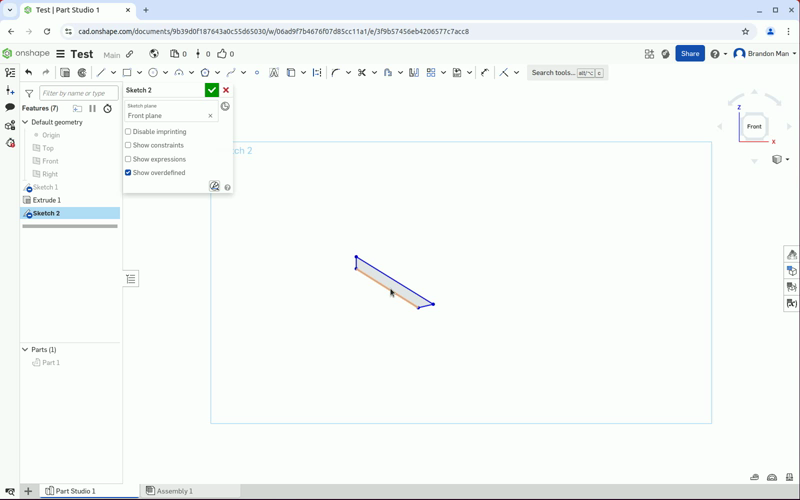
scroll(6)
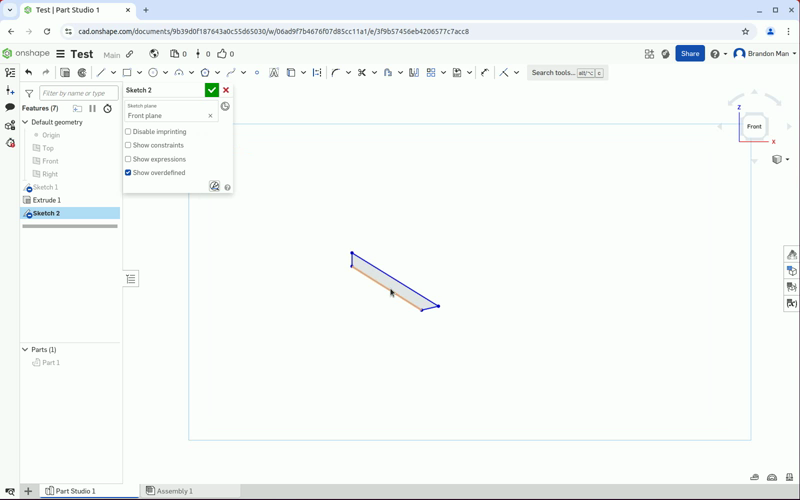
scroll(6)
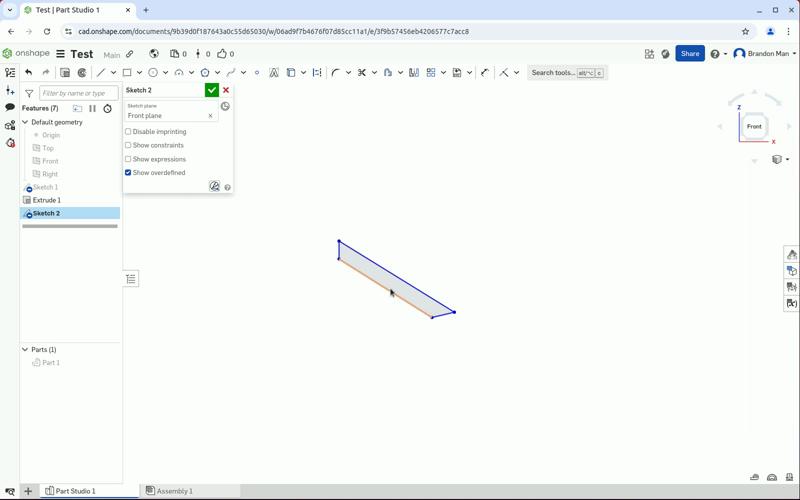
scroll(6)
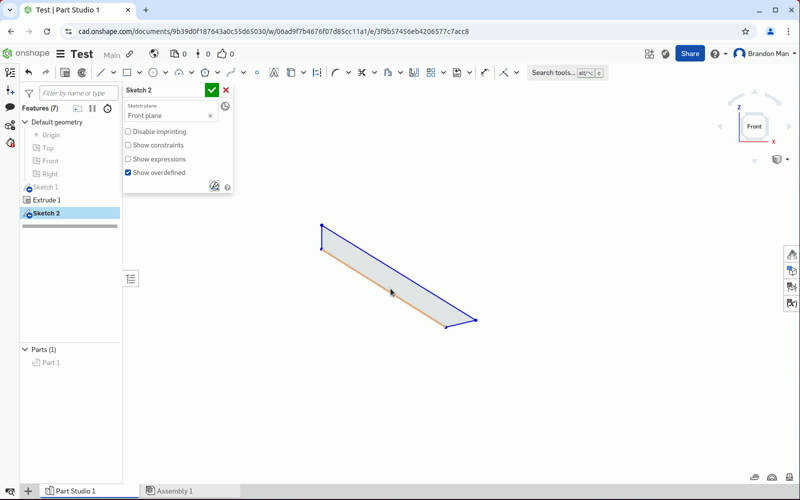
scroll(6)
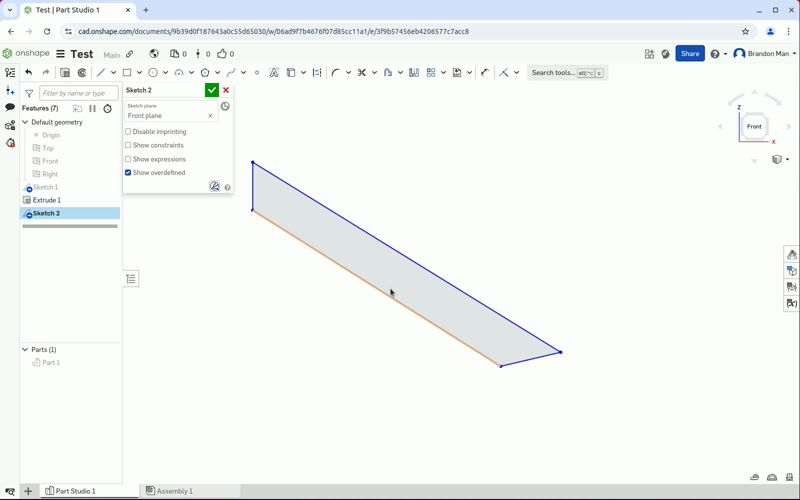
scroll(6)
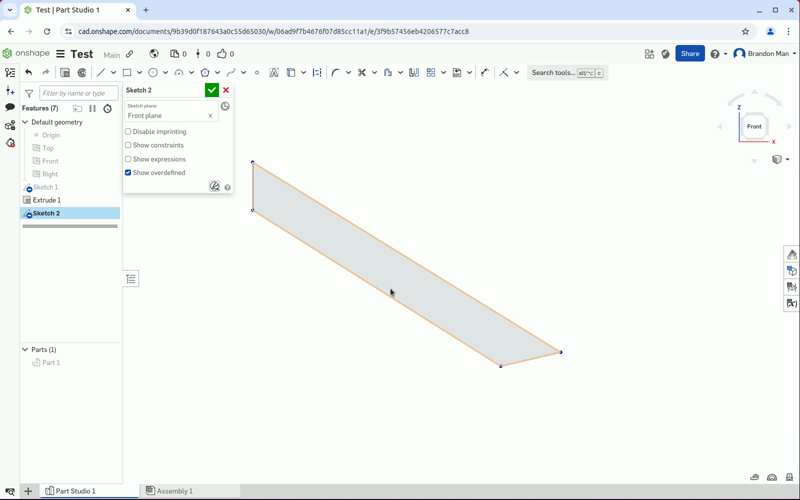
scroll(6)
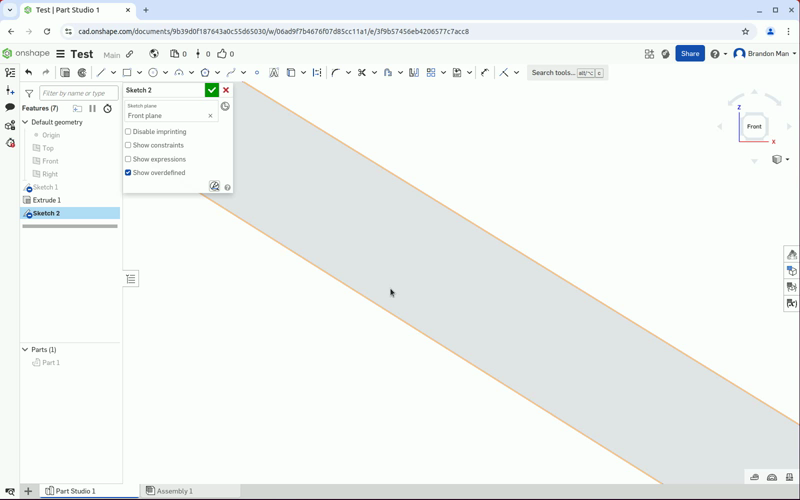
click(390, 288)
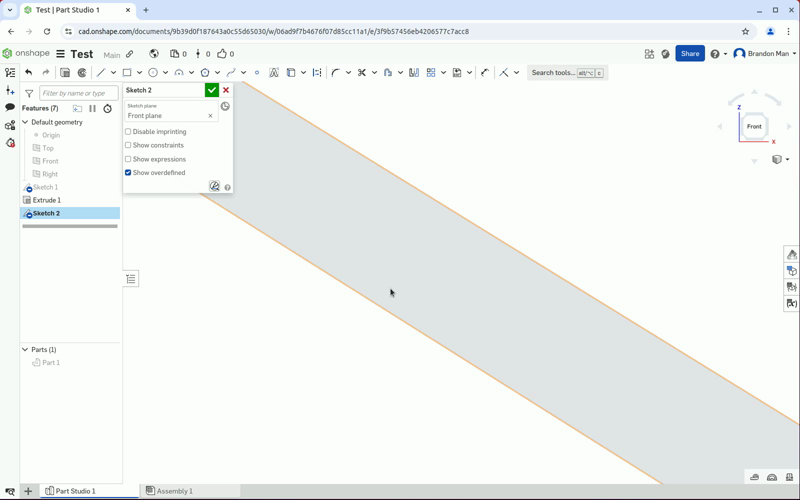
scroll(-6)
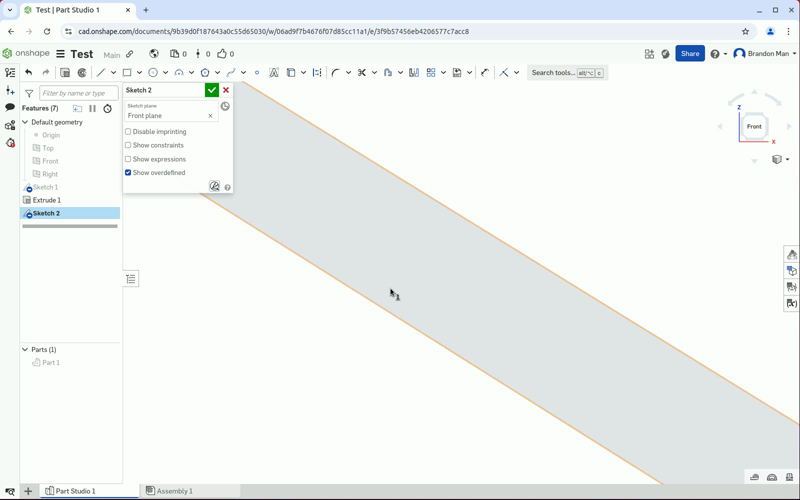
scroll(-6)
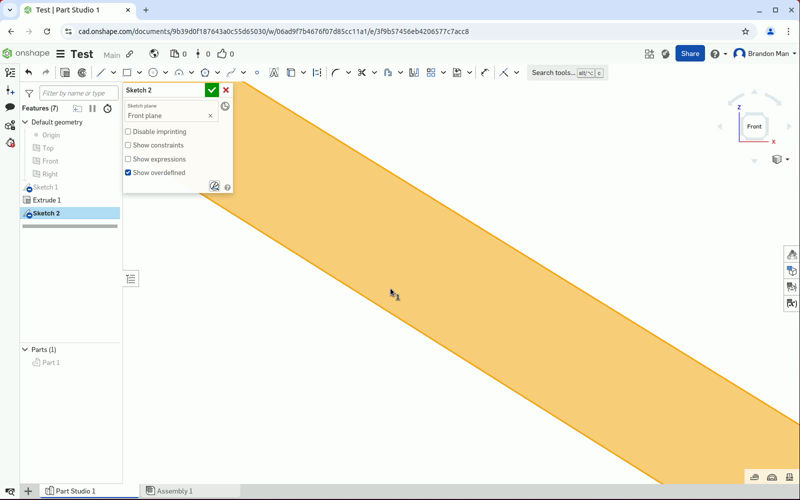
scroll(-6)
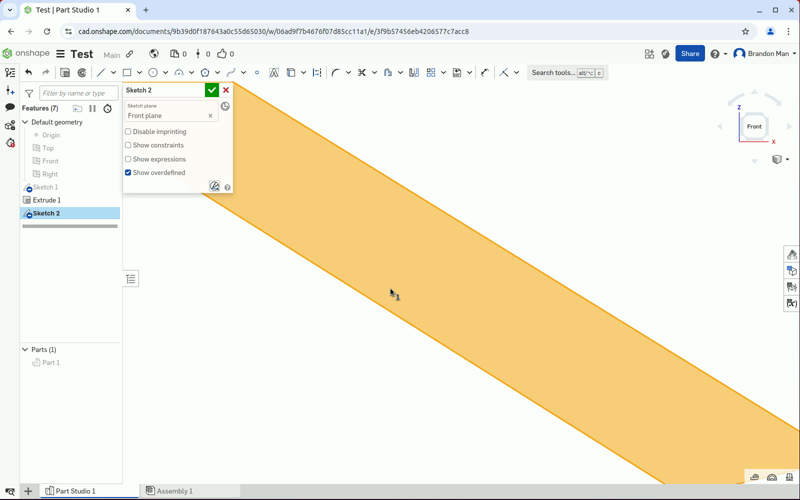
scroll(-6)
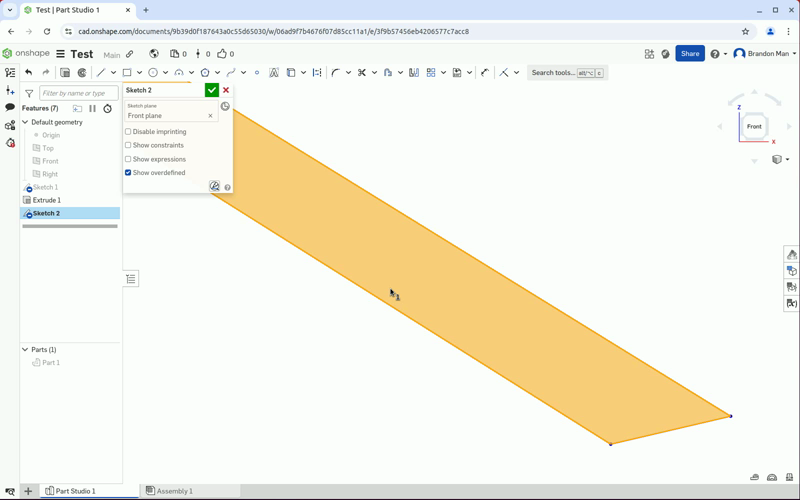
scroll(-6)
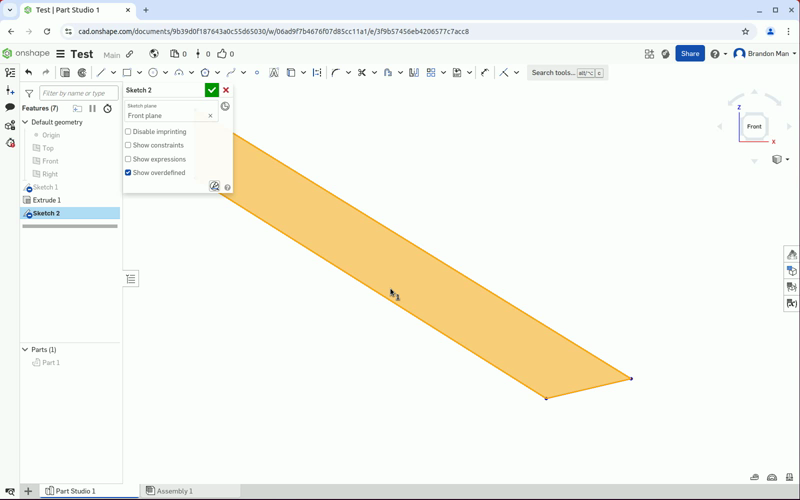
scroll(-6)
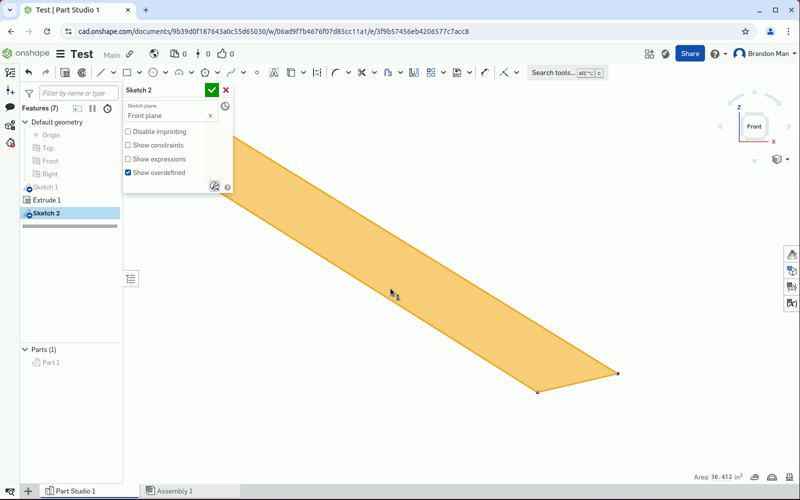
scroll(-6)
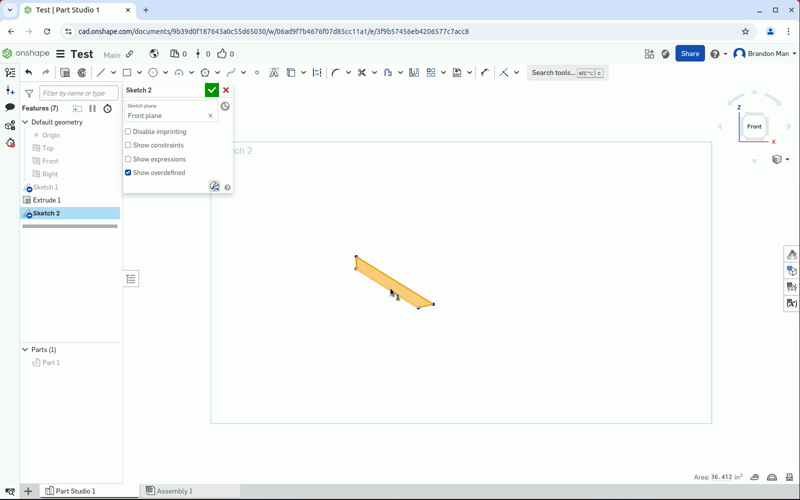
mouse_move(73, 352)
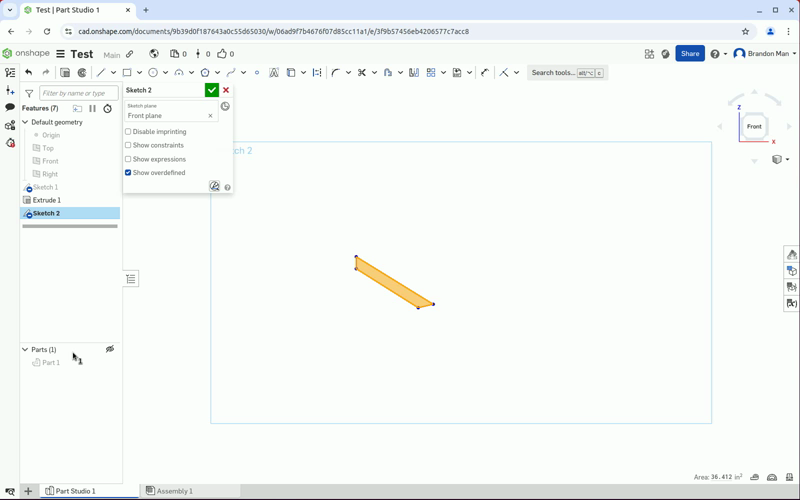
key(shift+y)
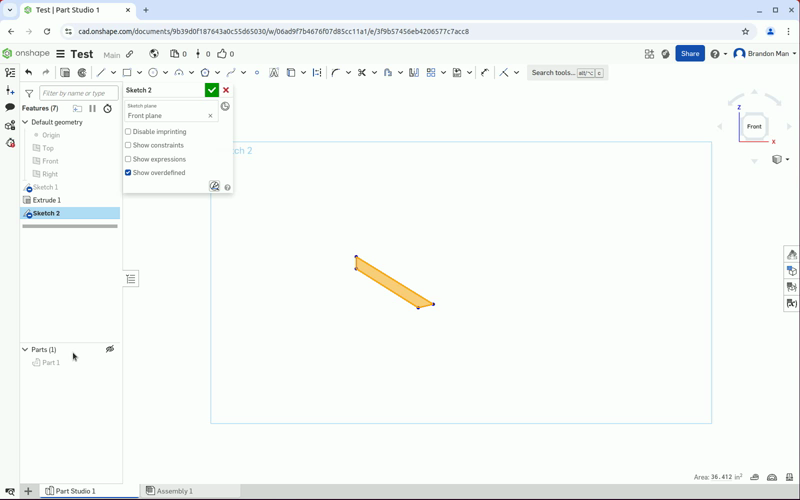
key(shift+e)
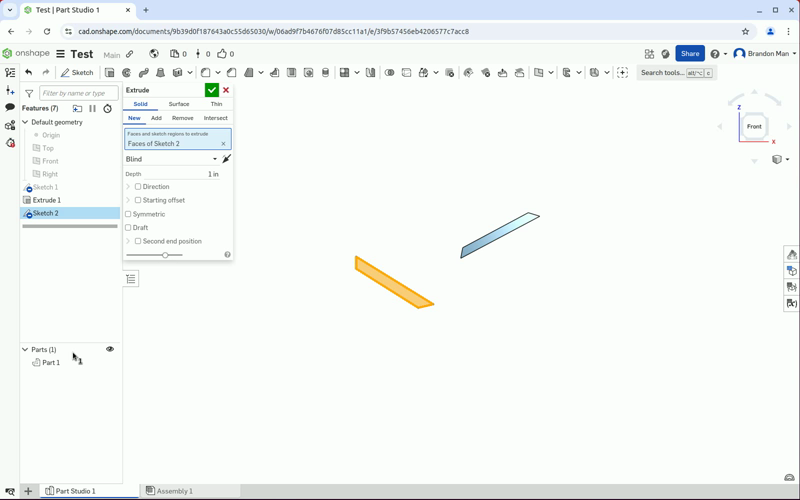
mouse_move(143, 106)
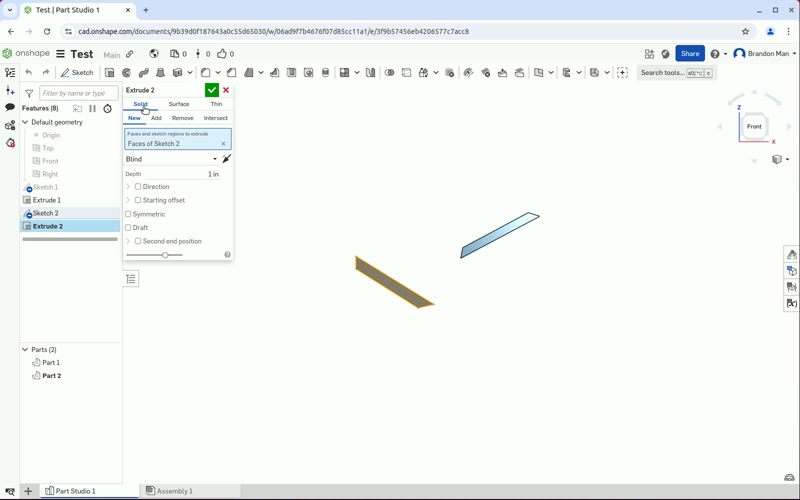
click(143, 106)
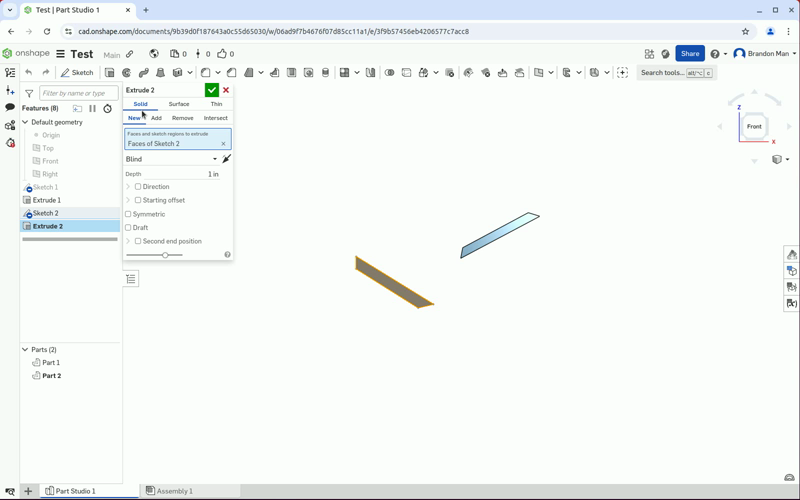
mouse_move(137, 120)
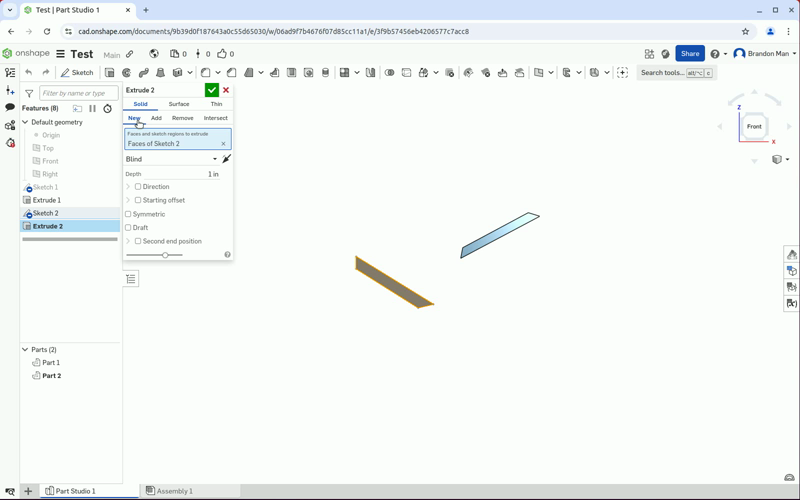
click(137, 120)
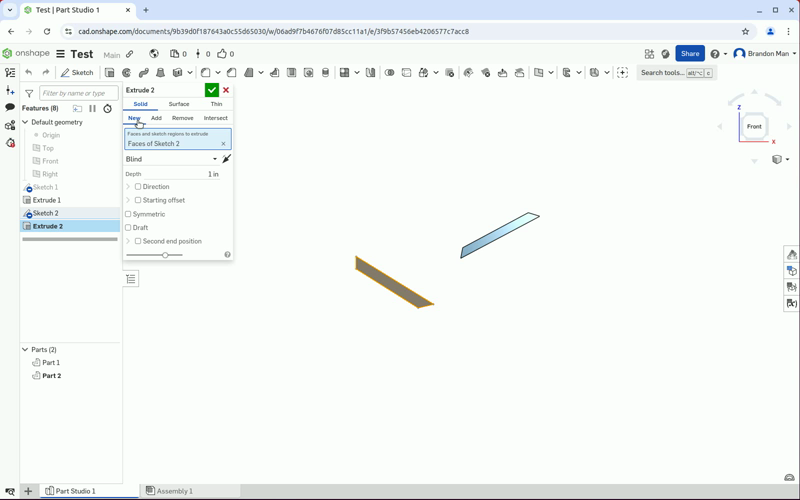
key(tab, 4)
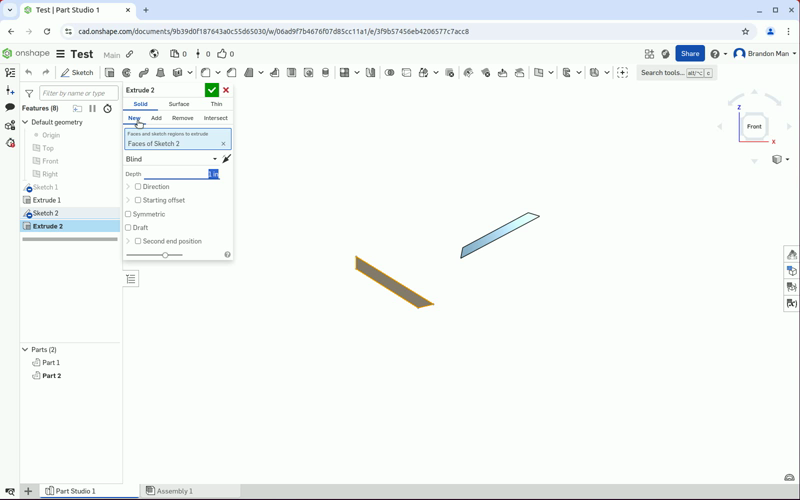
text(0.481)
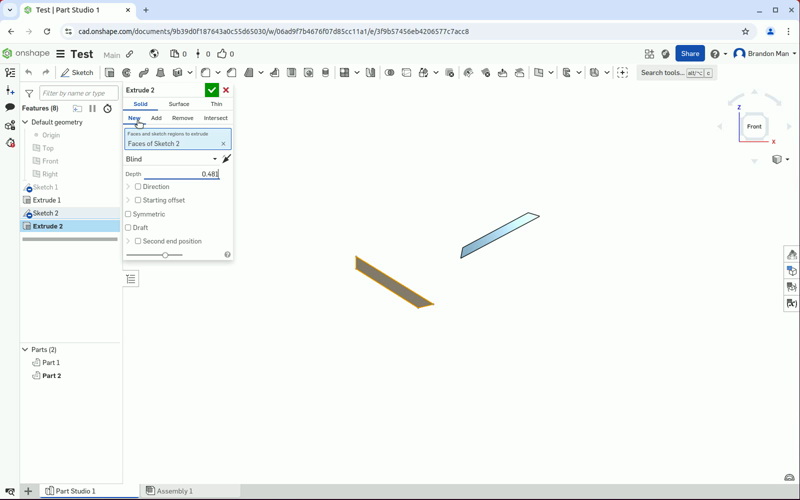
key(enter)
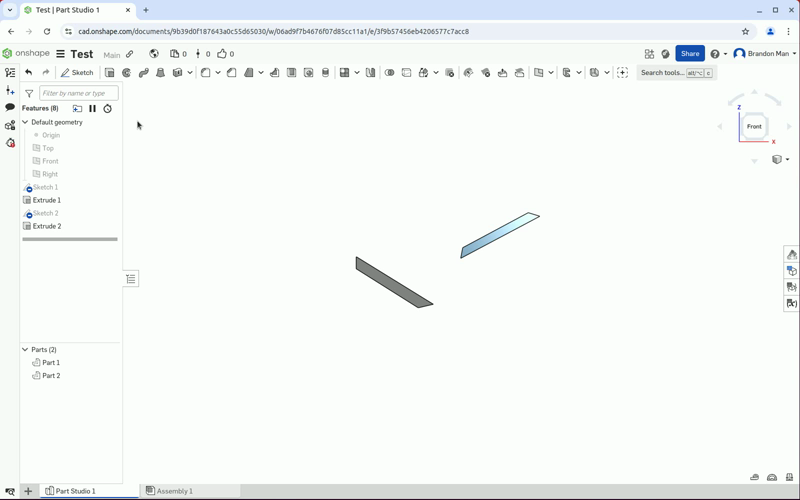
key(shift+h)
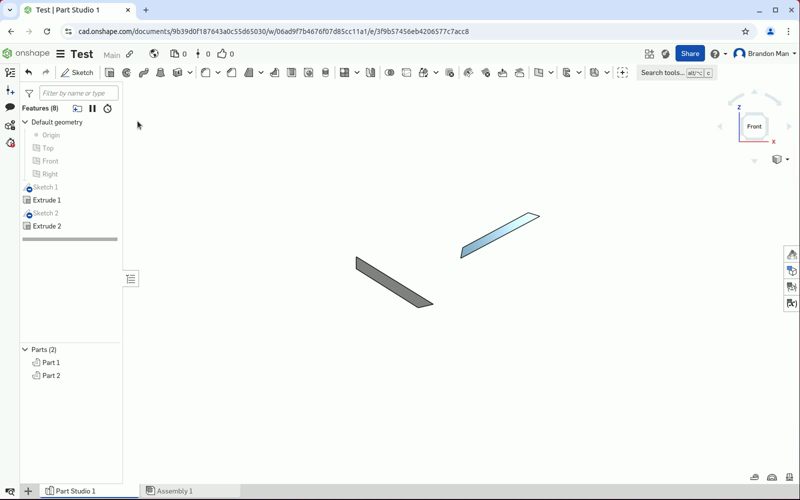
key(shift+h)
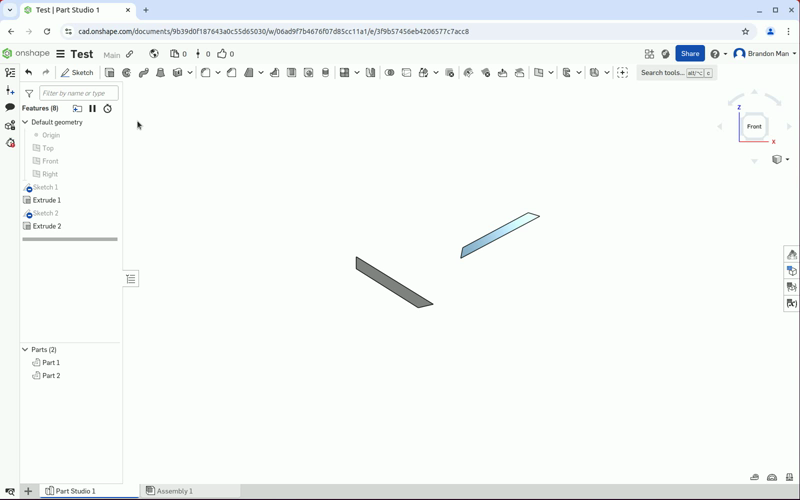
mouse_move(73, 189)
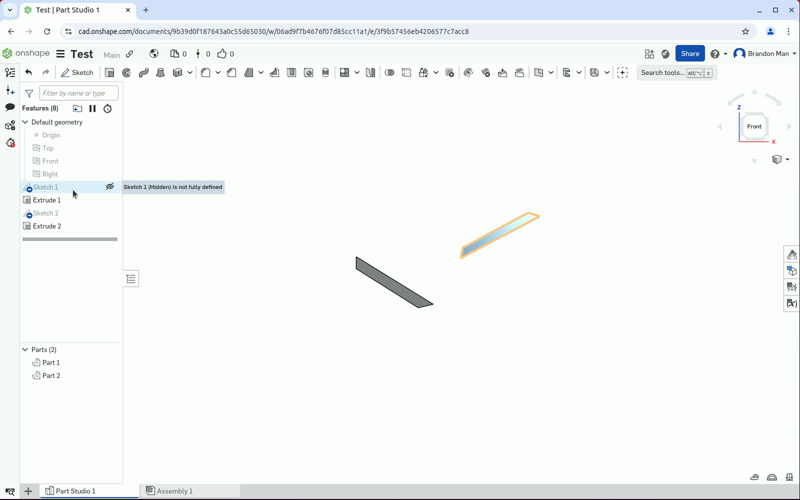
click(73, 189)
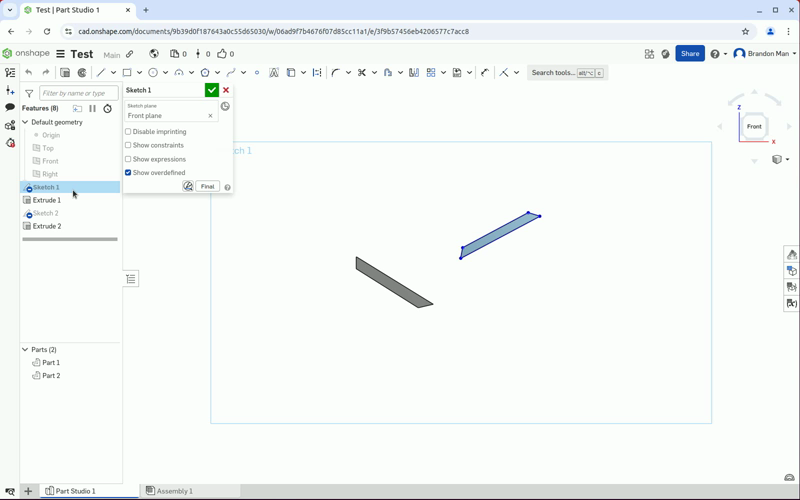
mouse_move(229, 92)
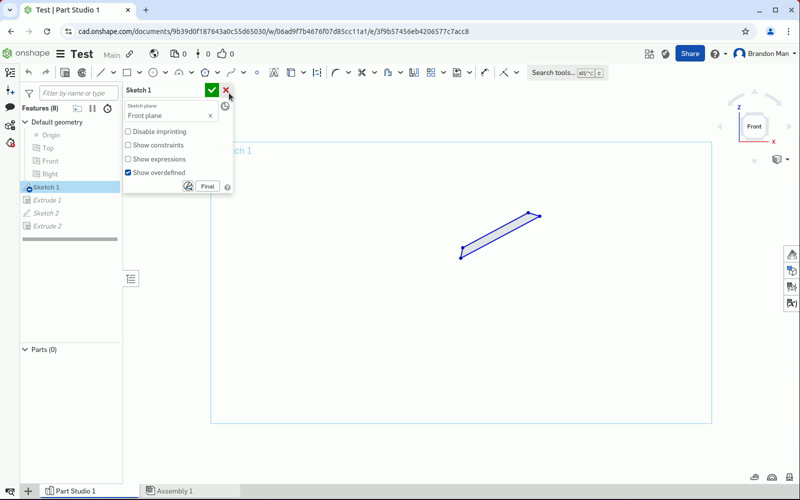
click(229, 92)
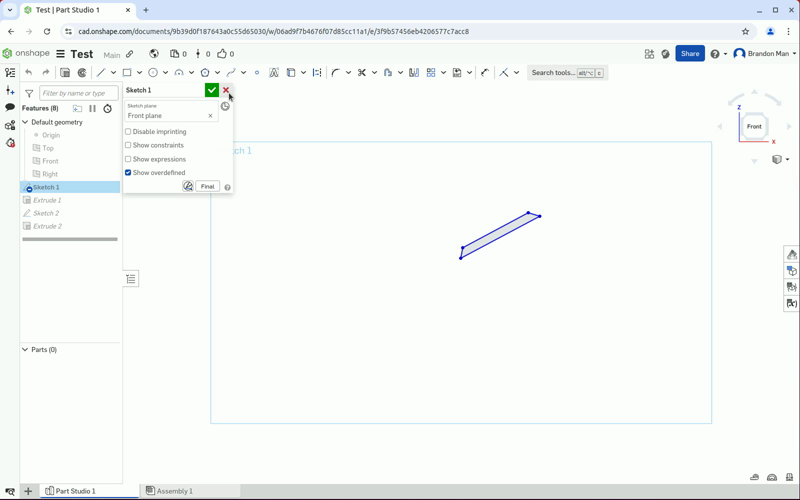
key(shift+s)
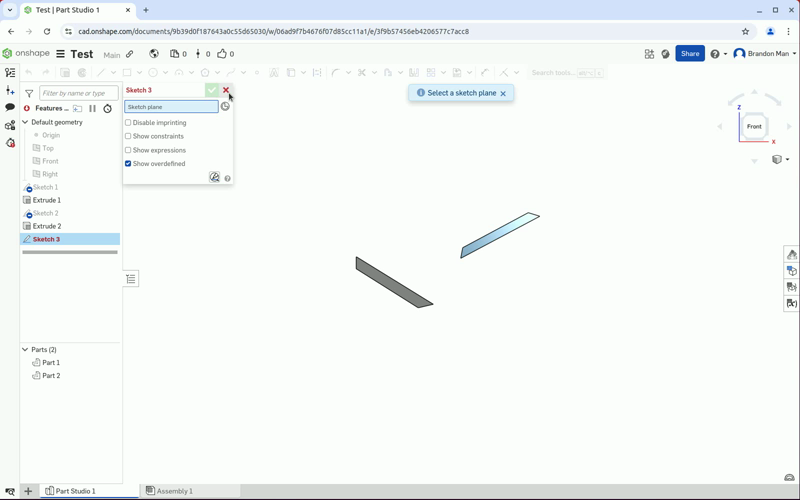
mouse_move(73, 163)
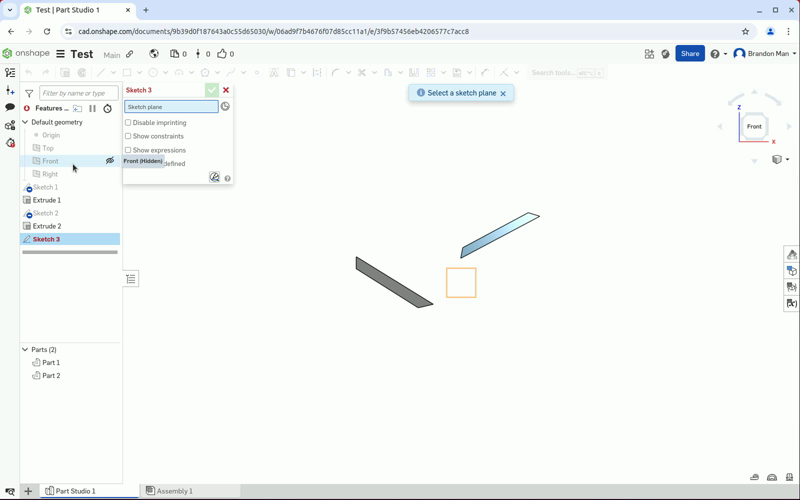
click(73, 163)
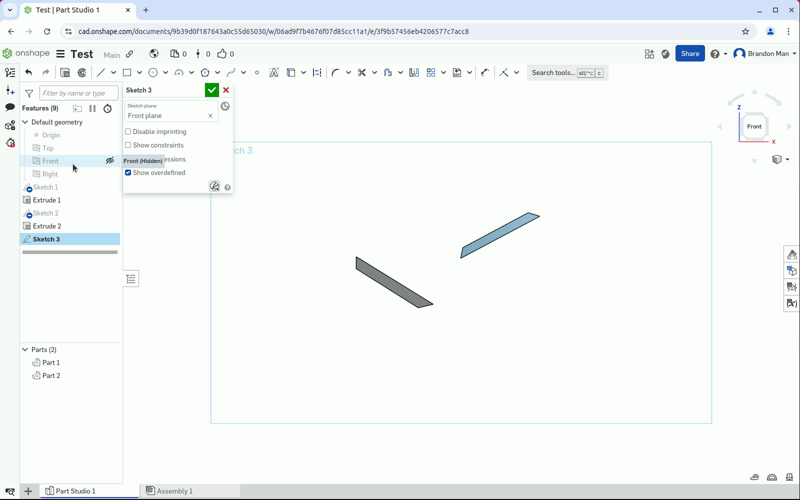
mouse_move(73, 352)
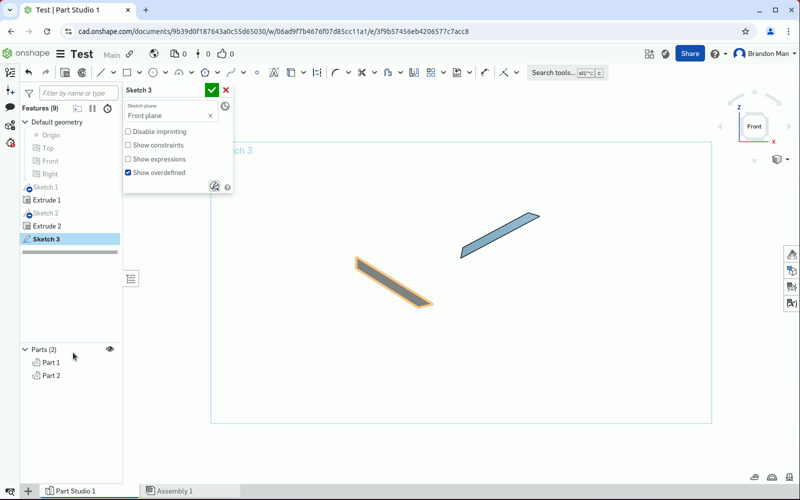
key(y)
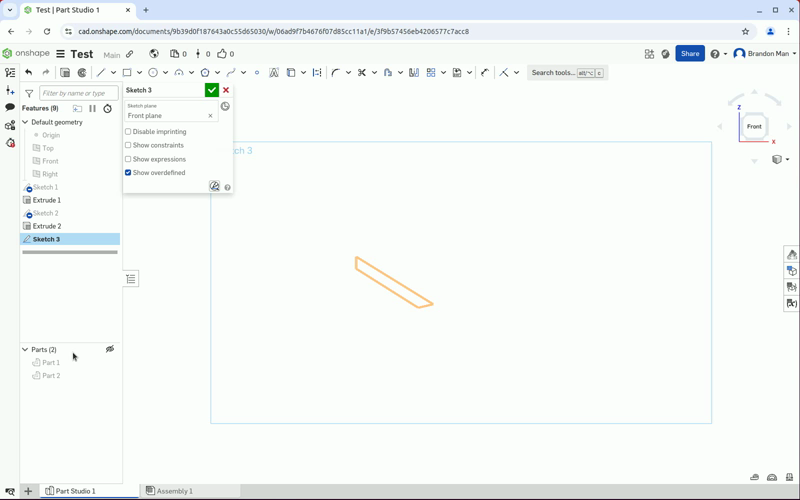
key(l)
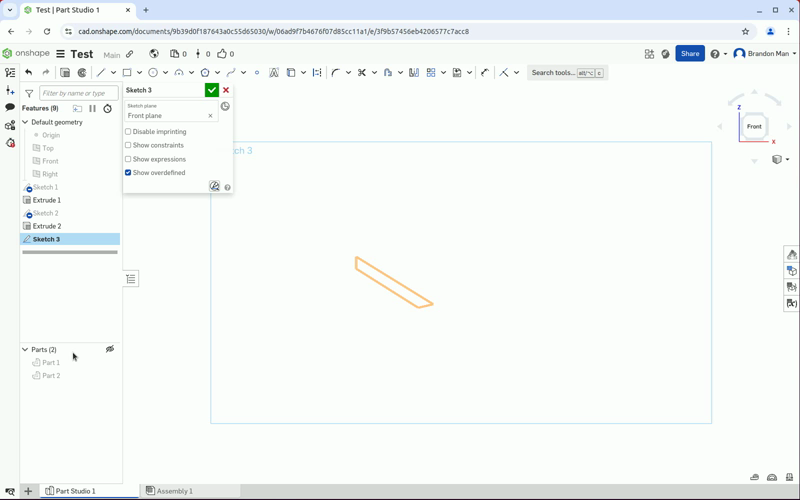
key_down(shift)
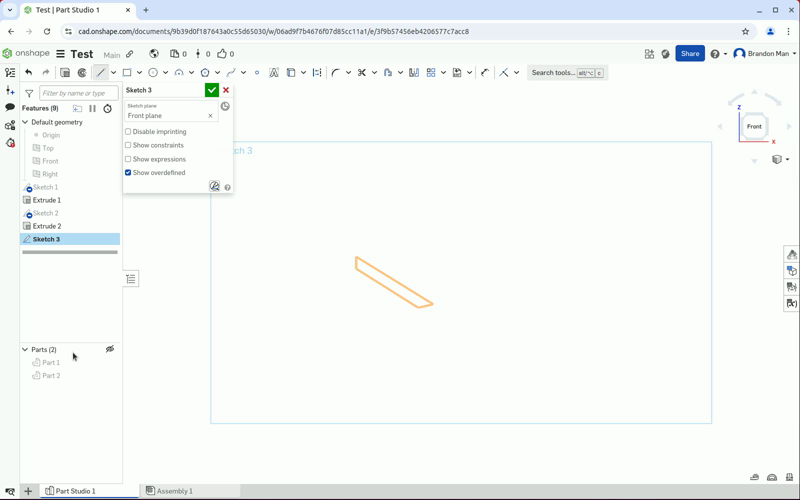
mouse_move(486, 395)
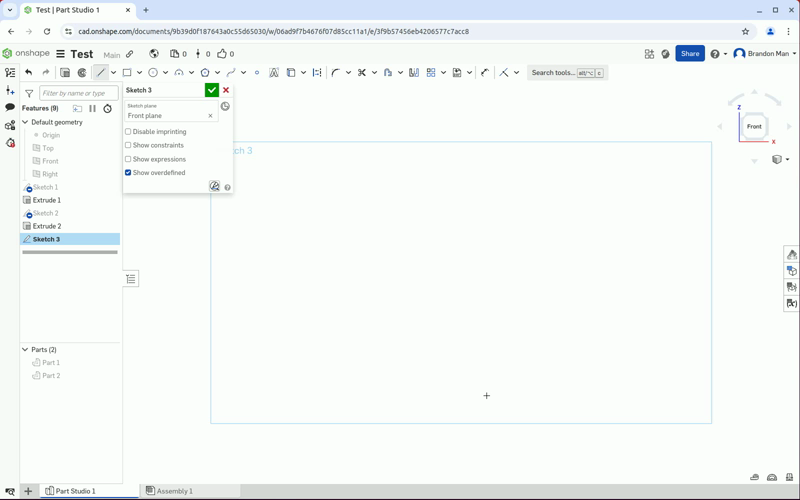
click(486, 395)
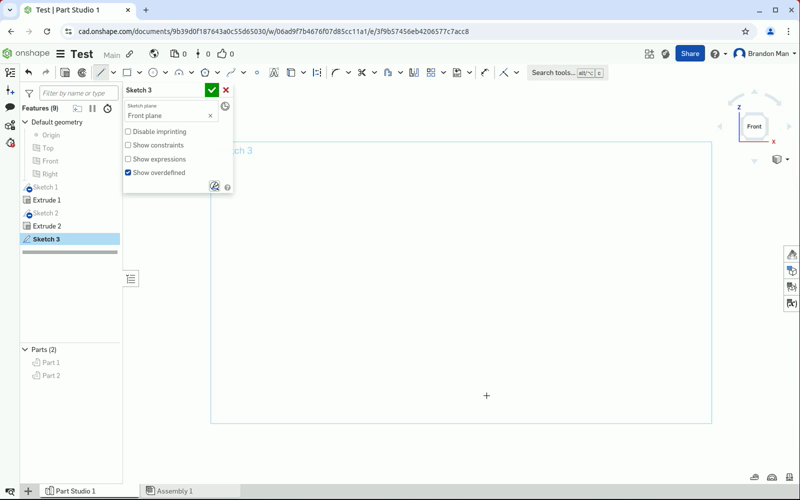
key_up(shift)
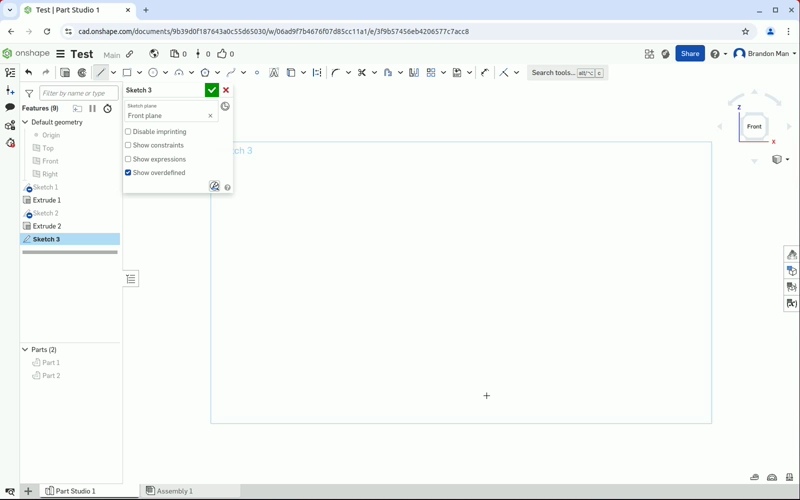
key_down(shift)
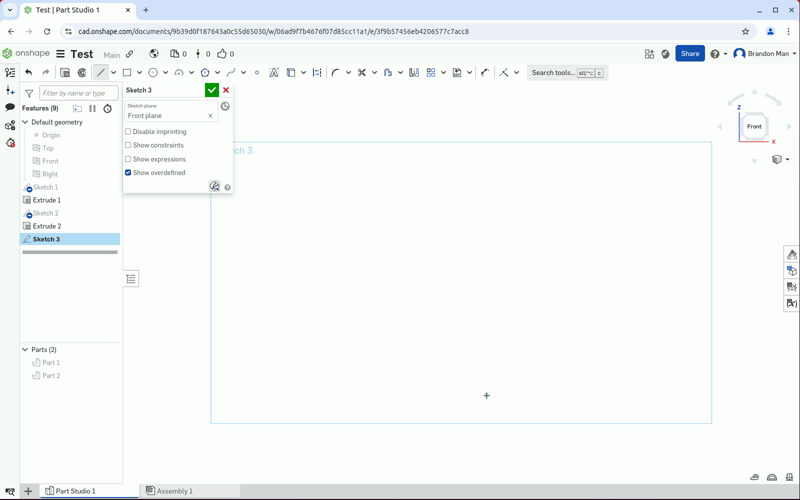
mouse_move(516, 395)
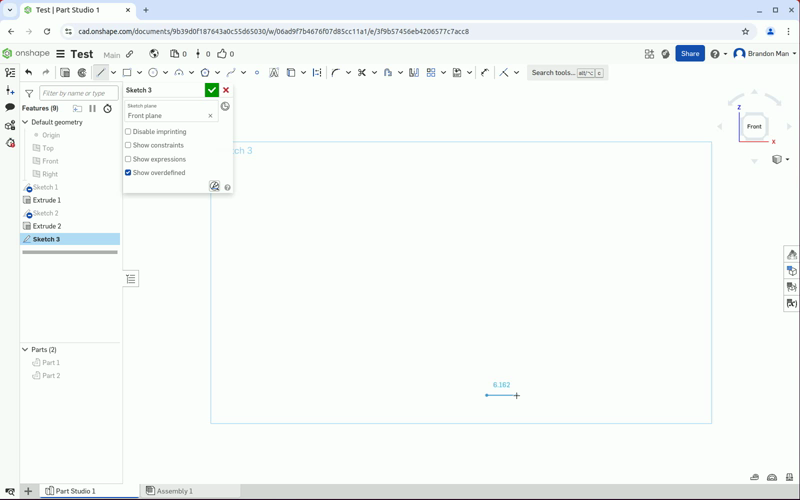
mouse_move(493, 387)
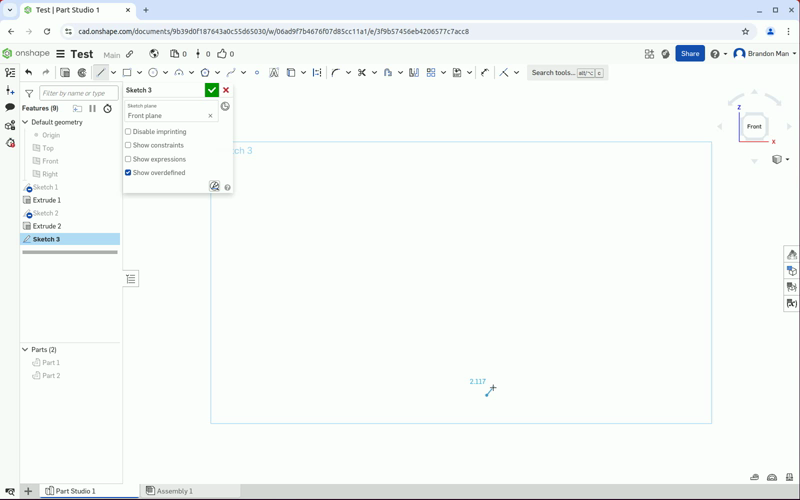
click(493, 387)
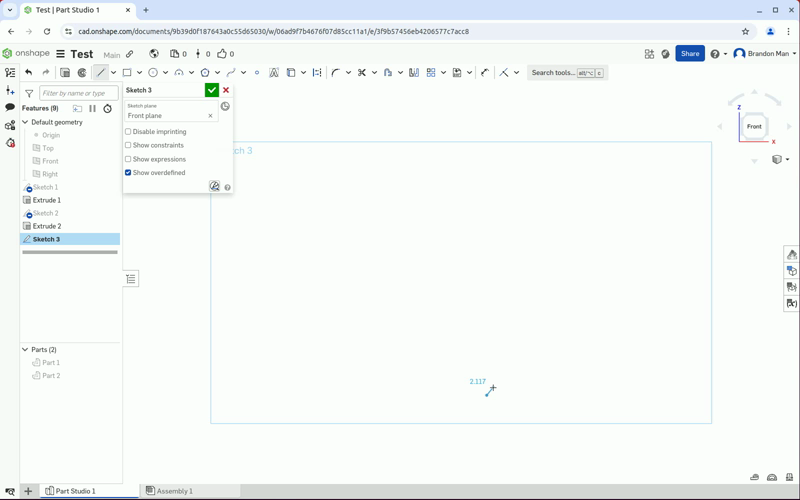
key_up(shift)
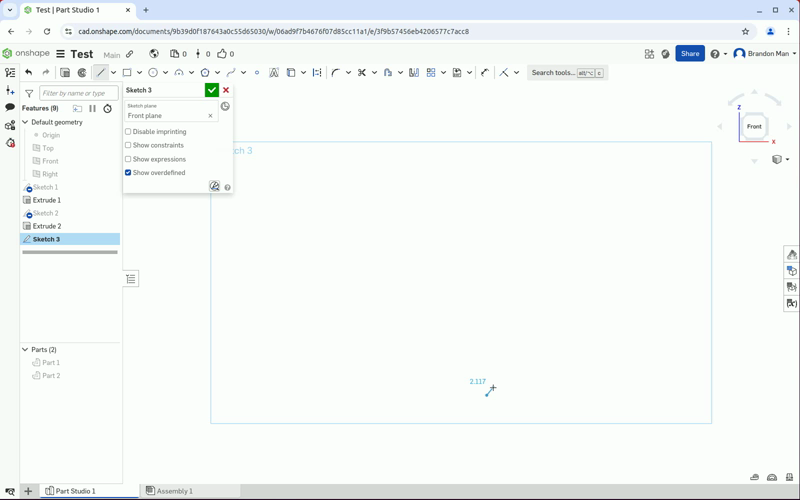
key_down(shift)
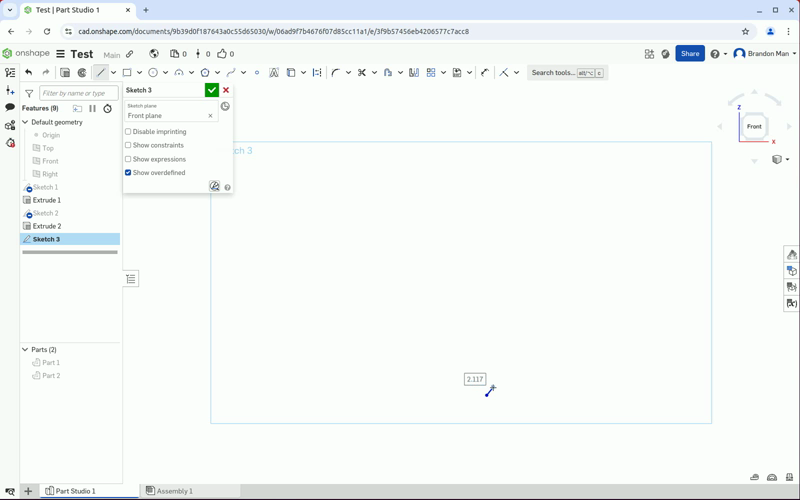
mouse_move(493, 313)
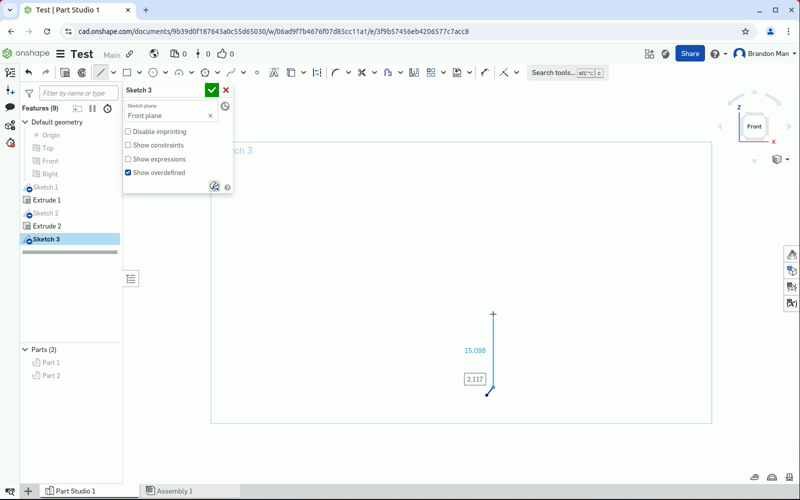
click(493, 313)
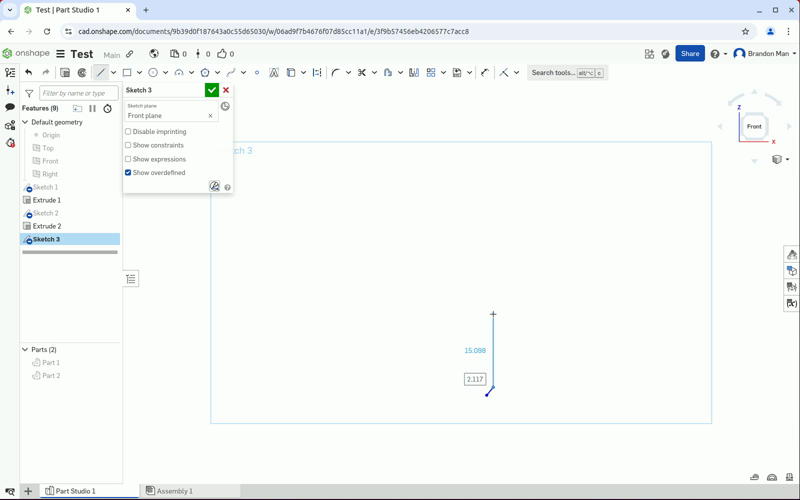
key_up(shift)
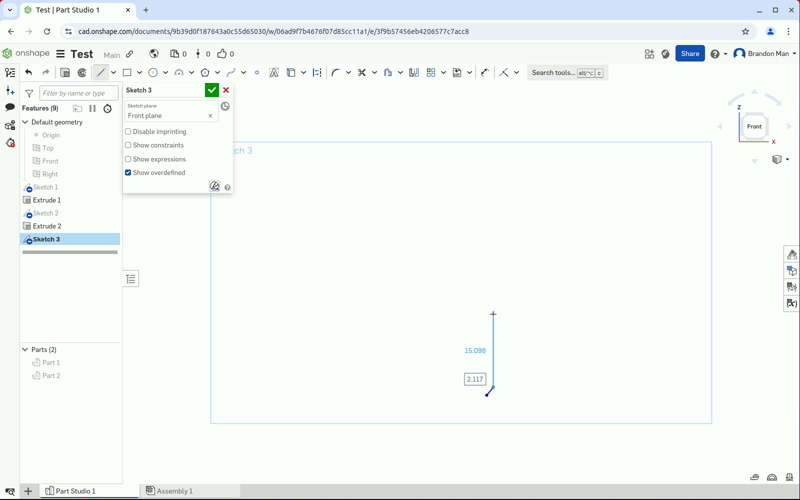
key_down(shift)
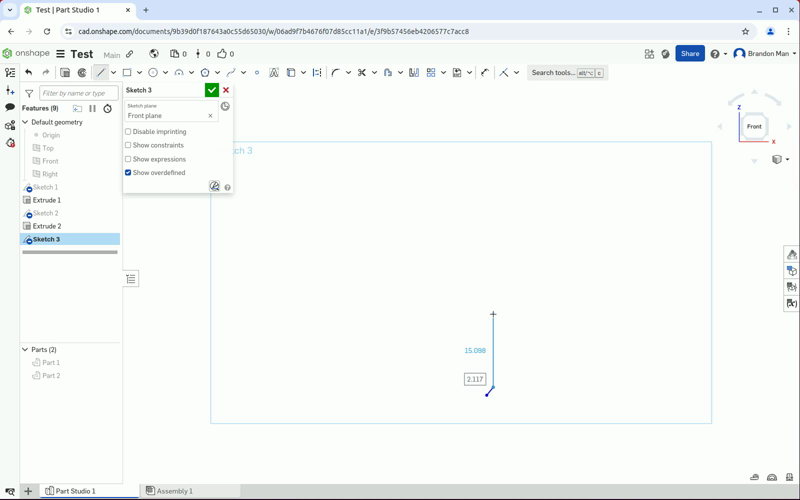
mouse_move(523, 313)
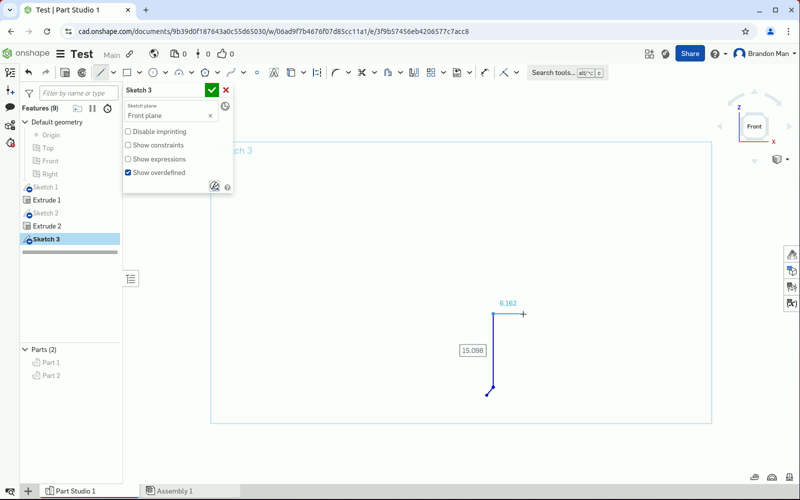
mouse_move(486, 306)
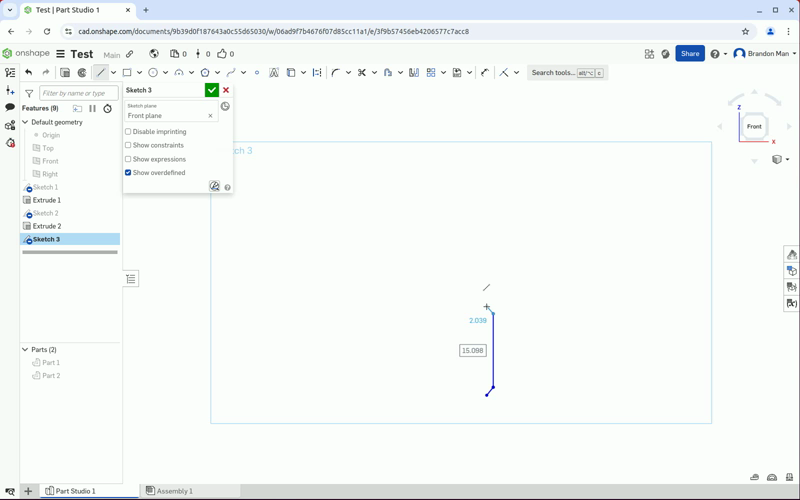
click(486, 306)
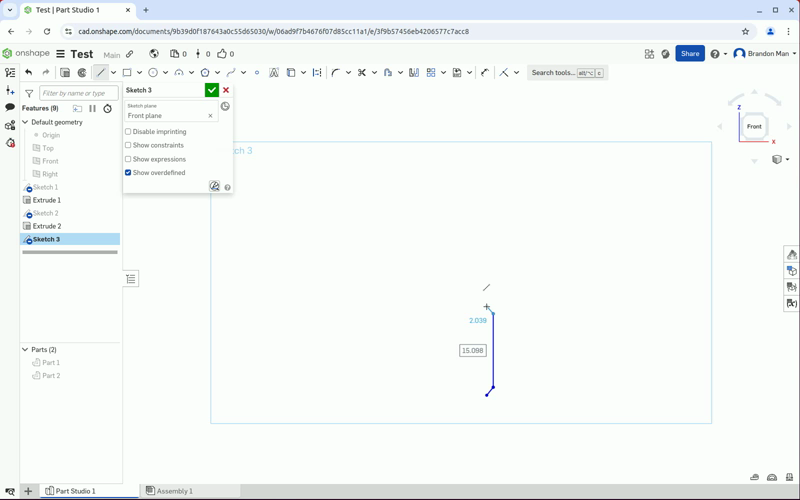
key_up(shift)
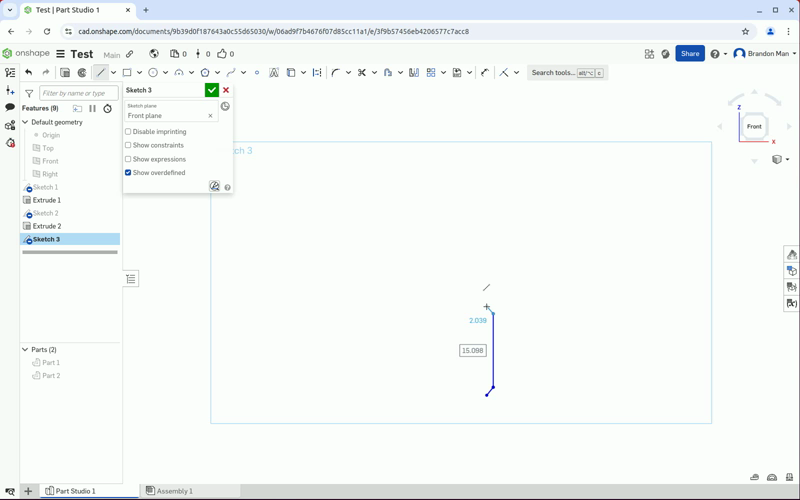
key_down(shift)
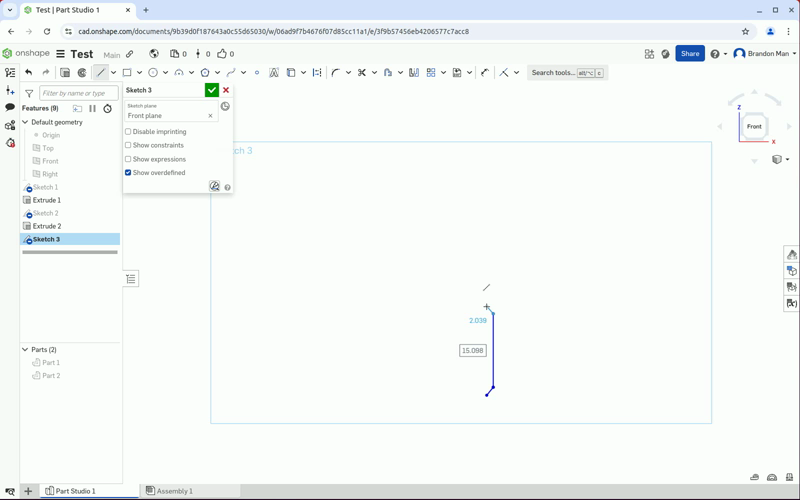
mouse_move(486, 395)
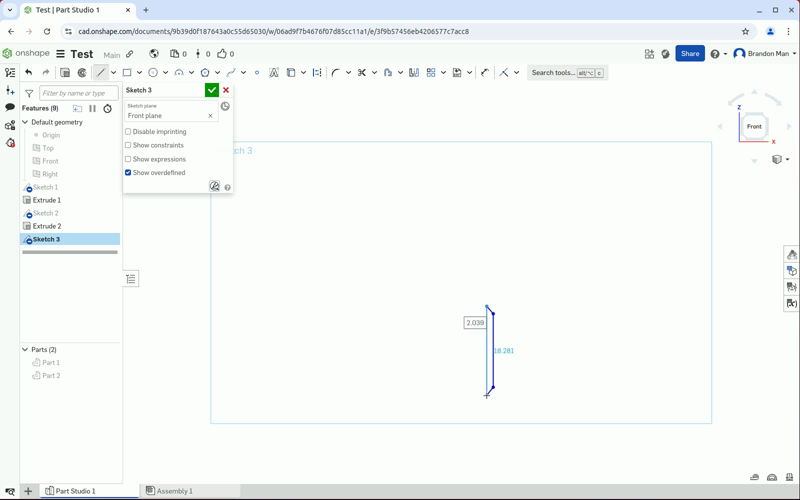
key_up(shift)
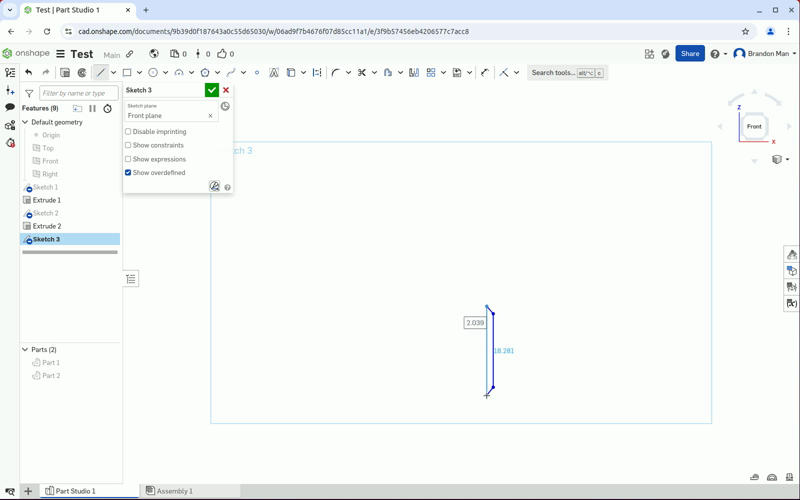
click(486, 395)
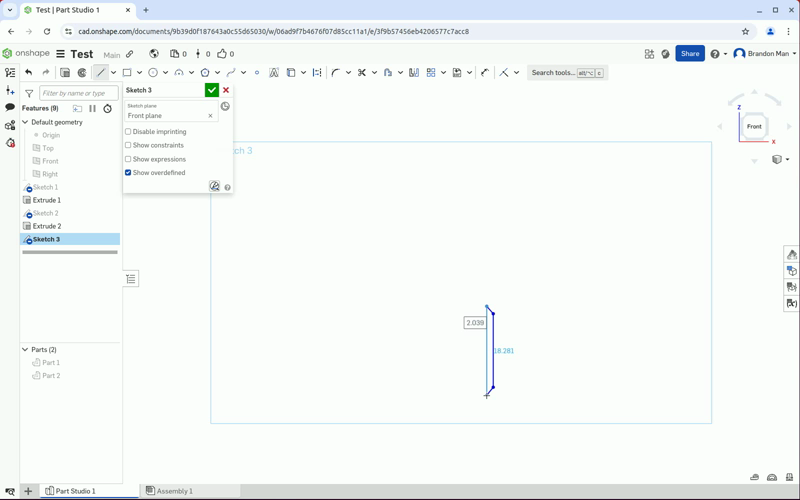
key(esc)
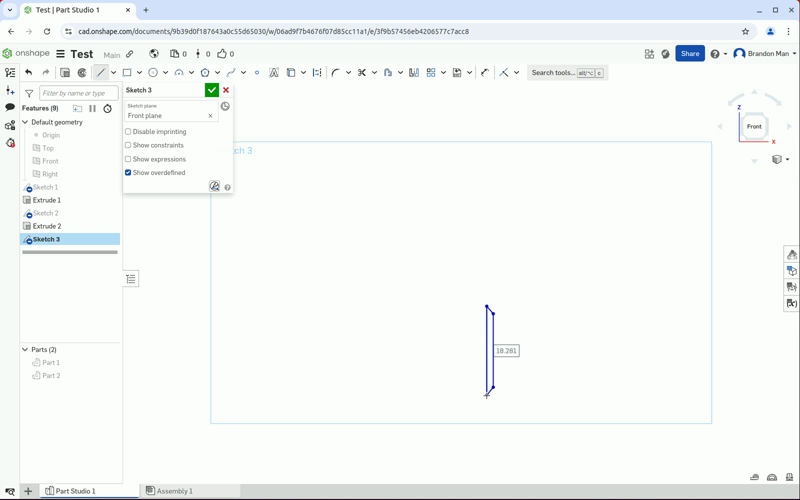
mouse_move(487, 315)
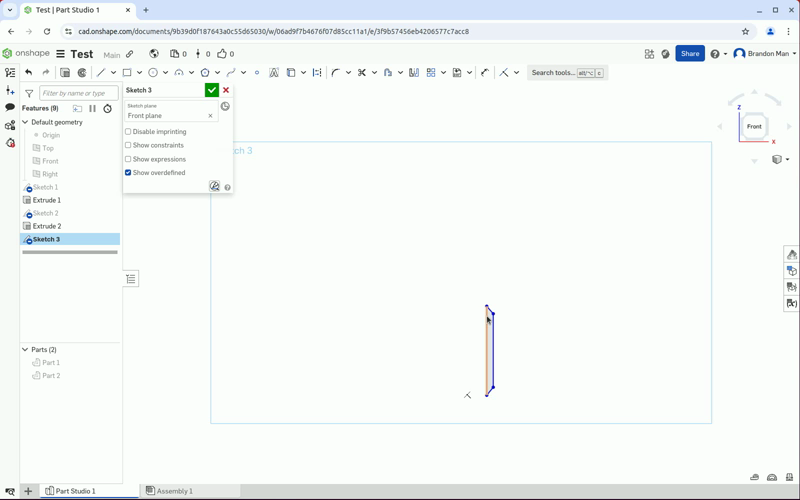
scroll(6)
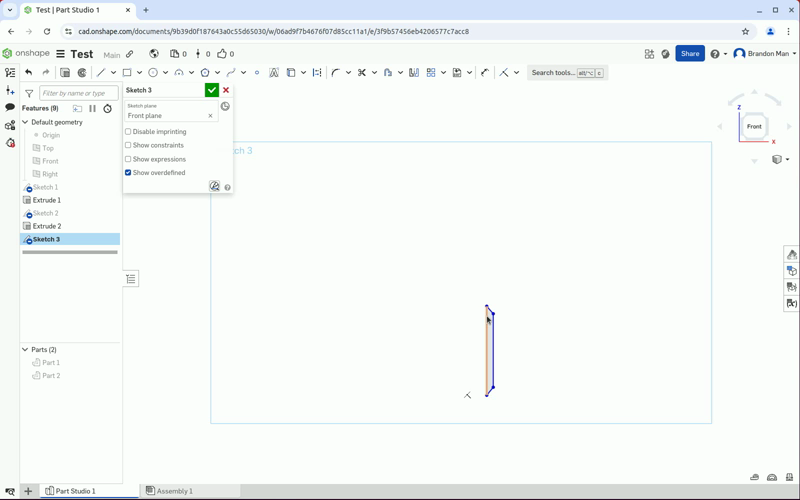
scroll(6)
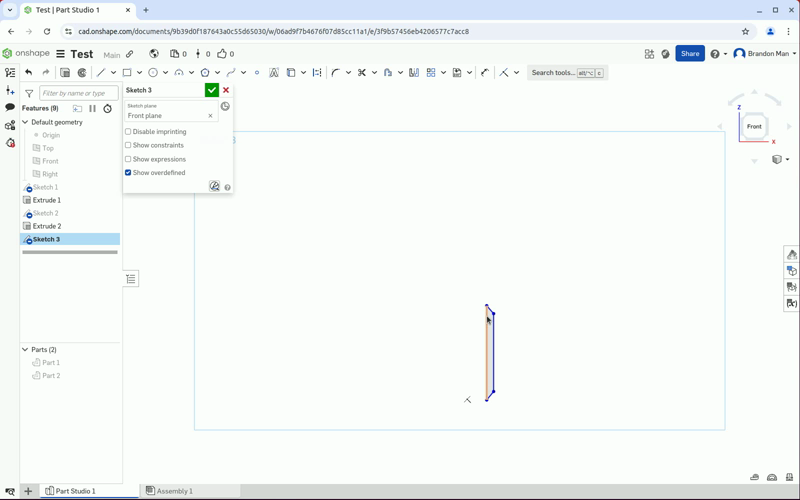
scroll(6)
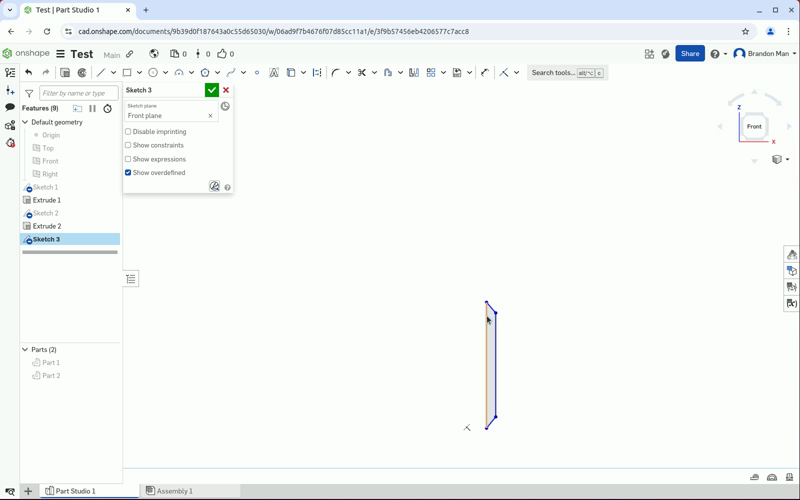
scroll(6)
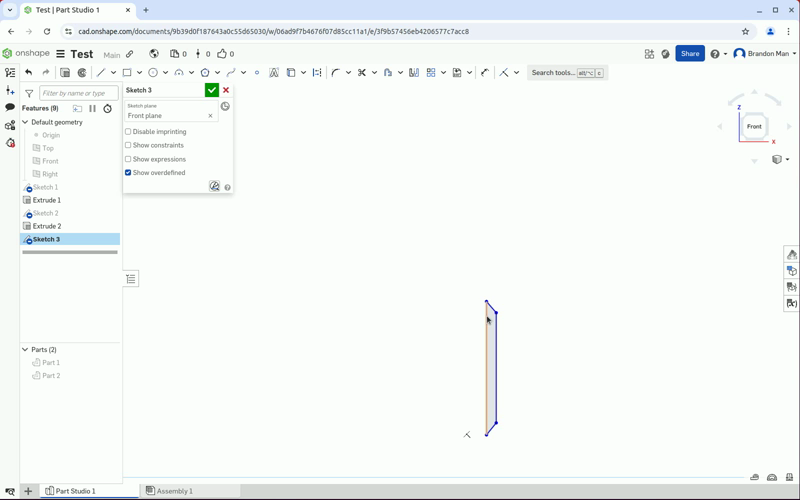
scroll(6)
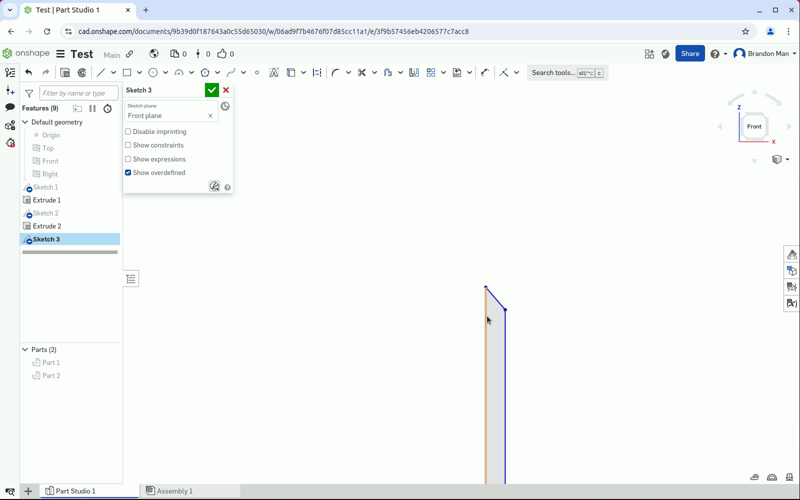
scroll(6)
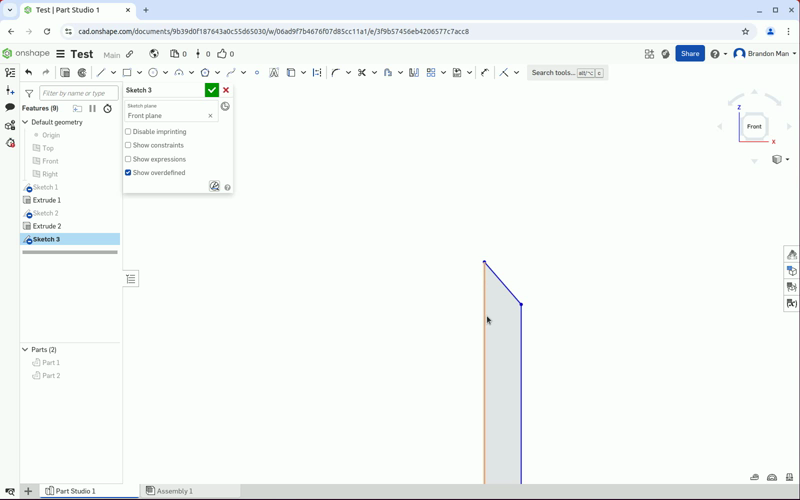
scroll(6)
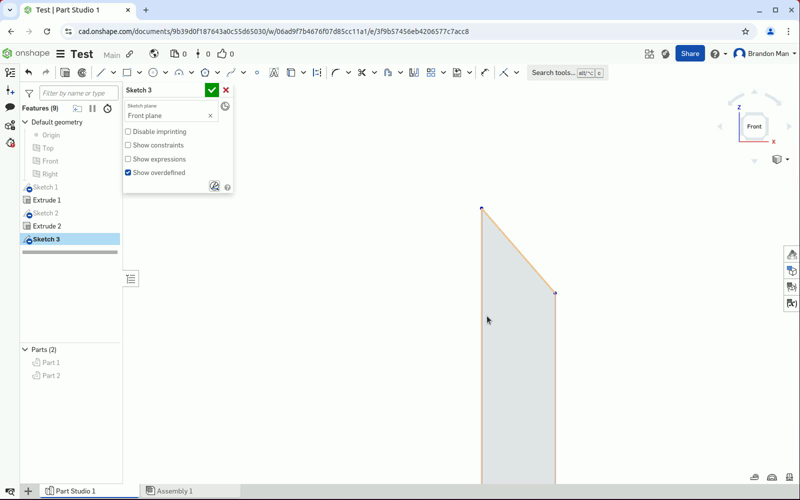
click(487, 315)
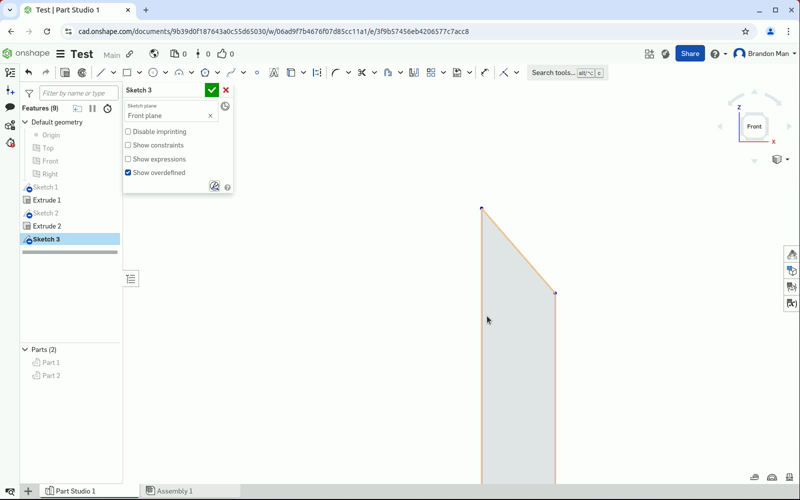
scroll(-6)
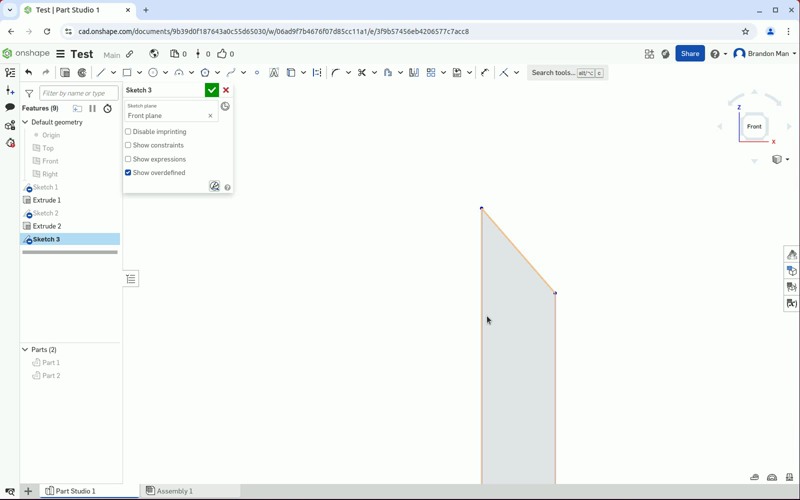
scroll(-6)
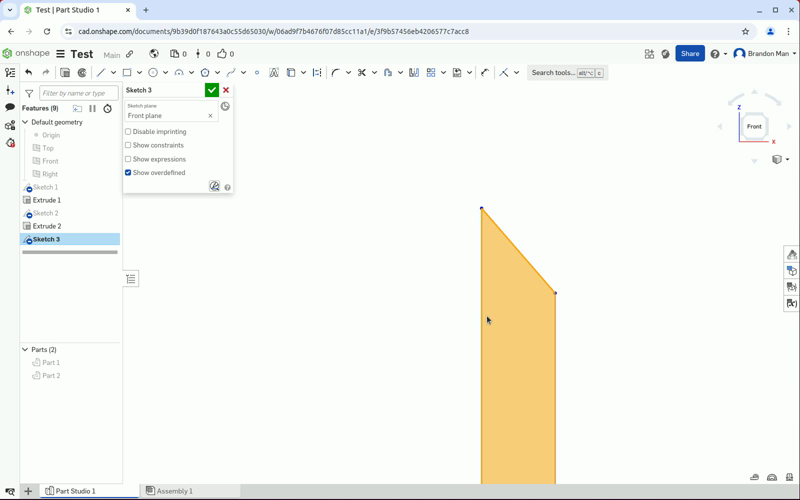
scroll(-6)
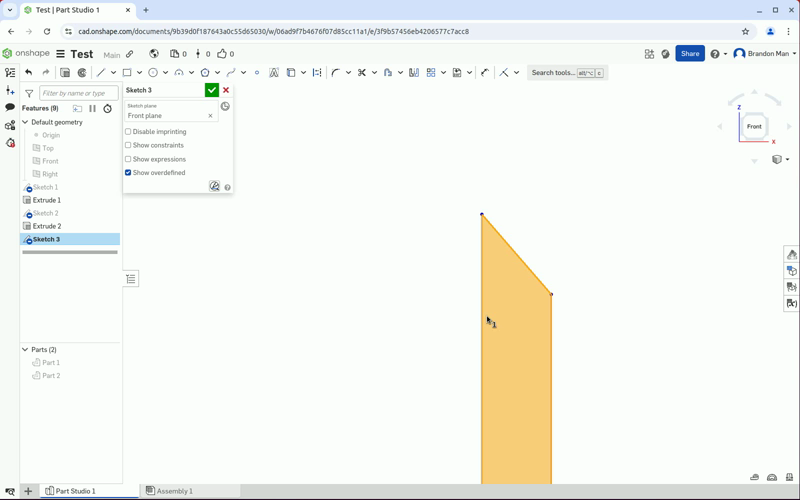
scroll(-6)
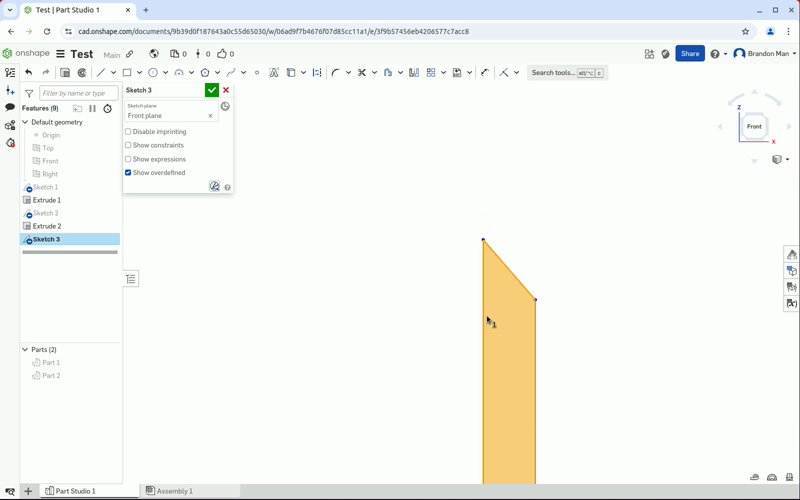
scroll(-6)
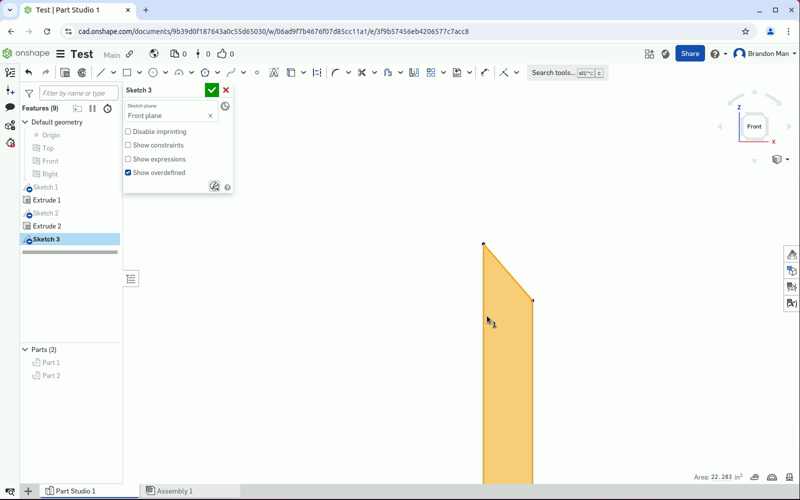
scroll(-6)
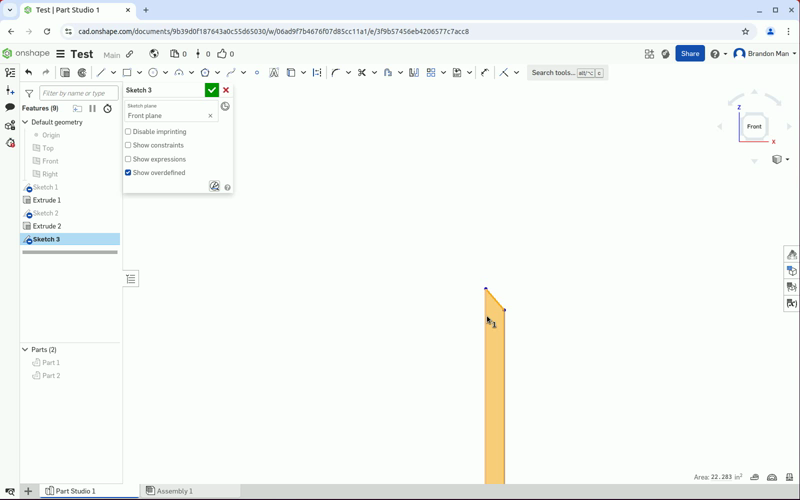
scroll(-6)
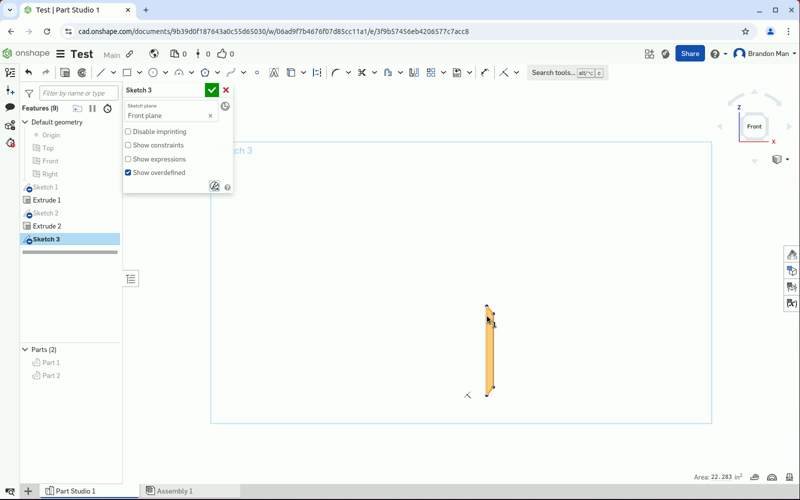
mouse_move(73, 352)
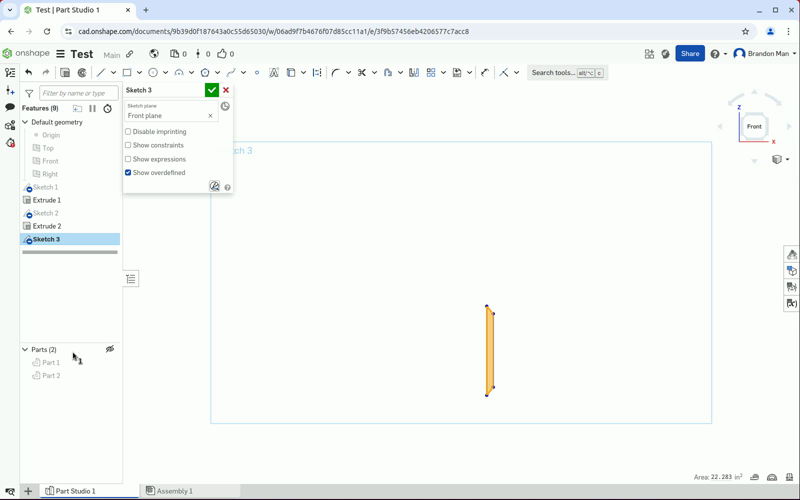
key(shift+y)
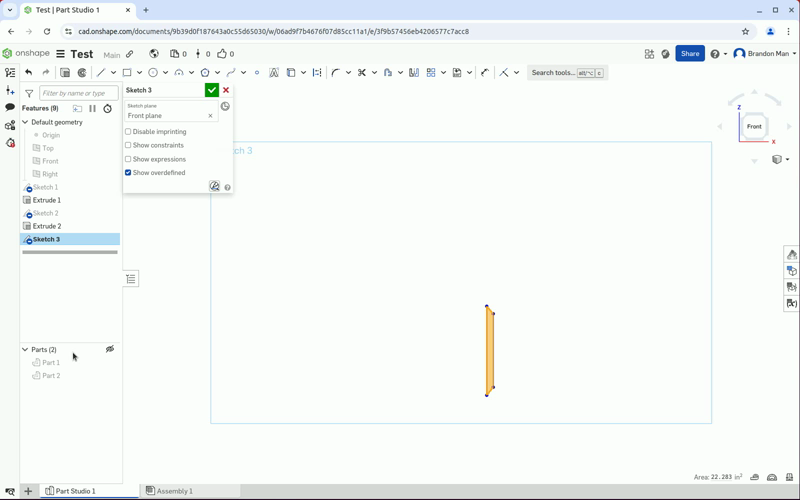
key(shift+e)
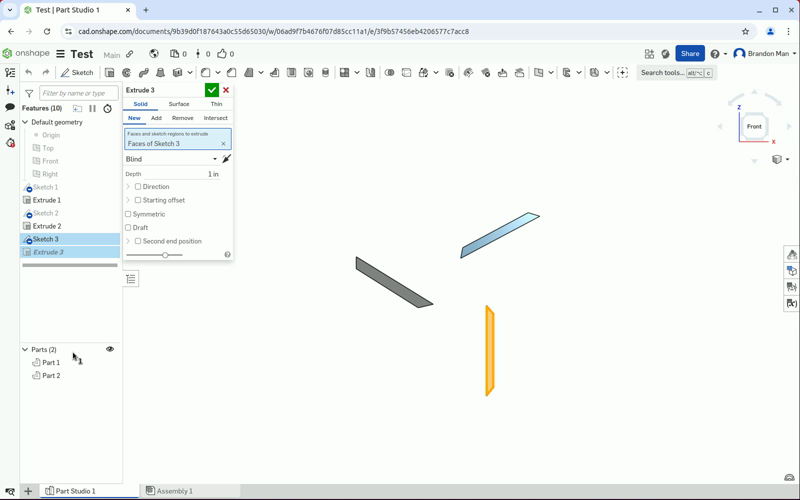
mouse_move(143, 106)
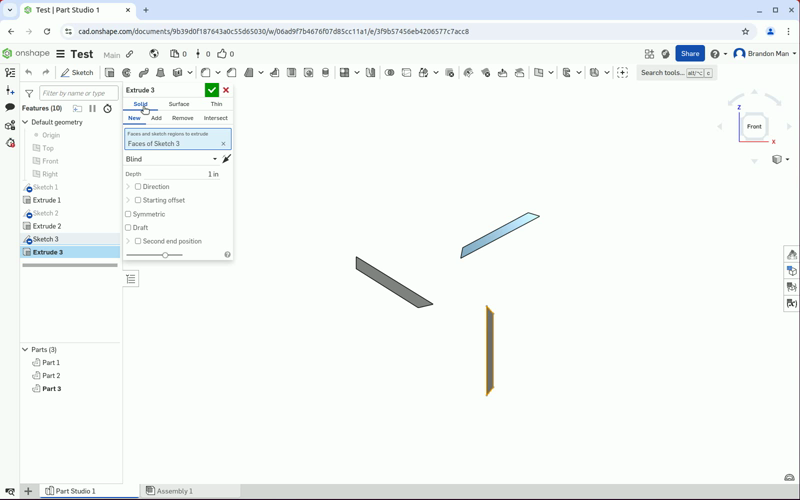
click(143, 106)
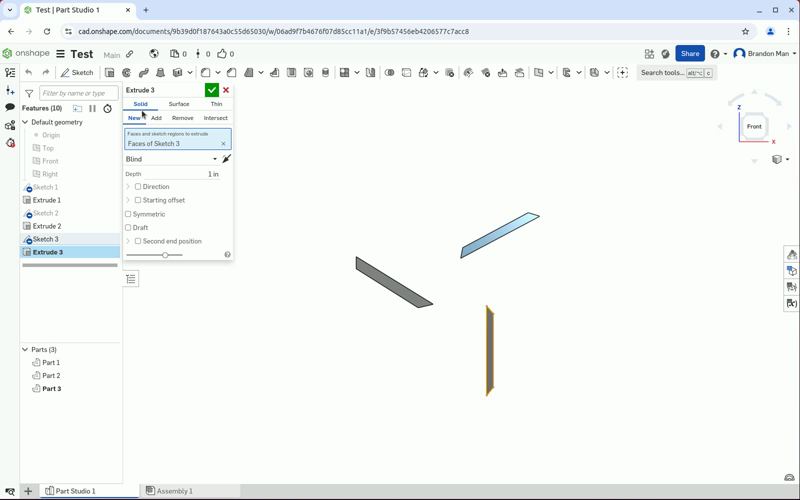
mouse_move(137, 120)
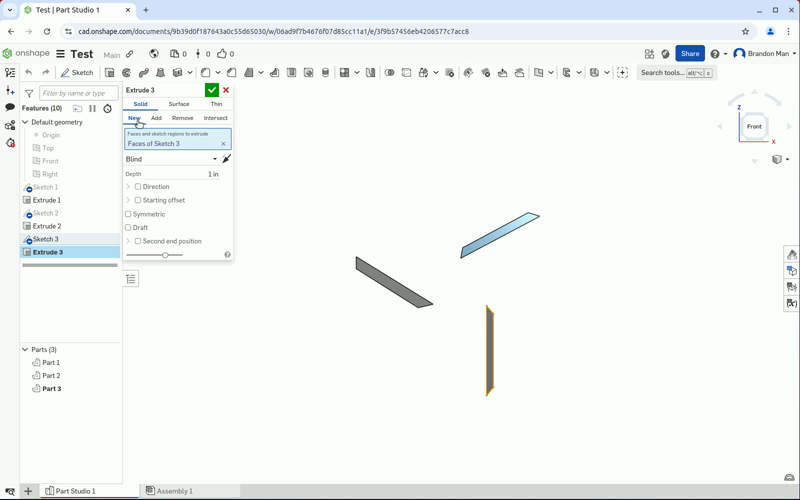
click(137, 120)
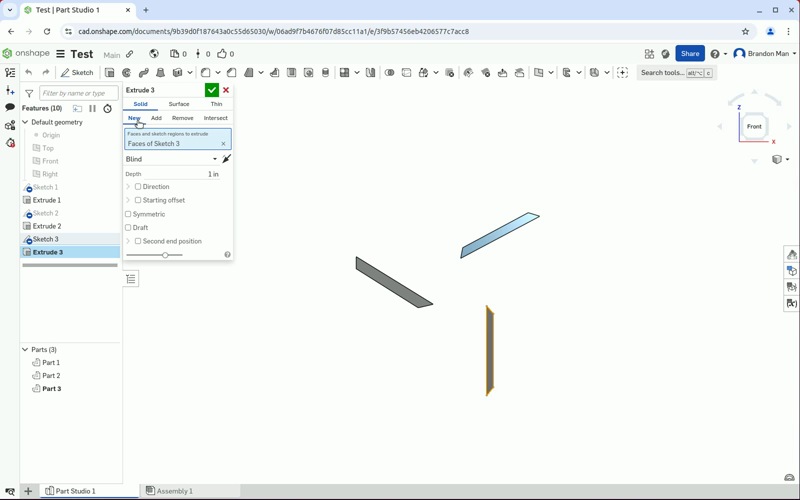
key(tab, 4)
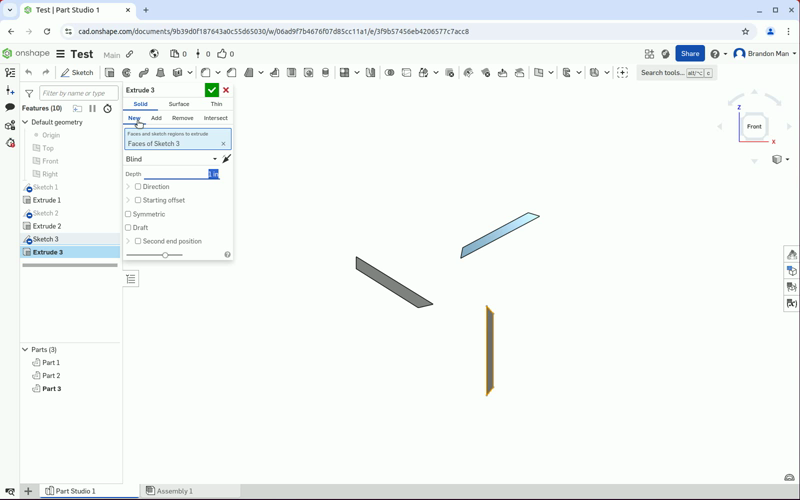
text(0.481)
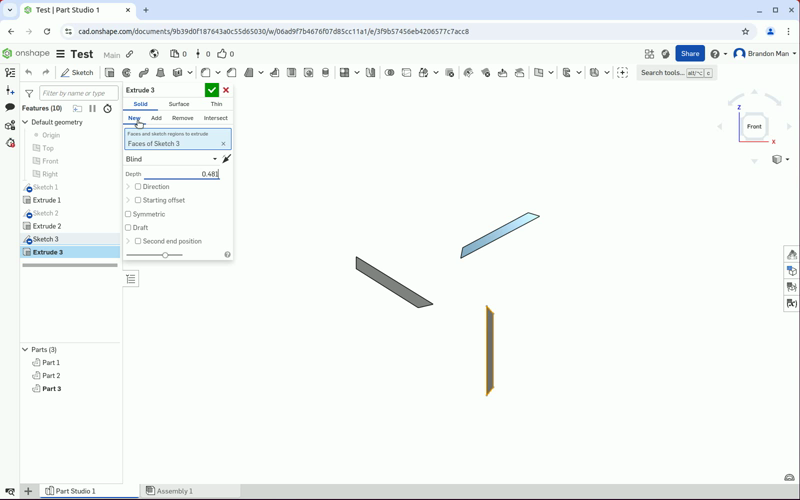
key(enter)
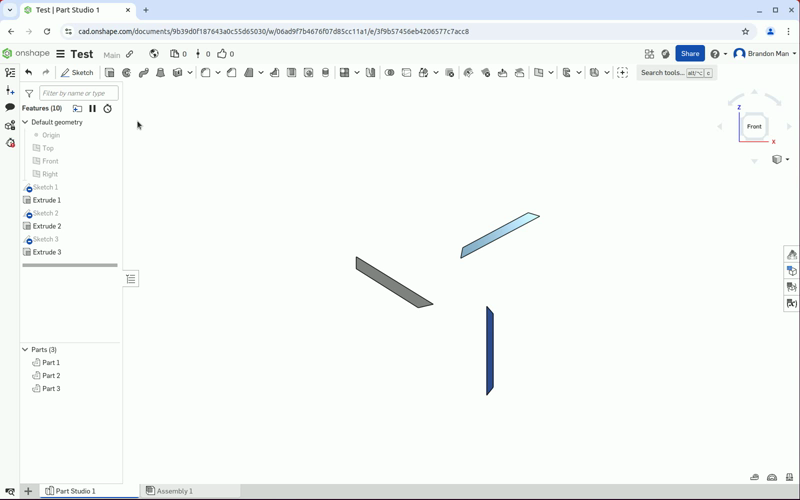
key(shift+h)
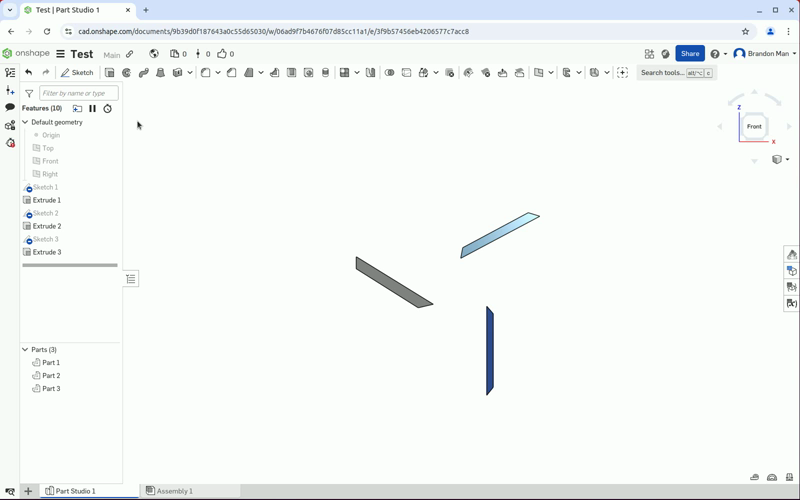
key(shift+h)
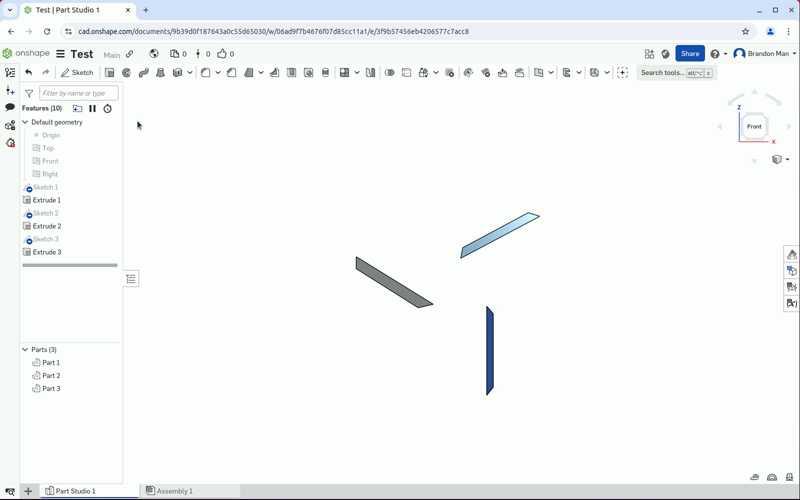
mouse_move(73, 189)
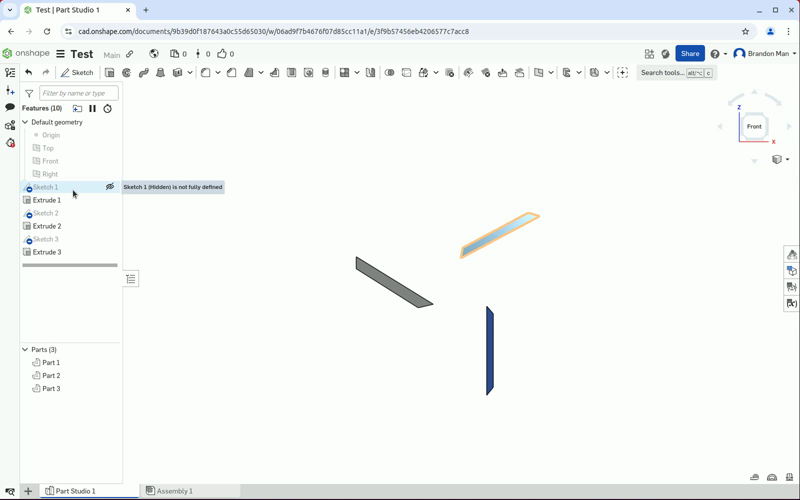
click(73, 189)
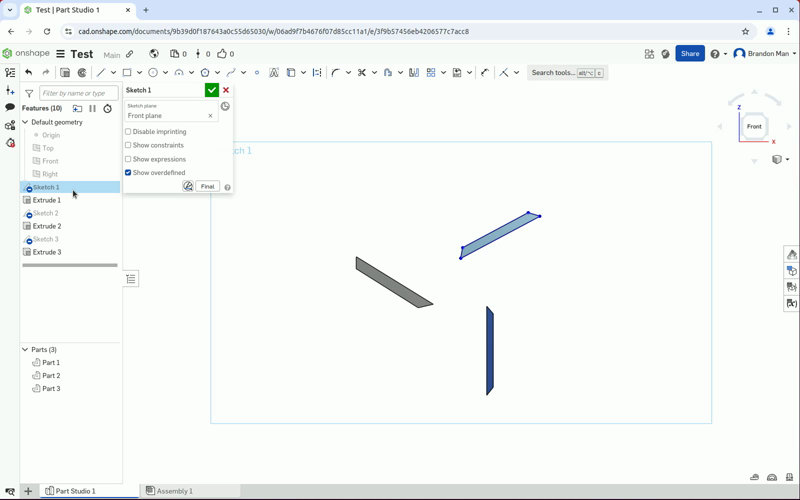
mouse_move(229, 92)
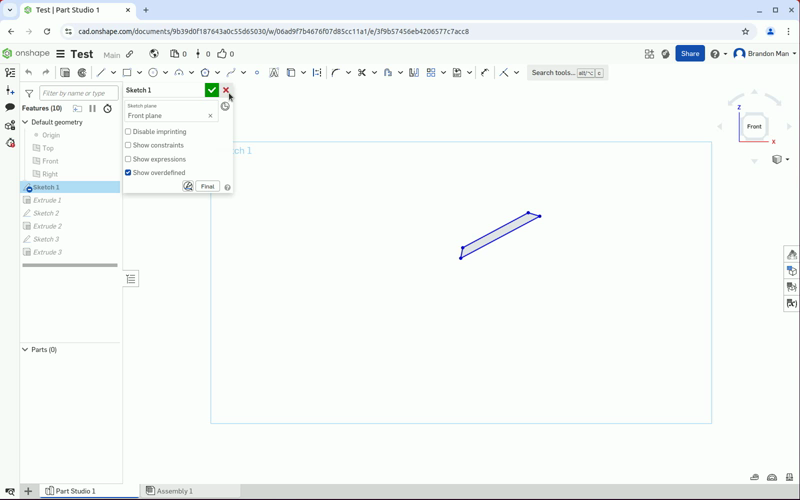
click(229, 92)
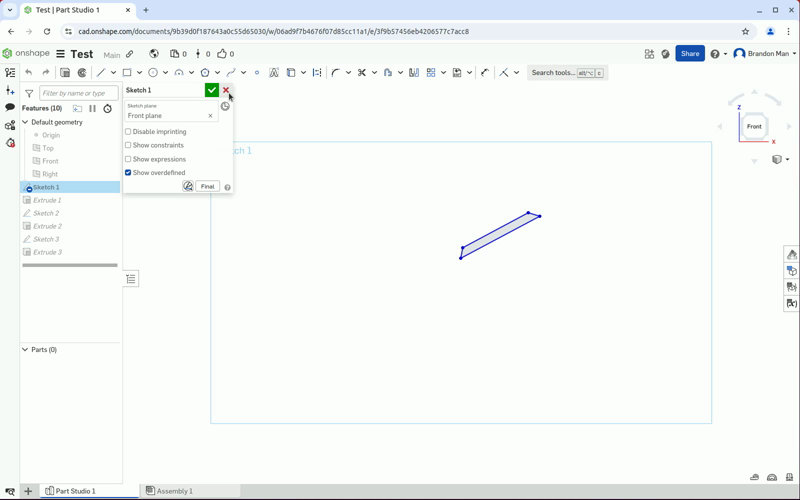
key(shift+s)
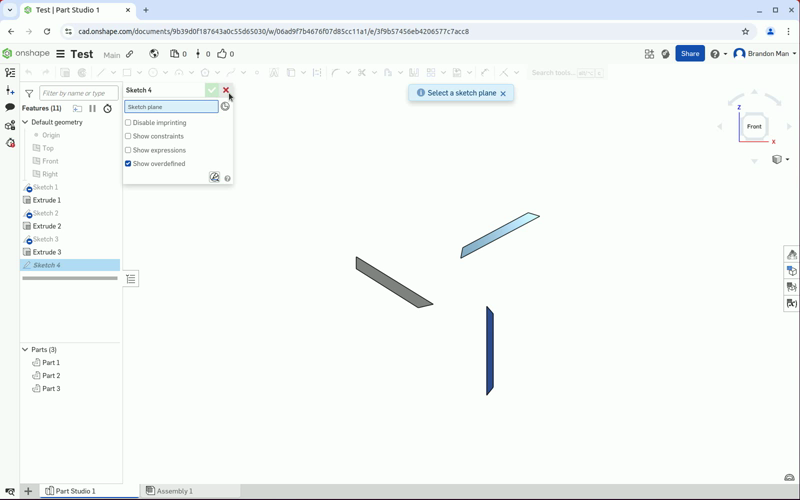
mouse_move(73, 163)
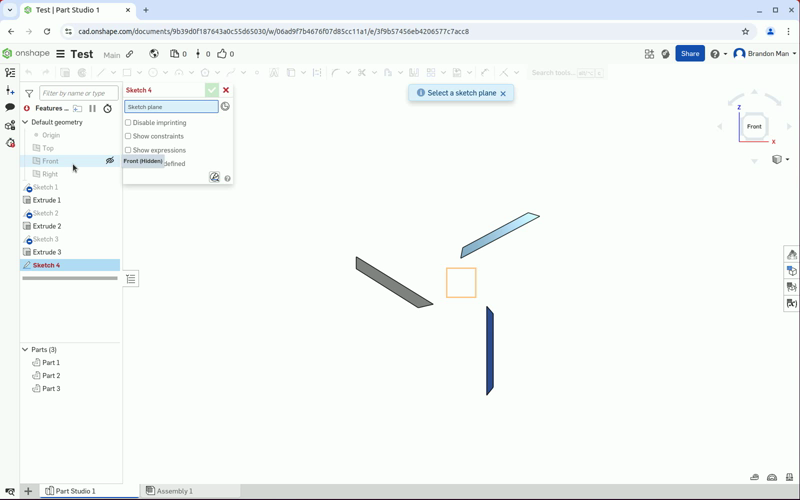
click(73, 163)
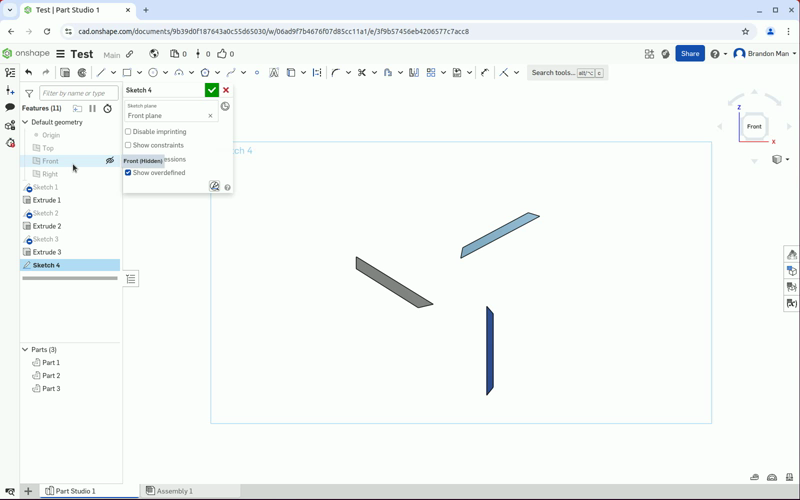
mouse_move(73, 352)
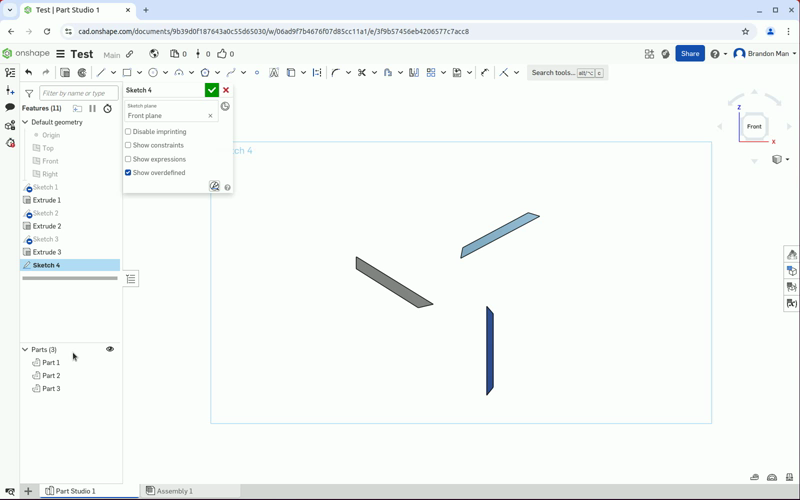
key(y)
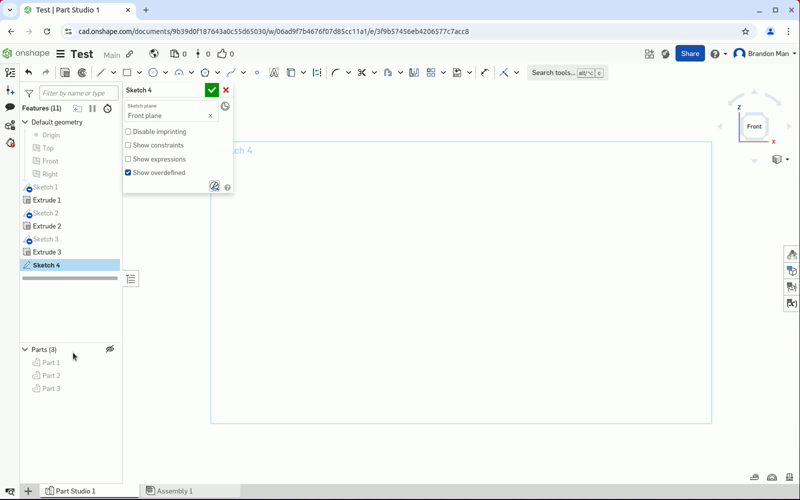
key(l)
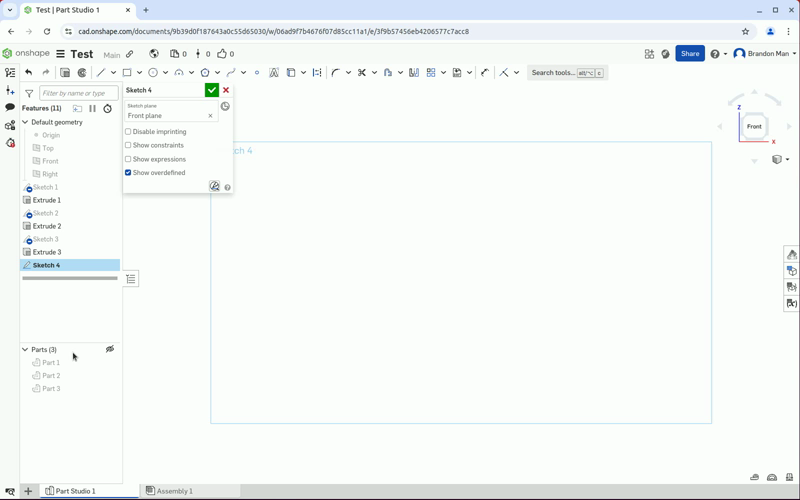
key_down(shift)
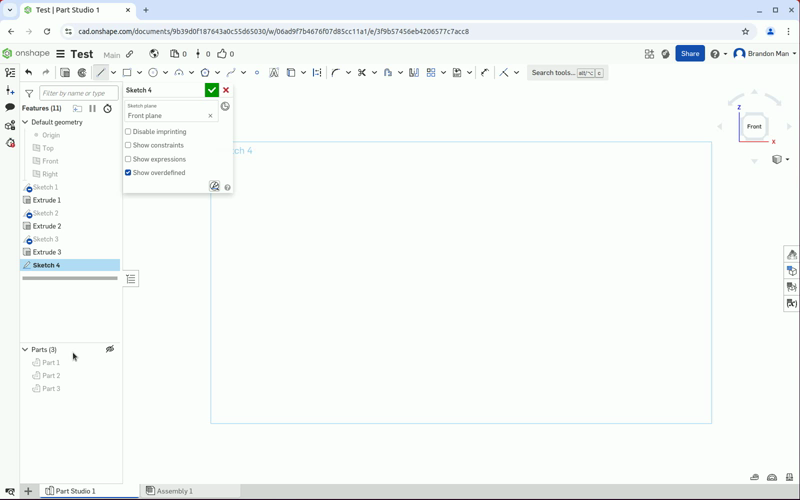
mouse_move(356, 257)
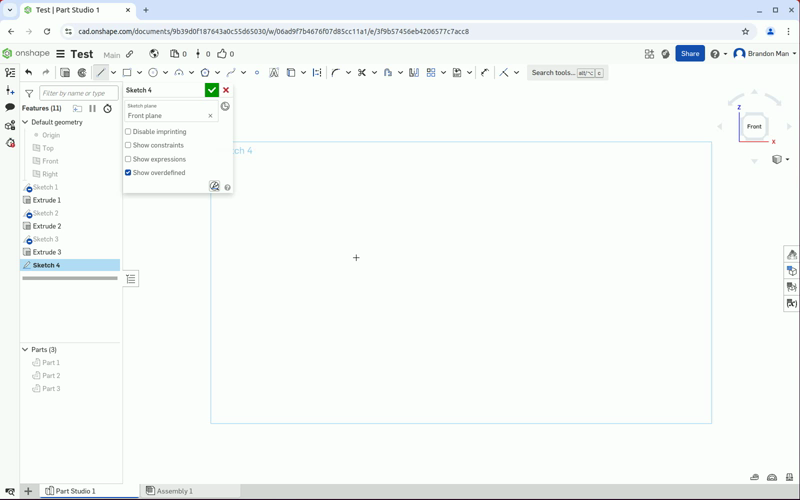
click(356, 257)
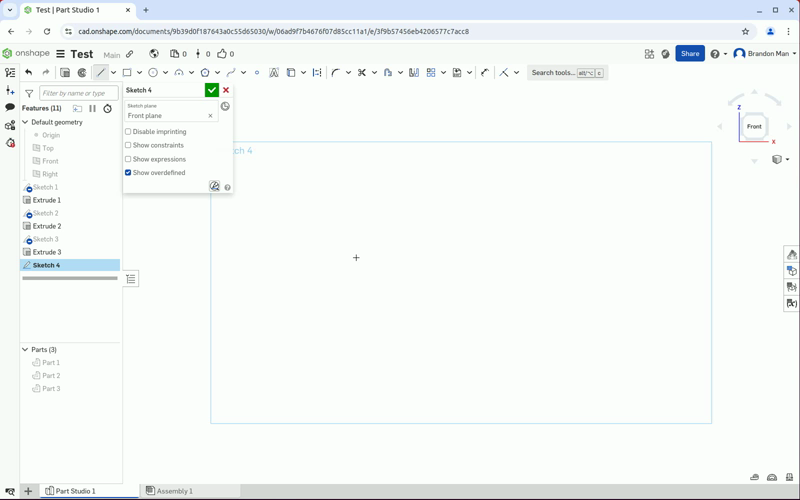
key_up(shift)
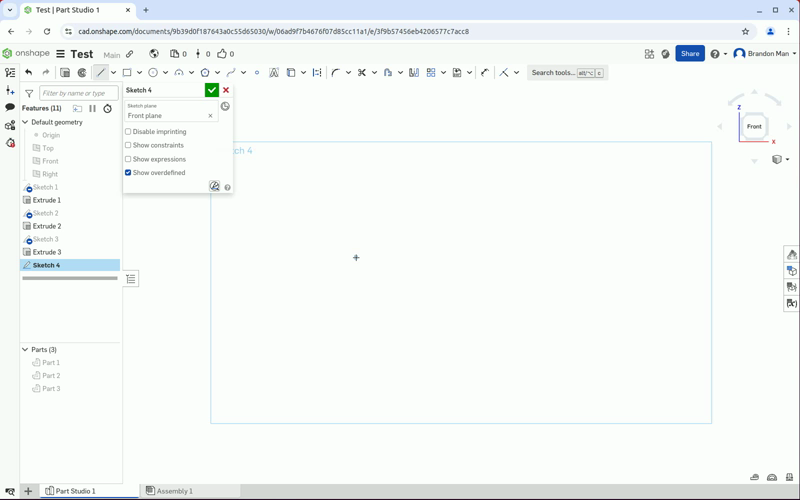
key_down(shift)
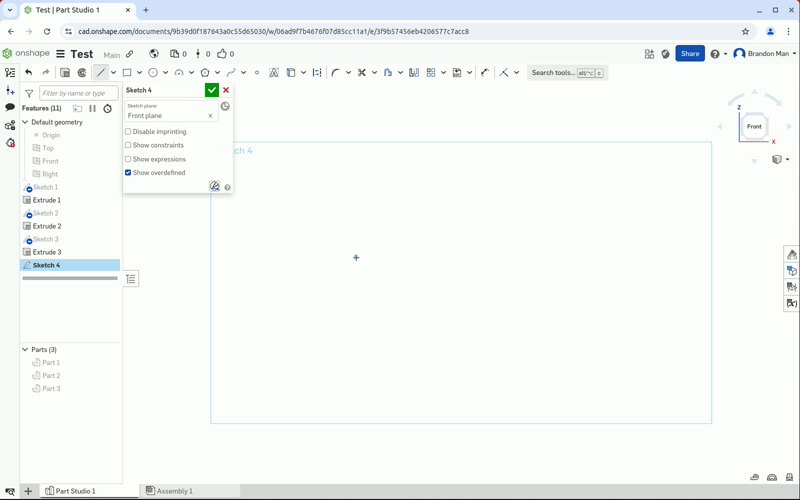
mouse_move(432, 304)
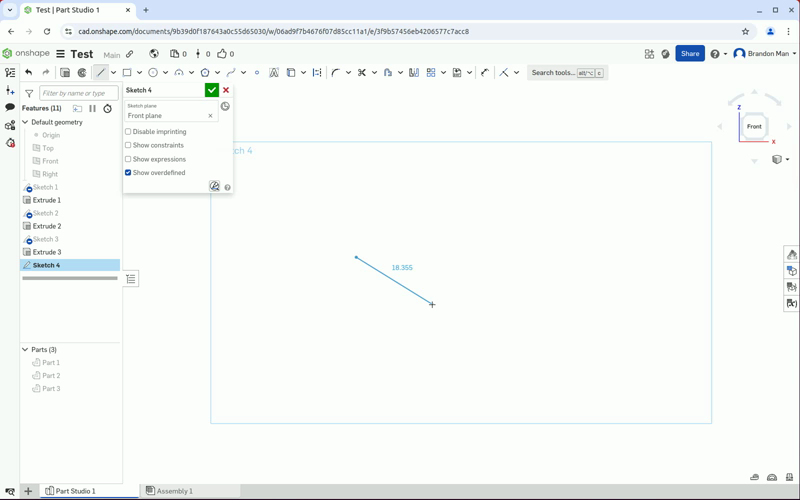
click(432, 304)
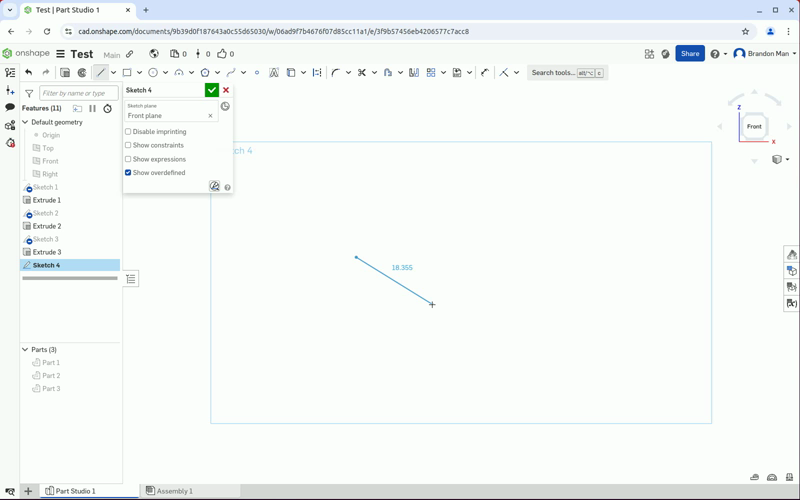
key_up(shift)
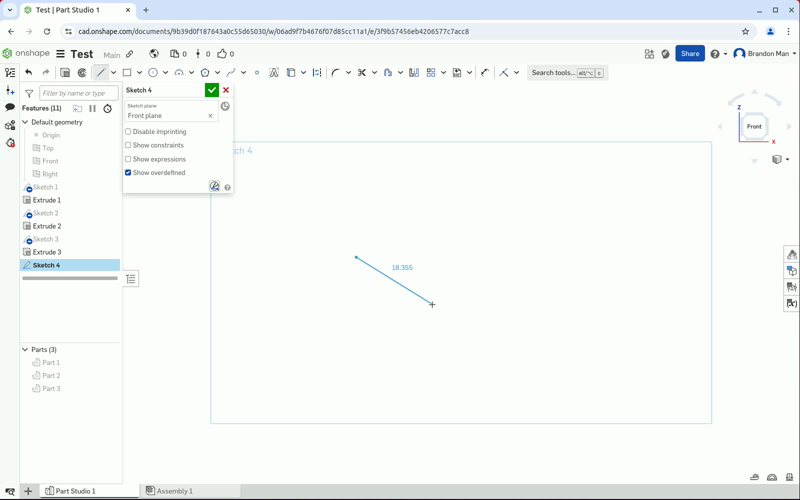
key_down(shift)
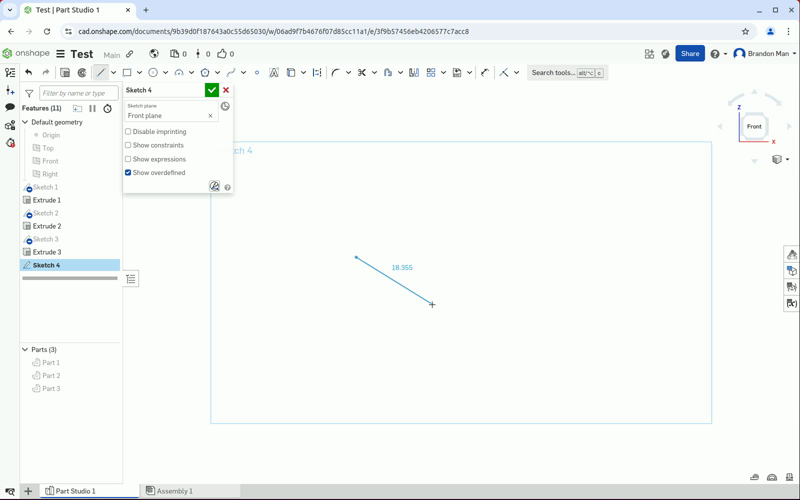
mouse_move(462, 304)
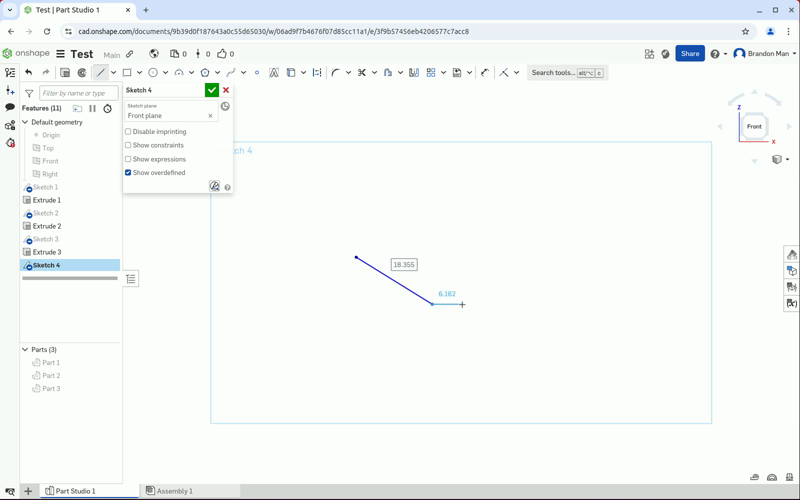
mouse_move(460, 258)
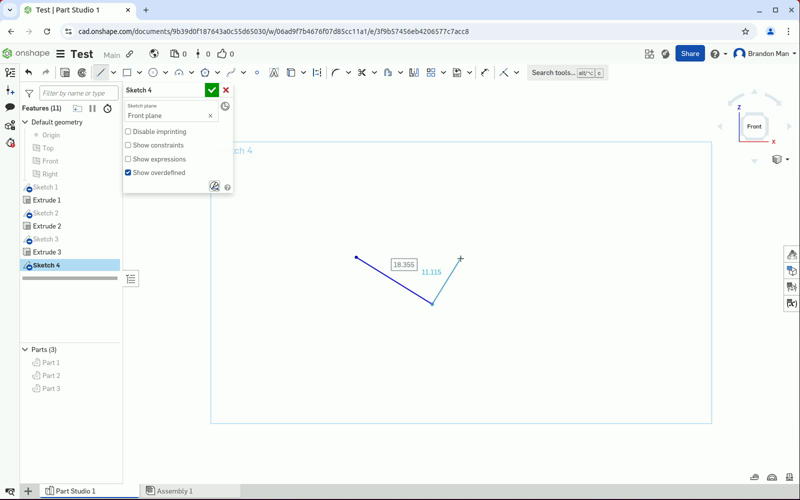
click(460, 258)
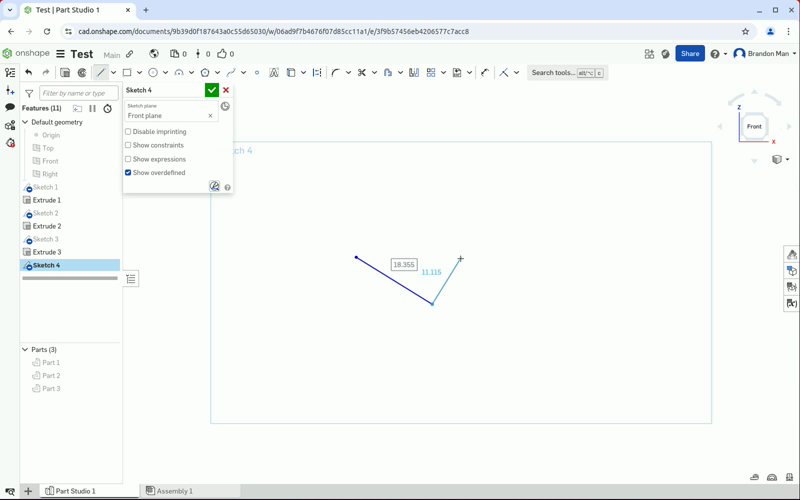
key_up(shift)
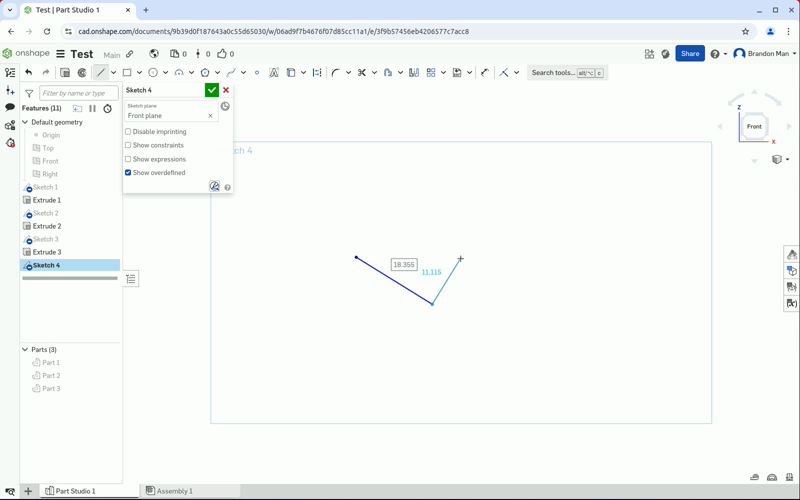
key_down(shift)
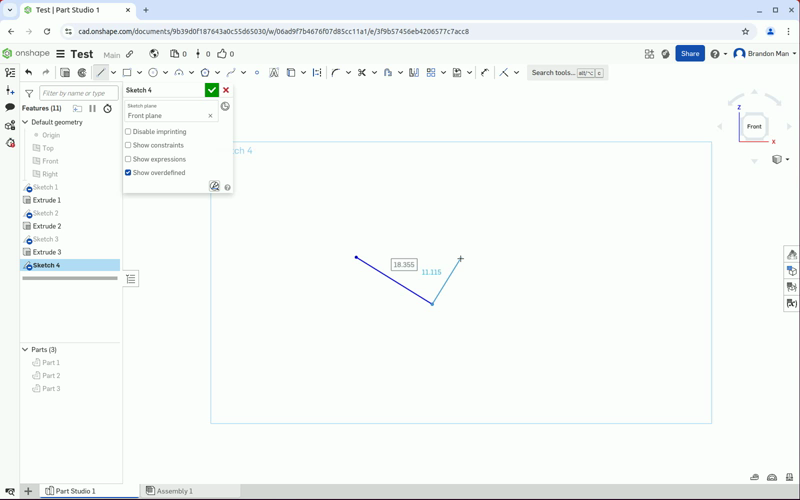
mouse_move(385, 210)
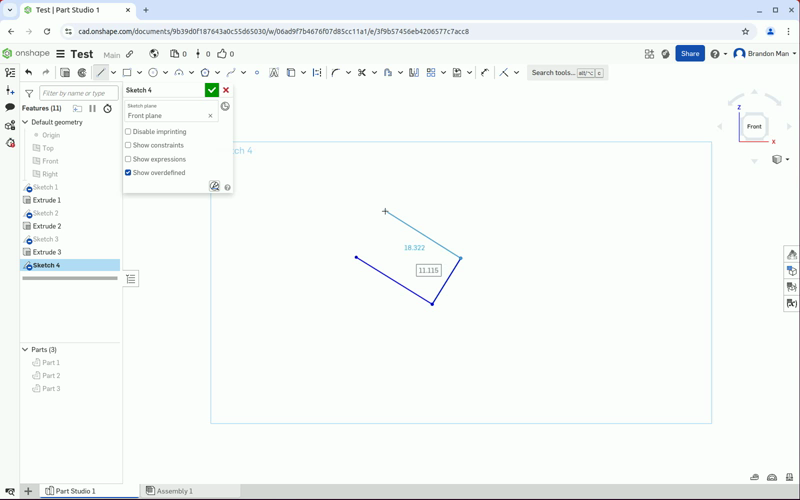
click(385, 210)
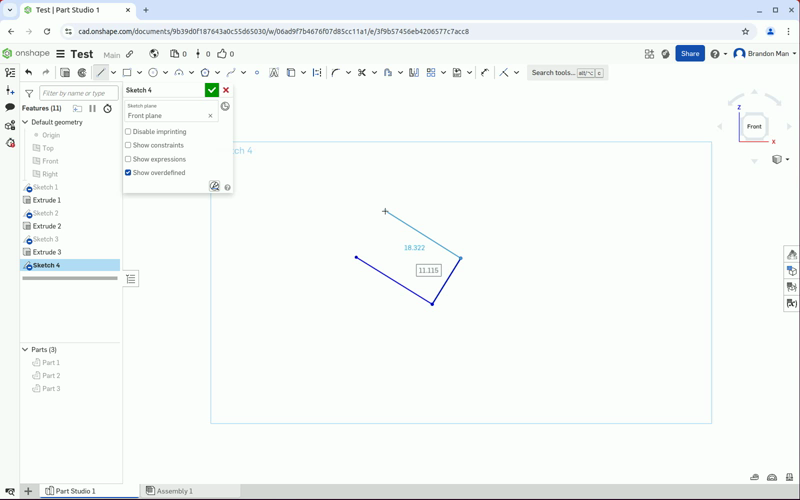
key_up(shift)
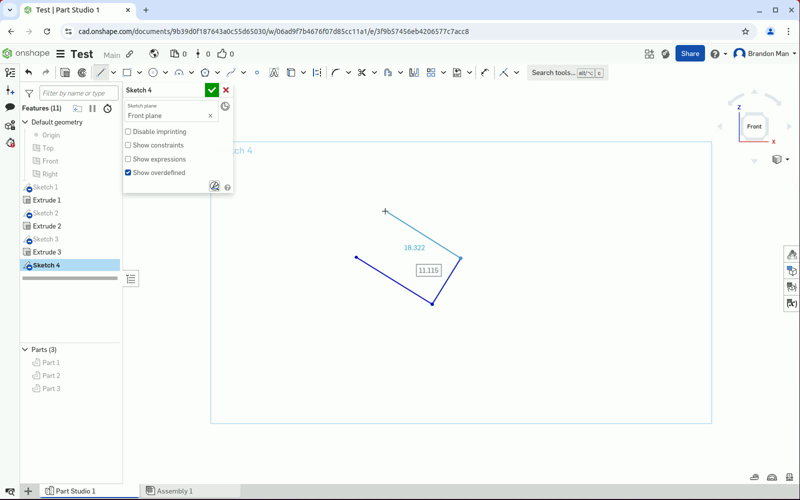
mouse_move(415, 210)
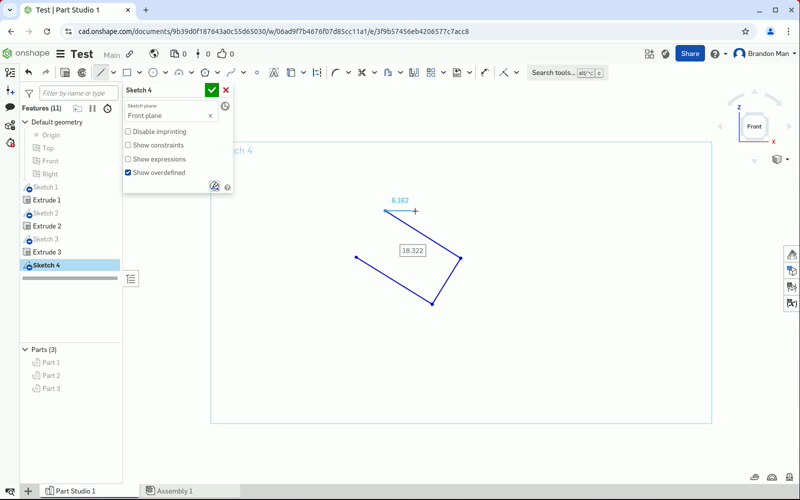
key_down(shift)
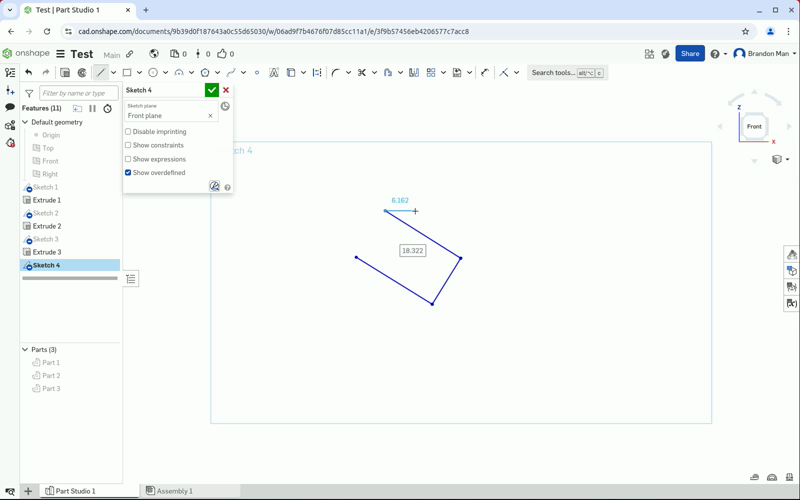
mouse_move(356, 257)
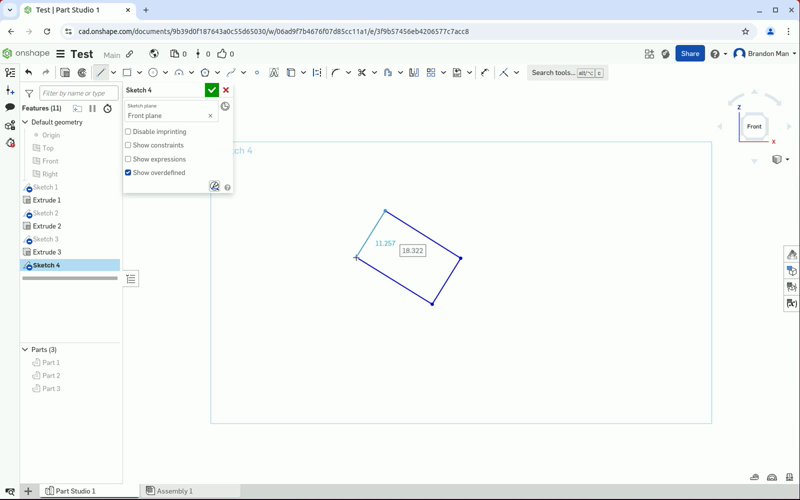
key_up(shift)
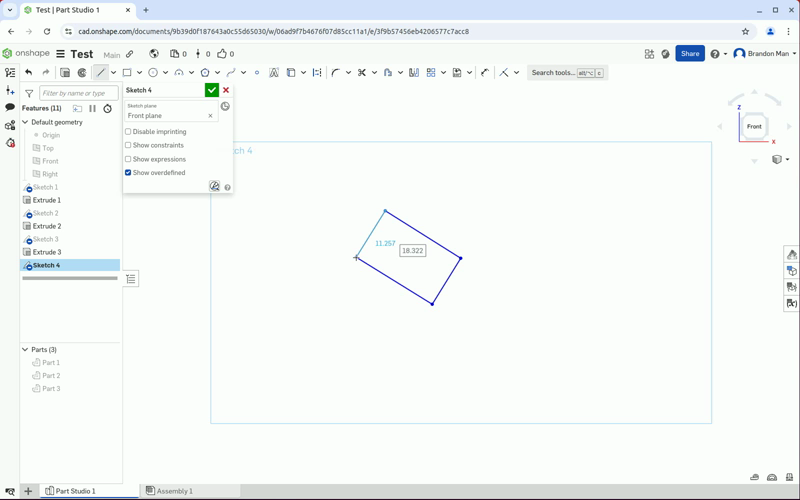
click(356, 257)
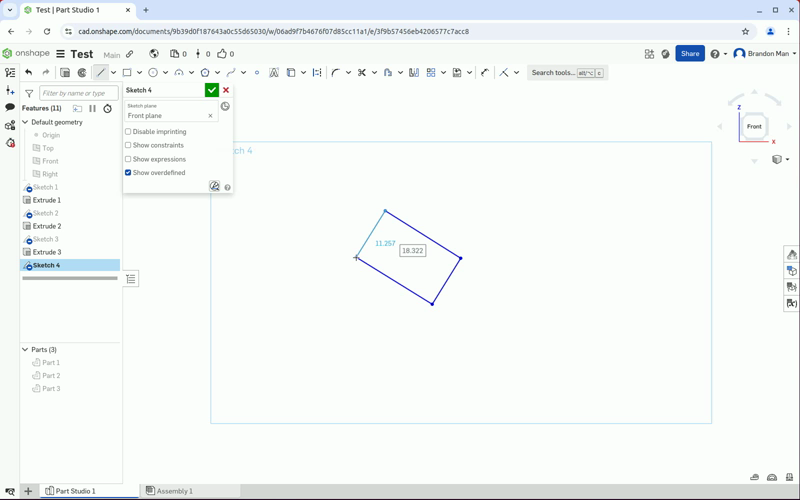
key(esc)
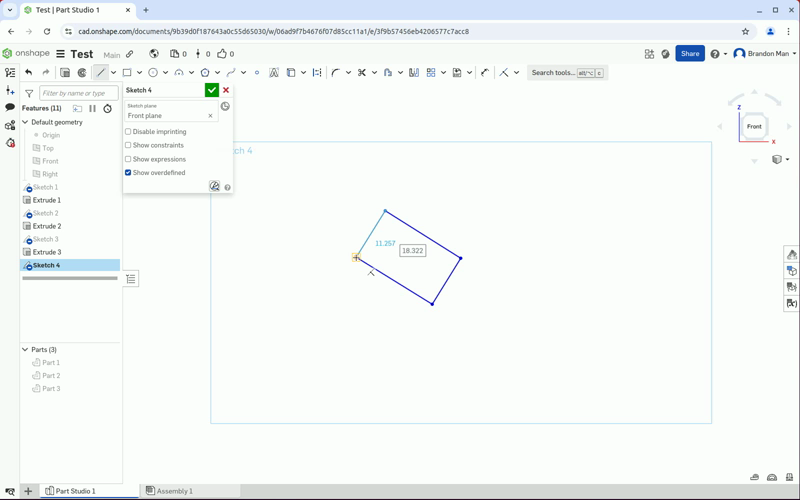
mouse_move(404, 262)
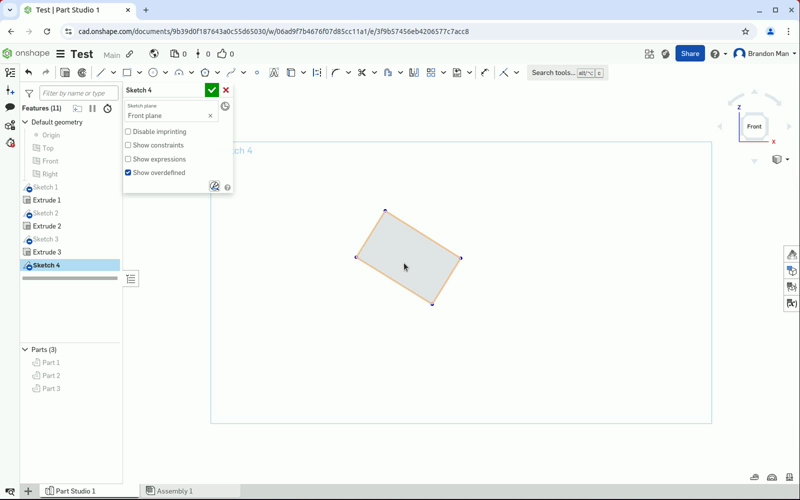
click(404, 262)
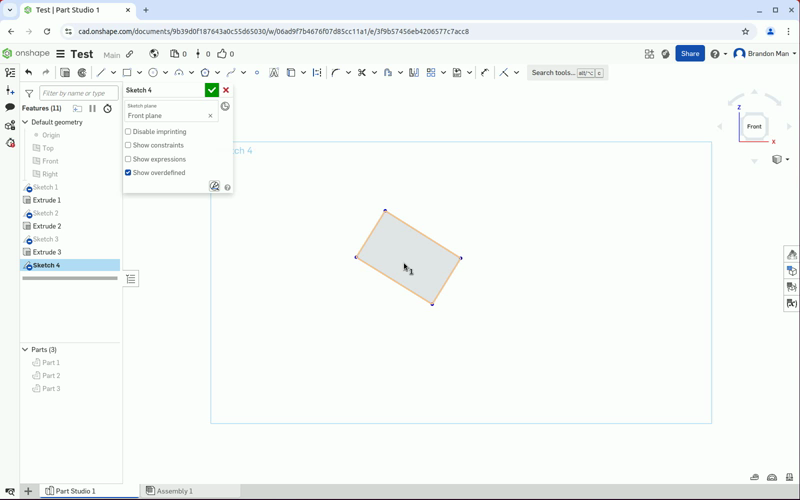
mouse_move(73, 352)
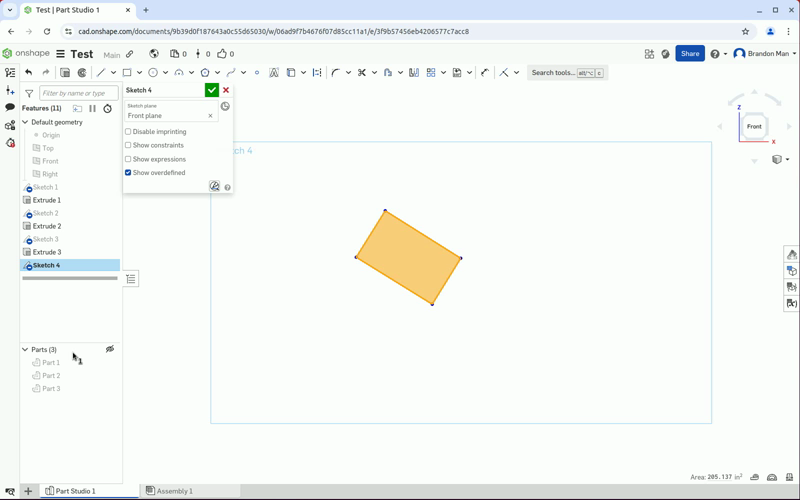
key(shift+y)
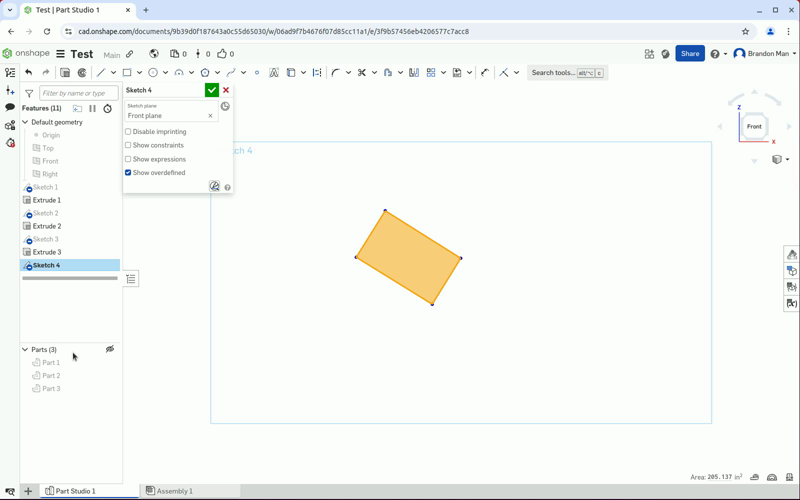
key(shift+e)
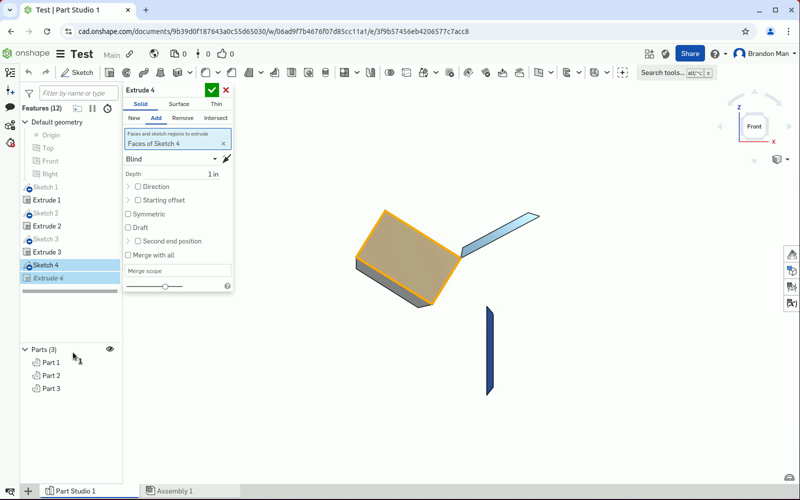
mouse_move(143, 106)
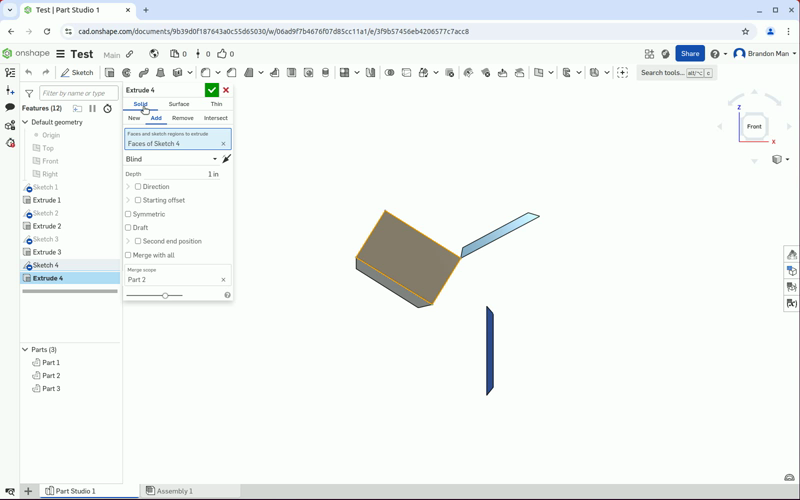
click(143, 106)
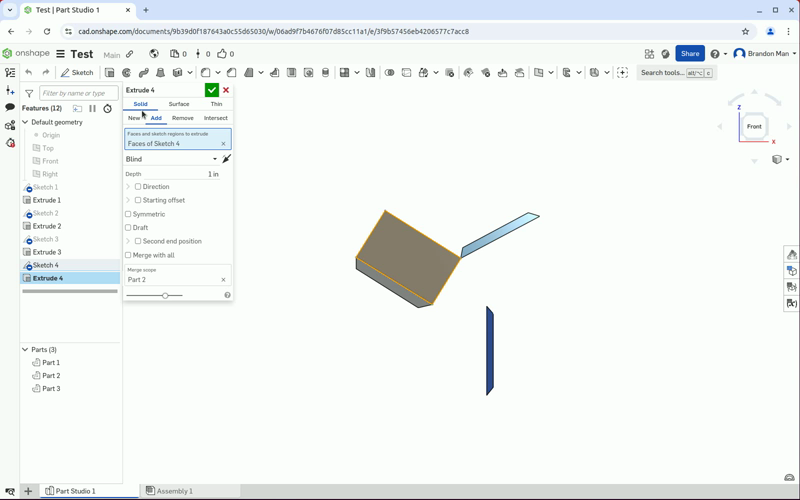
mouse_move(137, 120)
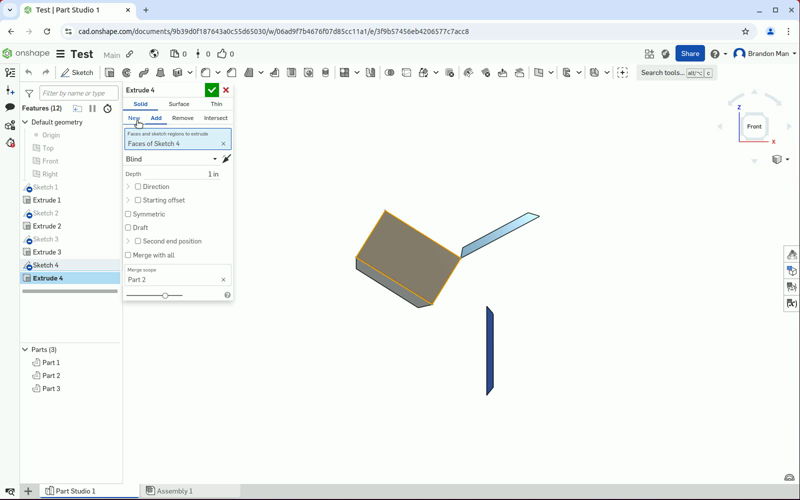
click(137, 120)
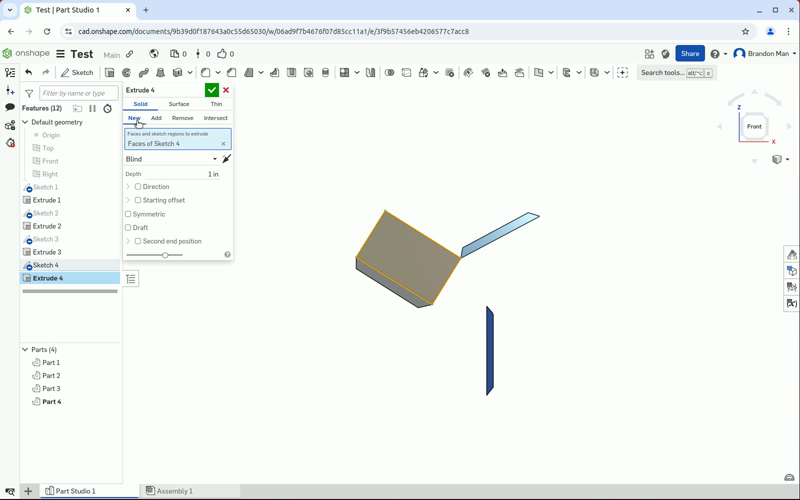
key(tab, 4)
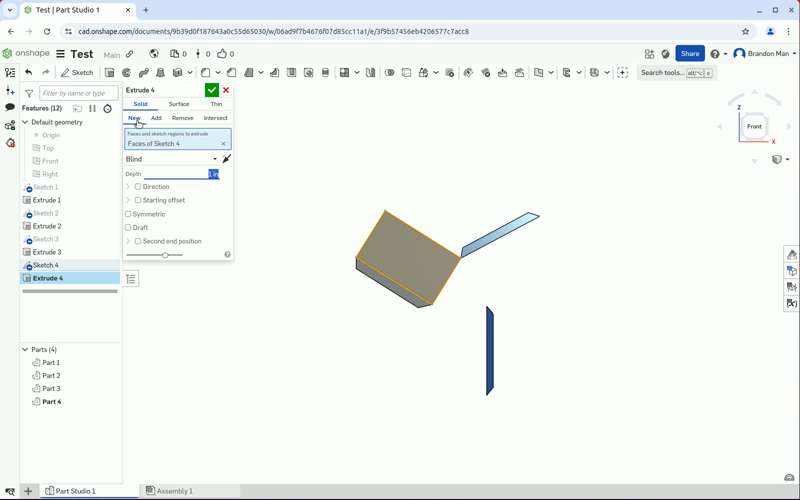
text(0.481)
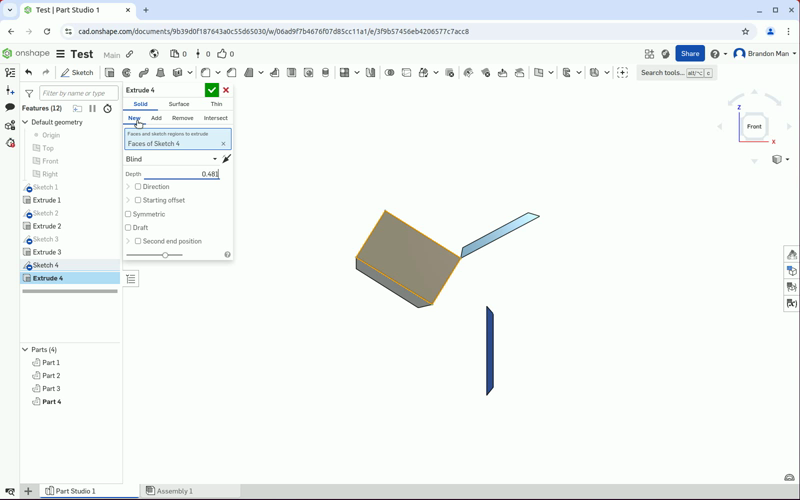
key(enter)
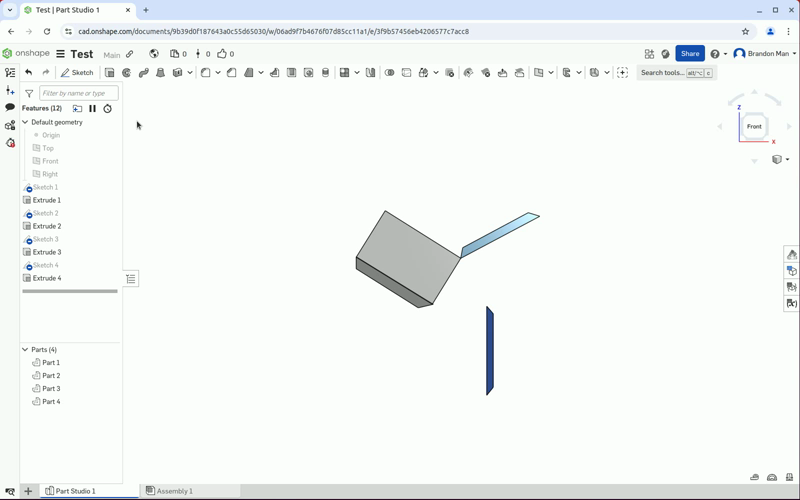
key(shift+h)
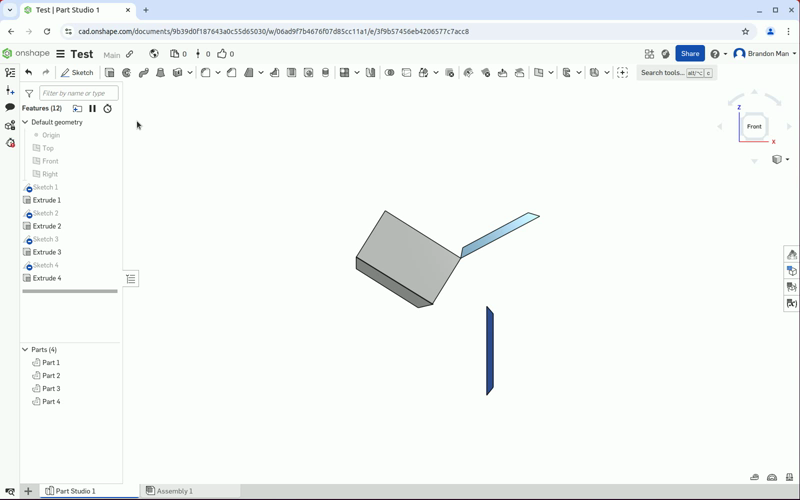
key(shift+h)
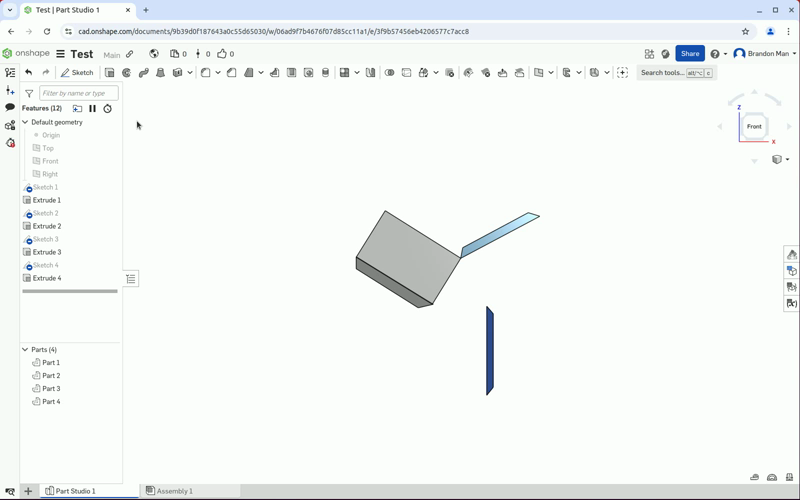
mouse_move(73, 189)
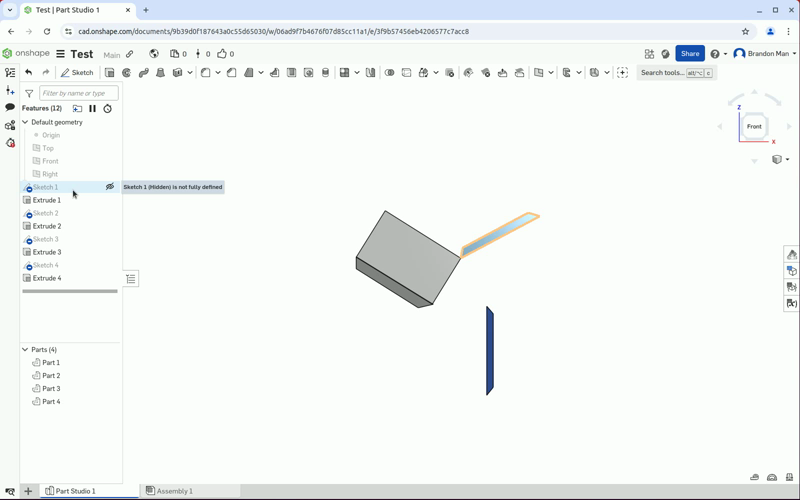
click(73, 189)
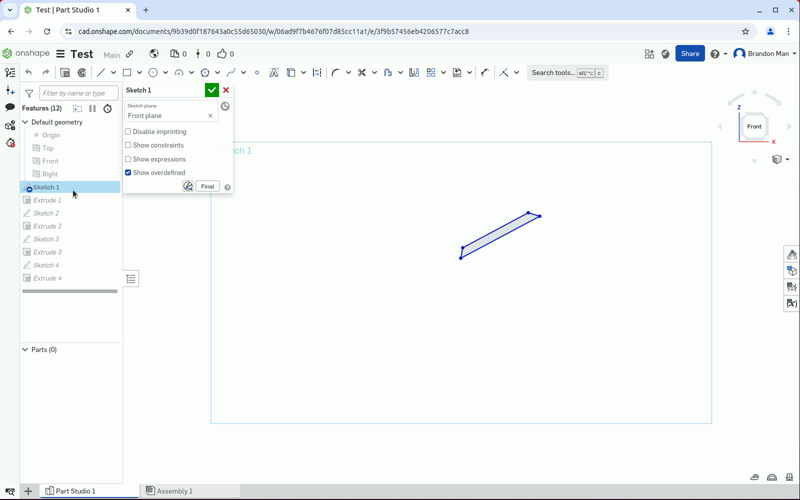
mouse_move(229, 92)
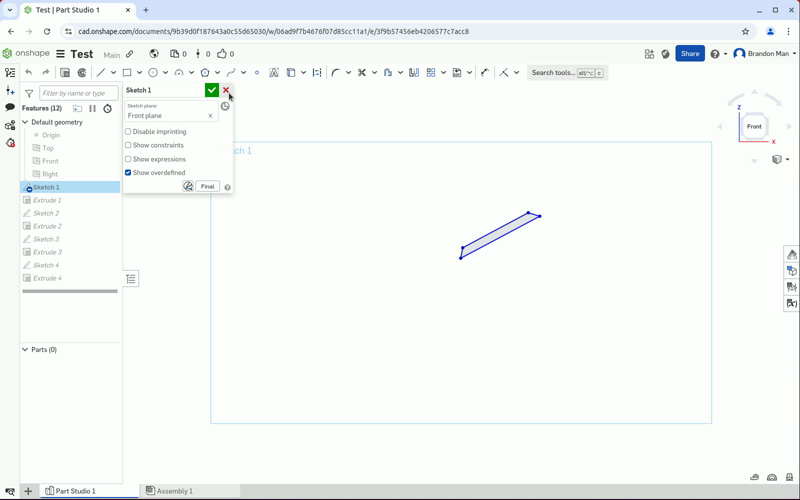
click(229, 92)
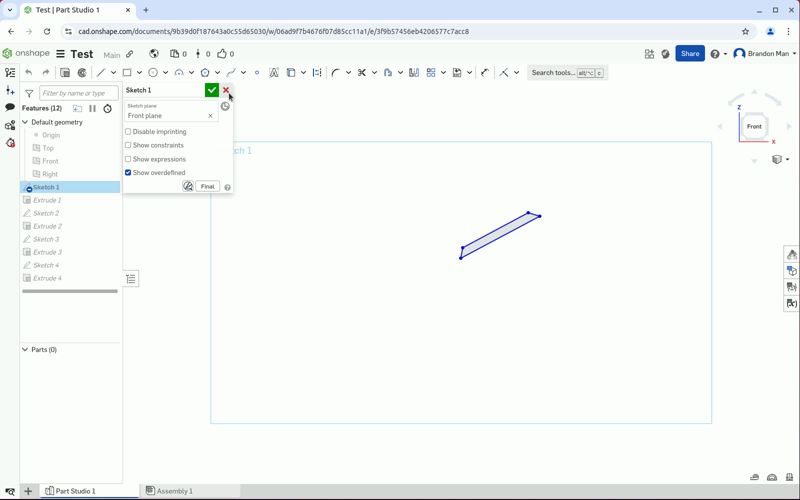
key(shift+s)
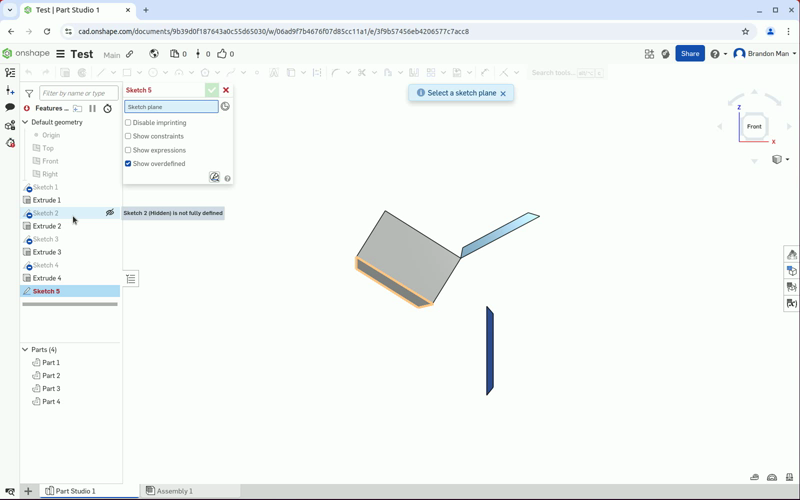
scroll(3)
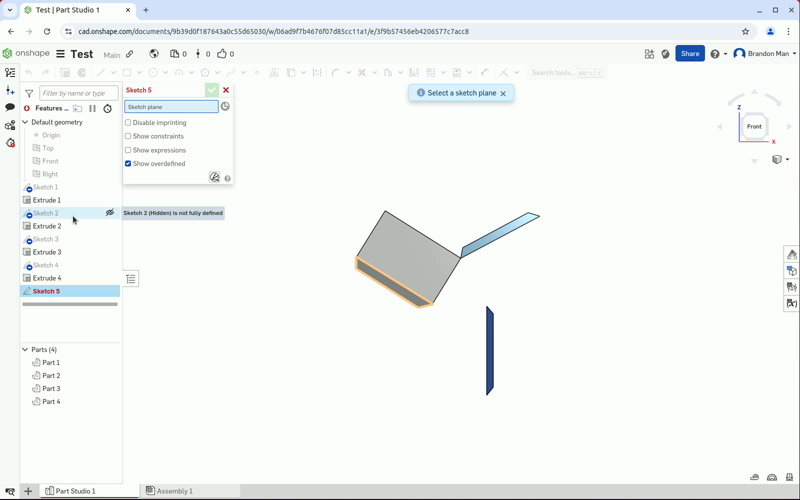
mouse_move(73, 163)
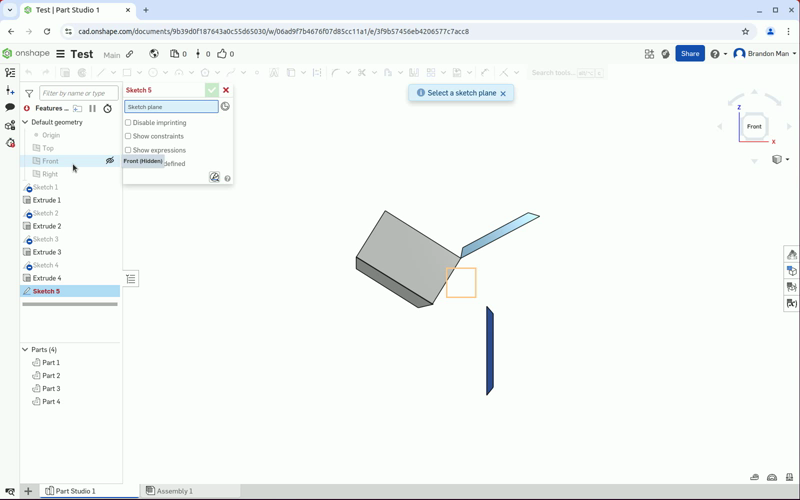
click(73, 163)
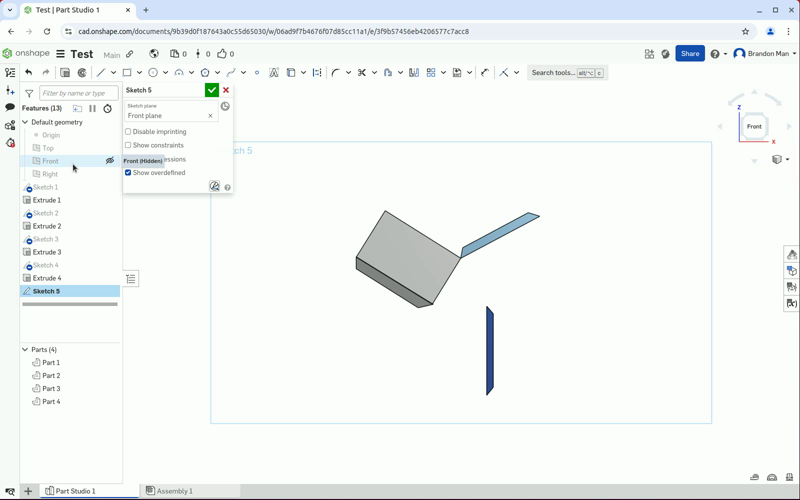
mouse_move(73, 352)
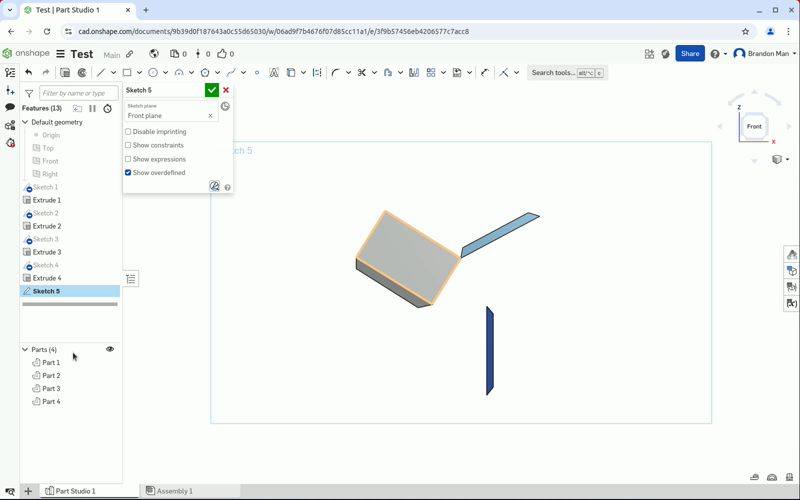
key(y)
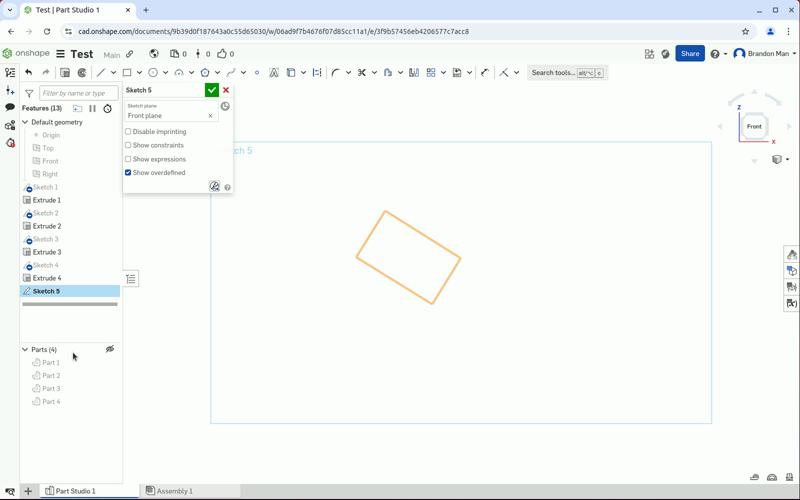
key(l)
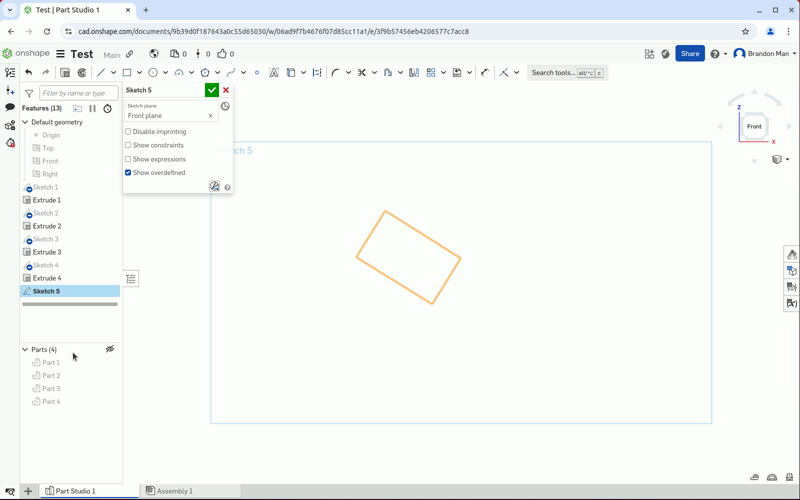
key_down(shift)
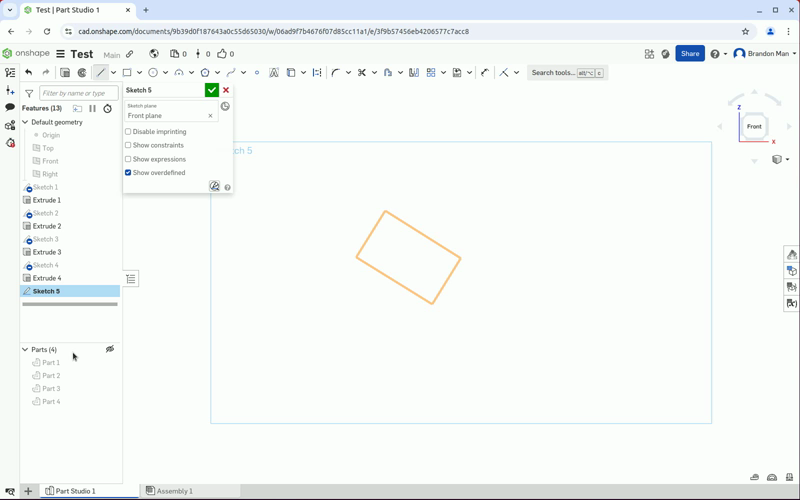
mouse_move(429, 394)
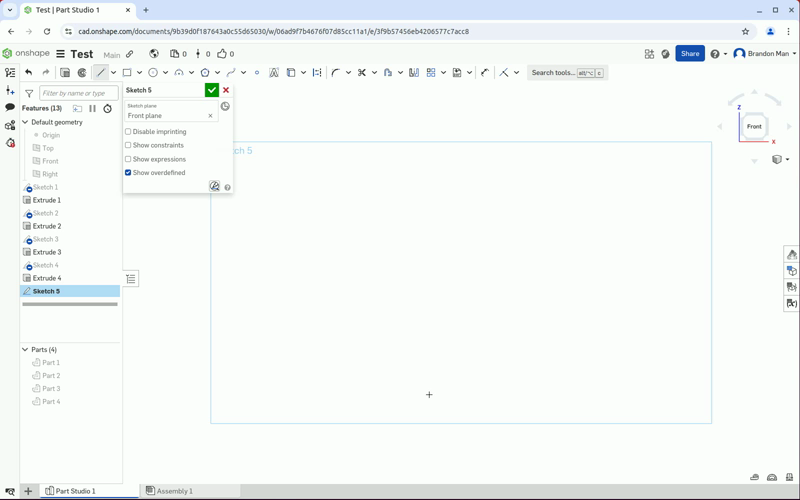
click(429, 394)
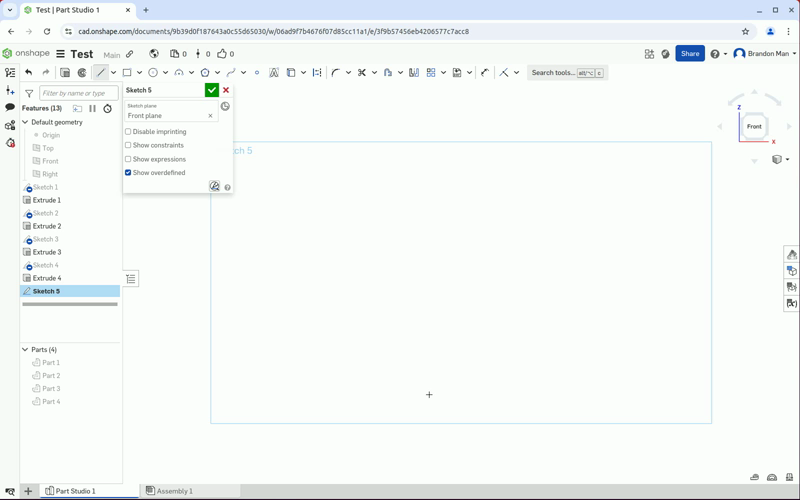
key_up(shift)
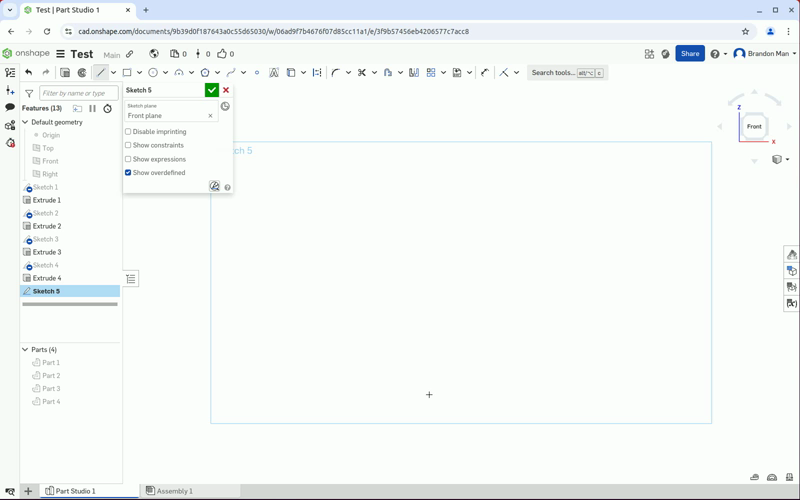
key_down(shift)
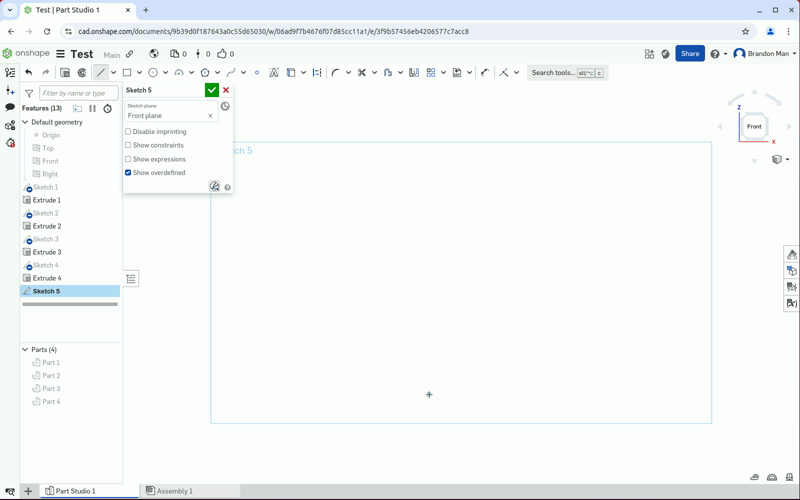
mouse_move(459, 394)
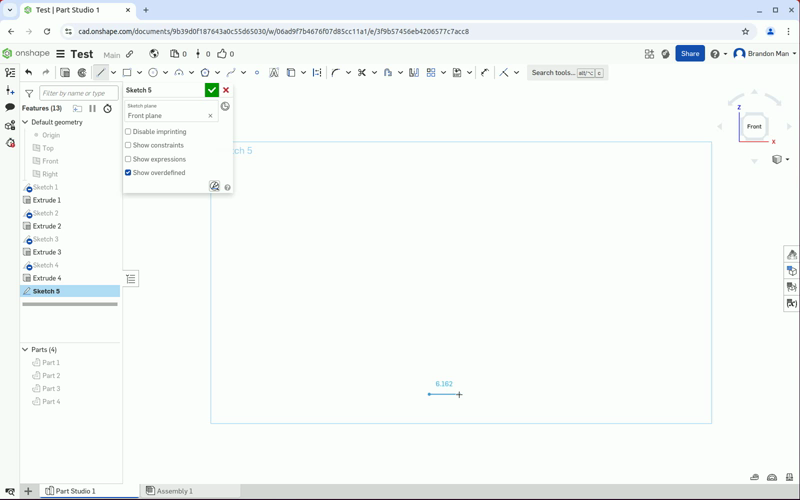
mouse_move(486, 396)
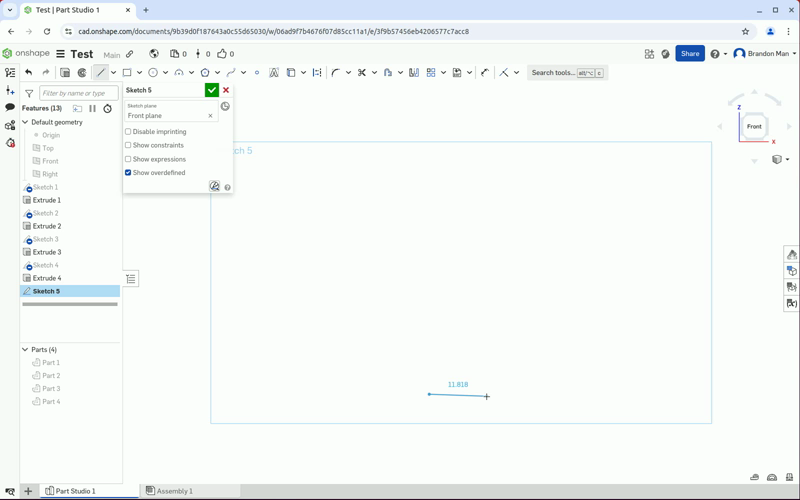
click(486, 396)
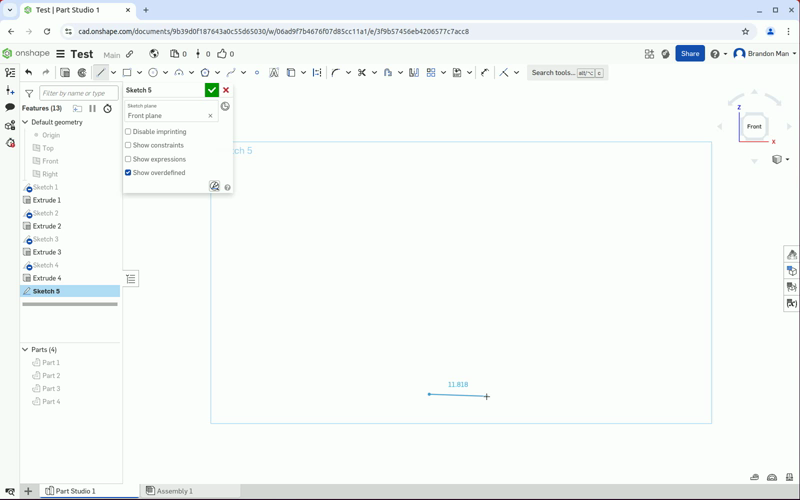
key_up(shift)
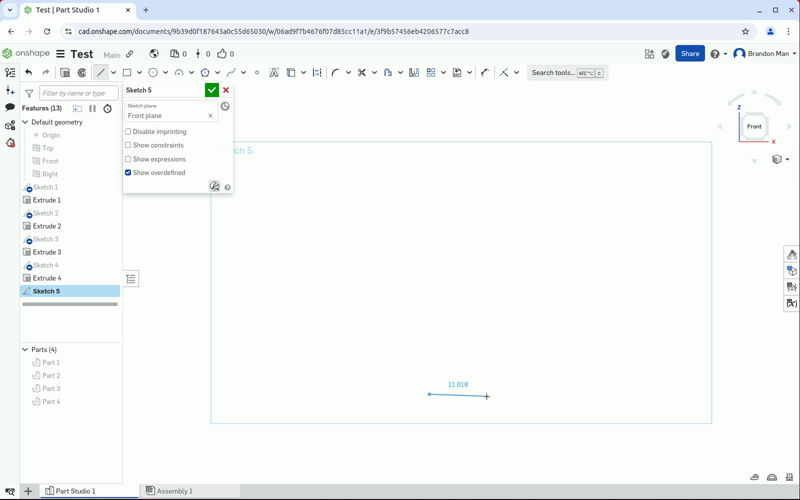
key_down(shift)
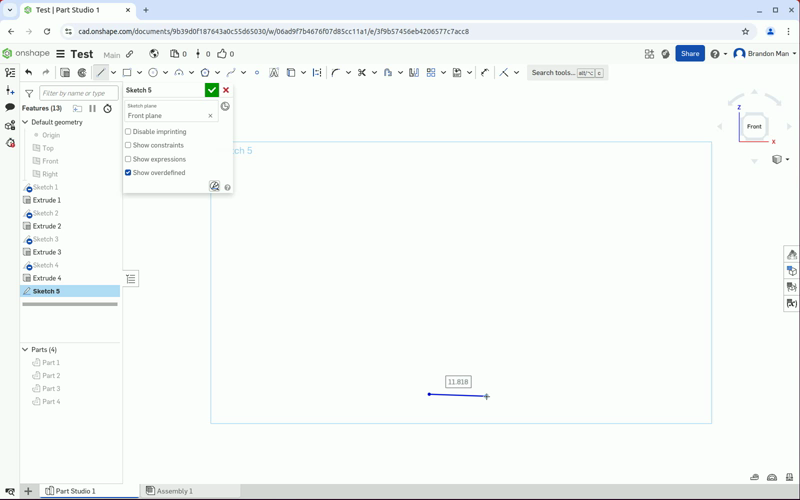
mouse_move(486, 306)
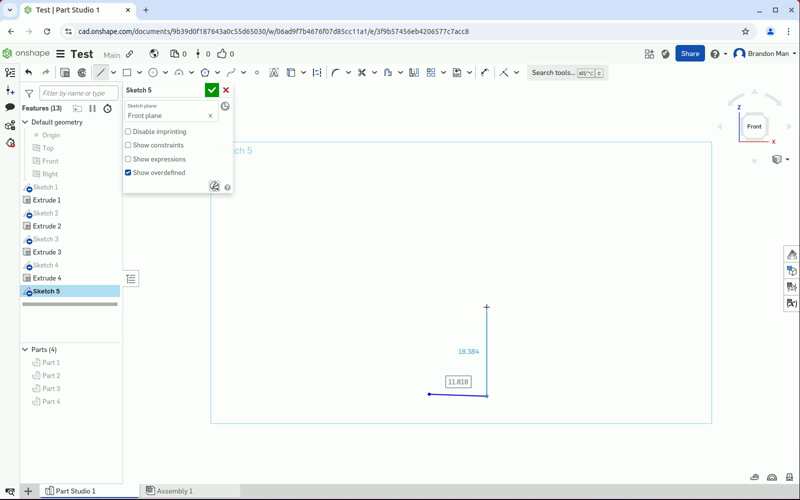
click(486, 306)
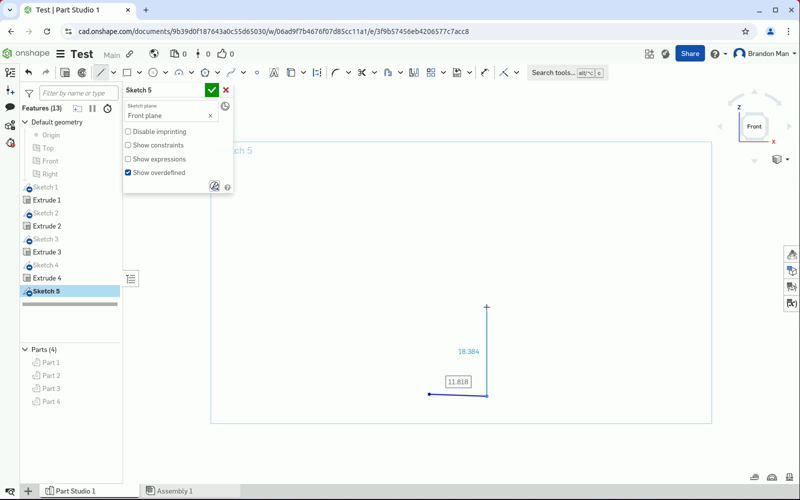
key_up(shift)
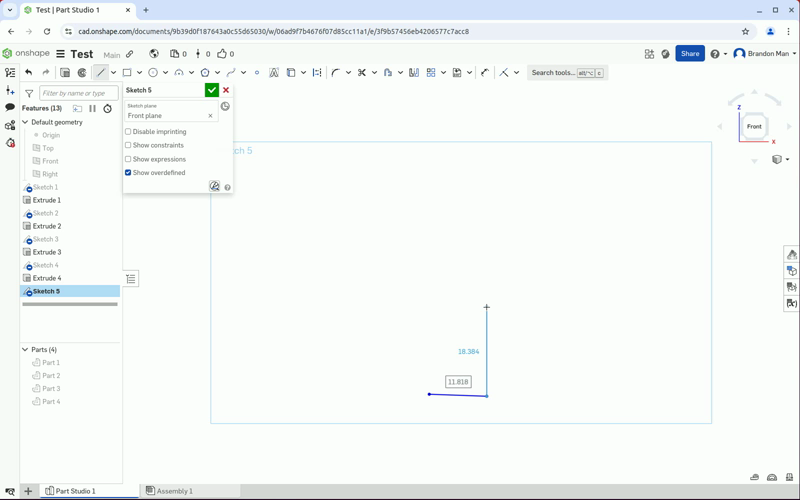
key_down(shift)
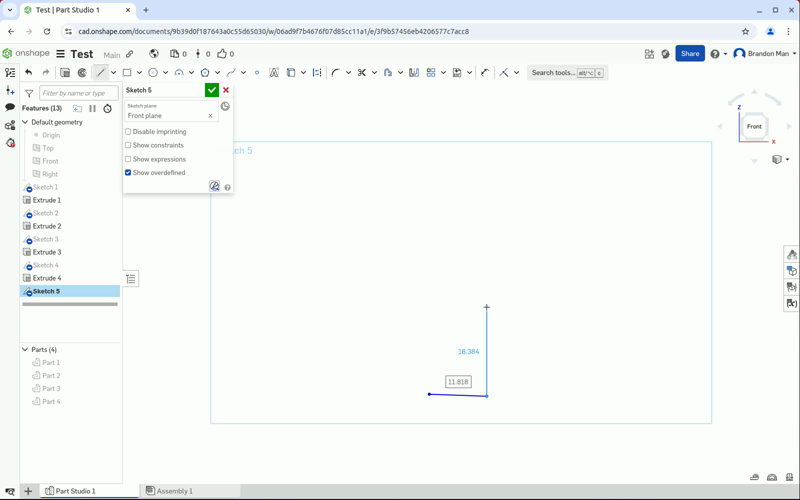
mouse_move(516, 306)
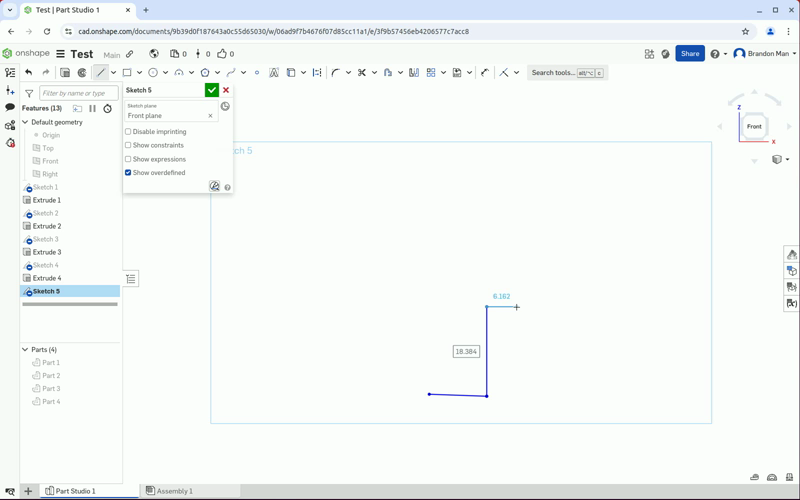
mouse_move(431, 304)
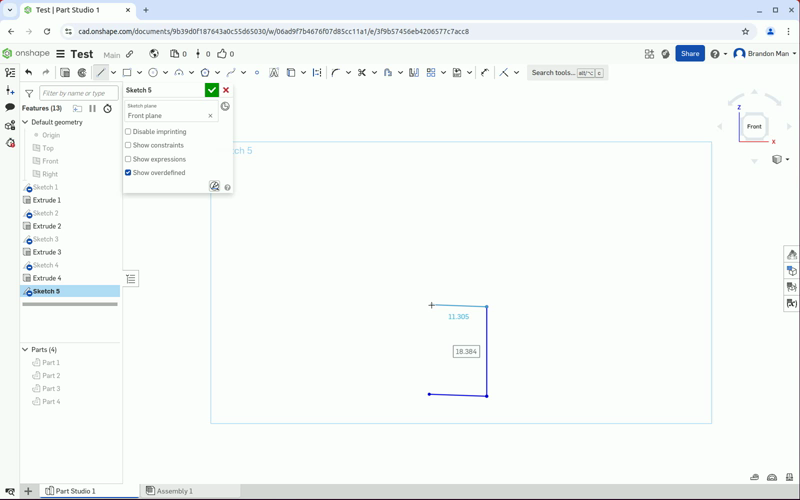
click(431, 304)
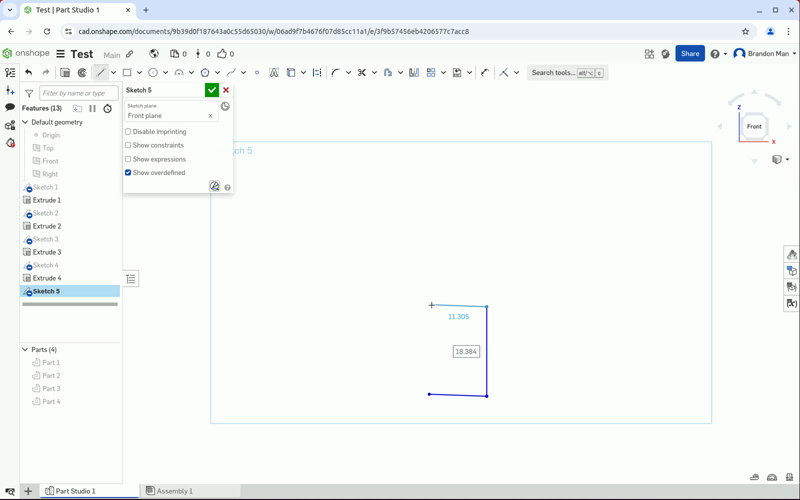
key_up(shift)
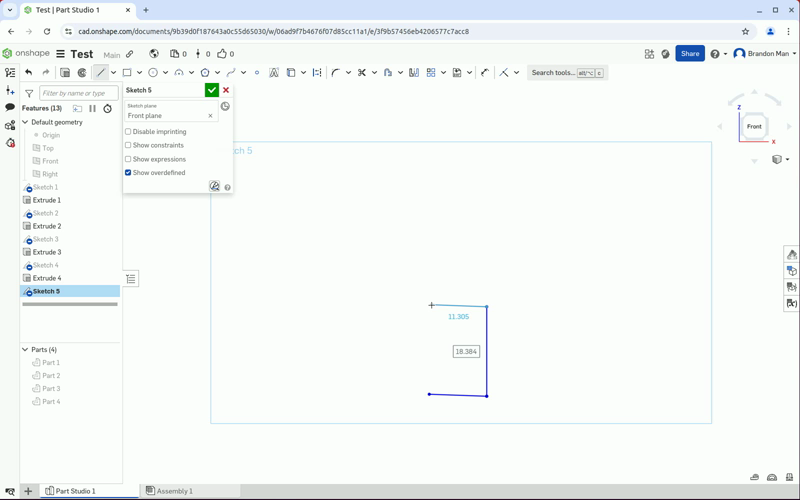
key_down(shift)
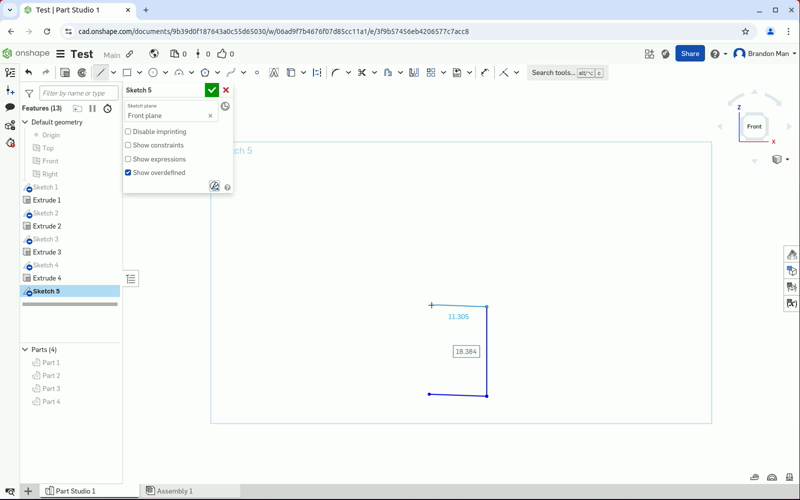
mouse_move(429, 394)
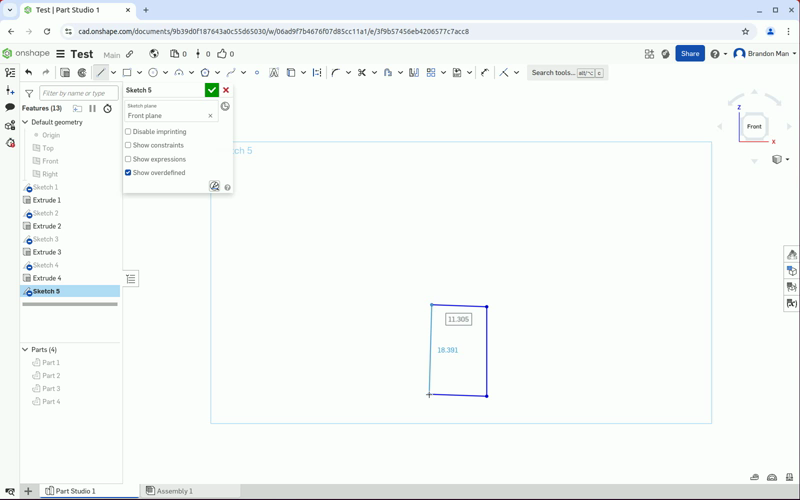
key_up(shift)
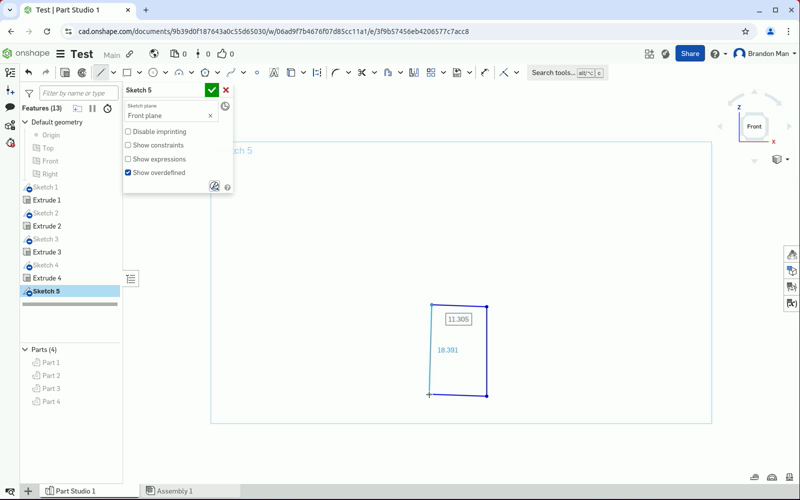
click(429, 394)
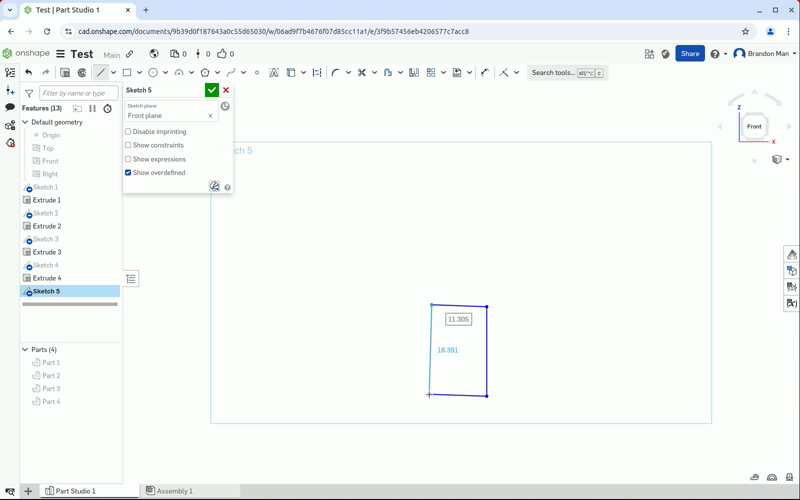
key(esc)
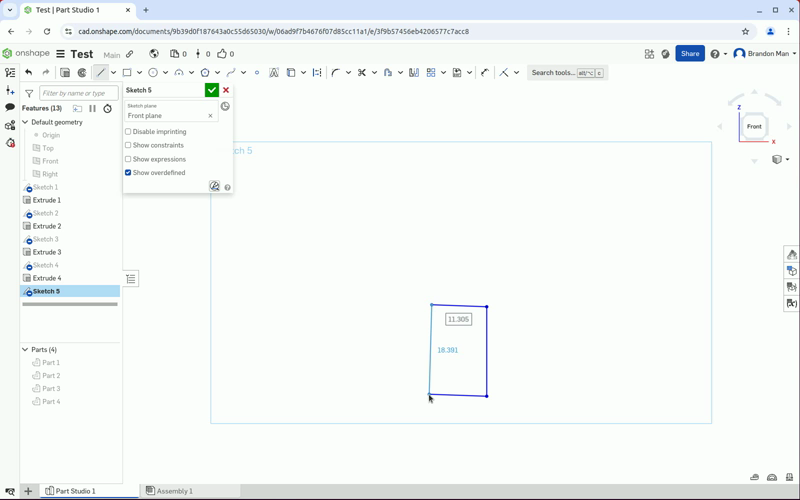
mouse_move(468, 371)
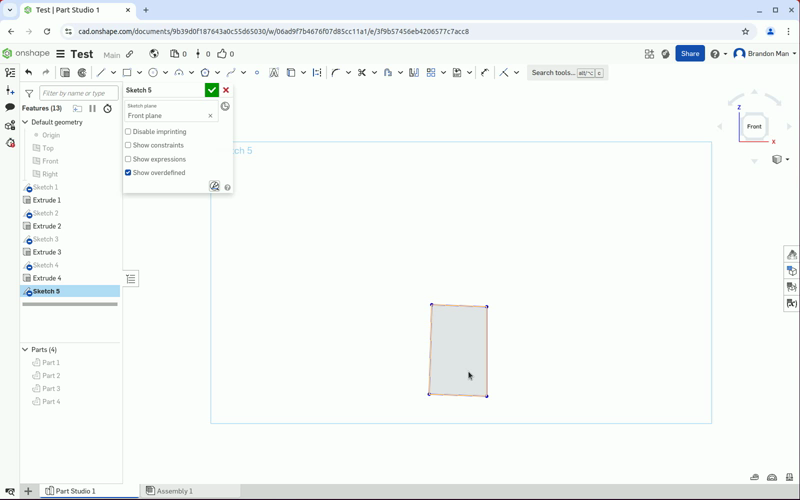
click(468, 371)
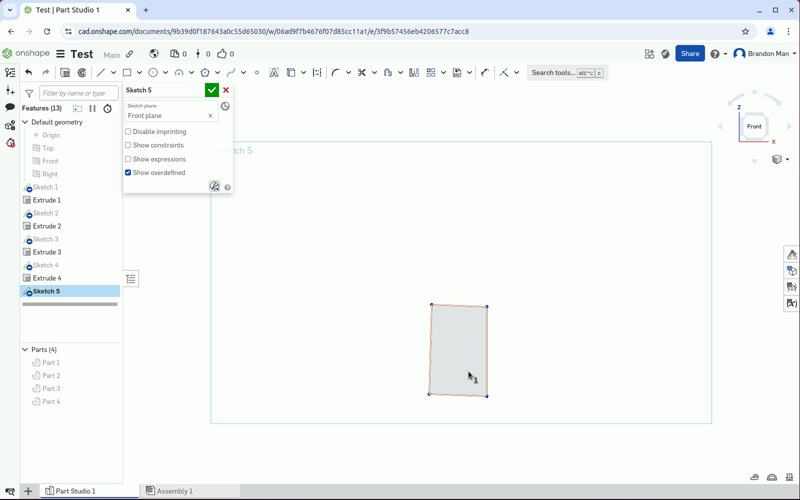
mouse_move(73, 352)
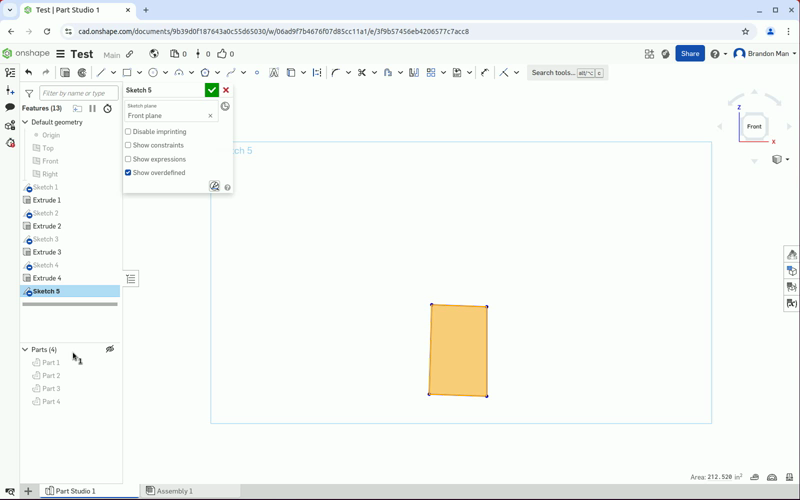
key(shift+y)
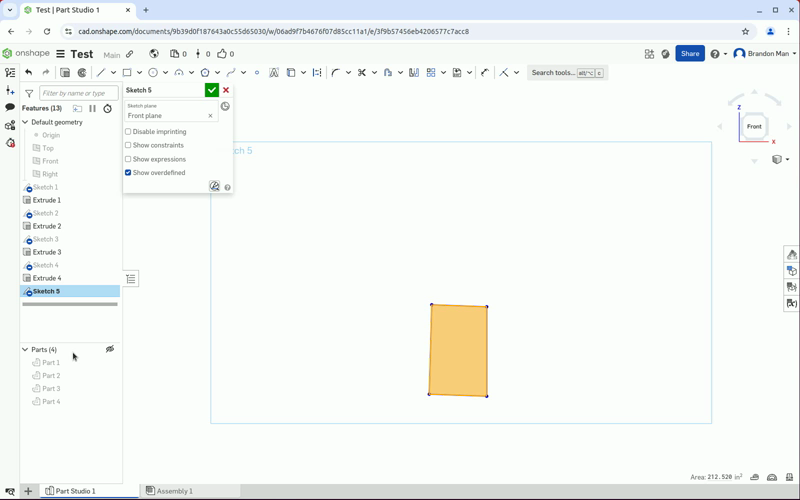
key(shift+e)
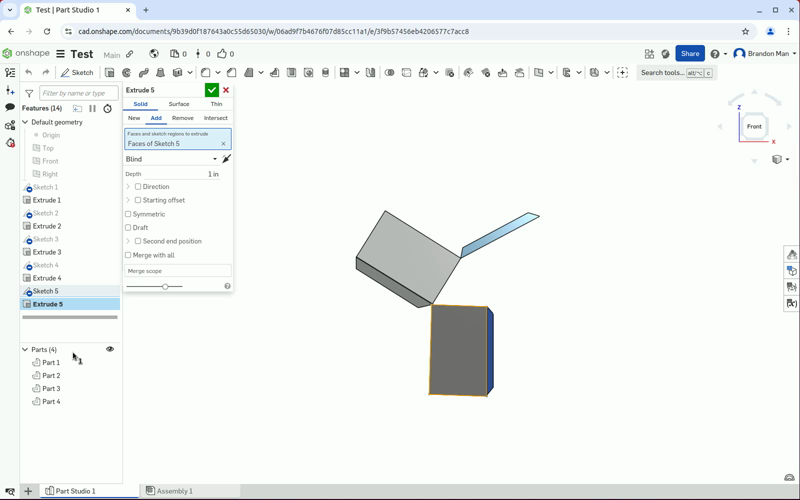
mouse_move(143, 106)
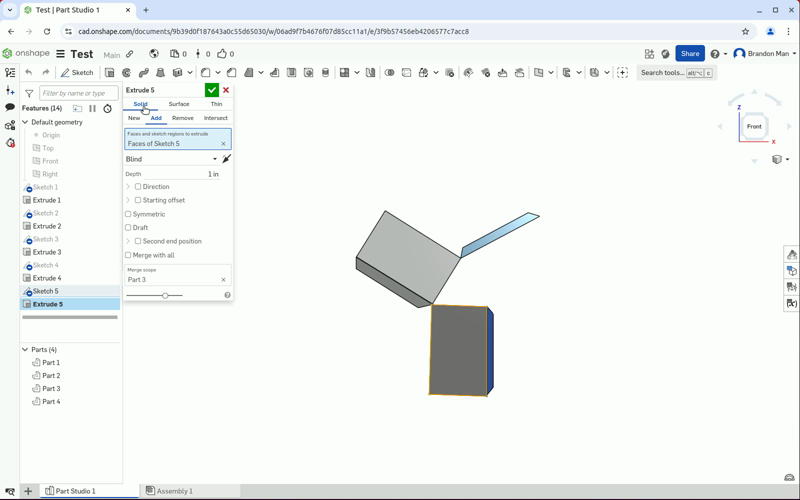
click(143, 106)
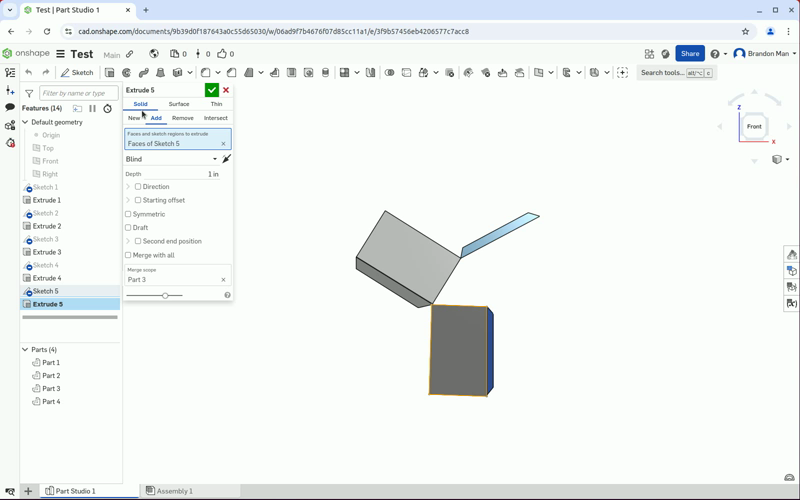
mouse_move(137, 120)
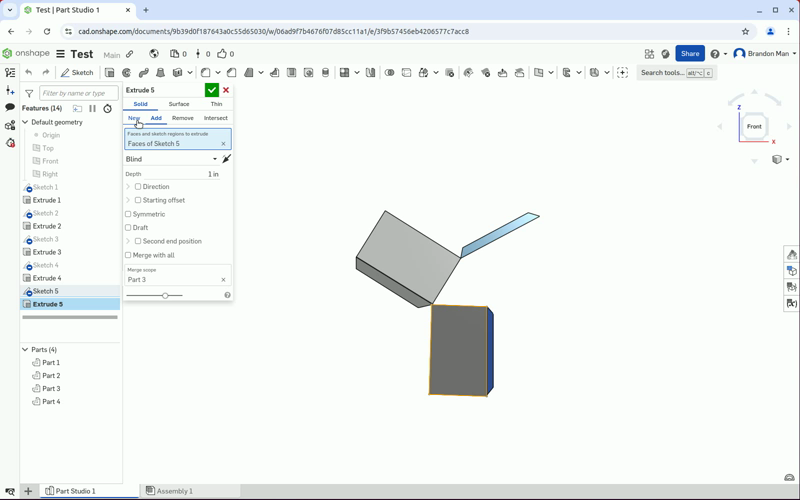
click(137, 120)
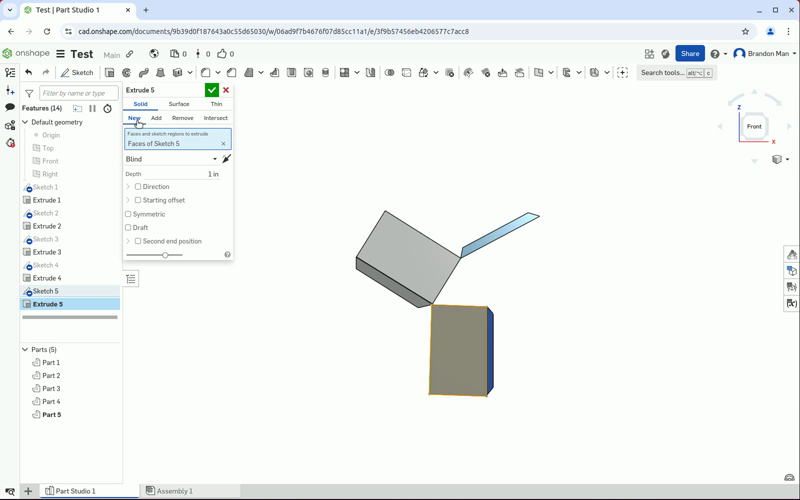
key(tab, 4)
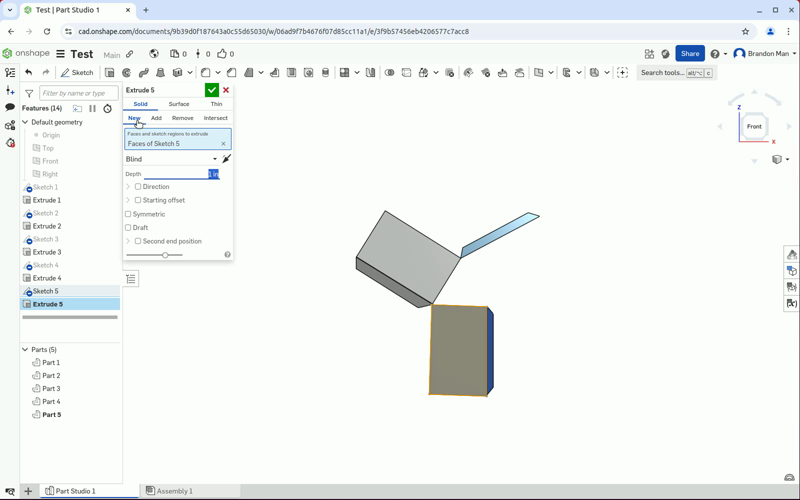
text(0.481)
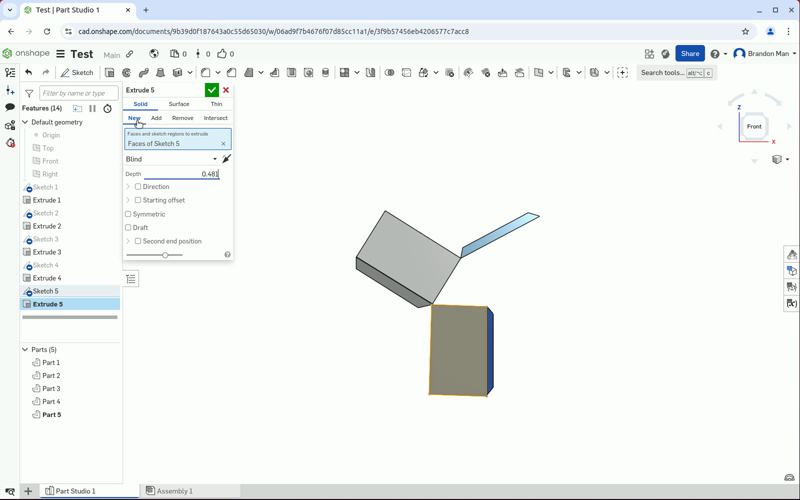
key(enter)
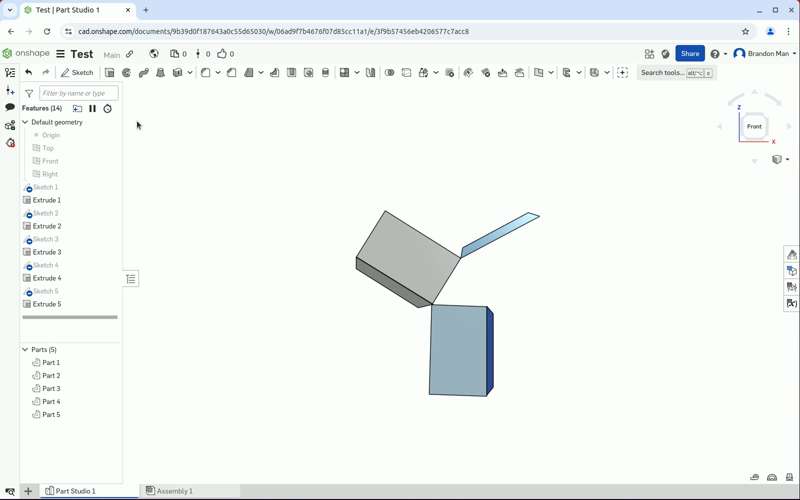
key(shift+h)
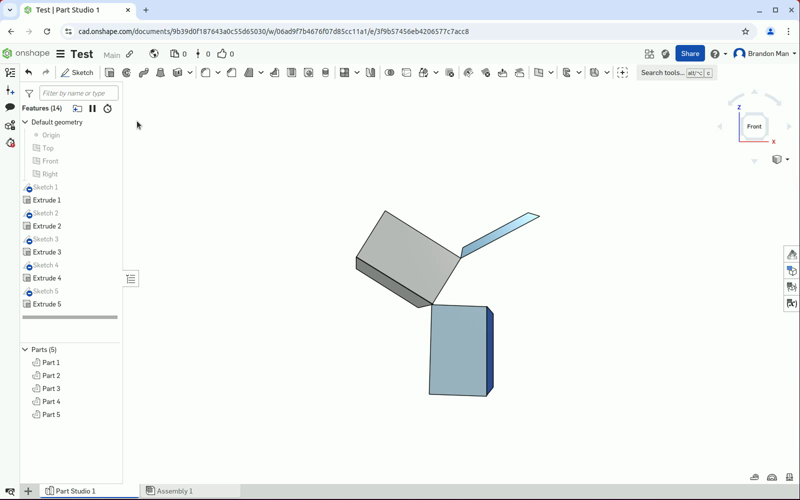
key(shift+h)
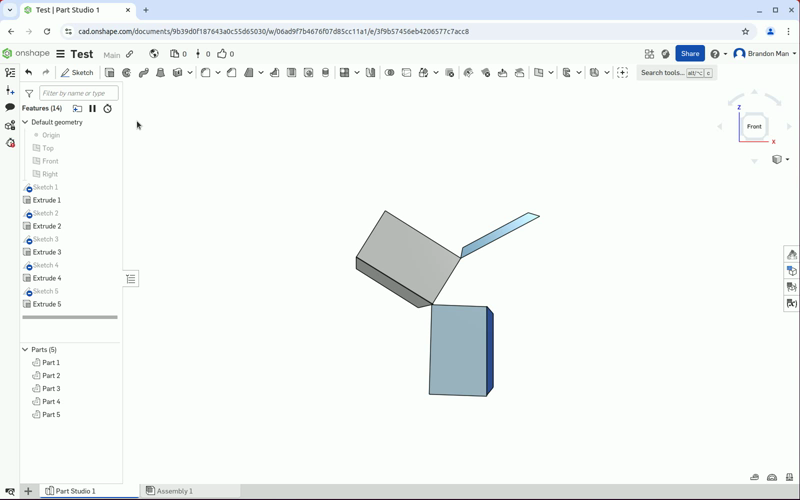
mouse_move(73, 189)
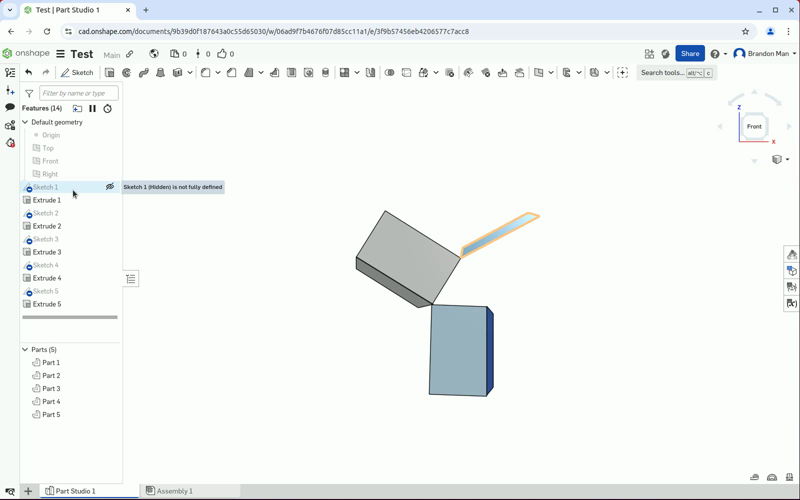
click(73, 189)
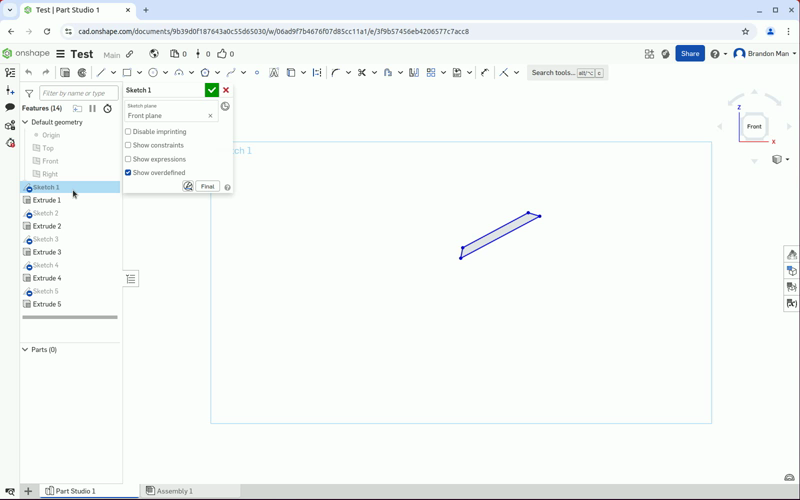
mouse_move(229, 92)
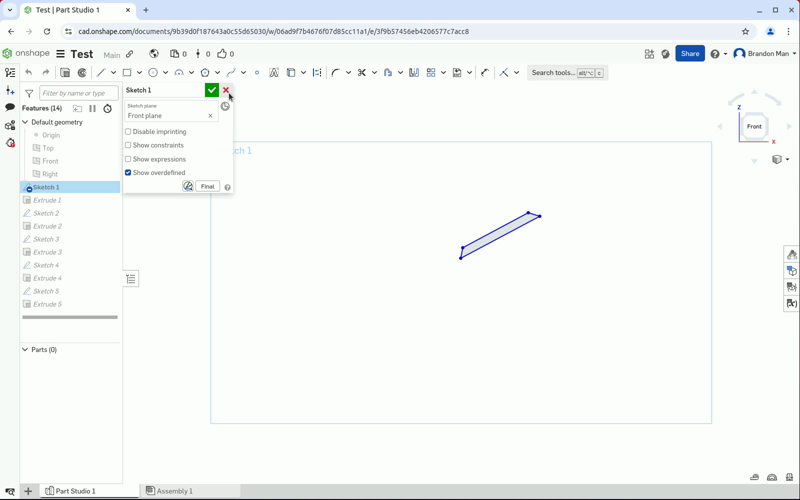
click(229, 92)
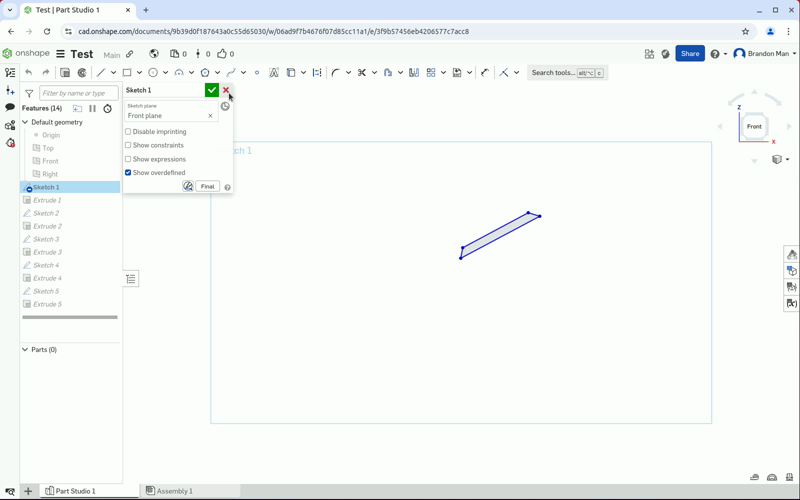
key(shift+s)
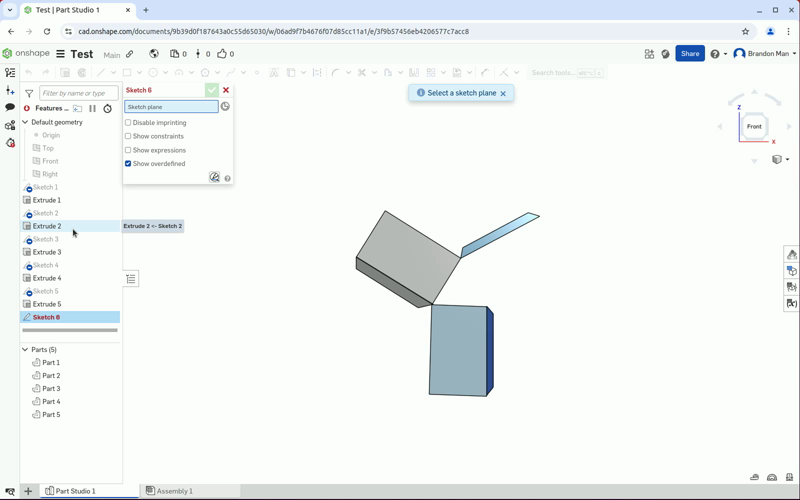
scroll(3)
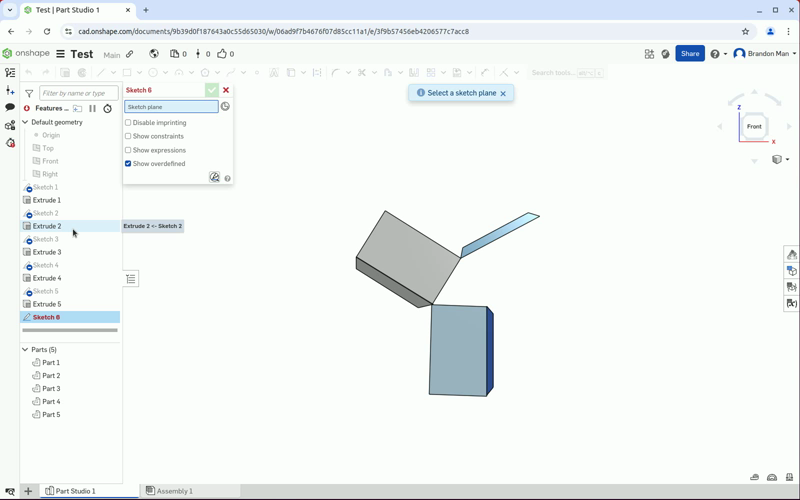
mouse_move(73, 163)
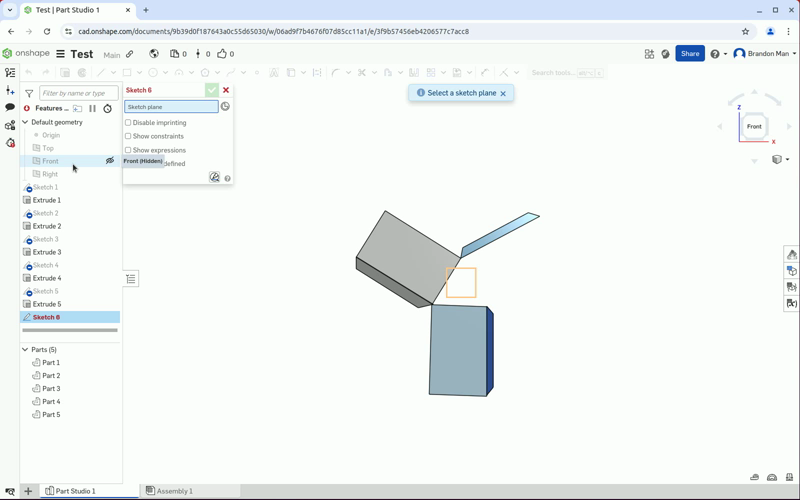
click(73, 163)
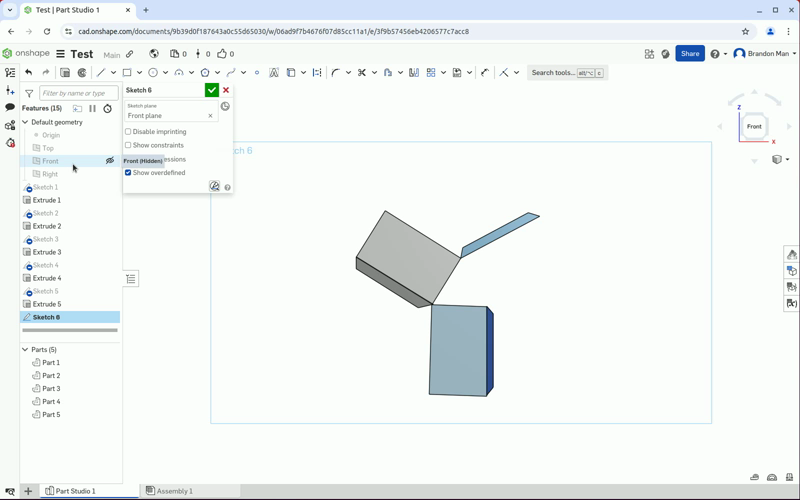
mouse_move(73, 352)
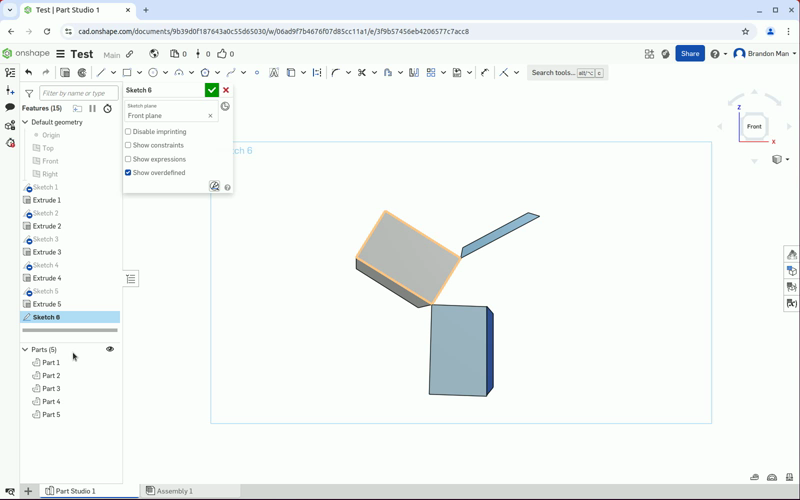
key(y)
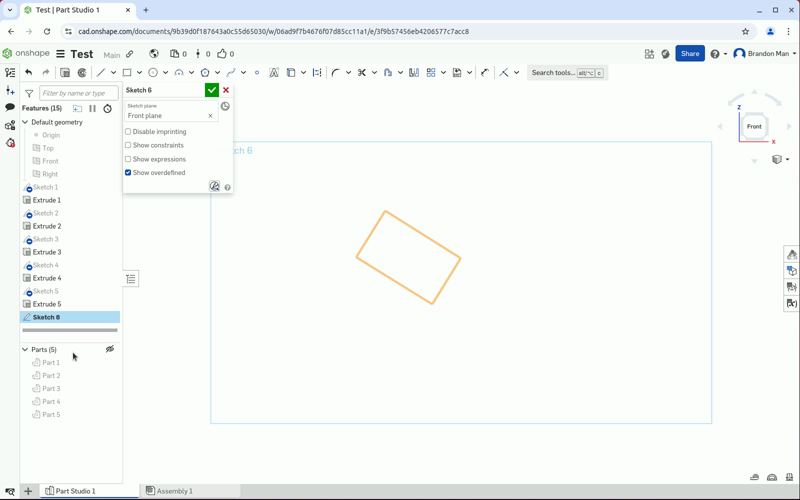
key(l)
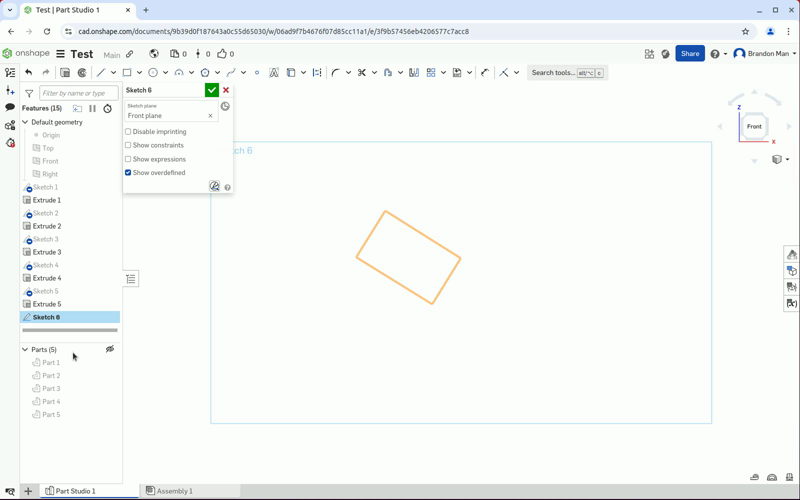
key_down(shift)
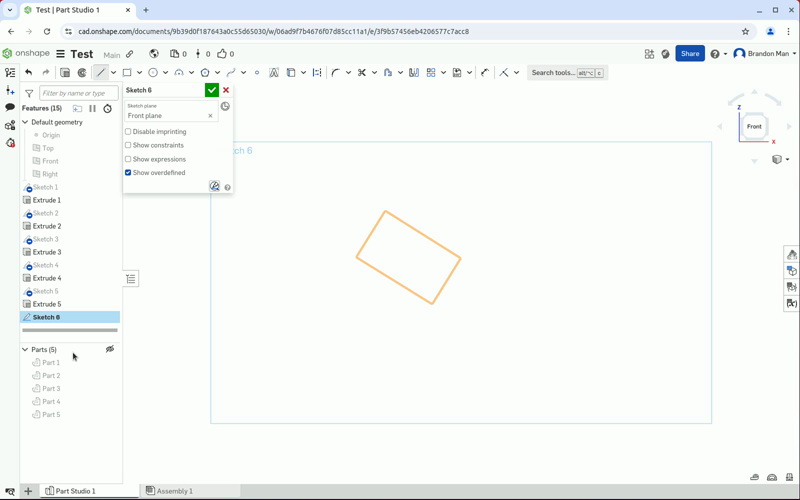
mouse_move(460, 258)
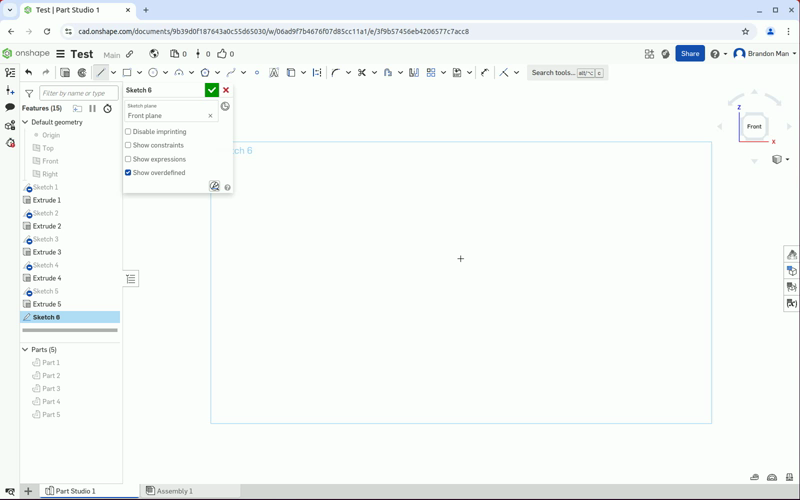
click(460, 258)
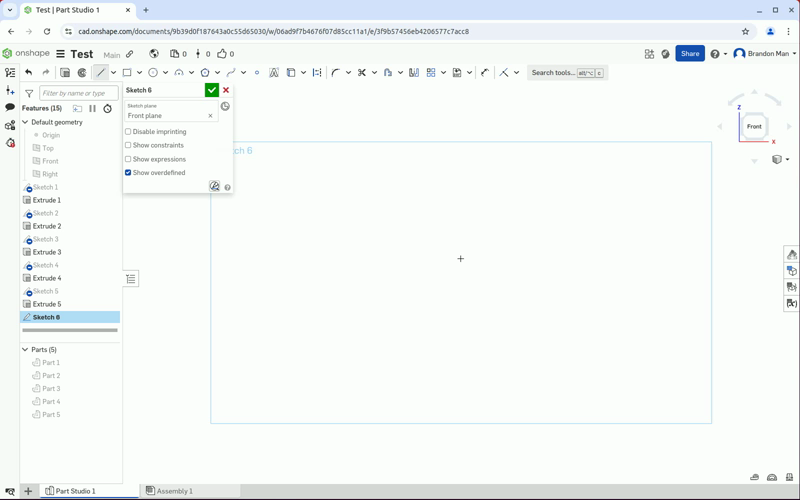
key_up(shift)
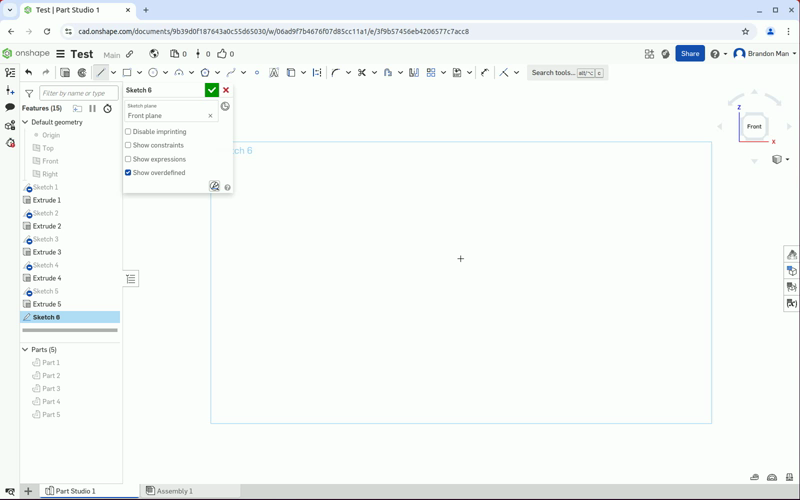
key_down(shift)
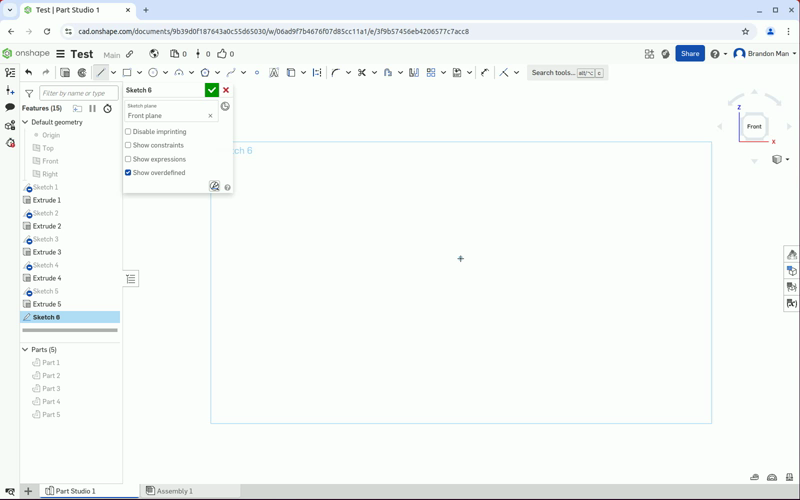
mouse_move(490, 258)
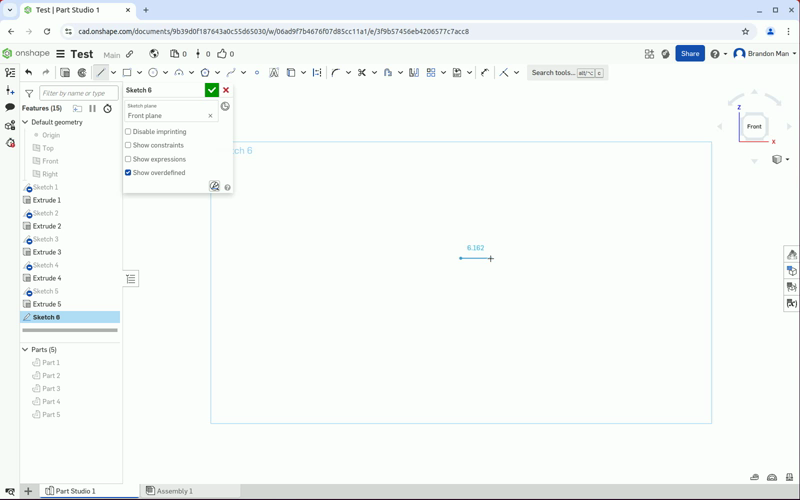
mouse_move(486, 306)
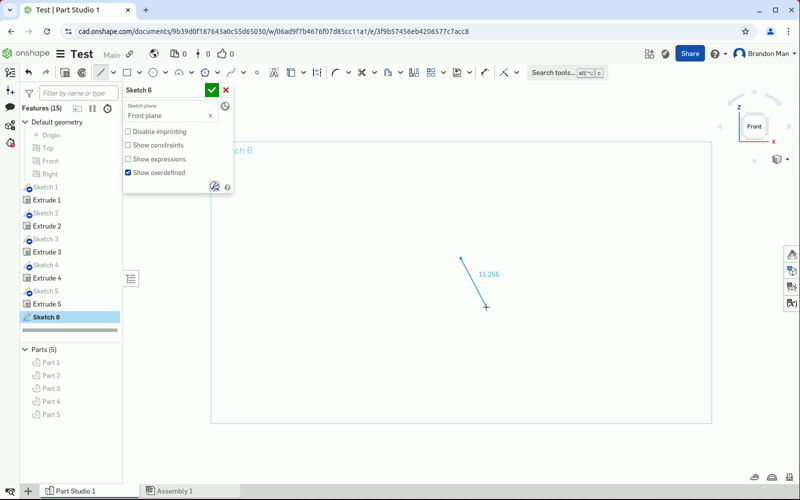
click(486, 306)
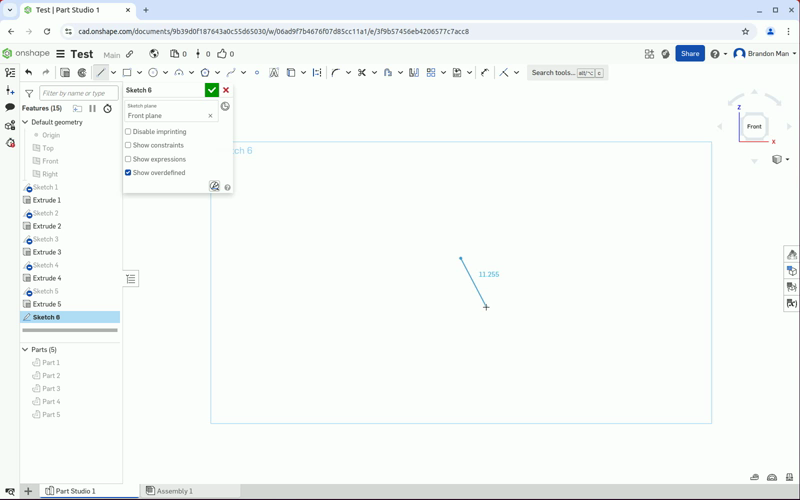
key_up(shift)
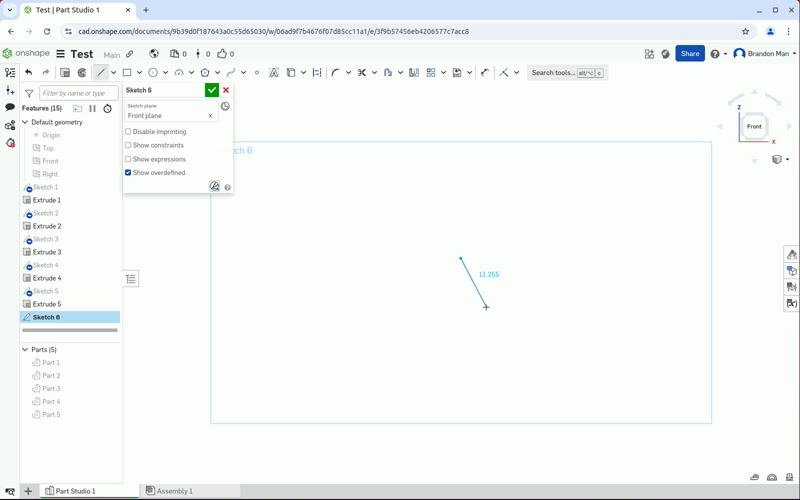
key_down(shift)
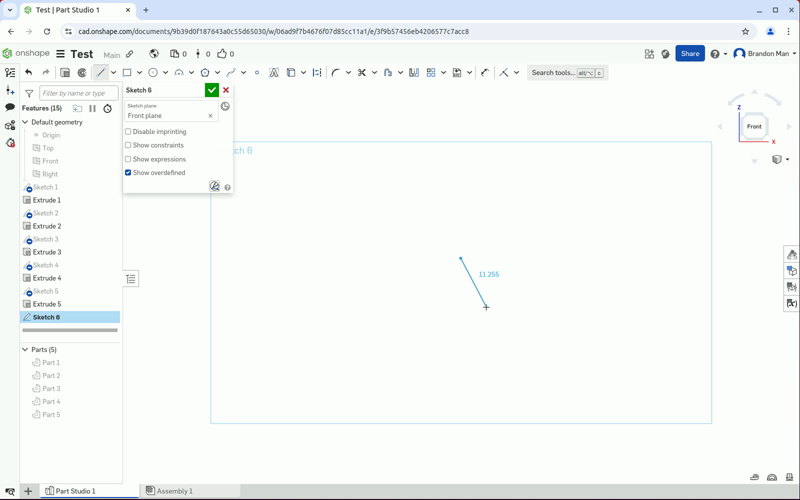
mouse_move(565, 263)
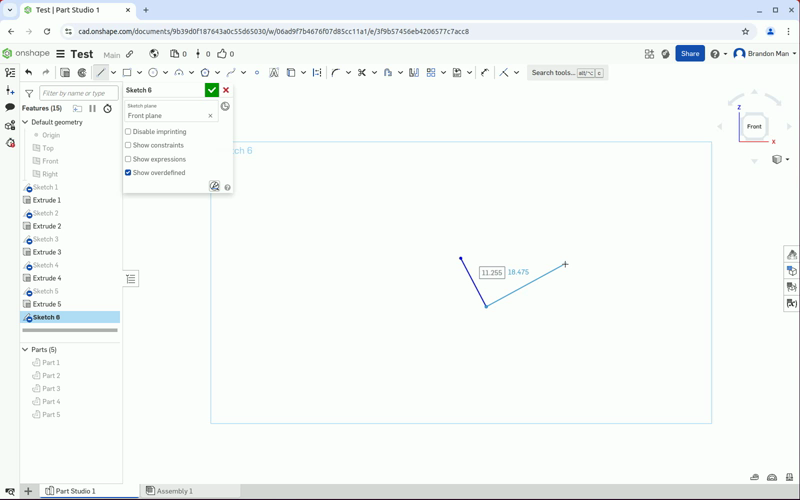
click(565, 263)
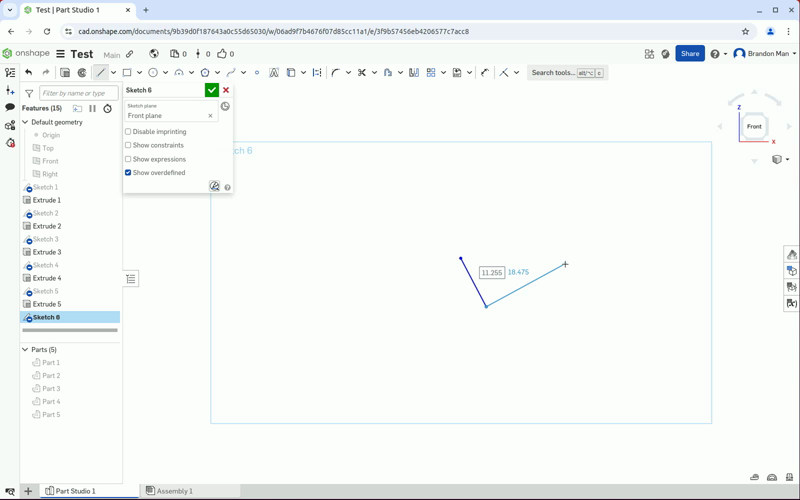
key_up(shift)
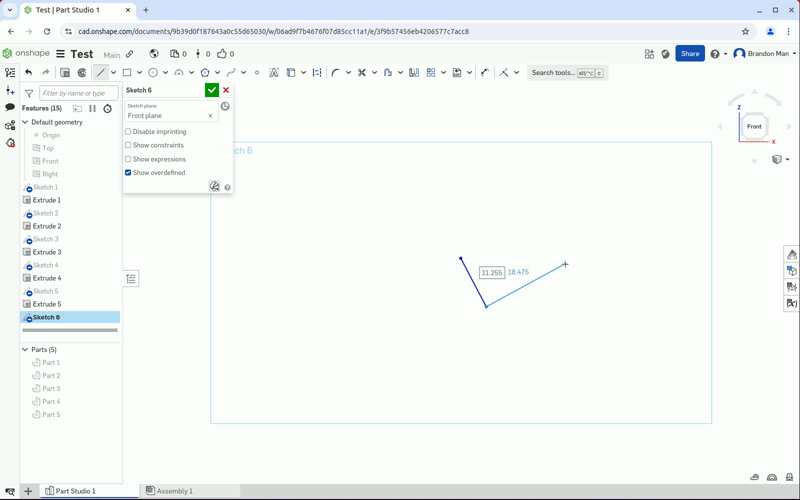
key_down(shift)
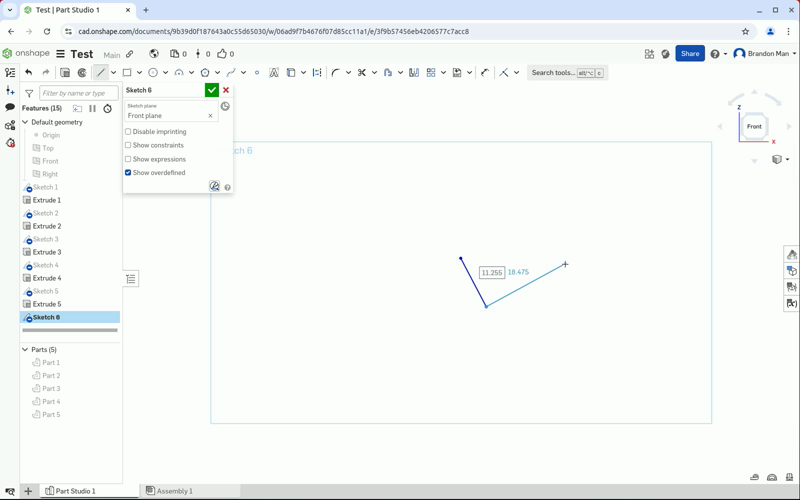
mouse_move(589, 263)
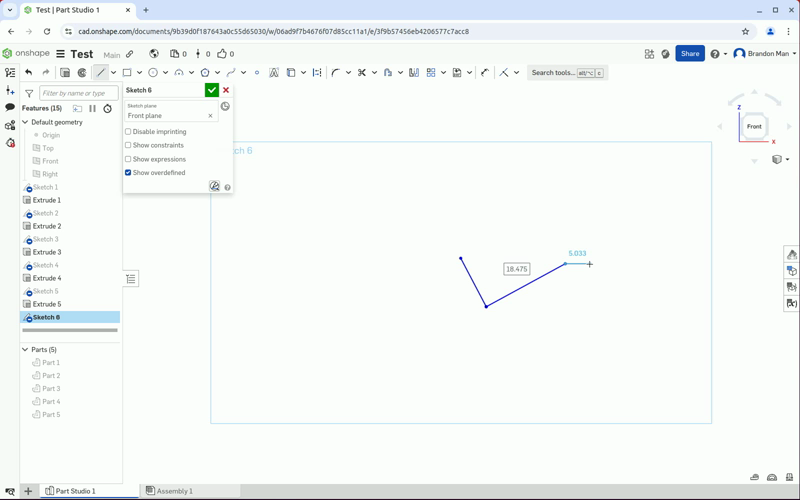
mouse_move(540, 216)
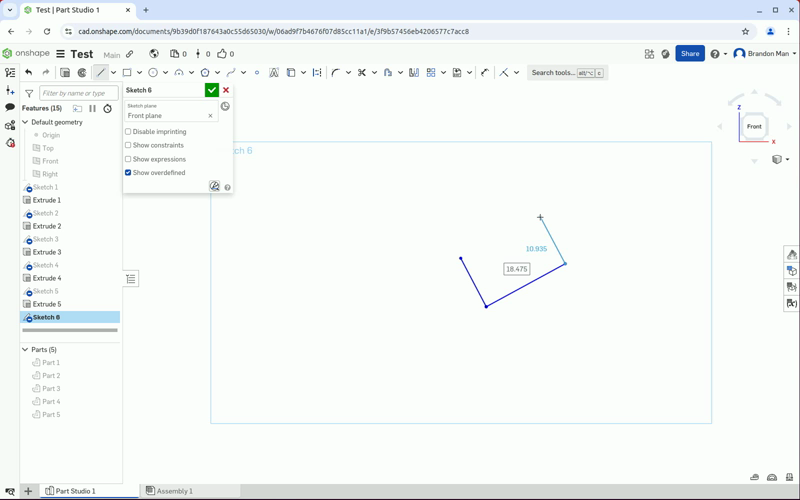
click(540, 216)
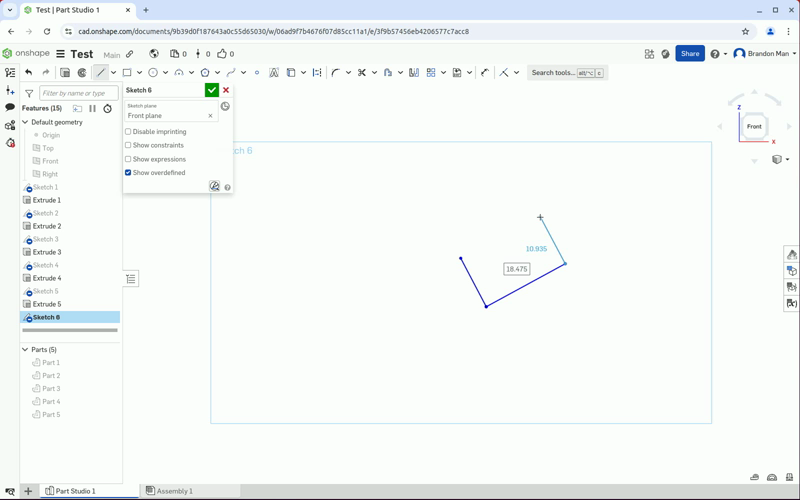
key_up(shift)
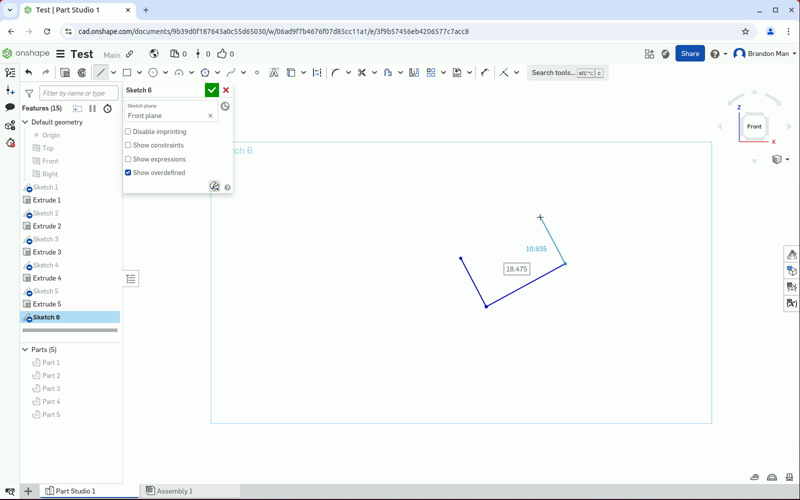
key_down(shift)
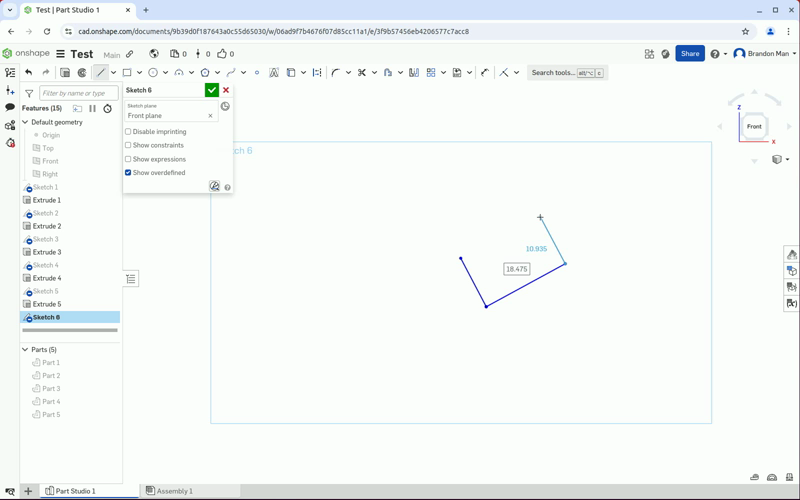
mouse_move(460, 258)
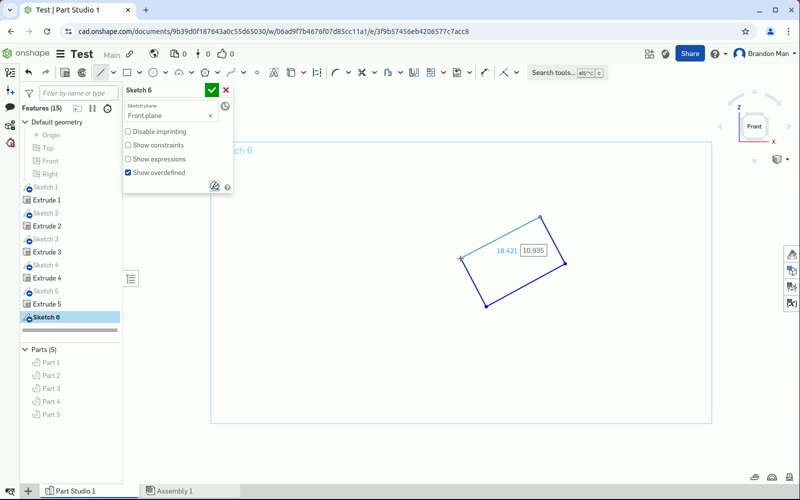
key_up(shift)
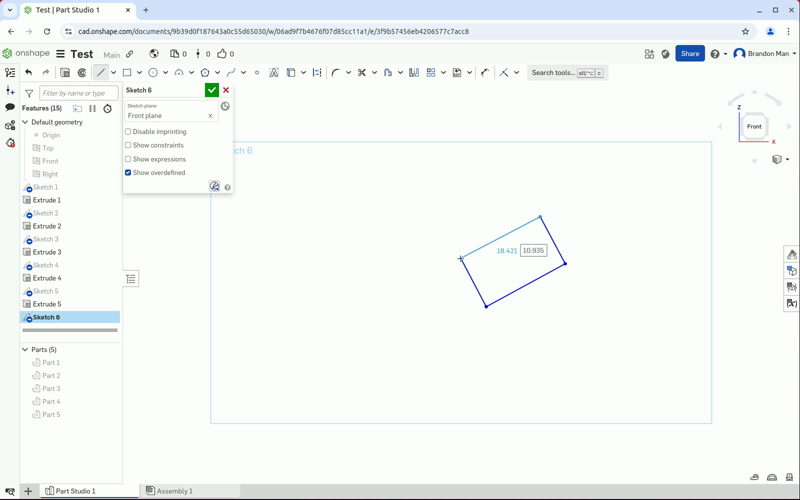
click(460, 258)
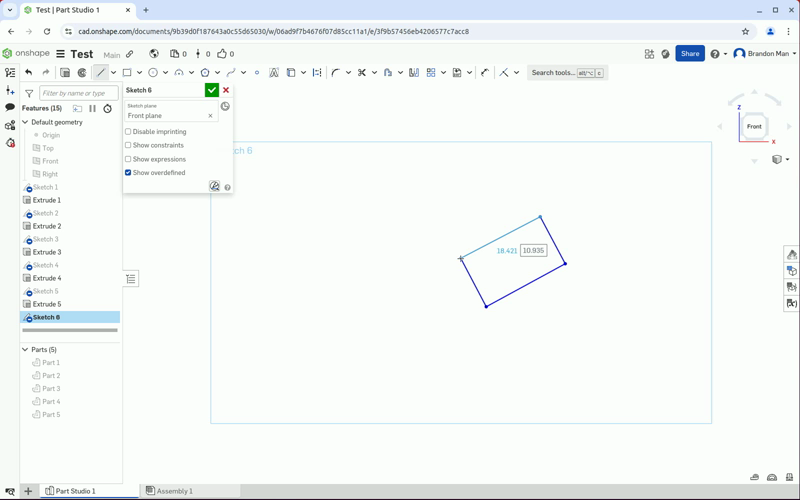
key(esc)
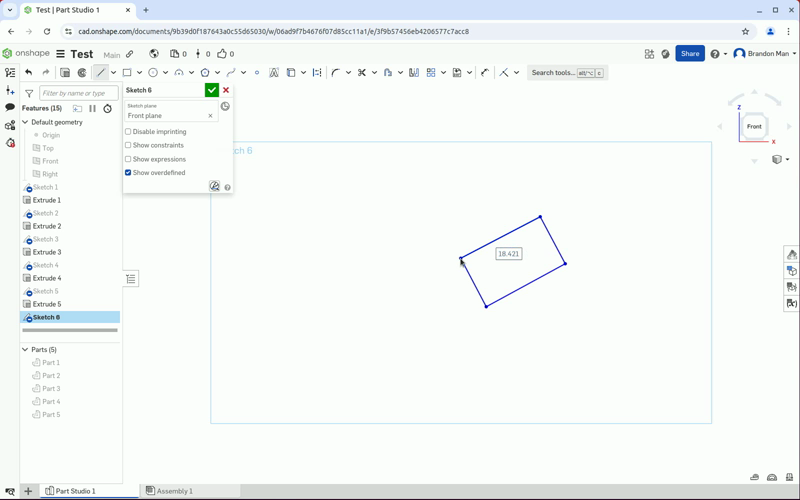
mouse_move(485, 293)
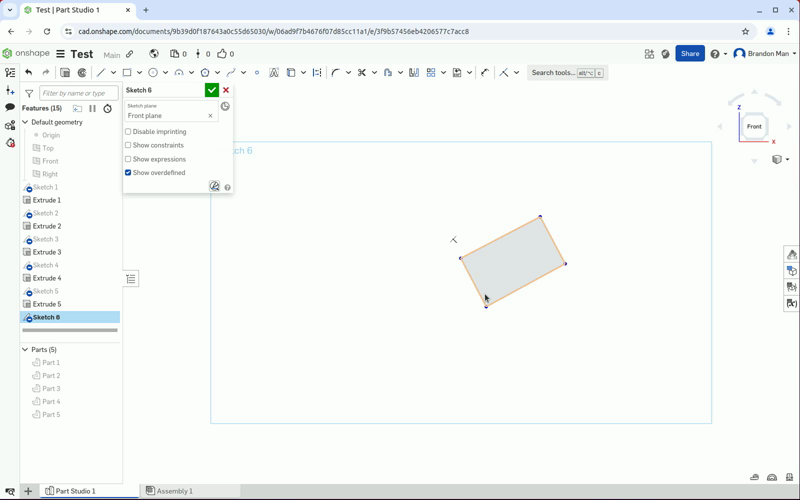
click(485, 293)
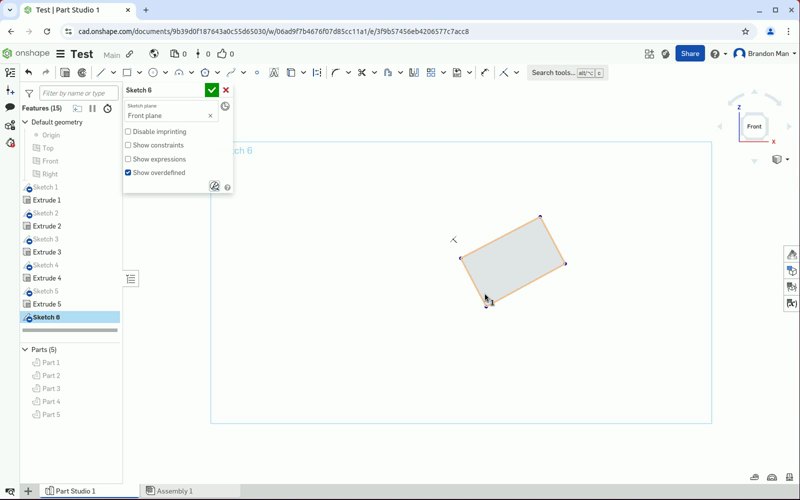
mouse_move(73, 352)
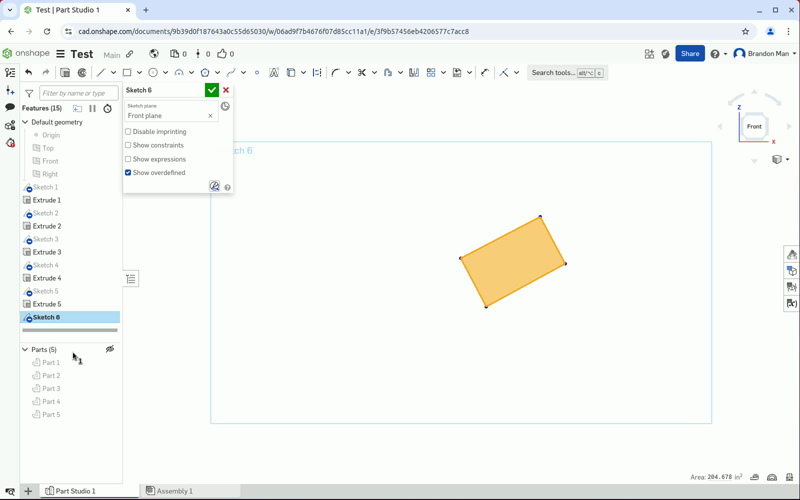
key(shift+y)
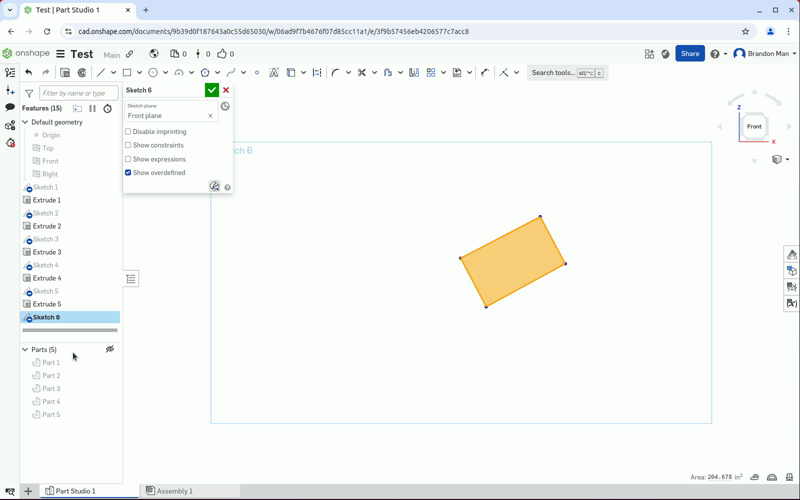
key(shift+e)
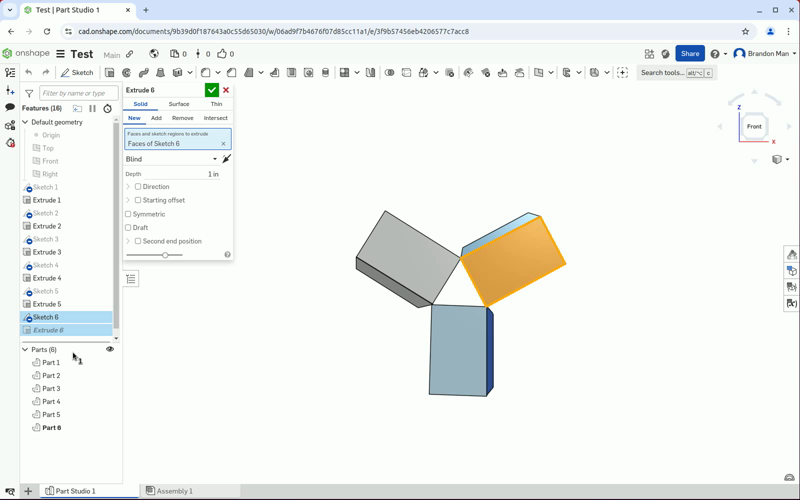
mouse_move(143, 106)
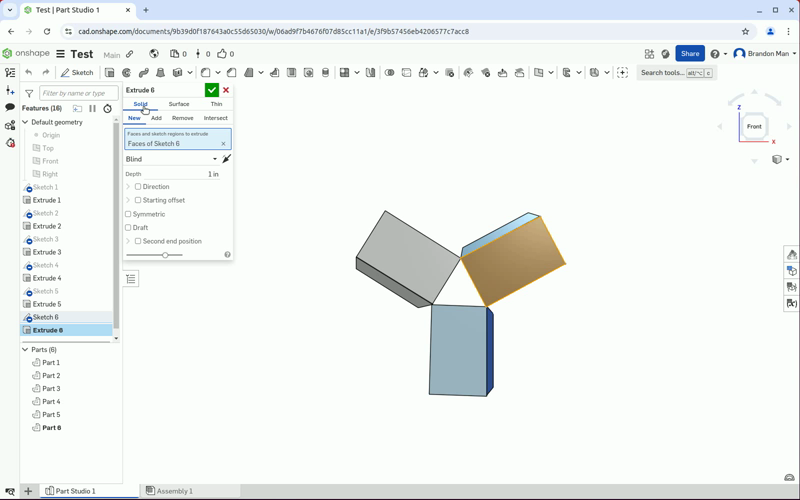
click(143, 106)
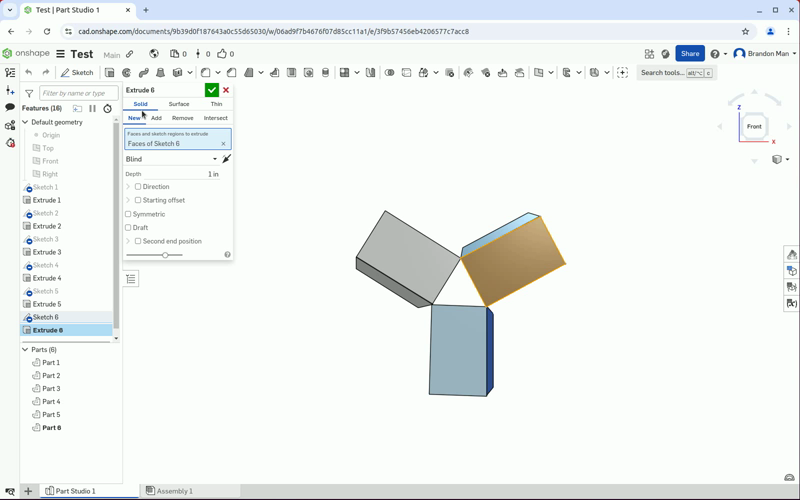
mouse_move(137, 120)
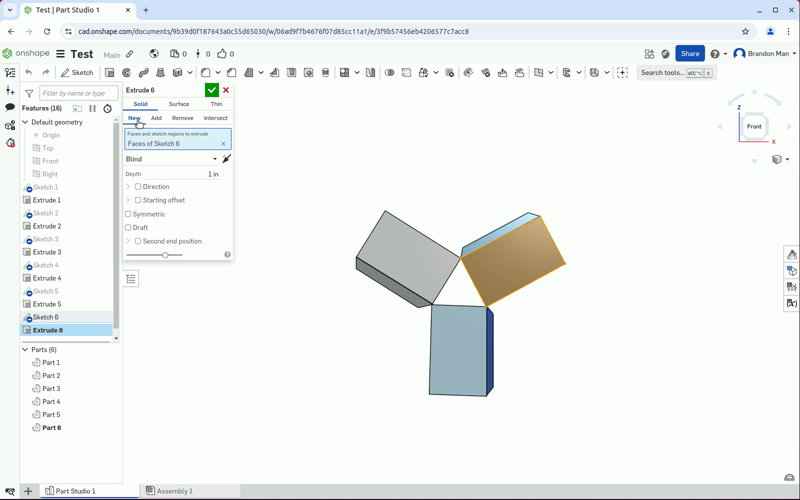
click(137, 120)
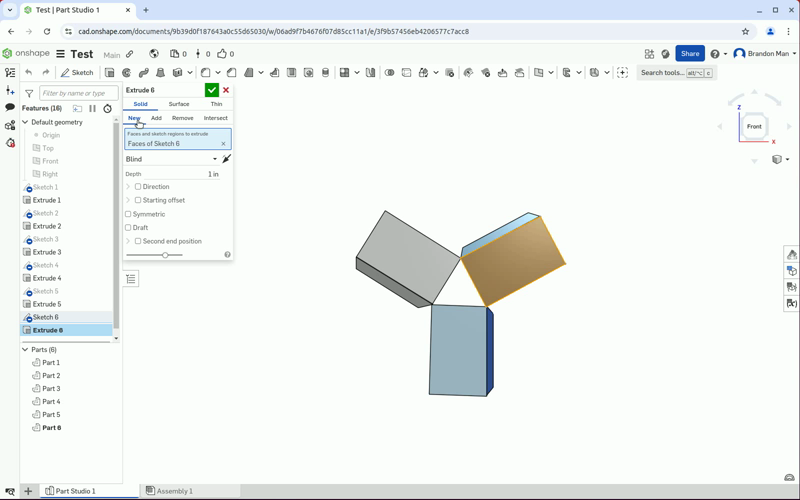
key(tab, 4)
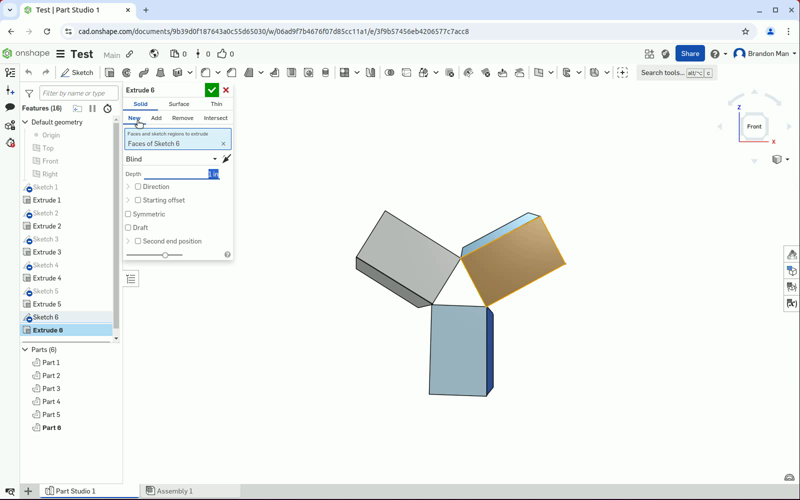
text(0.481)
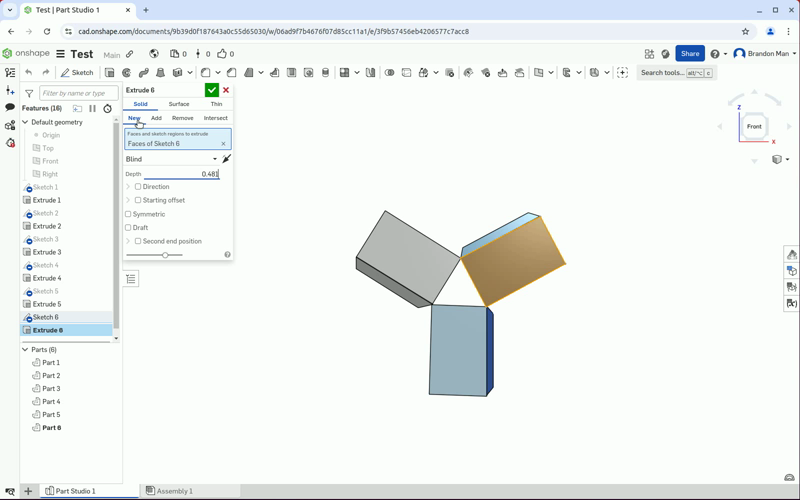
key(enter)
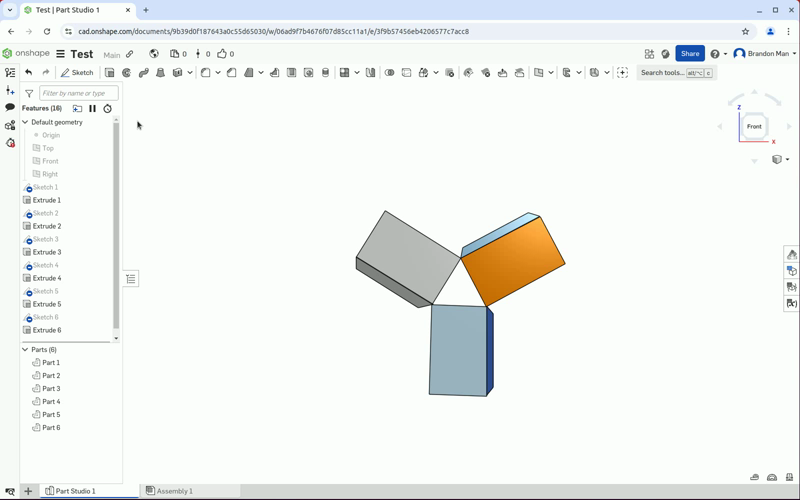
key(shift+h)
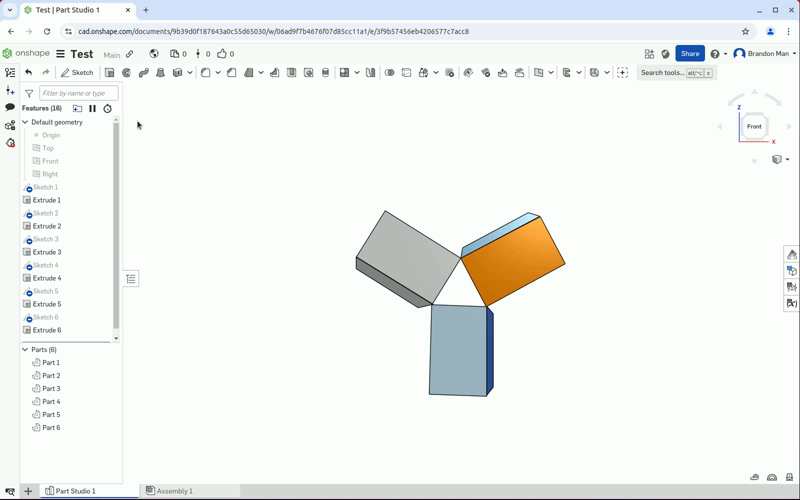
key(shift+h)
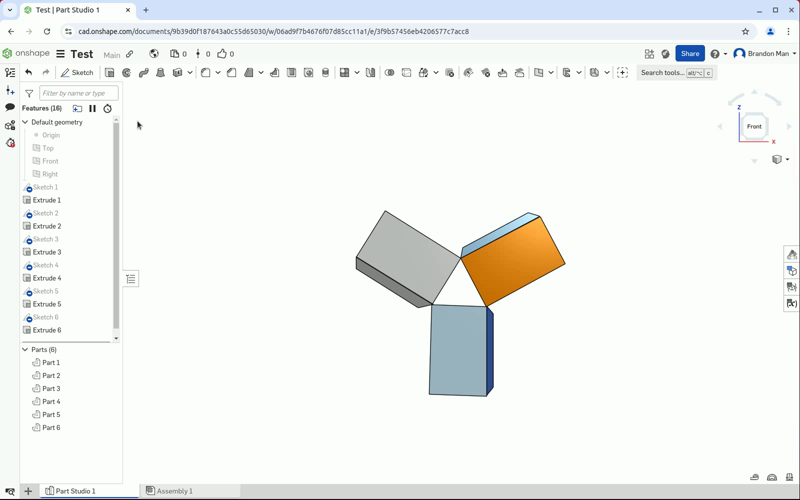
mouse_move(69, 189)
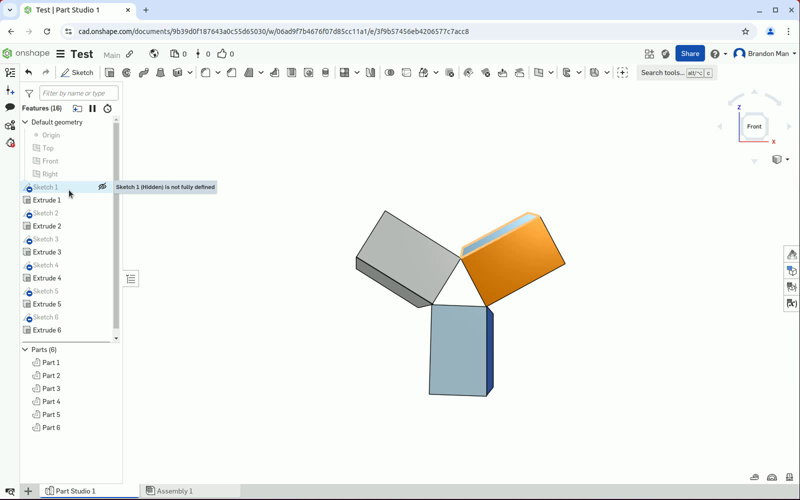
click(69, 189)
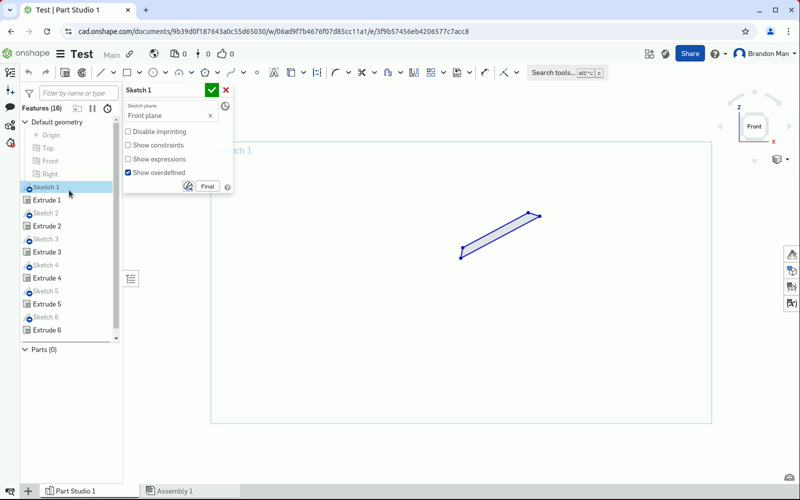
mouse_move(229, 92)
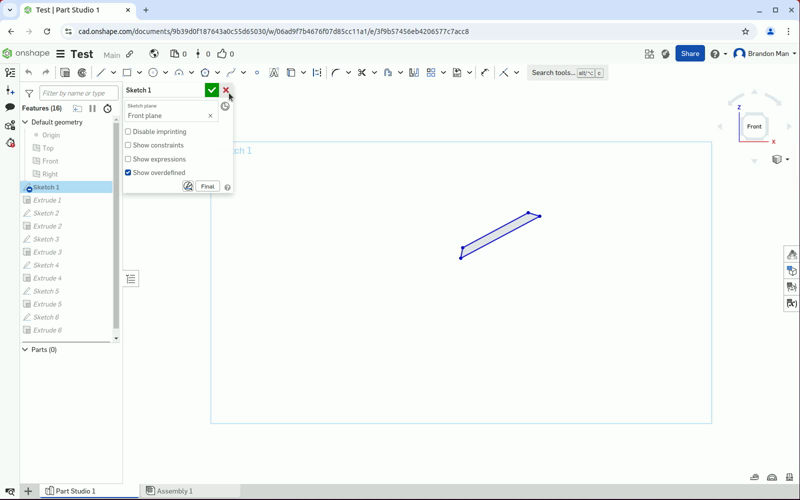
click(229, 92)
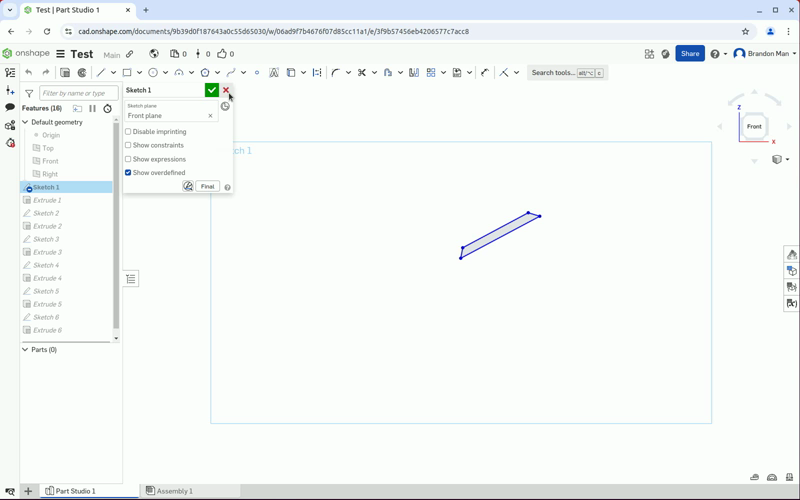
key(shift+s)
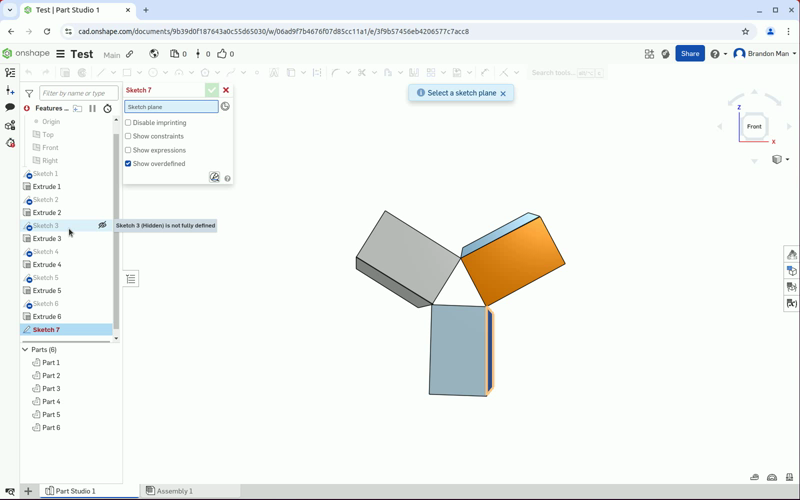
scroll(3)
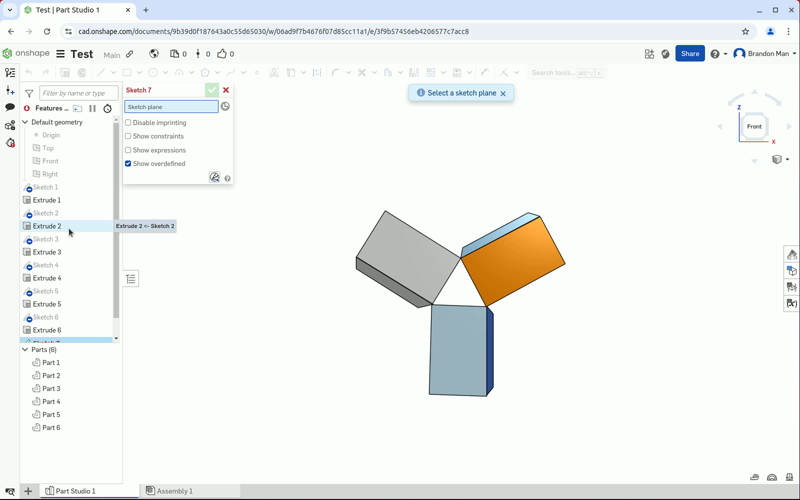
mouse_move(69, 163)
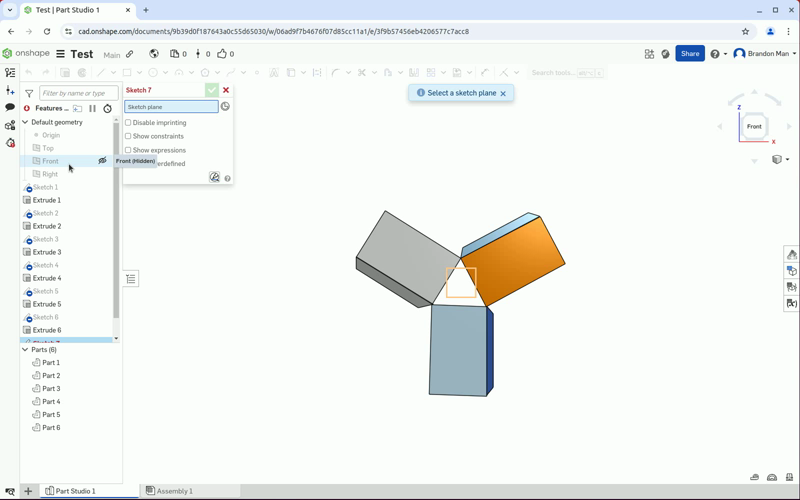
click(69, 163)
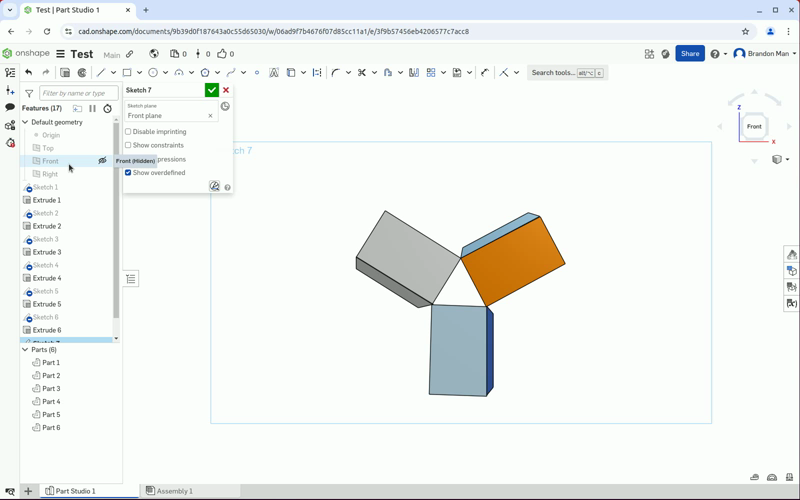
mouse_move(73, 352)
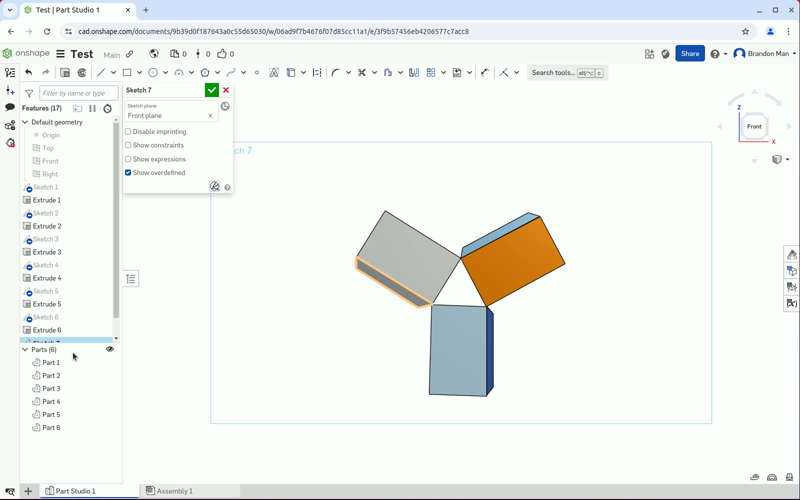
key(y)
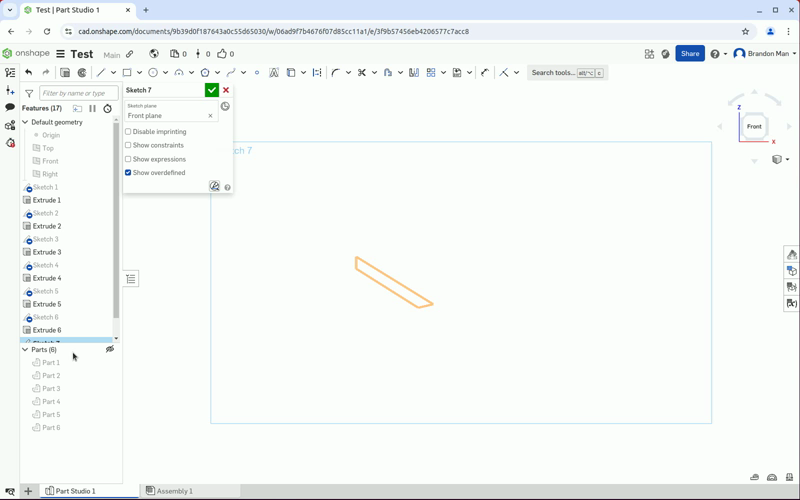
key(l)
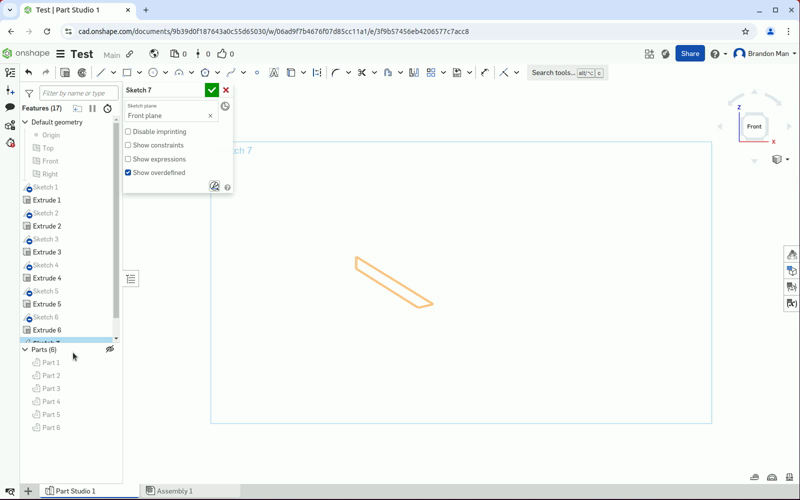
key_down(shift)
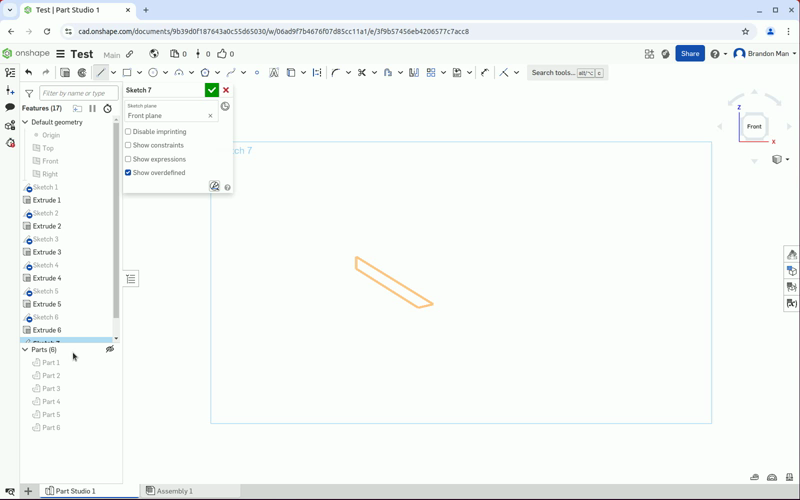
mouse_move(432, 304)
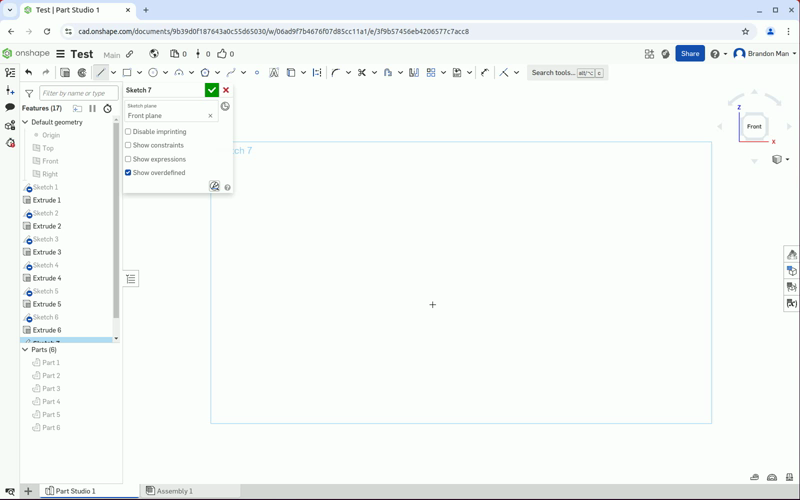
click(432, 304)
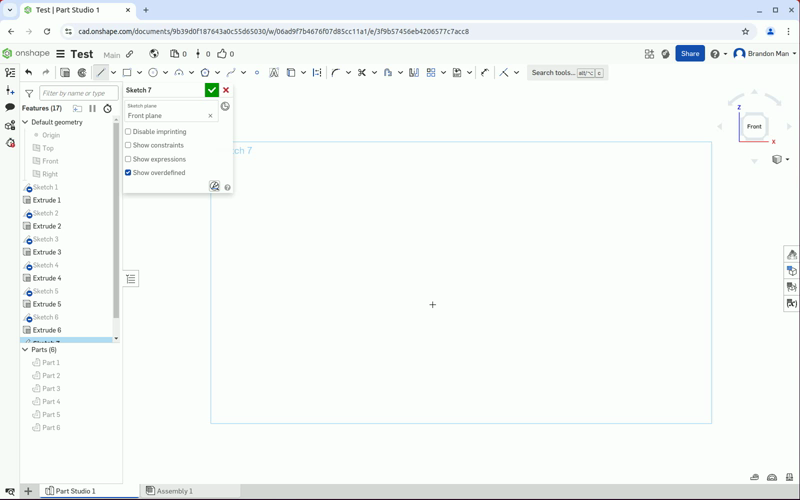
key_up(shift)
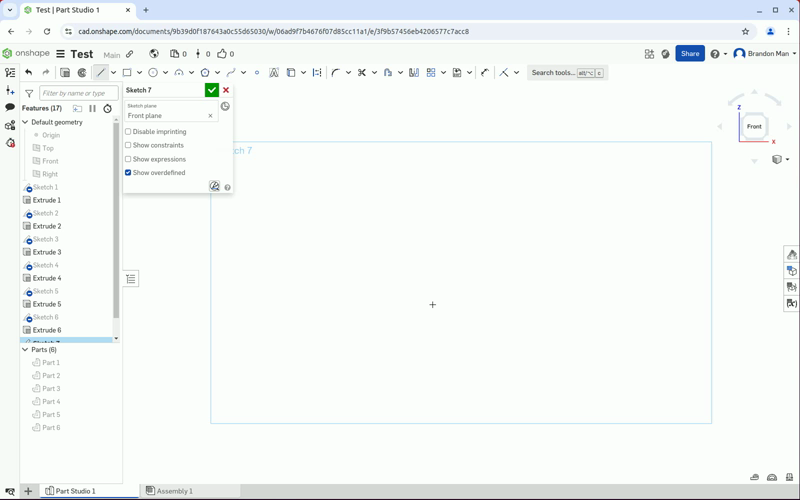
key_down(shift)
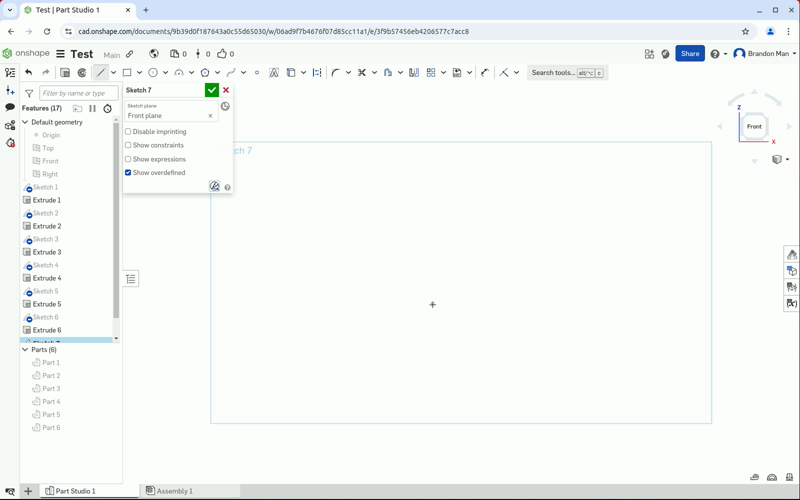
mouse_move(462, 304)
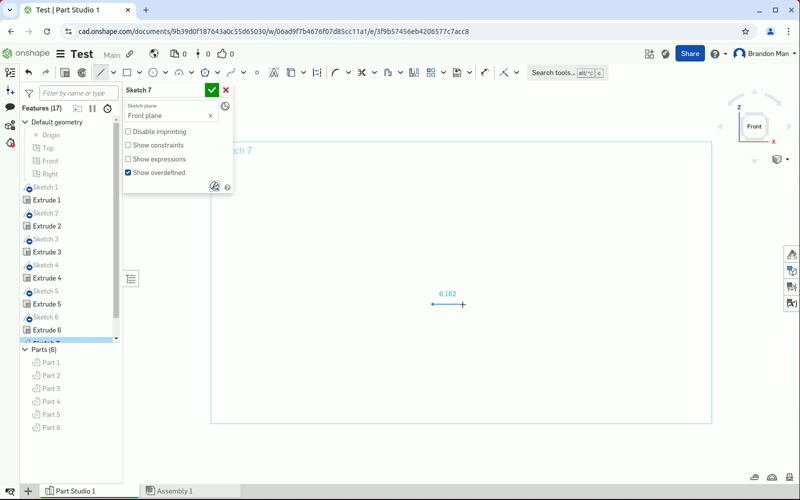
mouse_move(487, 305)
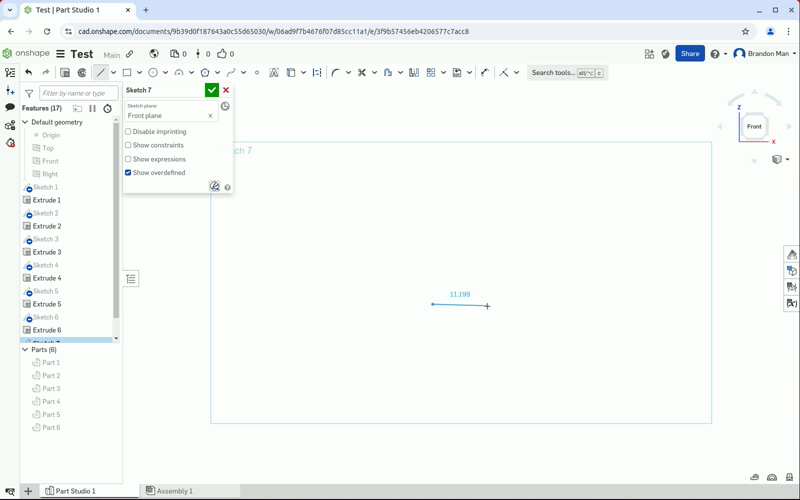
click(487, 305)
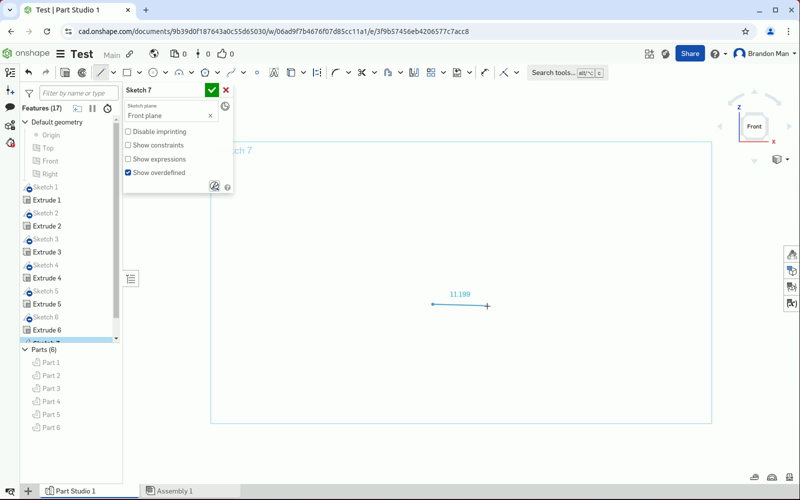
key_up(shift)
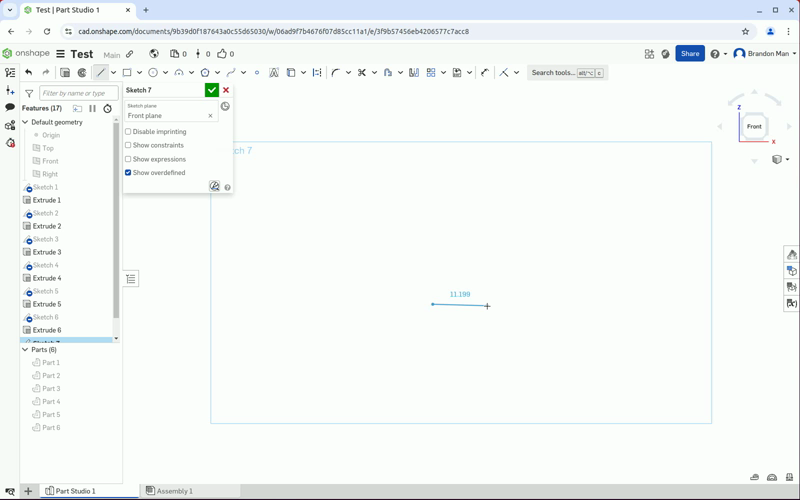
key_down(shift)
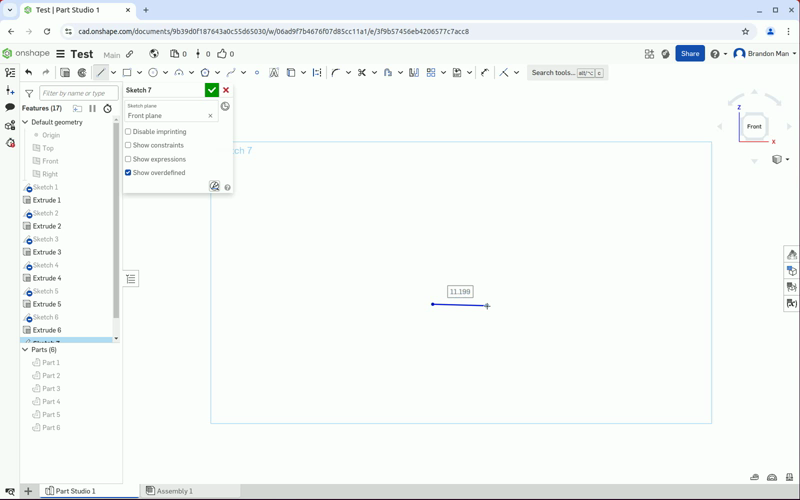
mouse_move(517, 305)
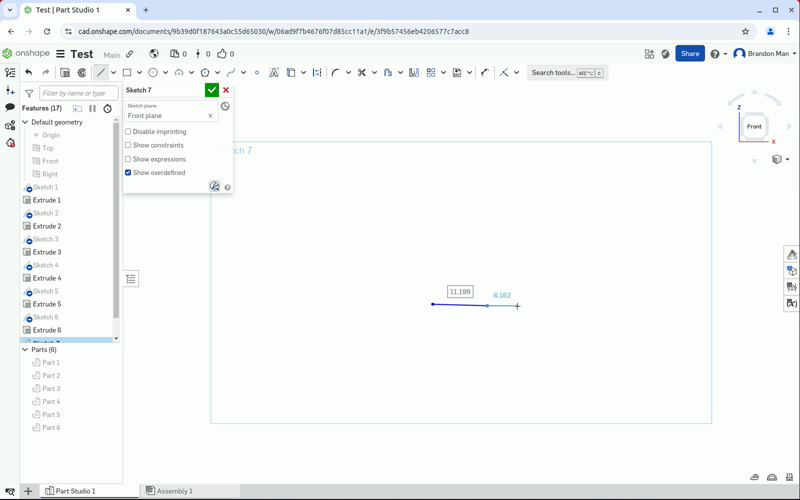
mouse_move(461, 257)
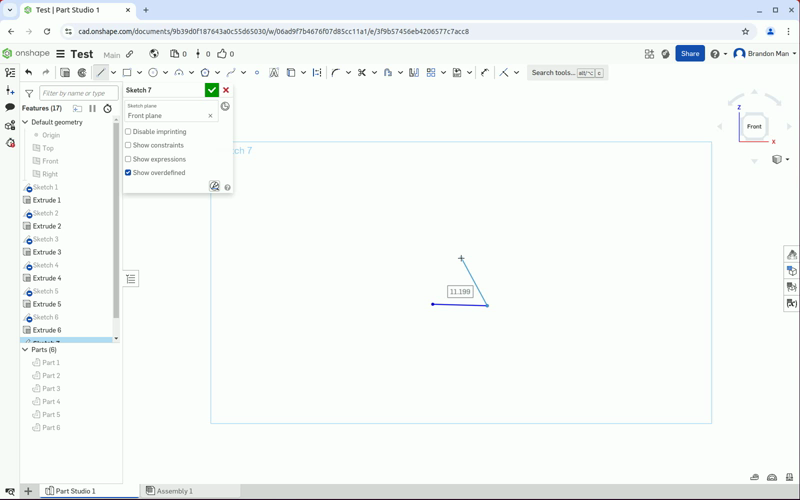
click(461, 257)
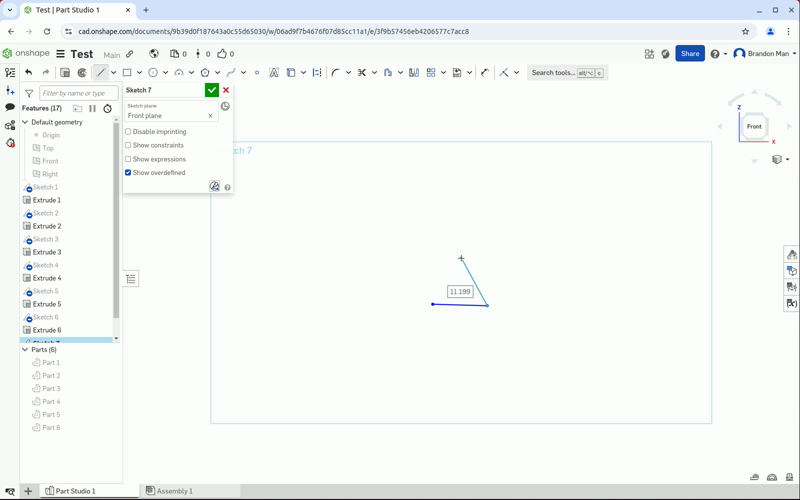
key_up(shift)
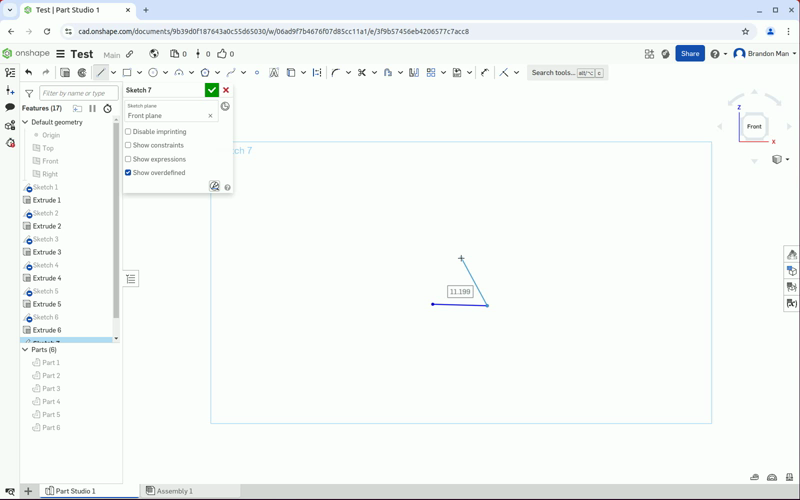
mouse_move(491, 257)
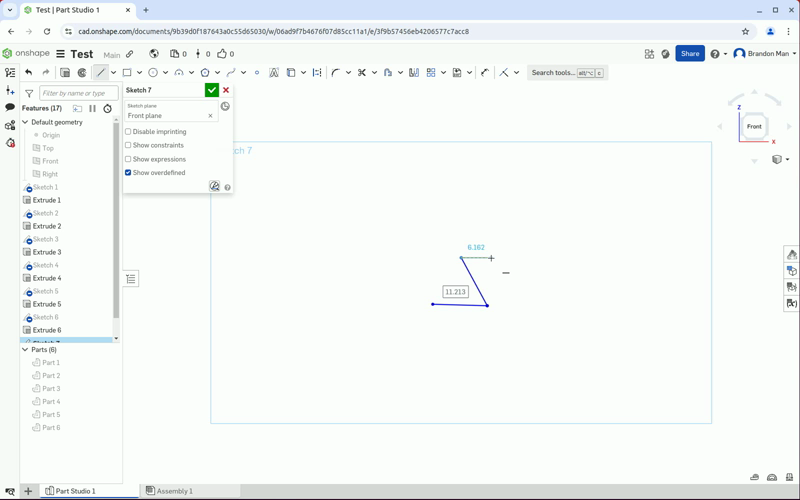
key_down(shift)
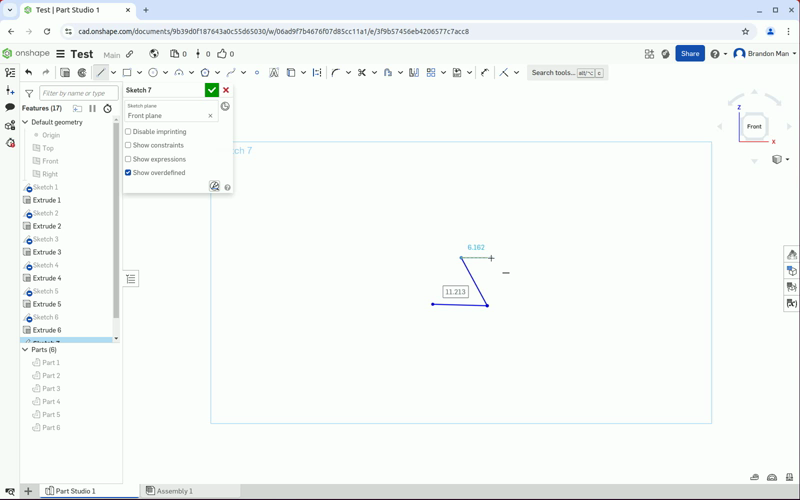
mouse_move(432, 304)
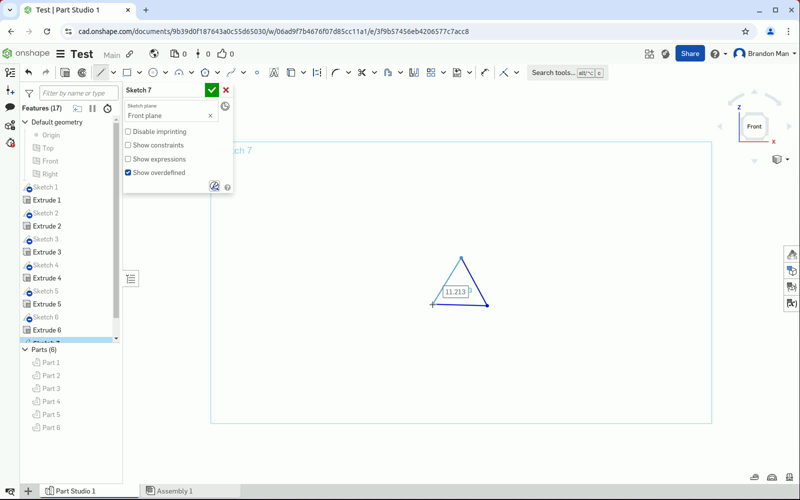
key_up(shift)
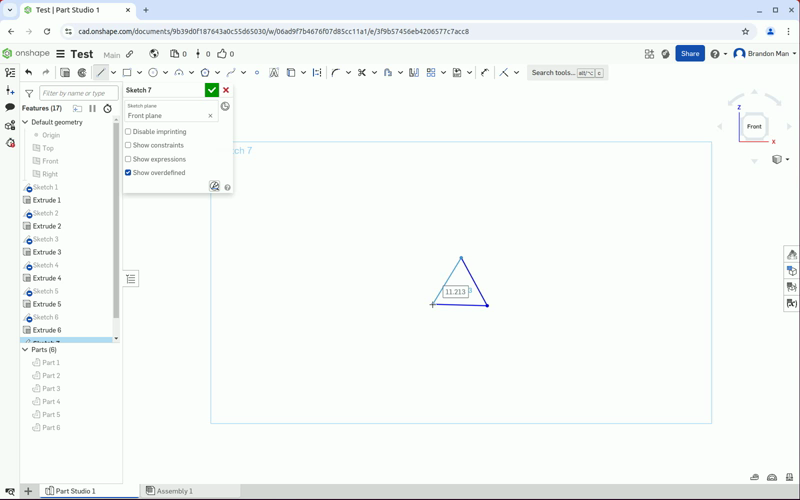
click(432, 304)
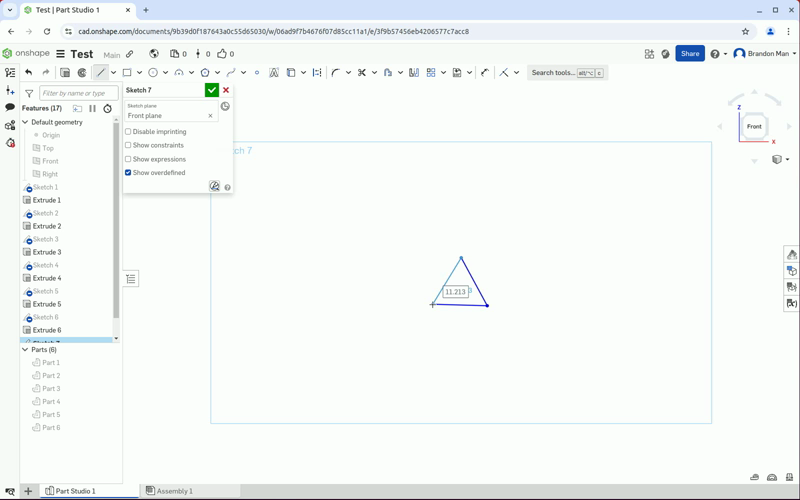
key(esc)
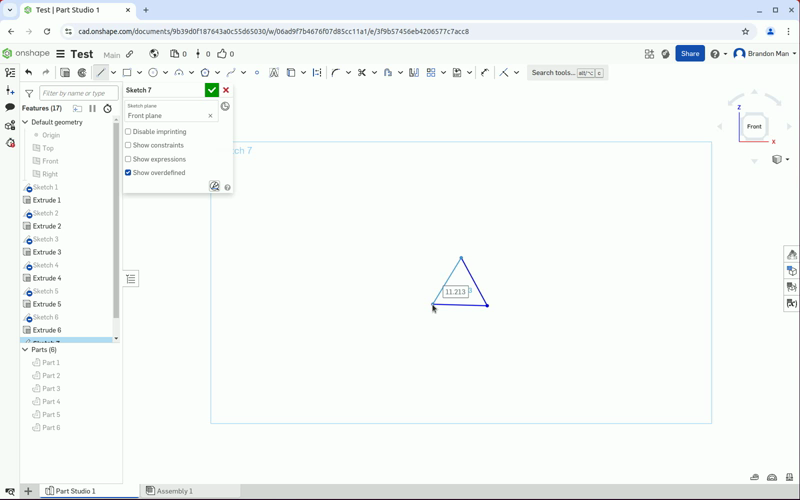
mouse_move(477, 299)
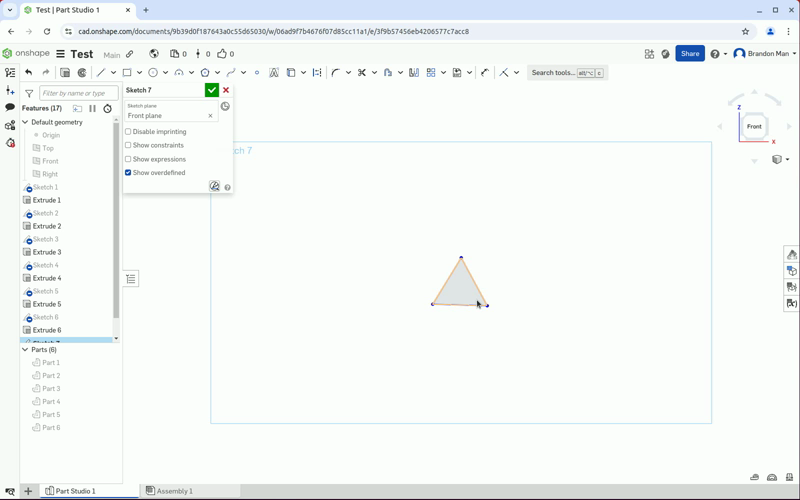
scroll(6)
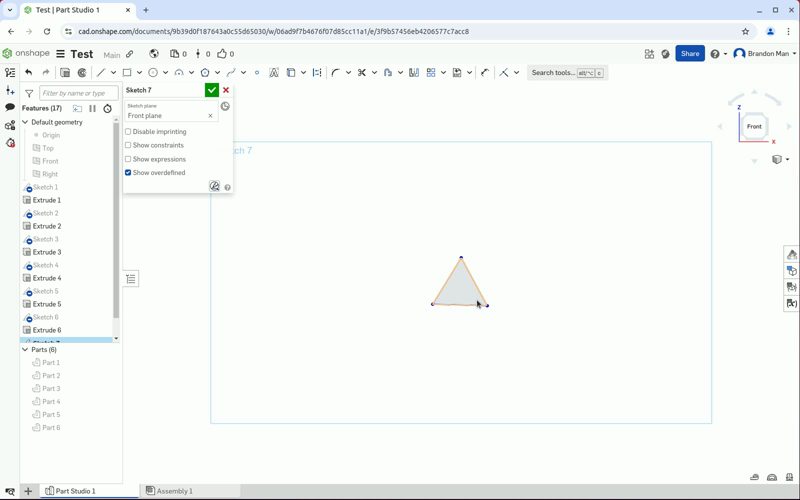
scroll(6)
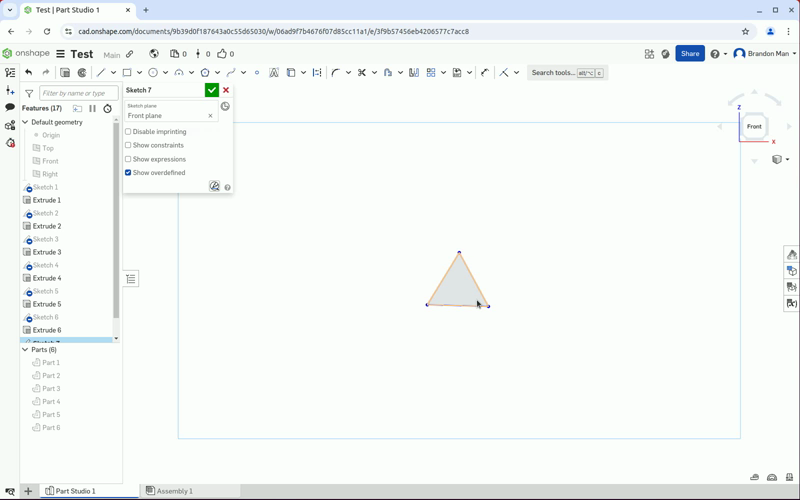
scroll(6)
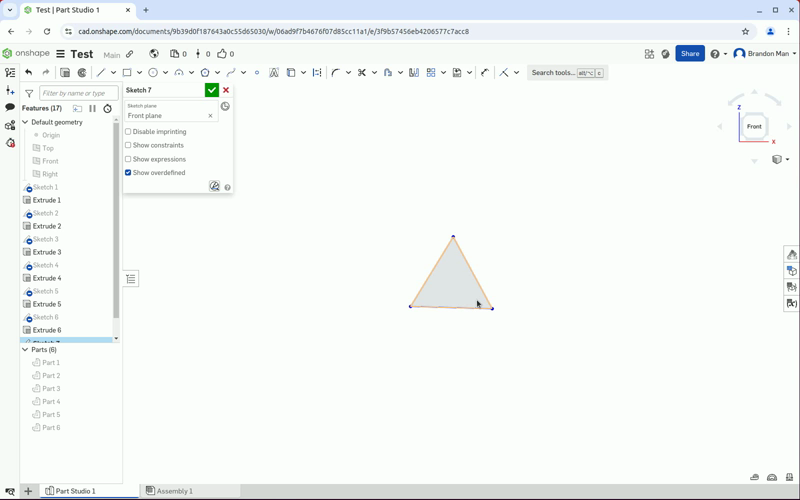
scroll(6)
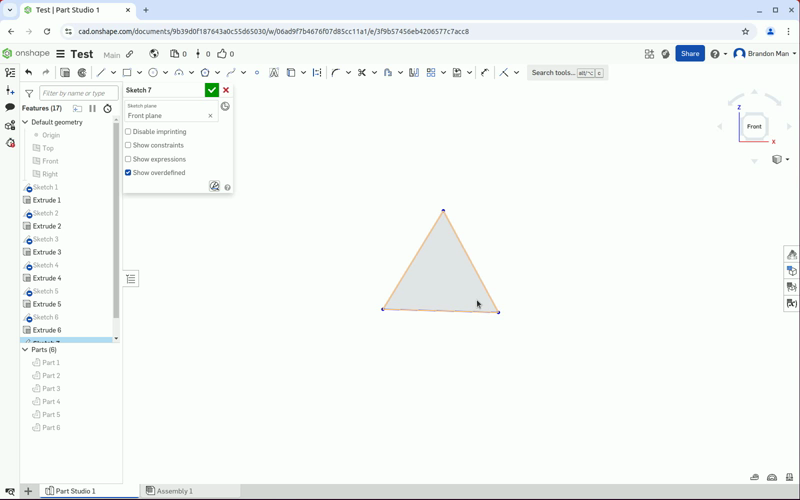
scroll(6)
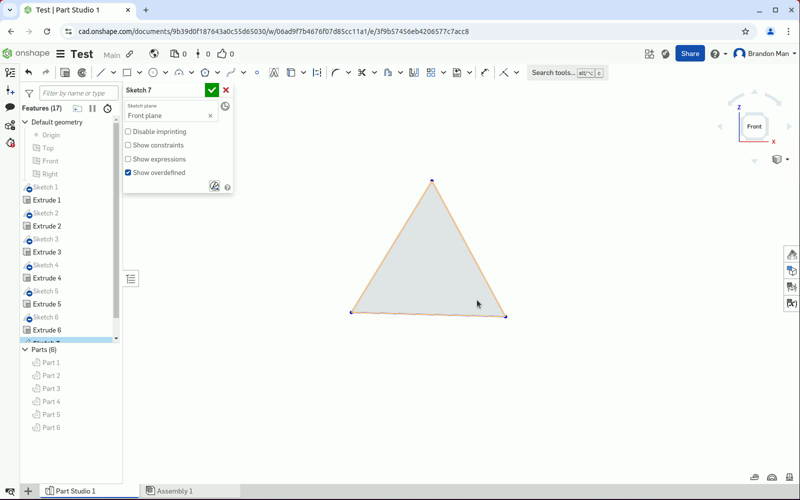
scroll(6)
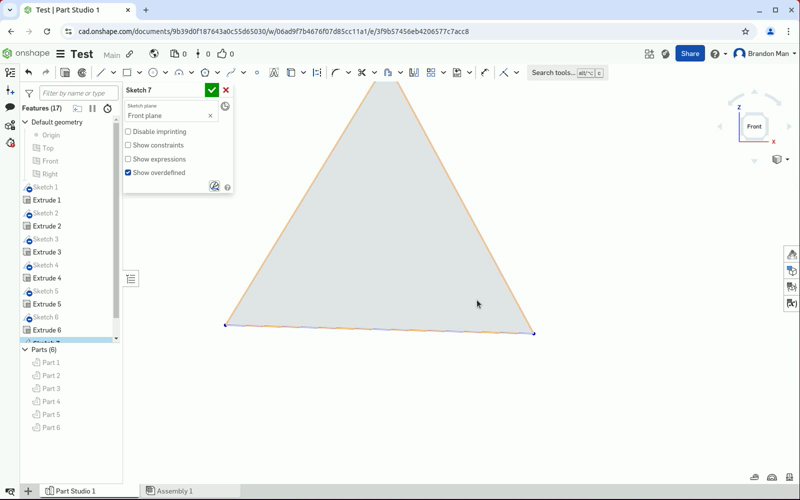
scroll(6)
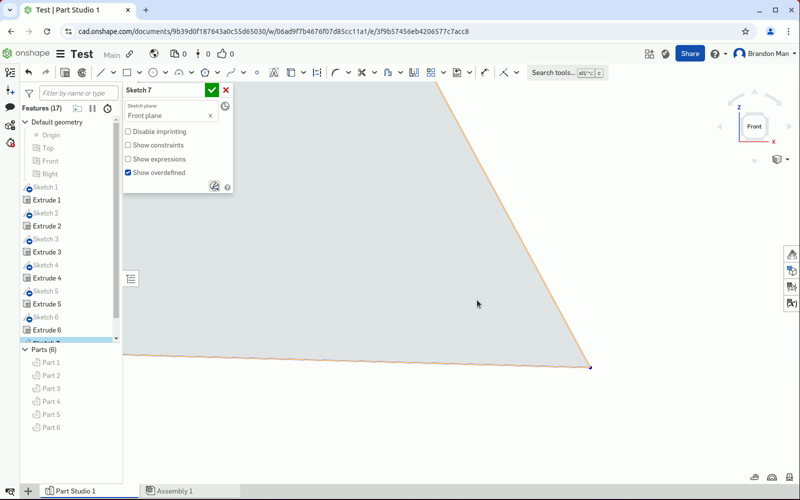
click(477, 299)
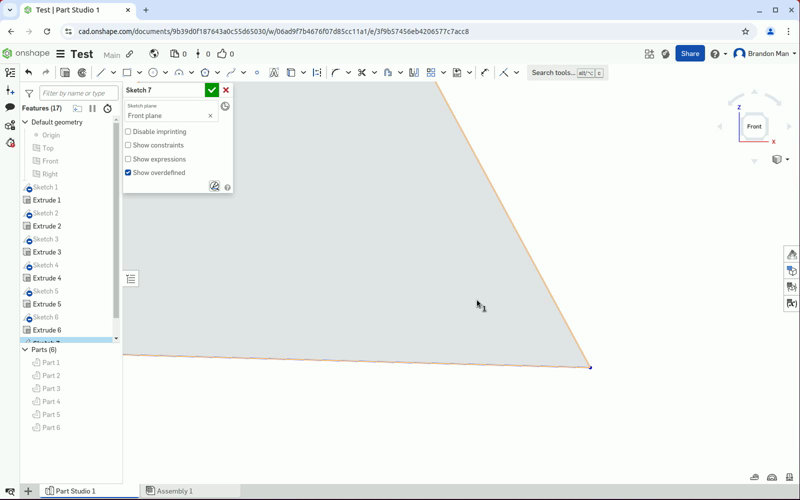
scroll(-6)
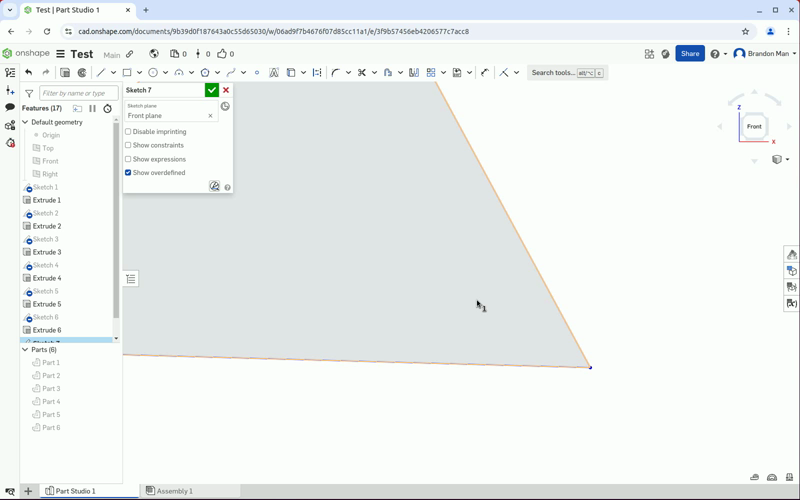
scroll(-6)
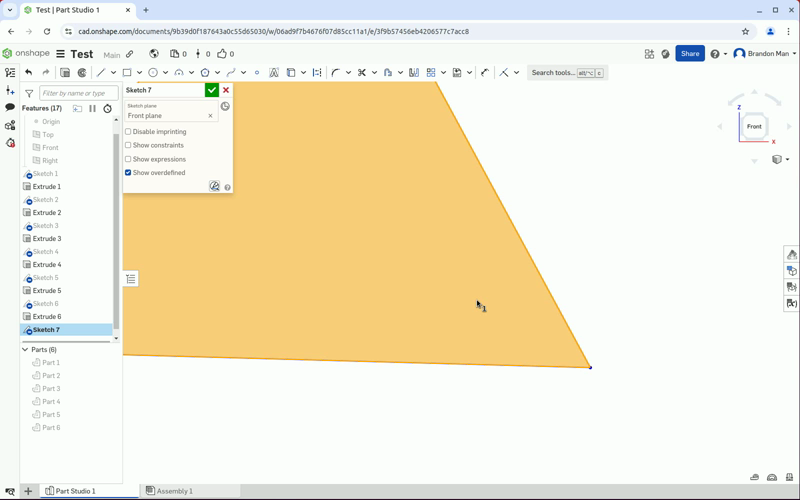
scroll(-6)
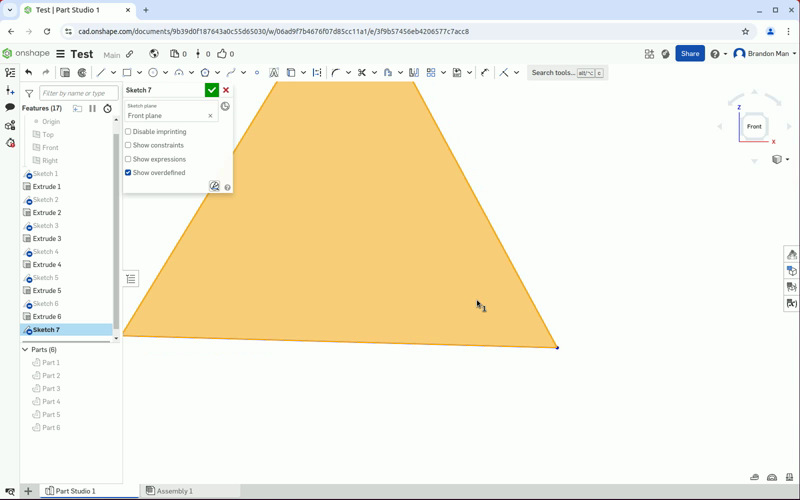
scroll(-6)
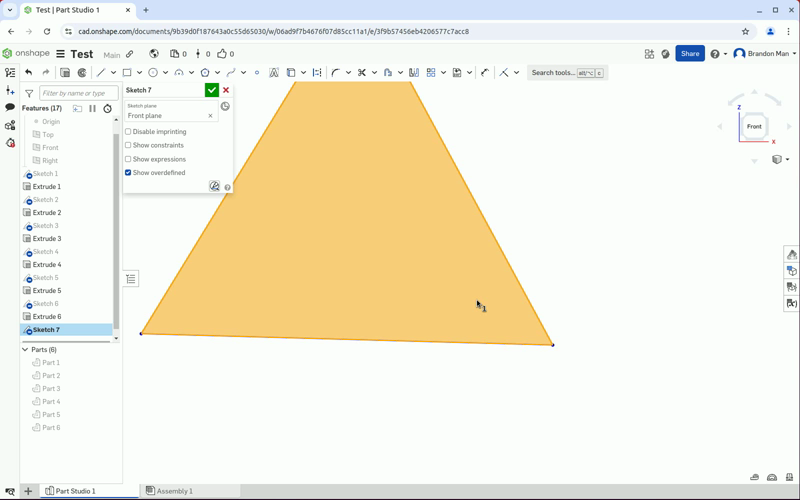
scroll(-6)
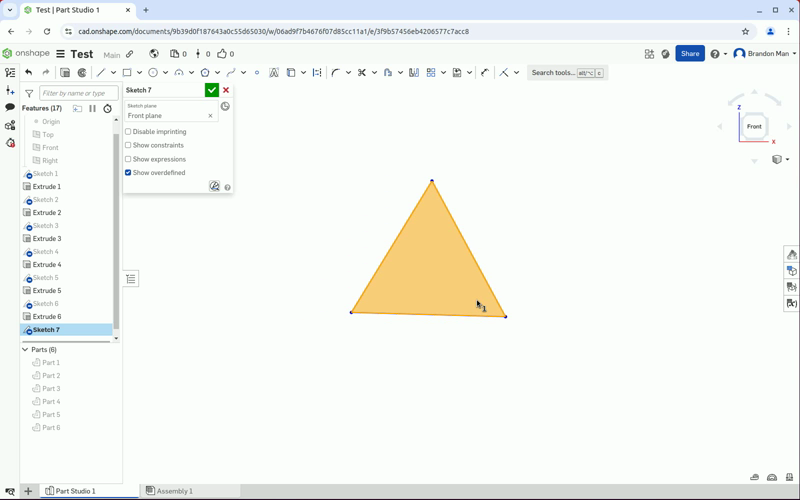
scroll(-6)
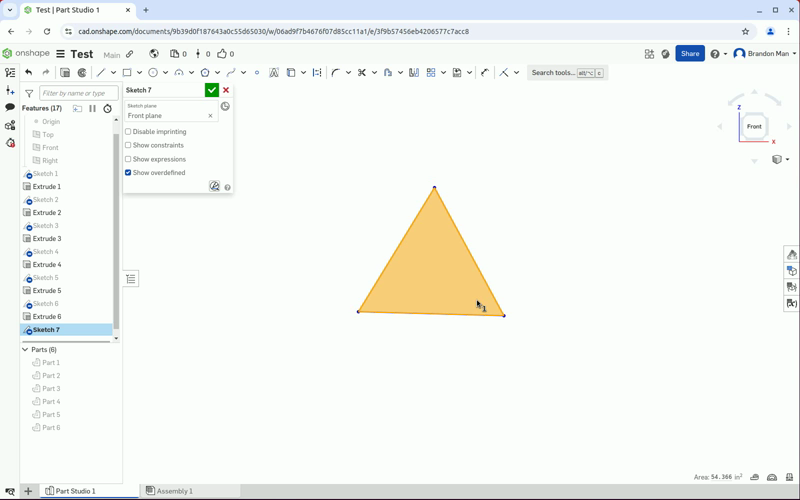
scroll(-6)
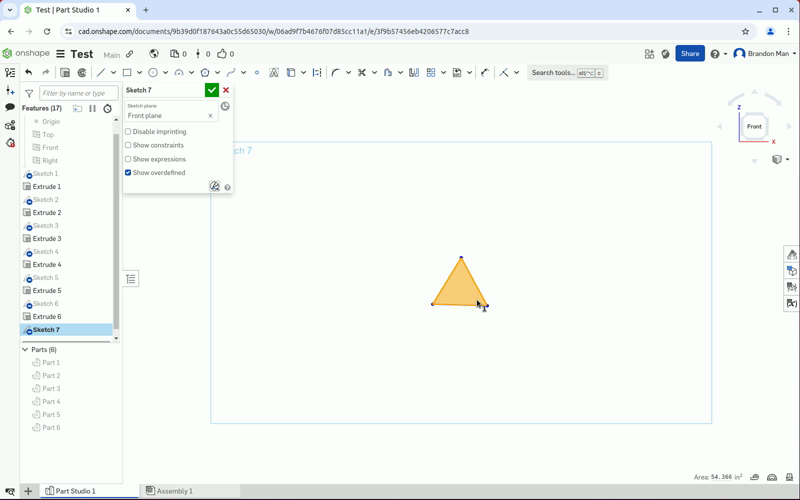
mouse_move(73, 352)
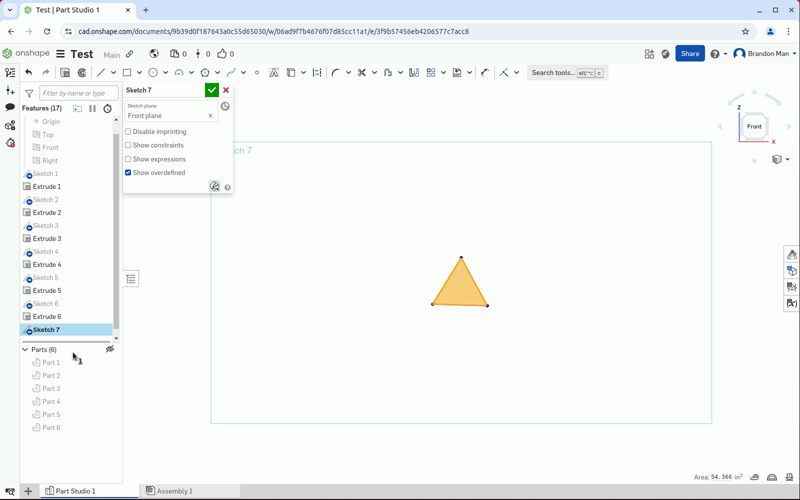
key(shift+y)
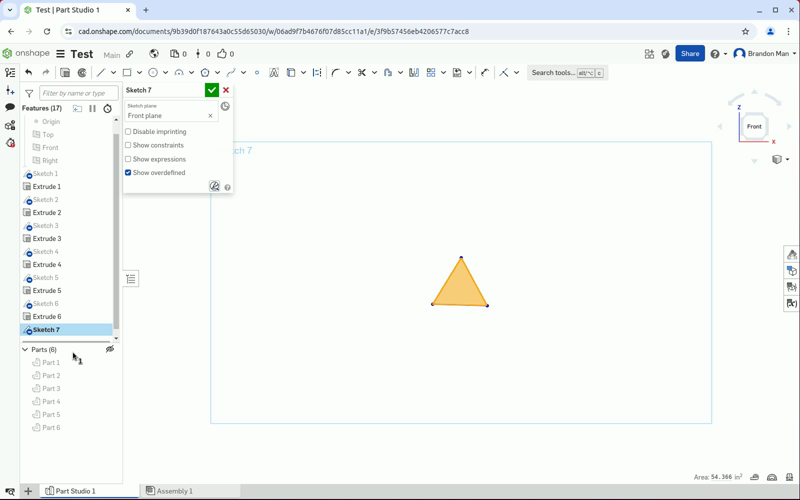
key(shift+e)
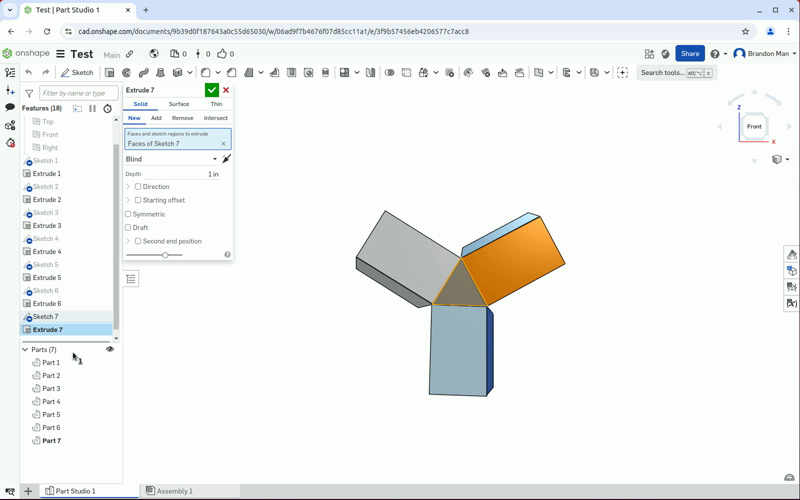
mouse_move(143, 106)
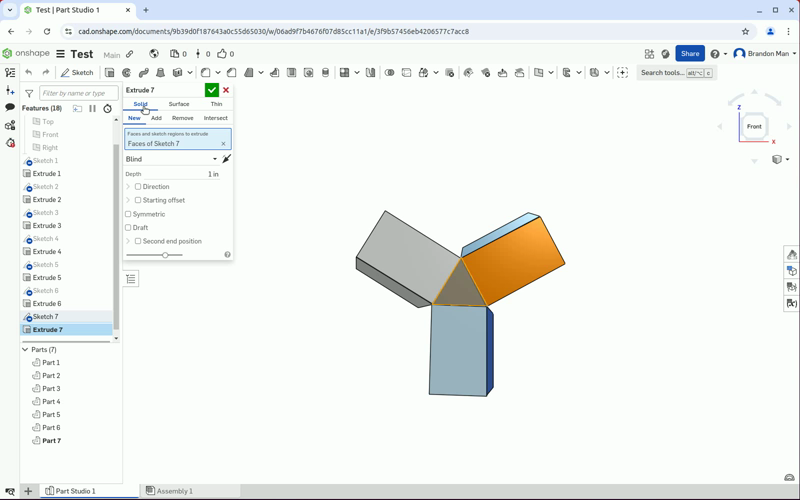
click(143, 106)
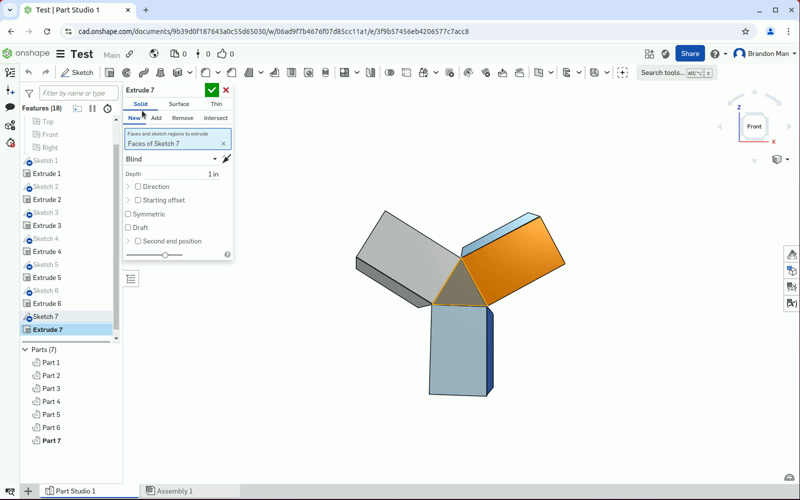
mouse_move(137, 120)
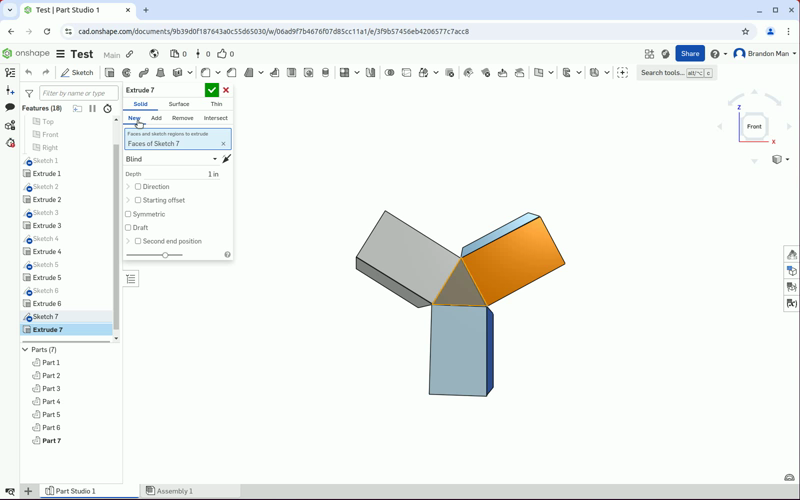
click(137, 120)
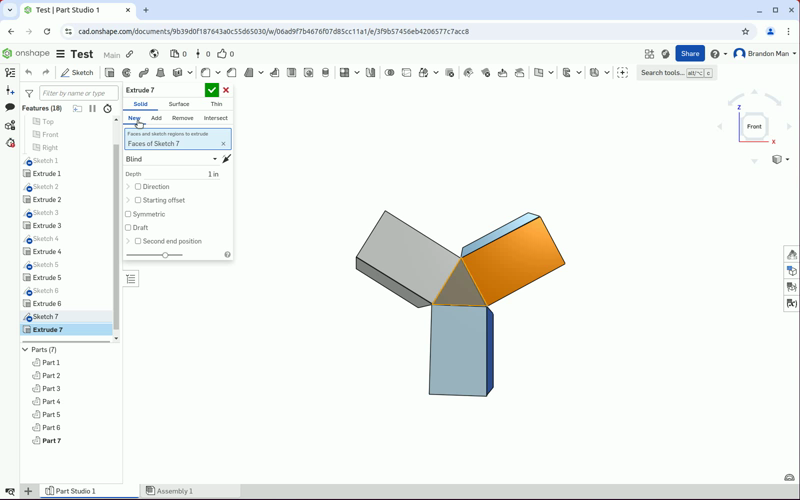
key(tab, 4)
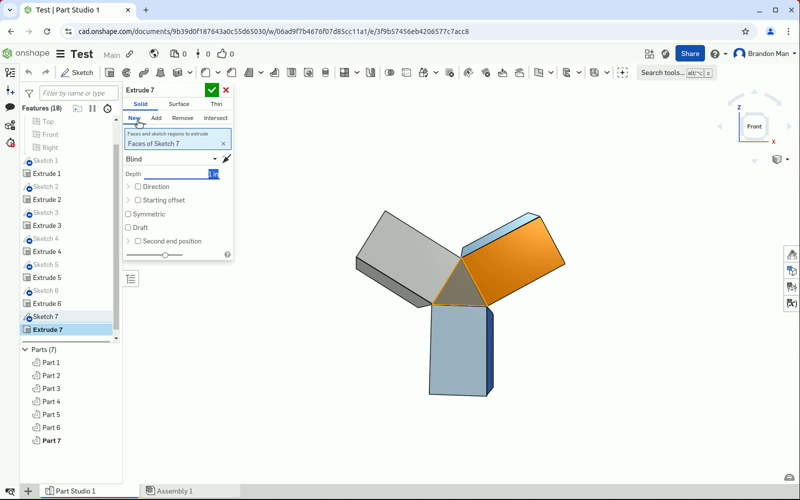
text(0.481)
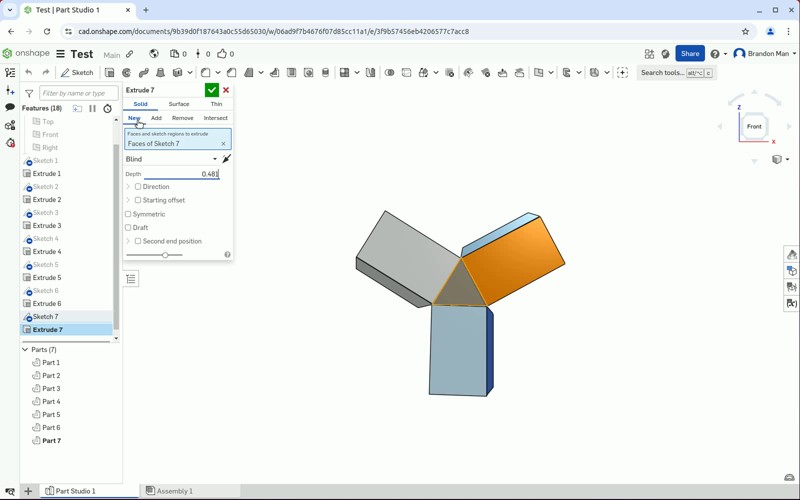
key(enter)
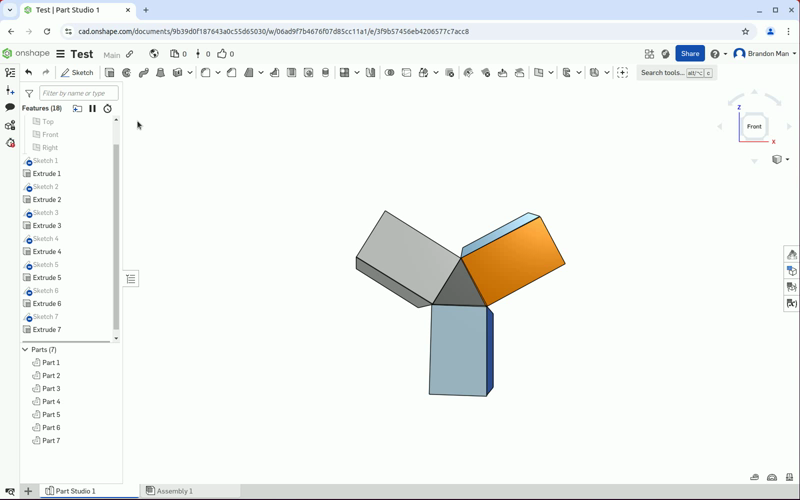
key(shift+h)
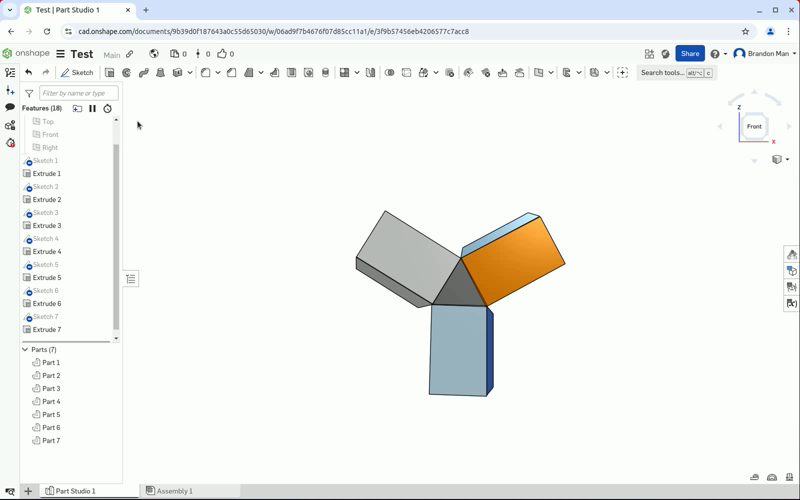
key(shift+h)
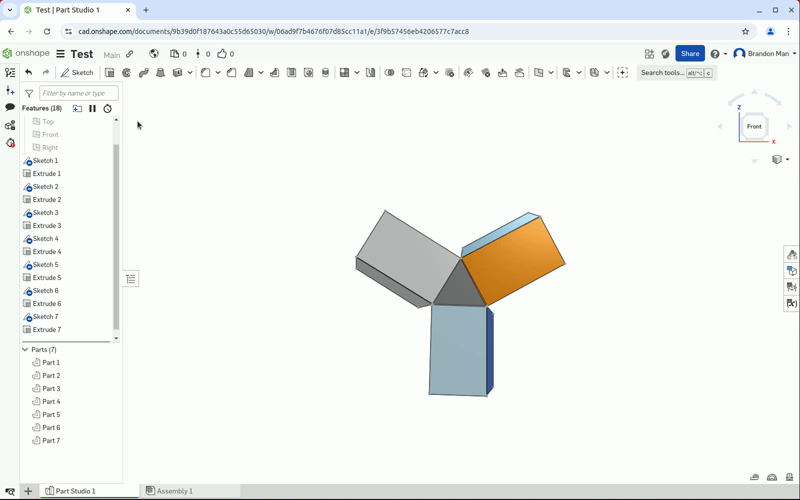
key(shift+7)
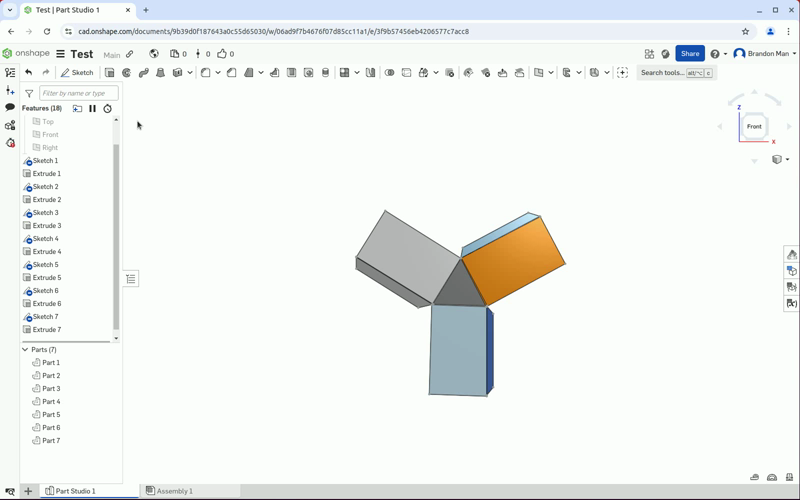
key(left, 2)
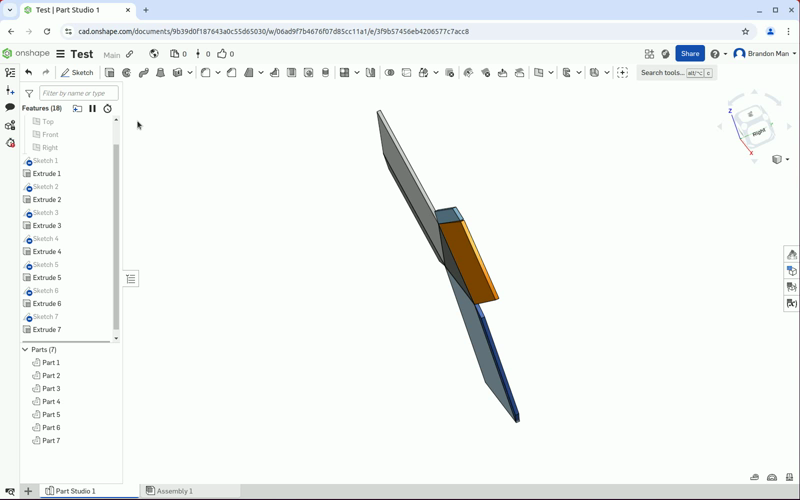
key(down, 2)
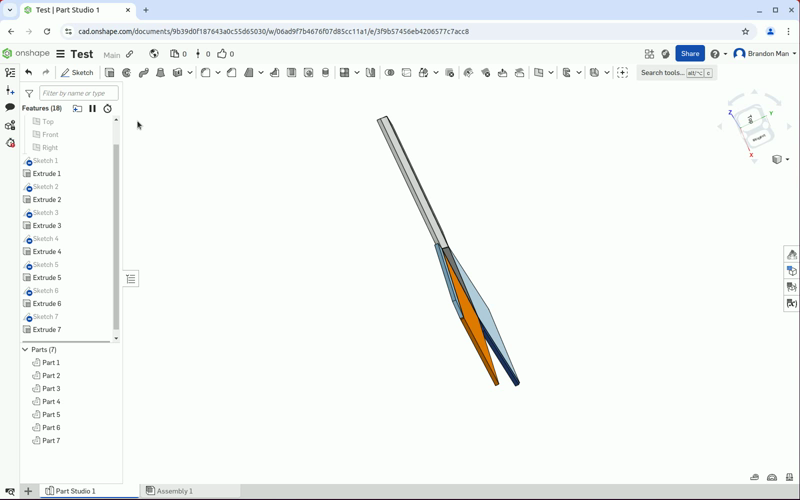
key(up, 2)
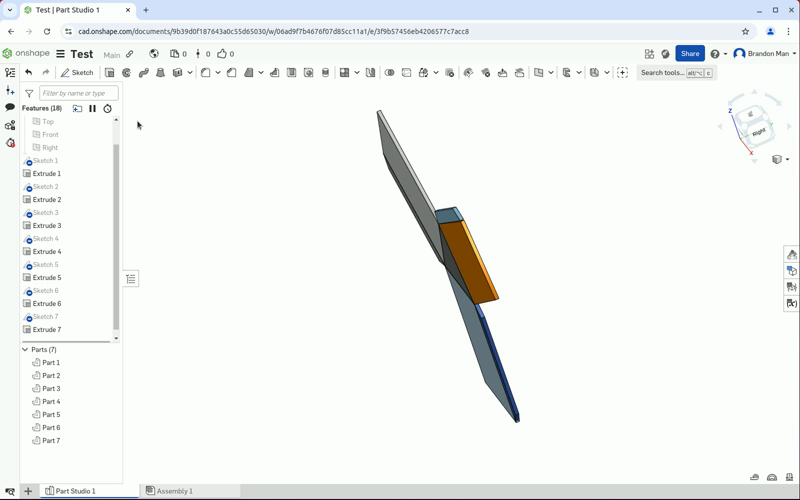
key(right, 2)
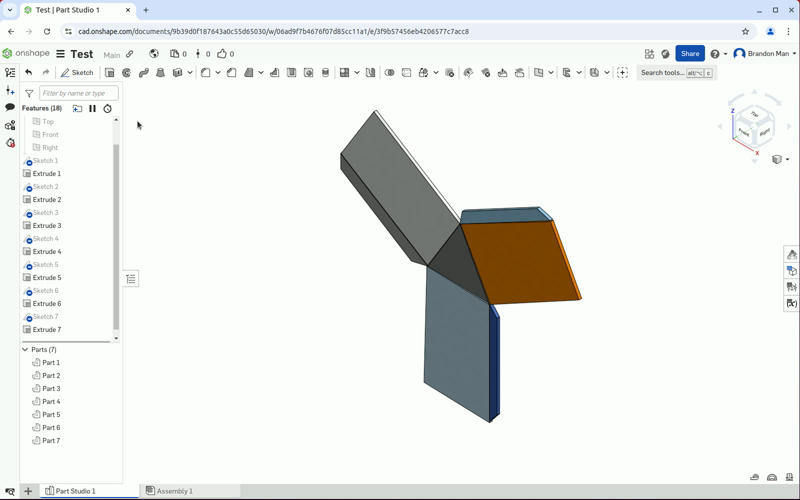
mouse_move(69, 163)
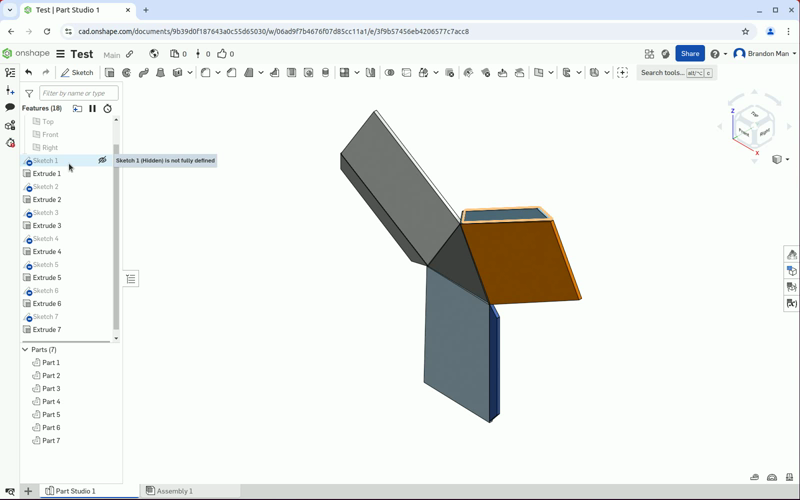
click(69, 163)